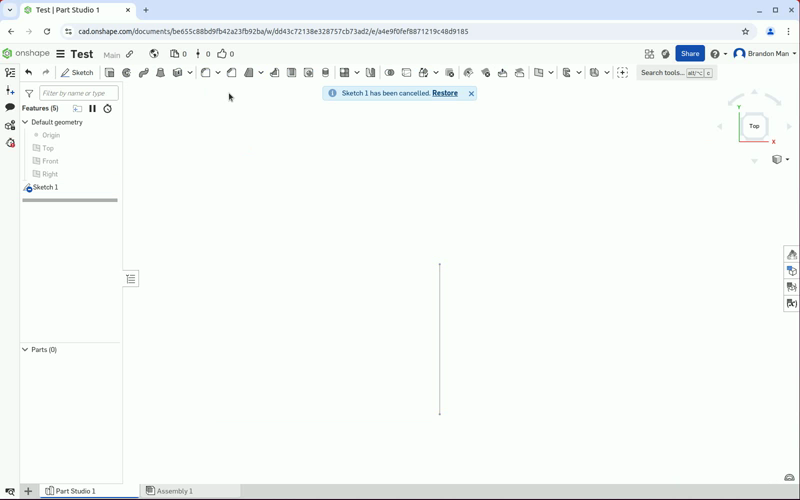
key(shift+h)
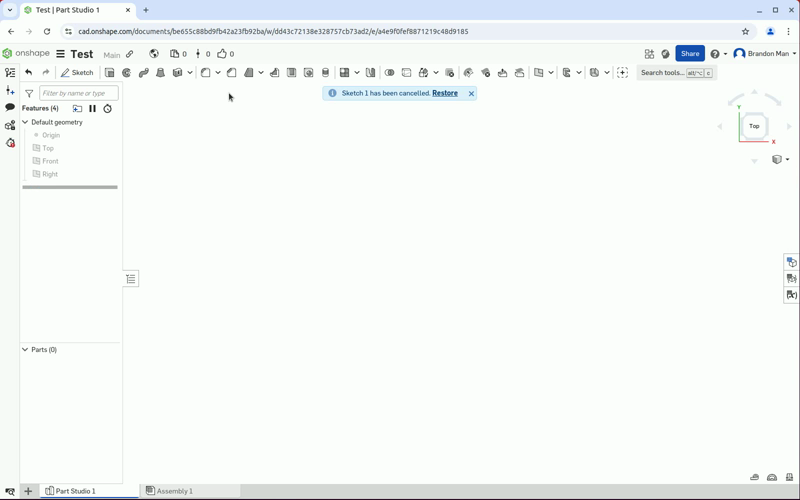
mouse_move(73, 352)
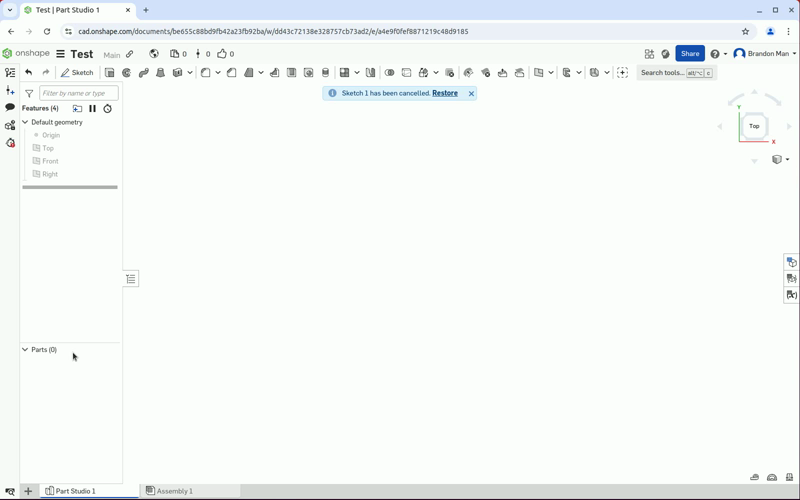
key(y)
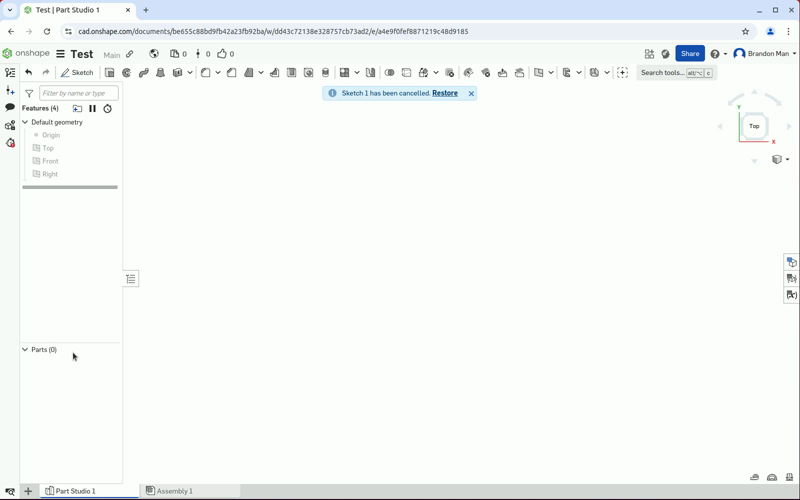
key(shift+p)
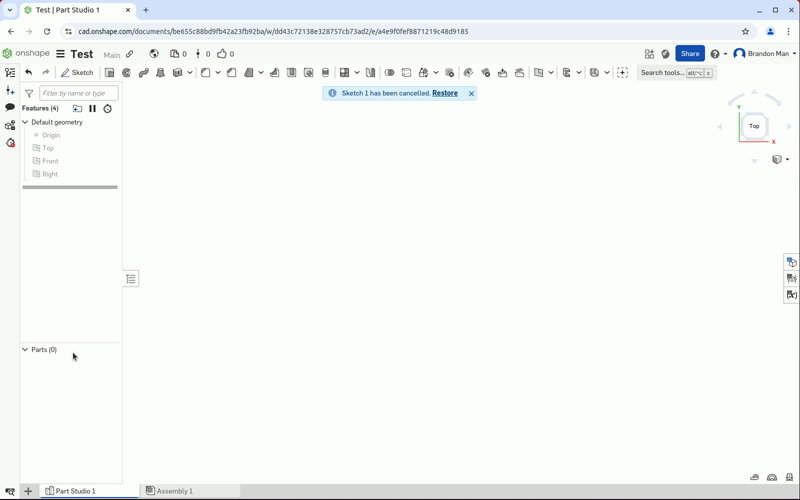
key(space)
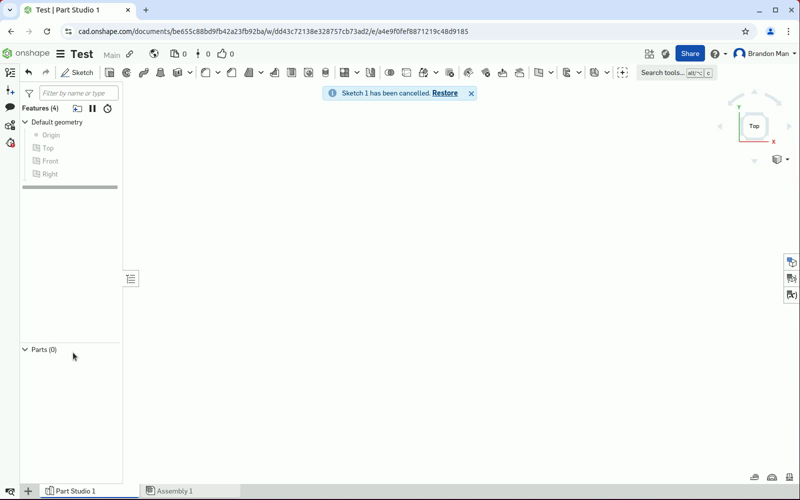
key_down(shift)
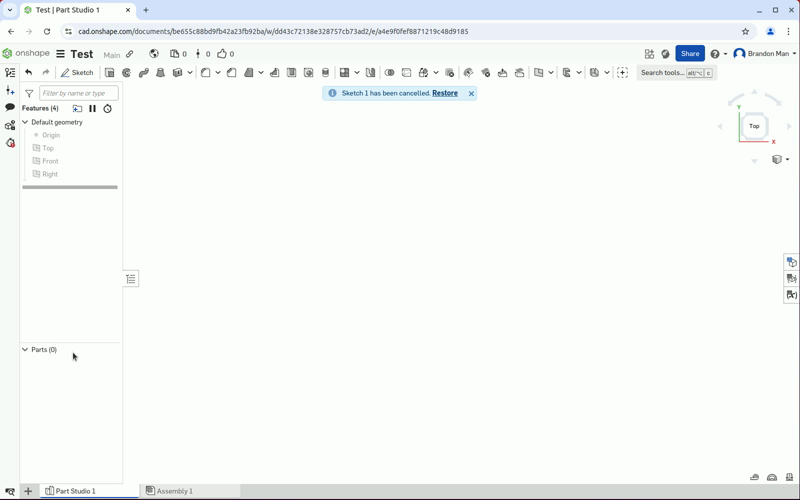
key(up)
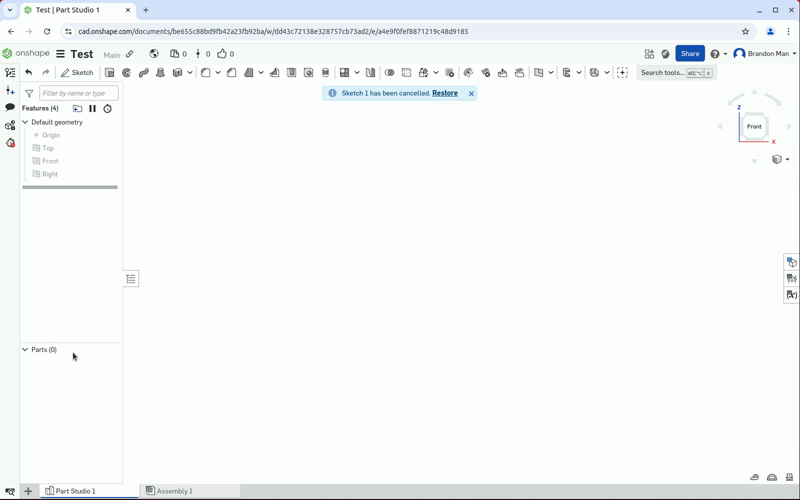
key_up(shift)
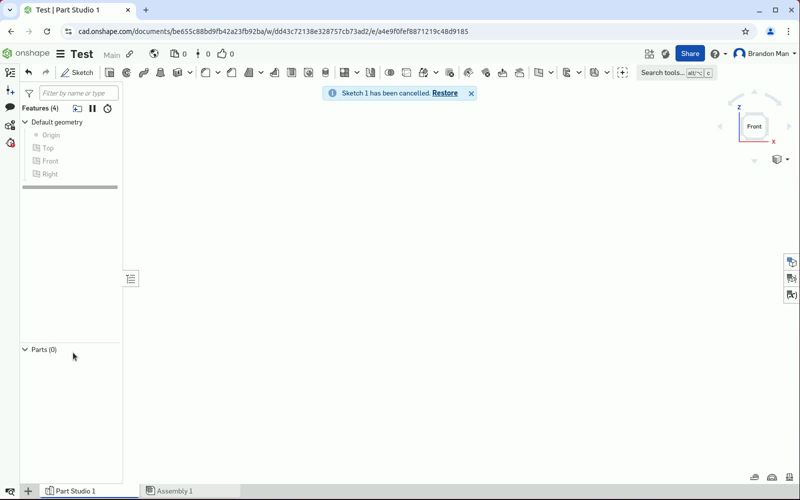
mouse_move(73, 352)
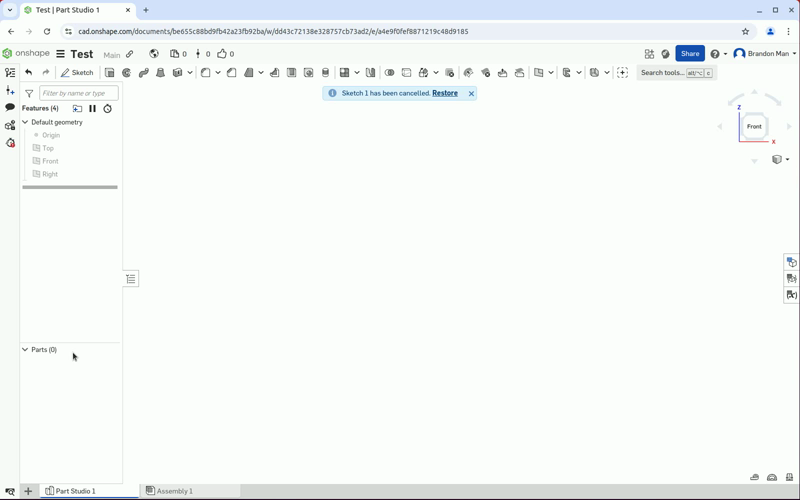
key(shift+y)
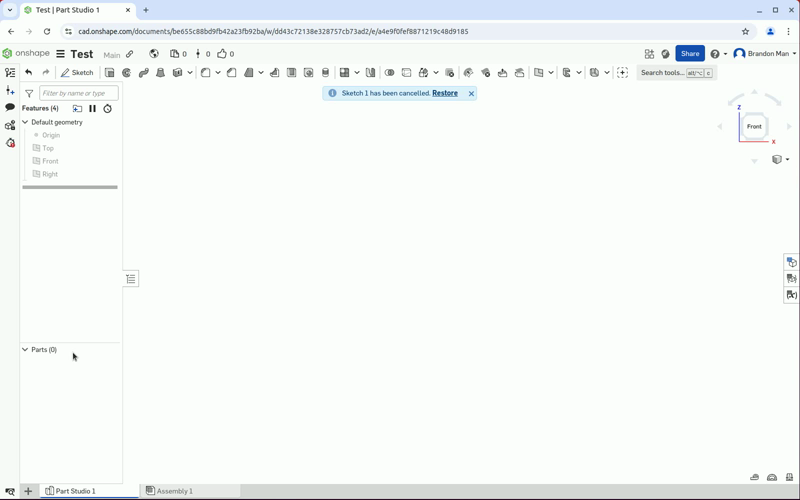
key(shift+s)
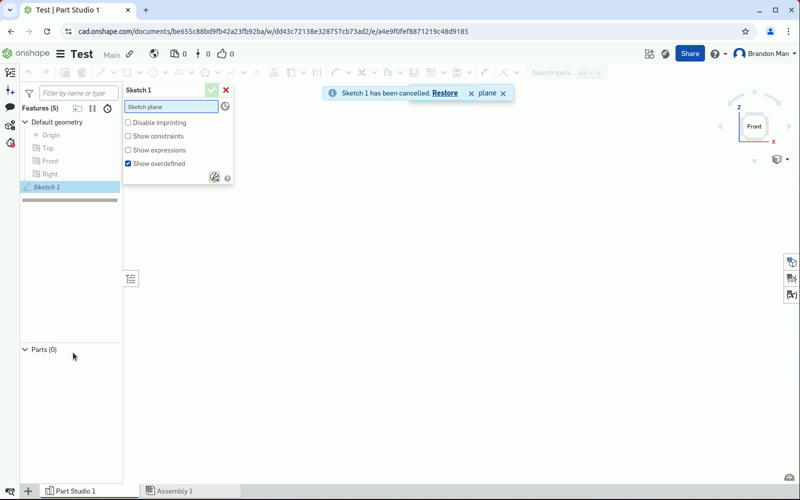
mouse_move(73, 163)
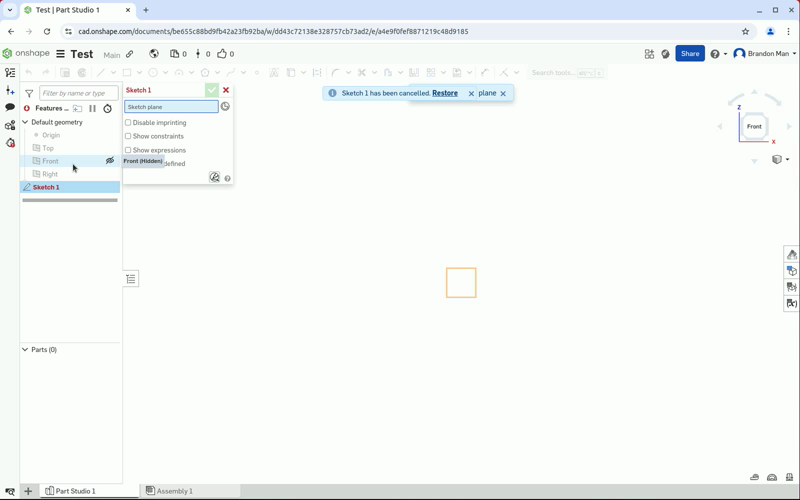
click(73, 163)
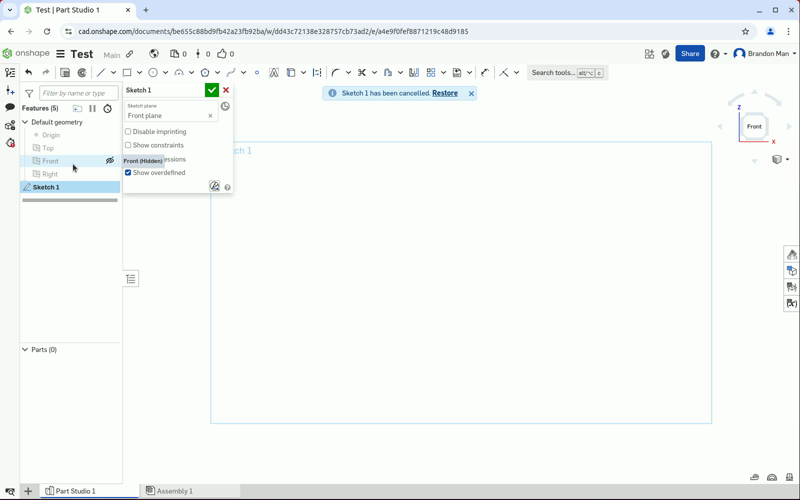
mouse_move(73, 352)
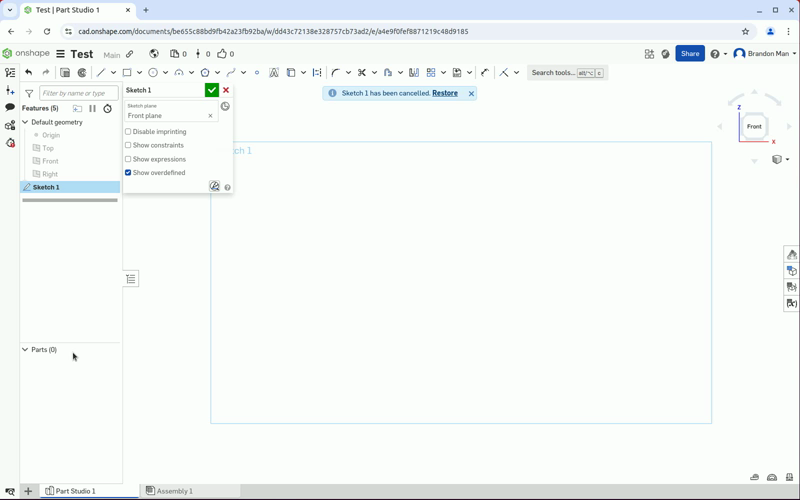
key(y)
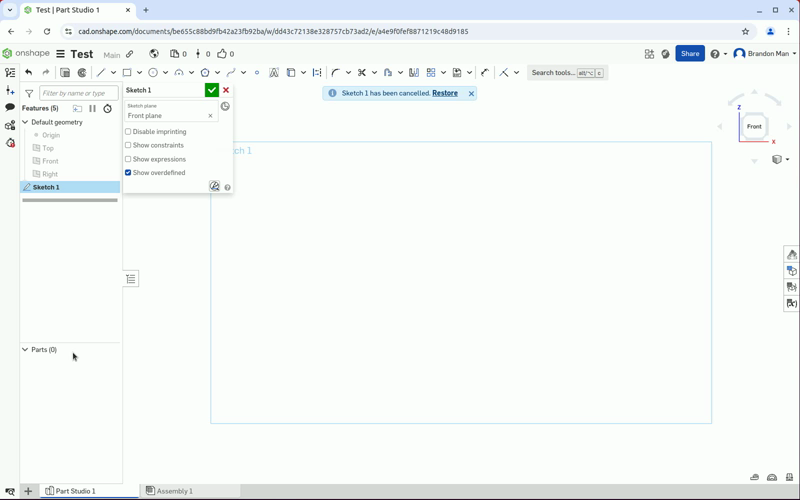
key(c)
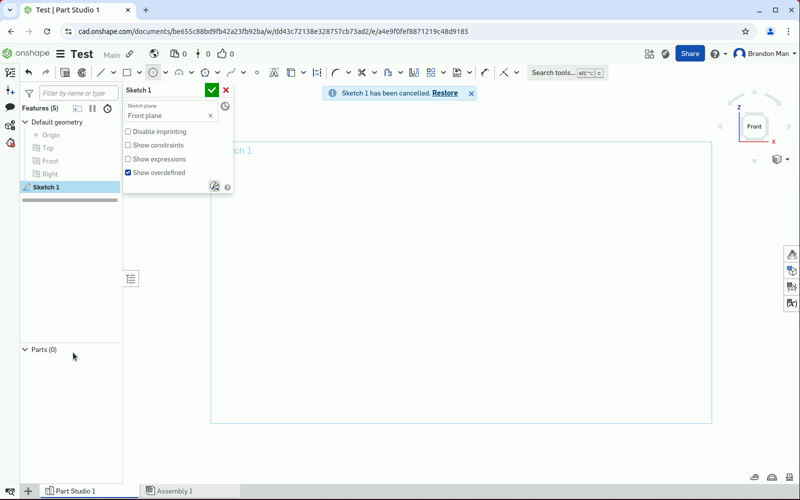
key_down(shift)
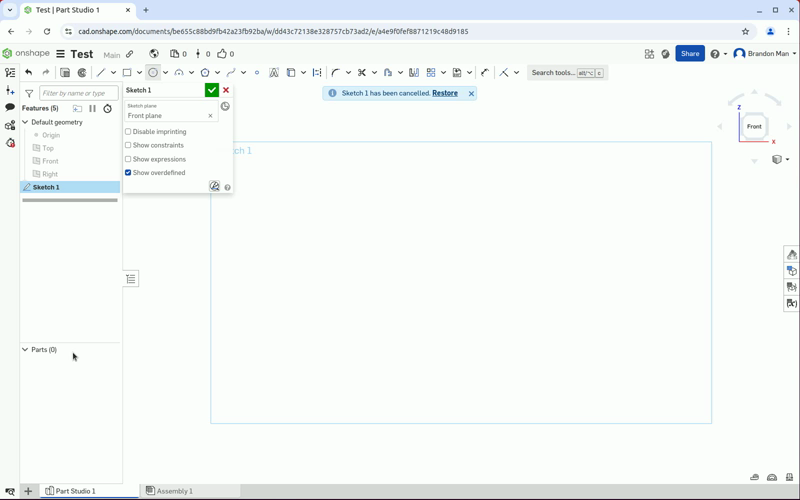
mouse_move(460, 276)
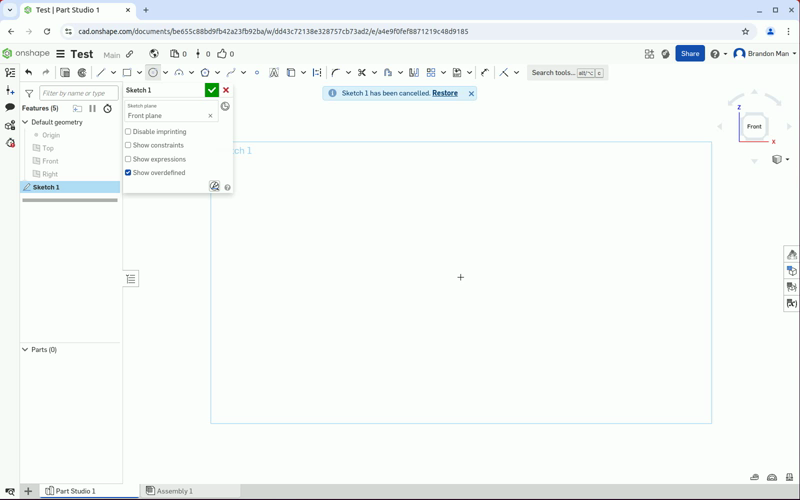
click(460, 276)
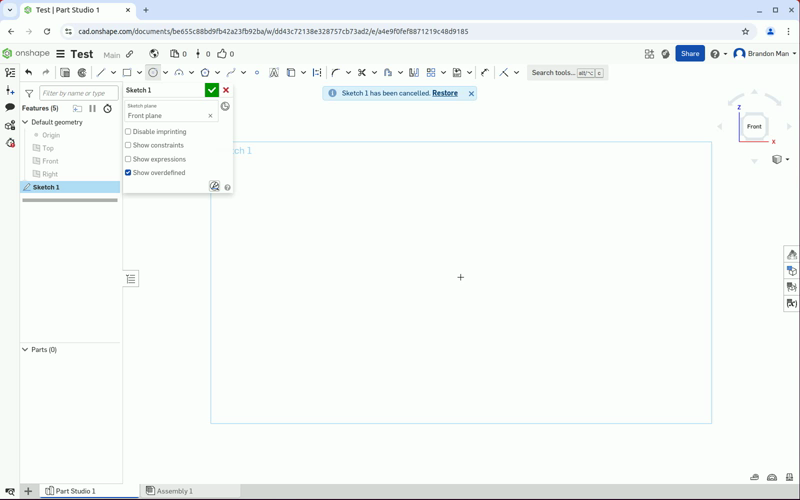
key_up(shift)
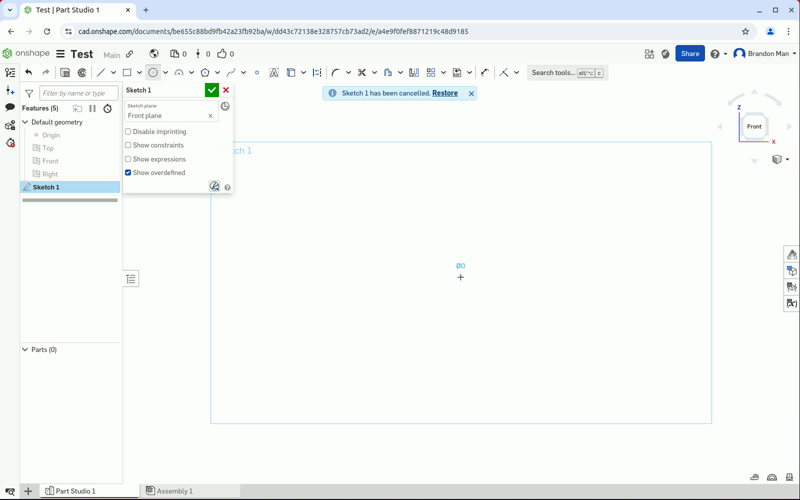
mouse_move(465, 276)
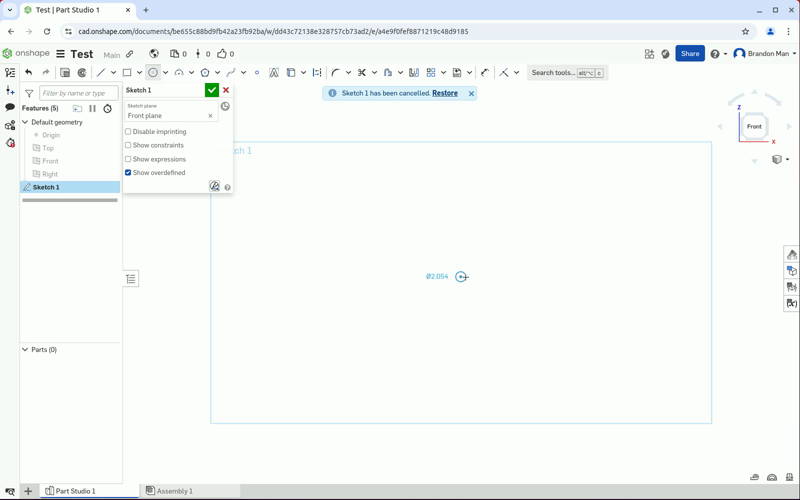
click(465, 276)
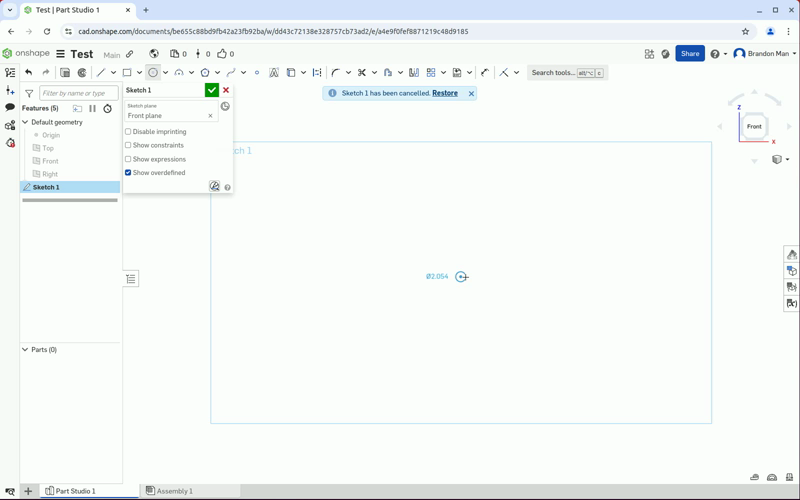
key(esc)
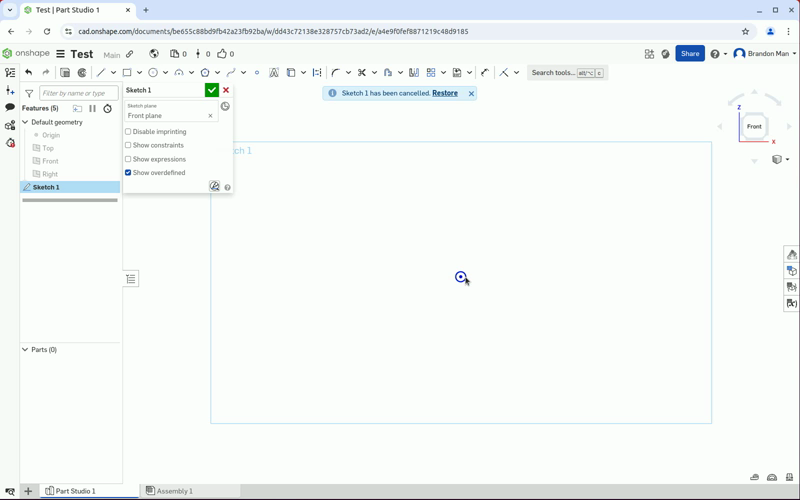
mouse_move(459, 278)
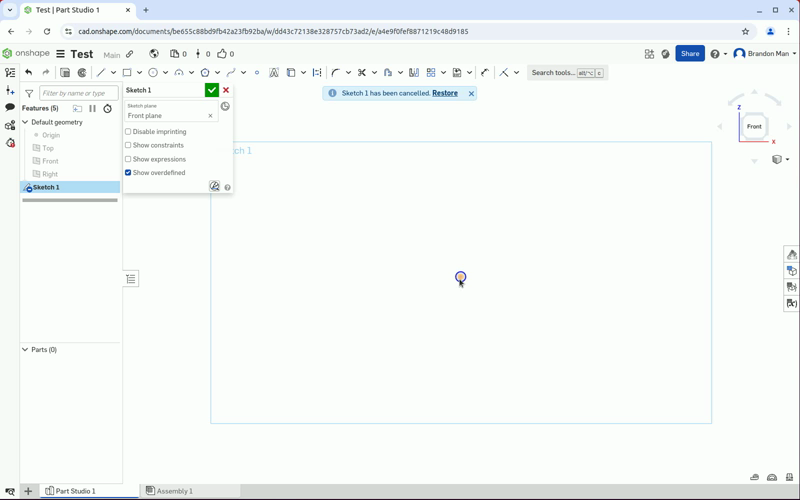
scroll(6)
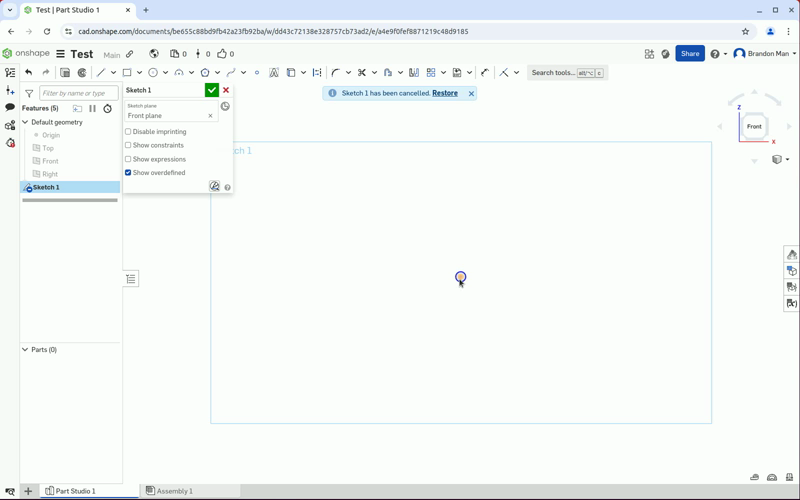
scroll(6)
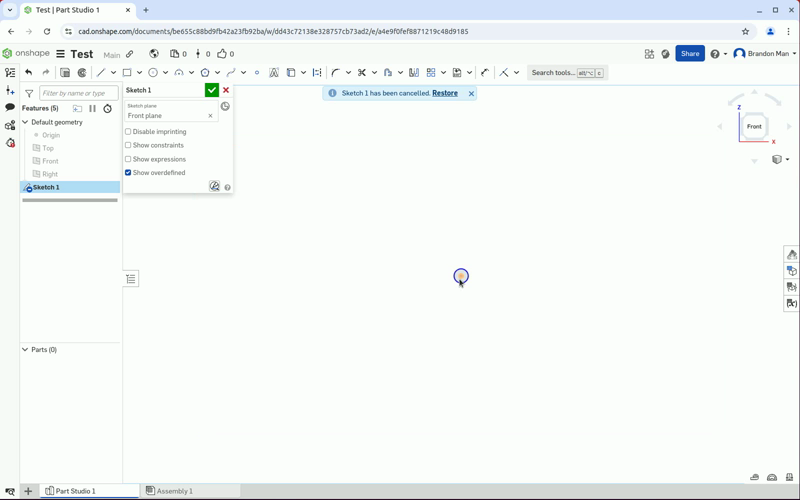
scroll(6)
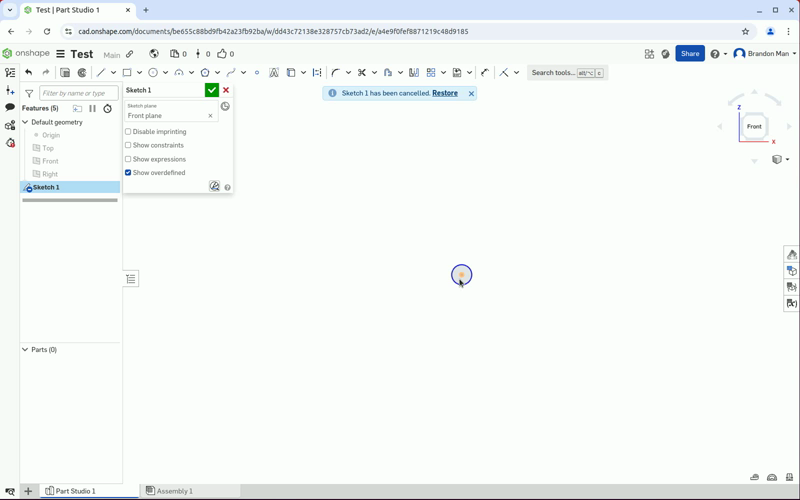
scroll(6)
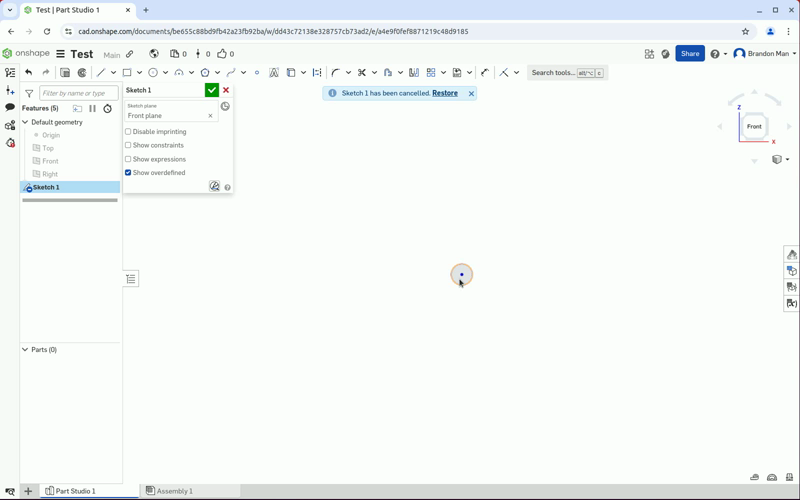
scroll(6)
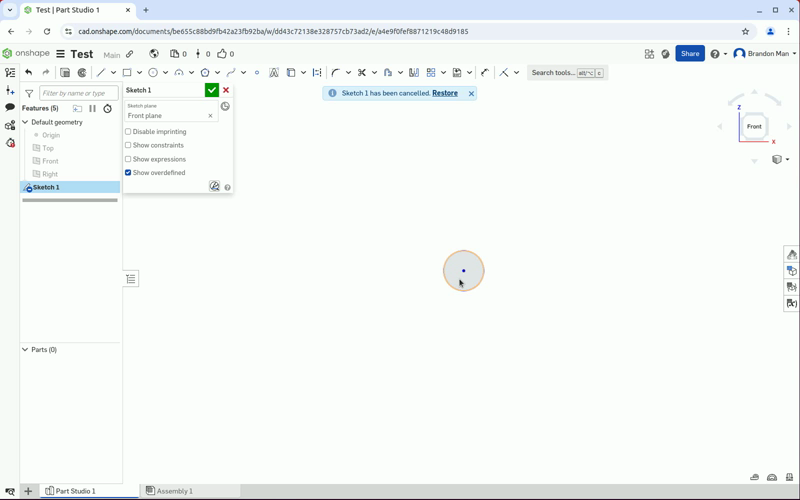
scroll(6)
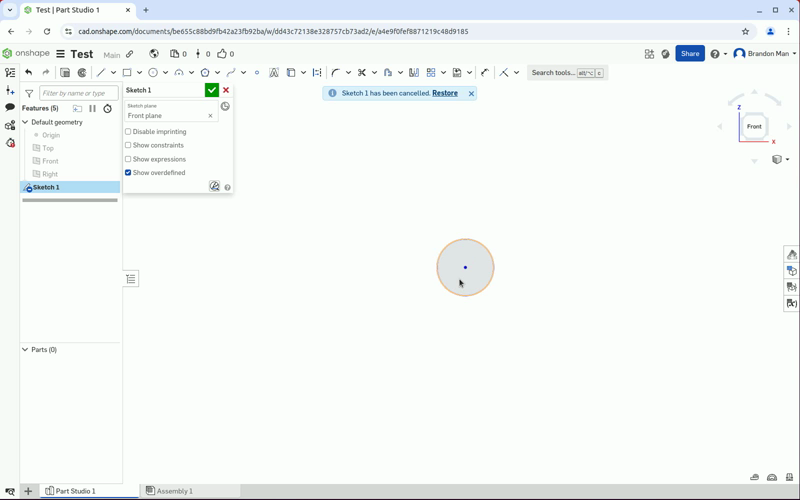
scroll(6)
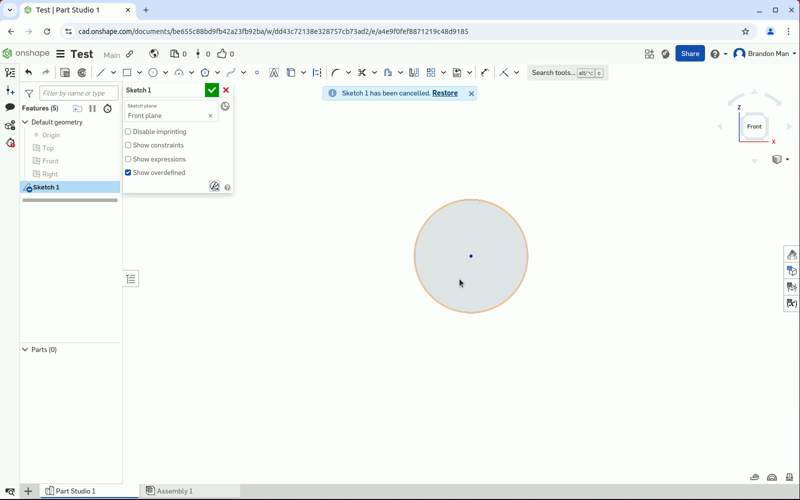
click(459, 278)
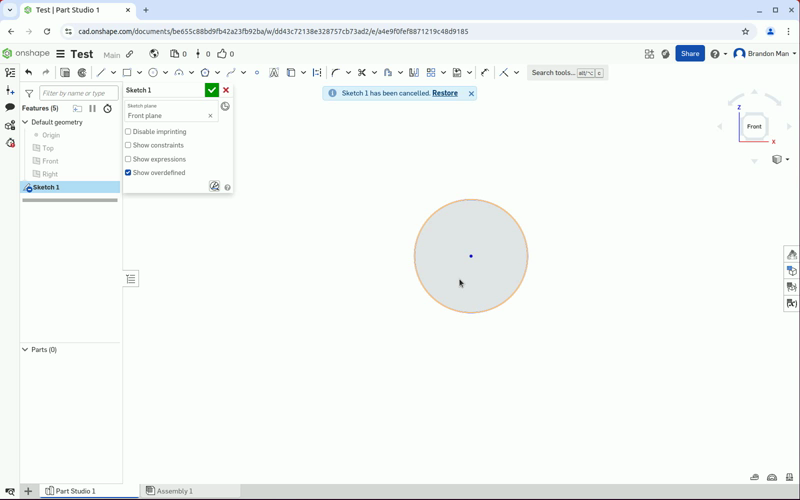
scroll(-6)
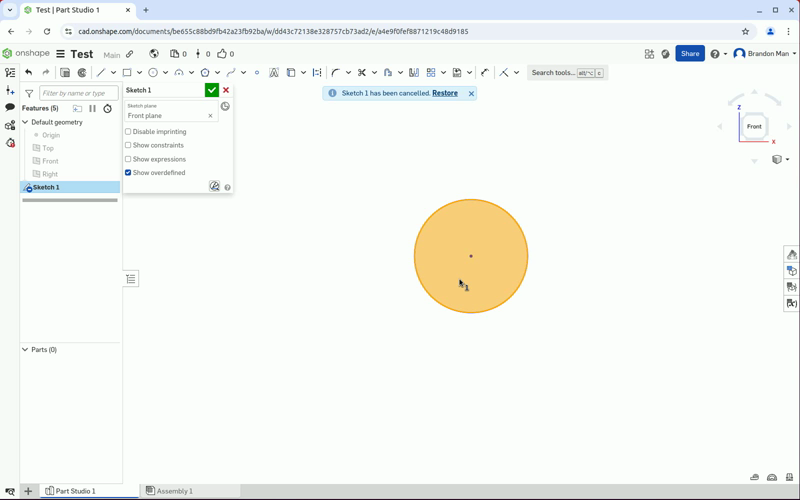
scroll(-6)
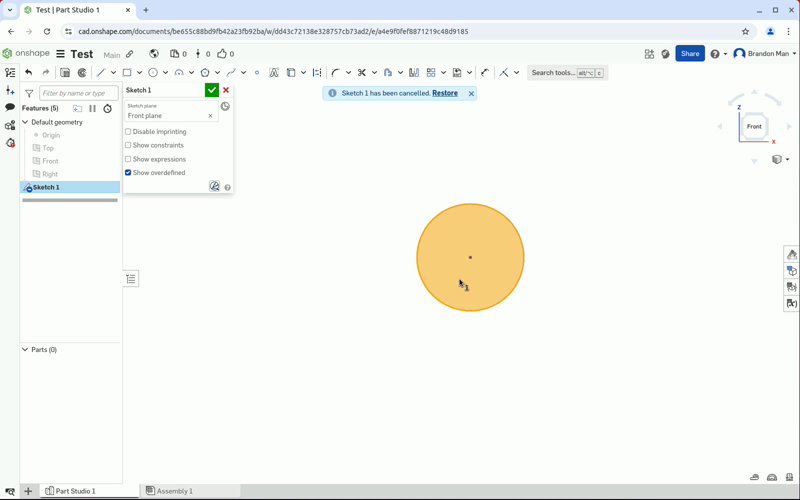
scroll(-6)
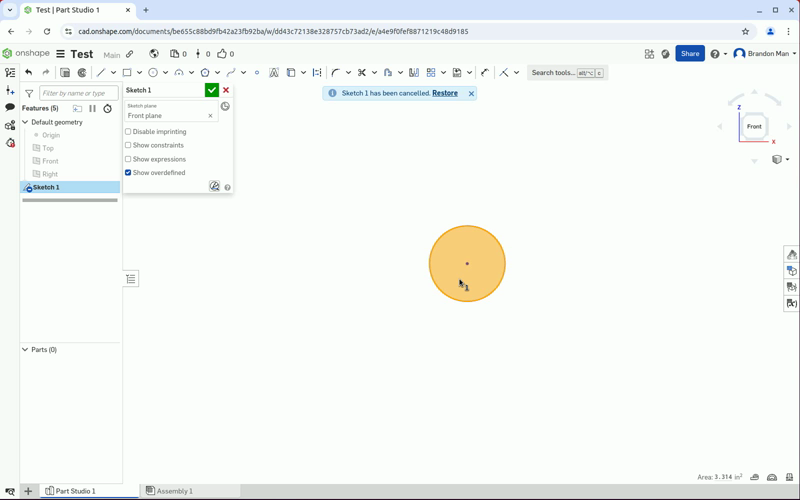
scroll(-6)
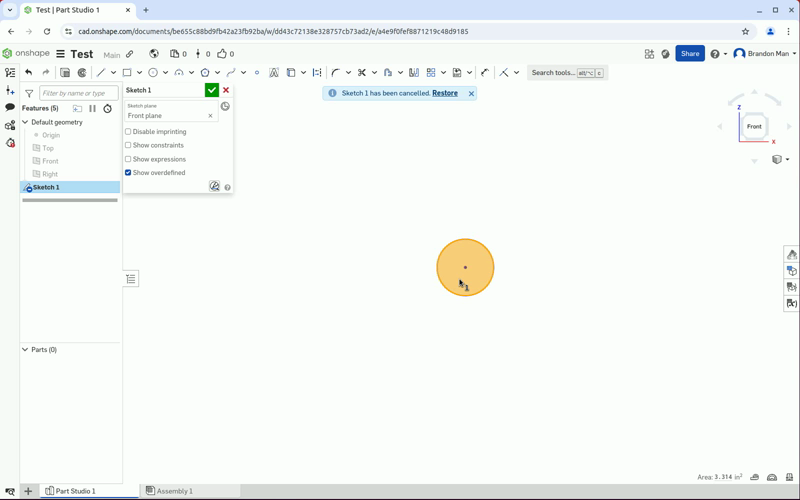
scroll(-6)
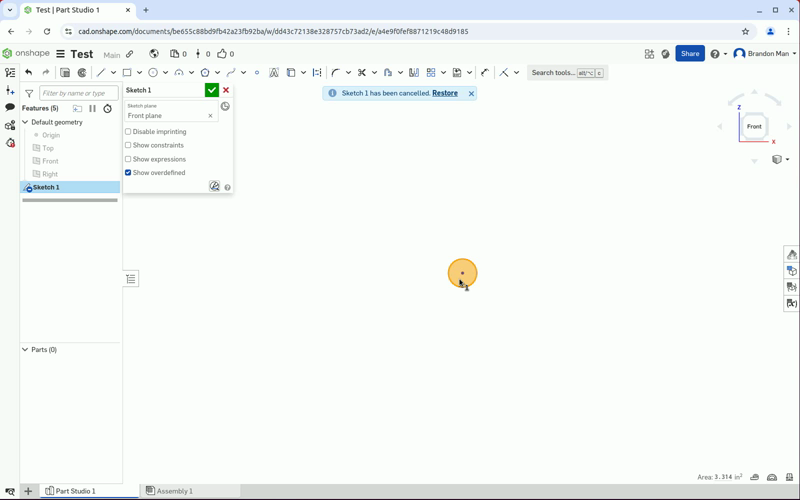
scroll(-6)
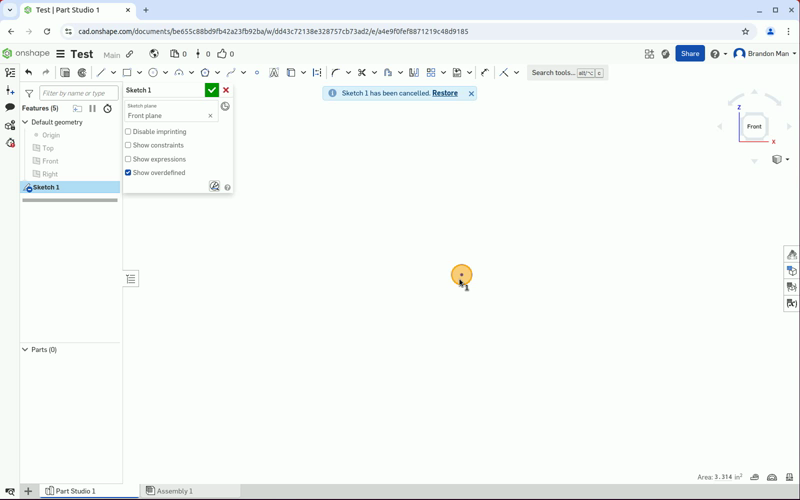
scroll(-6)
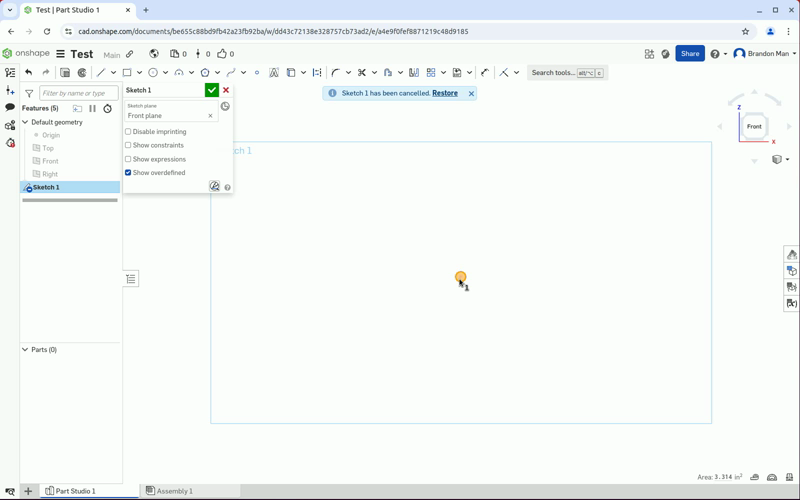
mouse_move(73, 352)
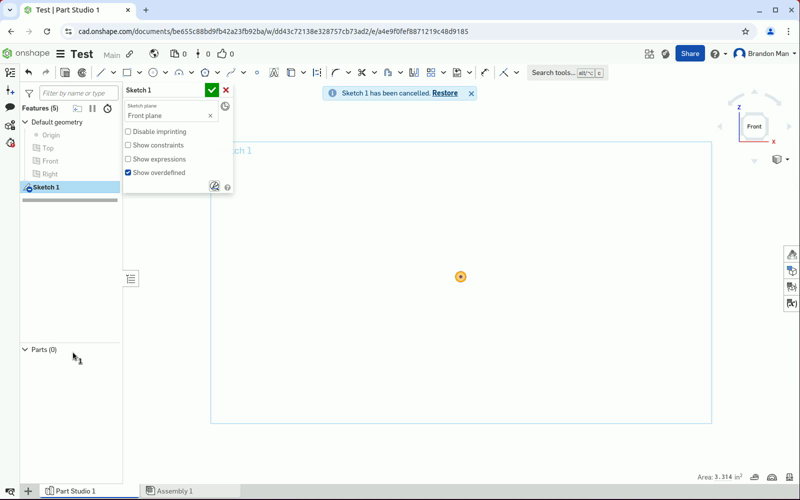
key(shift+y)
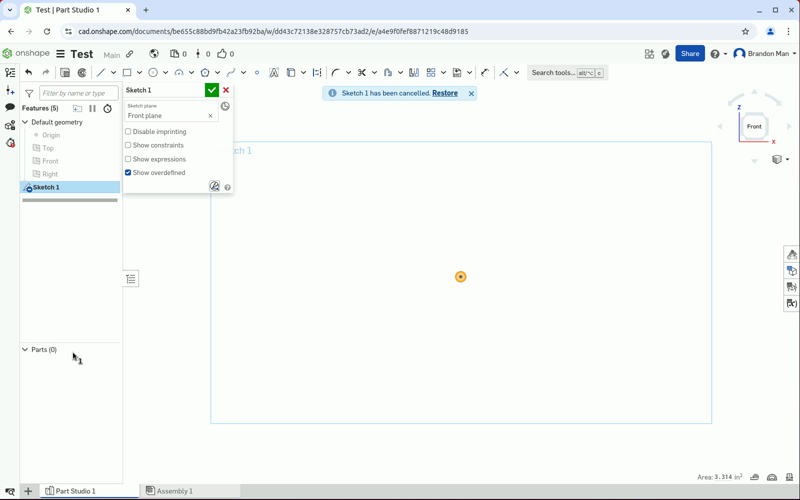
key(shift+e)
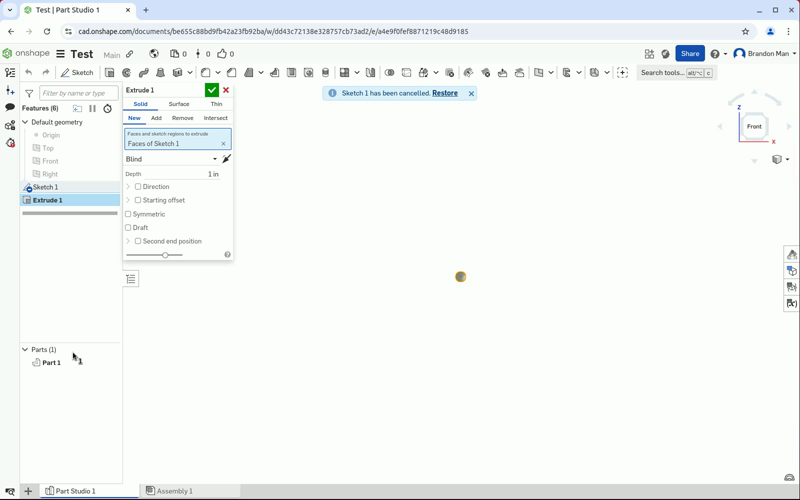
mouse_move(143, 106)
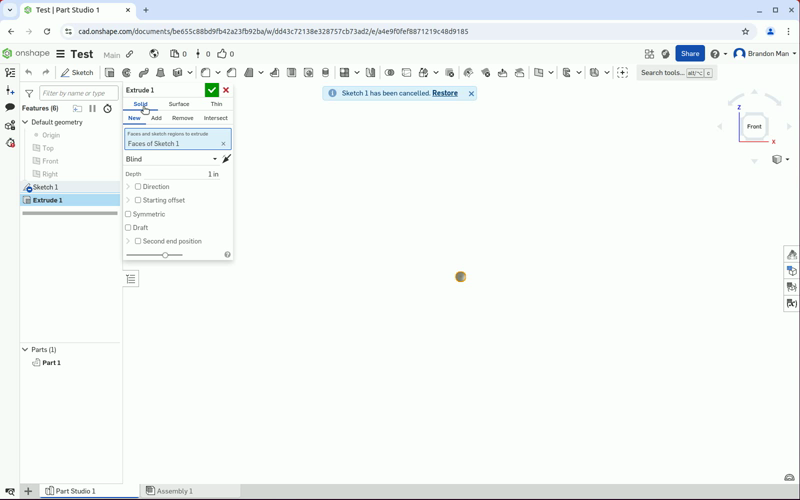
click(143, 106)
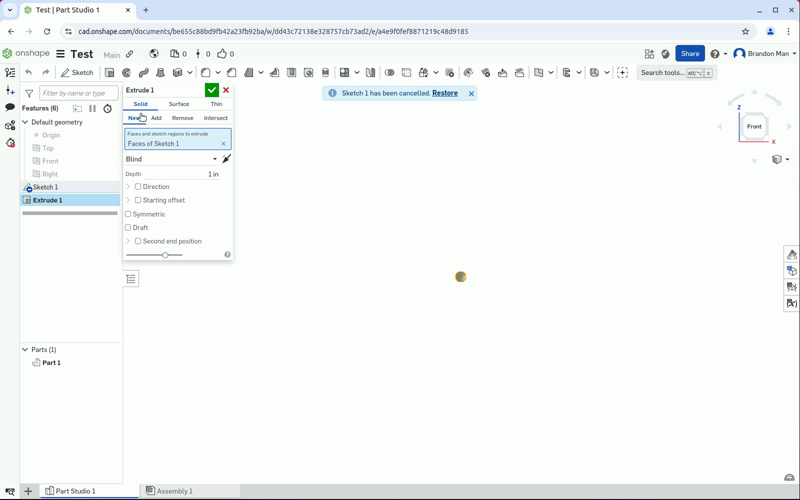
mouse_move(137, 120)
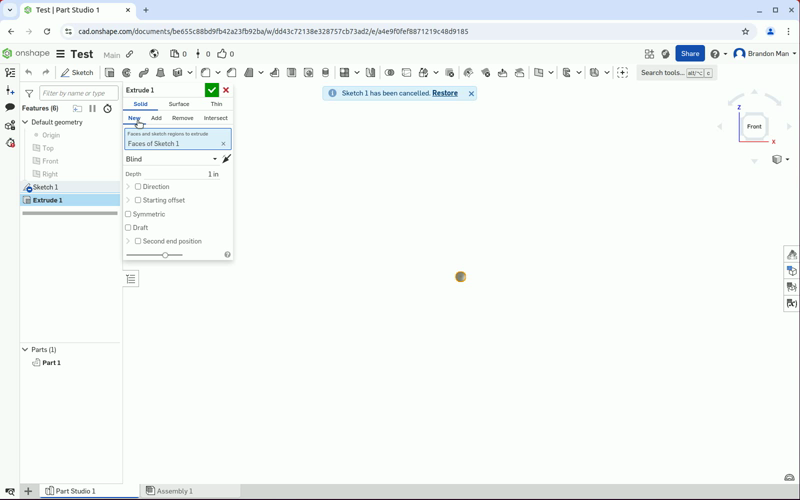
click(137, 120)
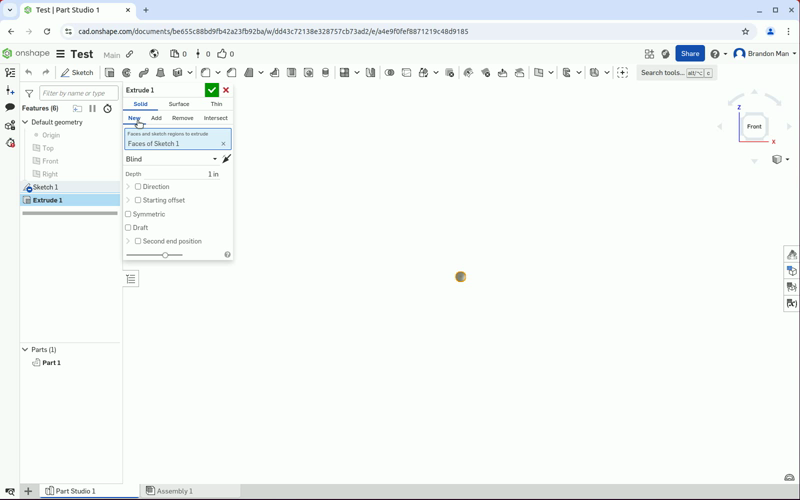
key(tab, 4)
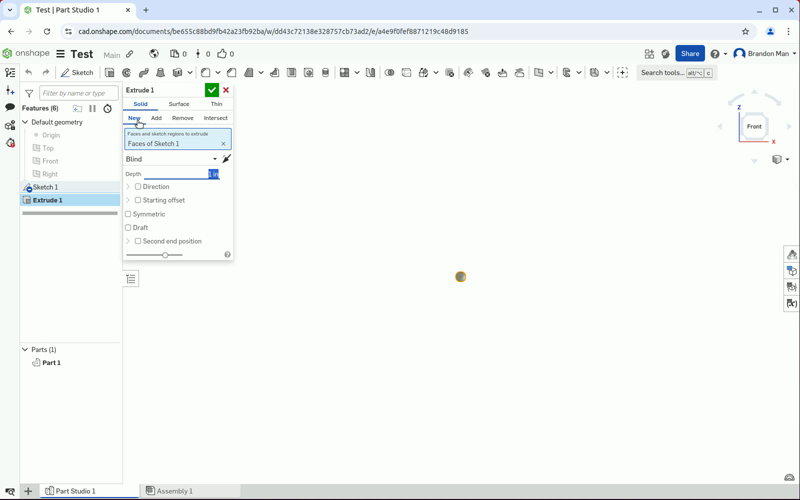
text(-3.611)
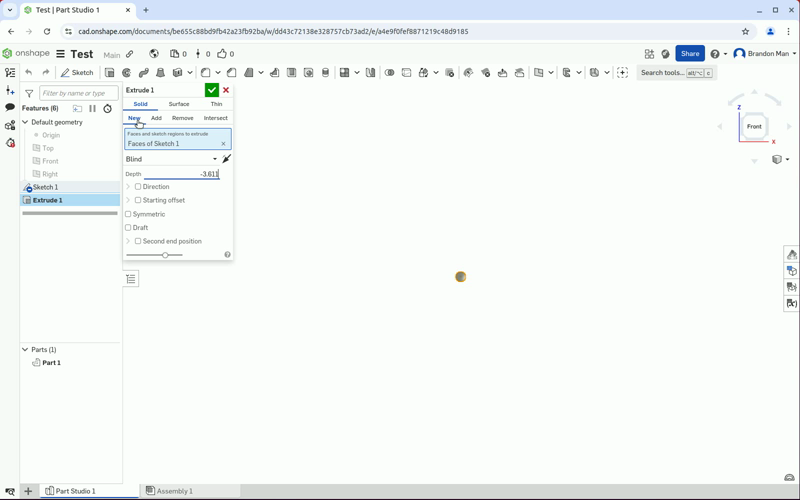
key(enter)
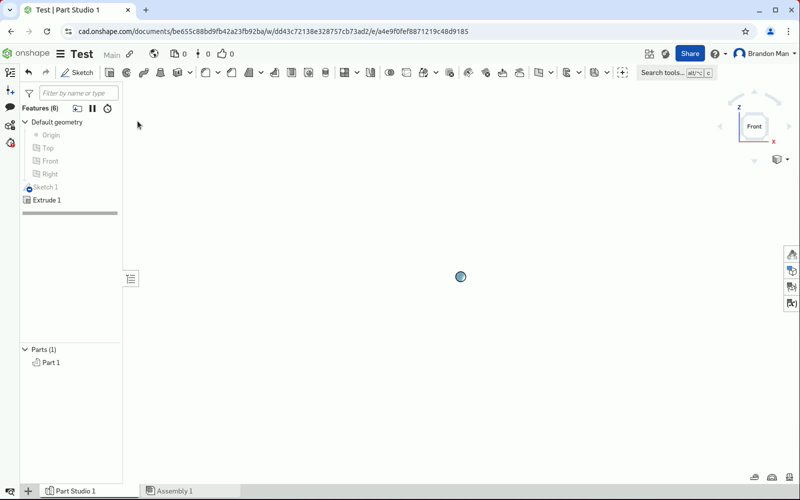
key(shift+h)
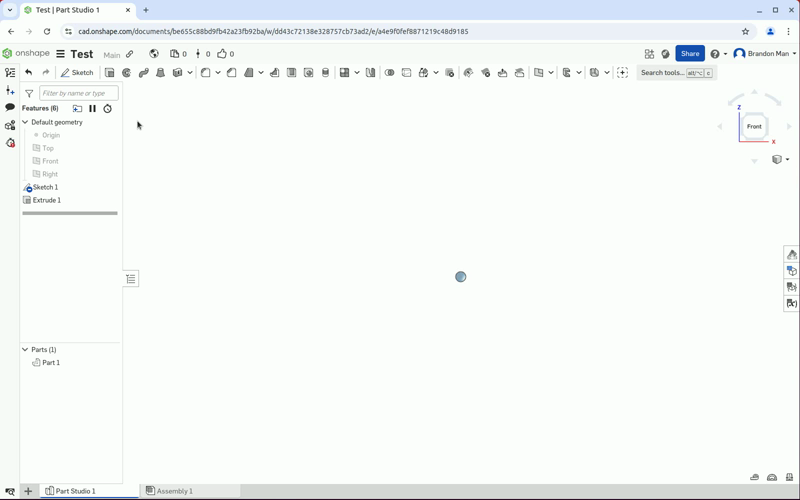
key(shift+h)
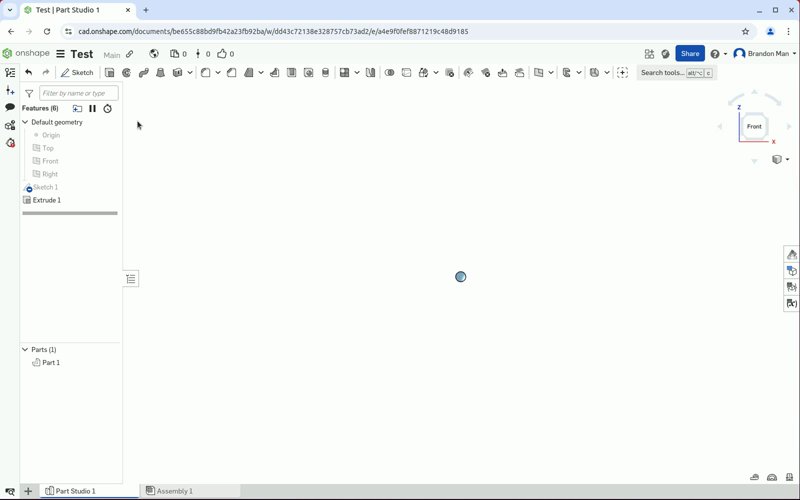
mouse_move(73, 189)
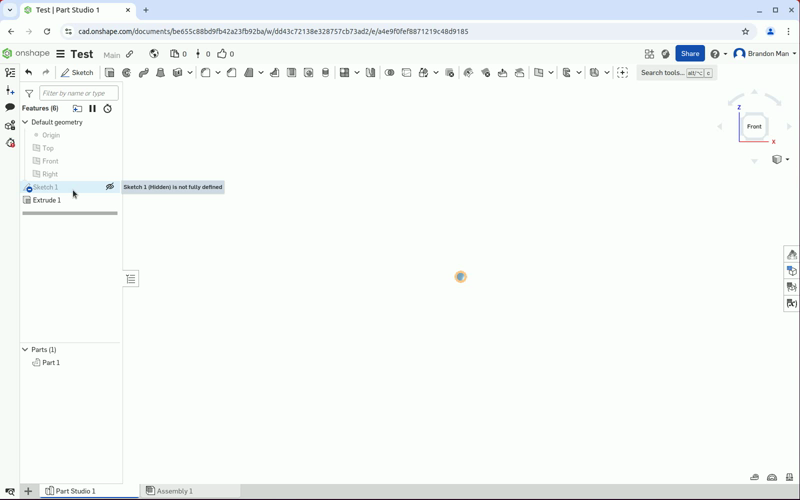
click(73, 189)
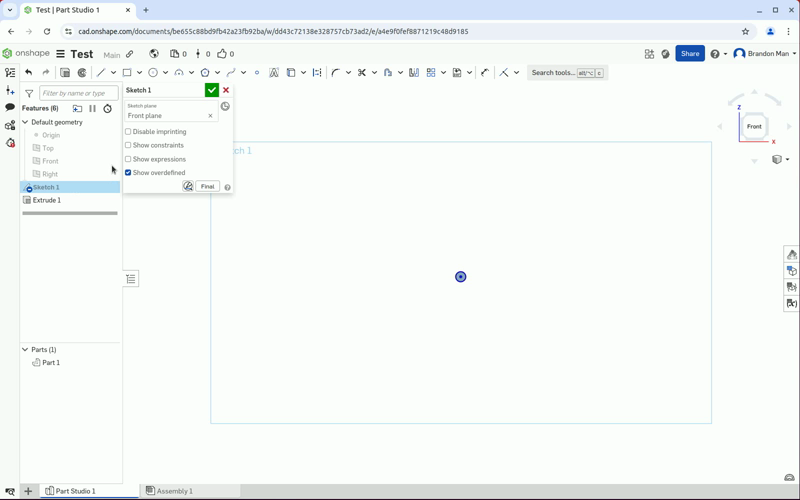
mouse_move(229, 92)
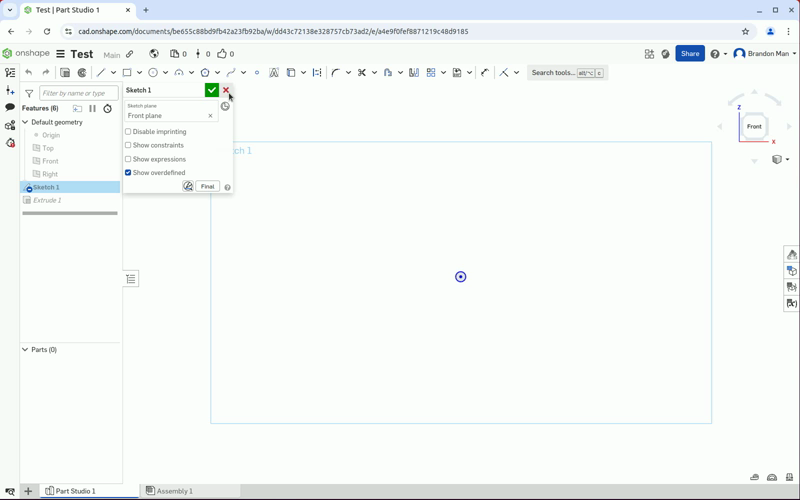
click(229, 92)
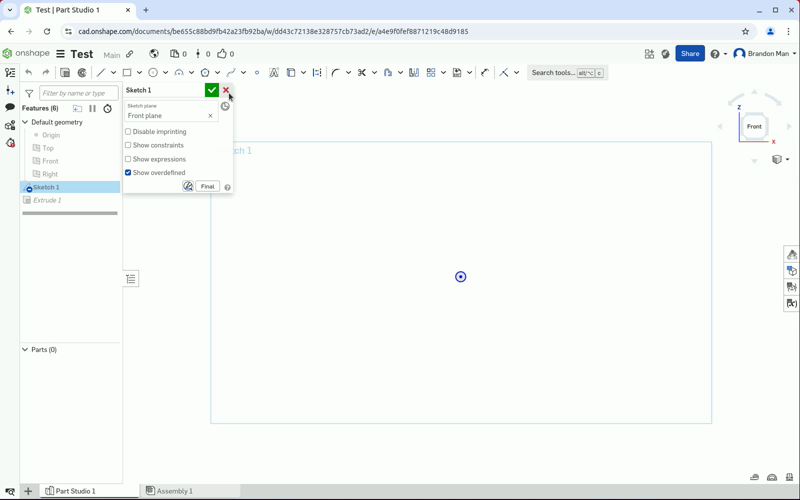
key(shift+s)
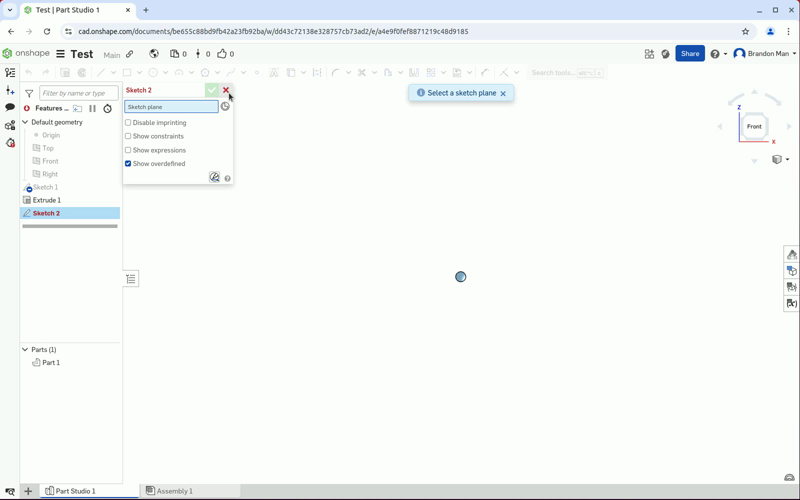
mouse_move(73, 163)
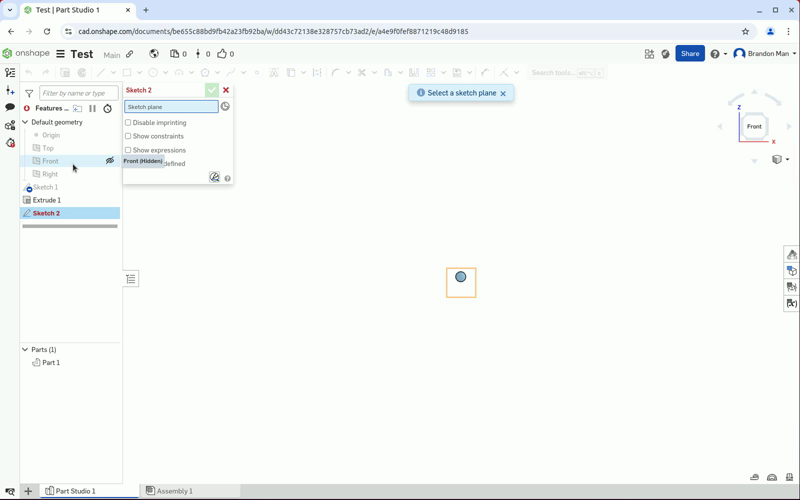
click(73, 163)
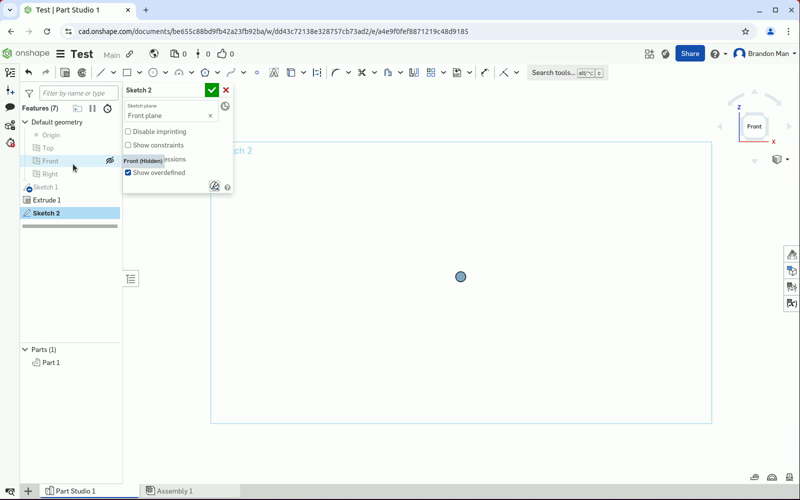
mouse_move(73, 352)
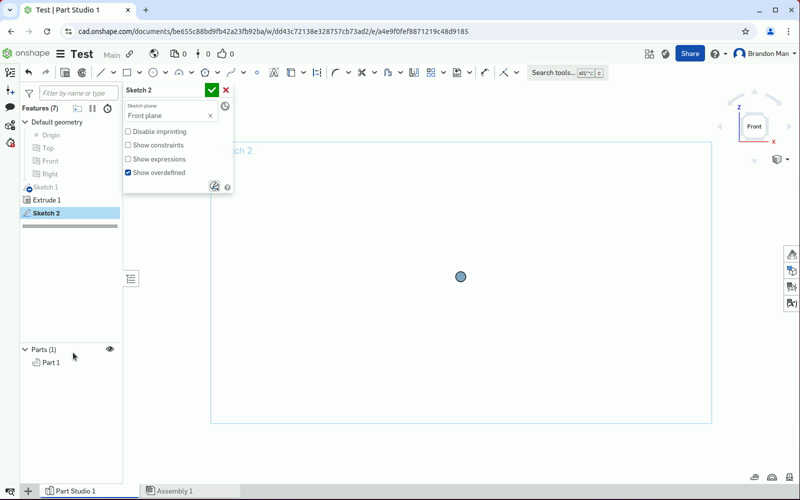
key(y)
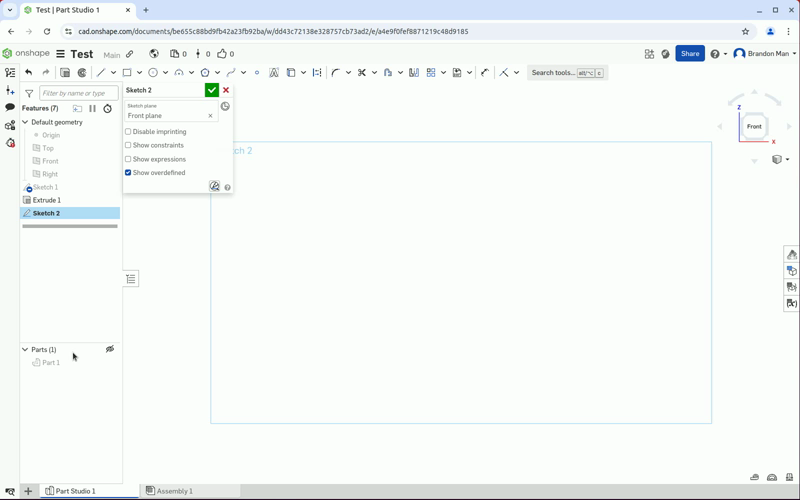
key(c)
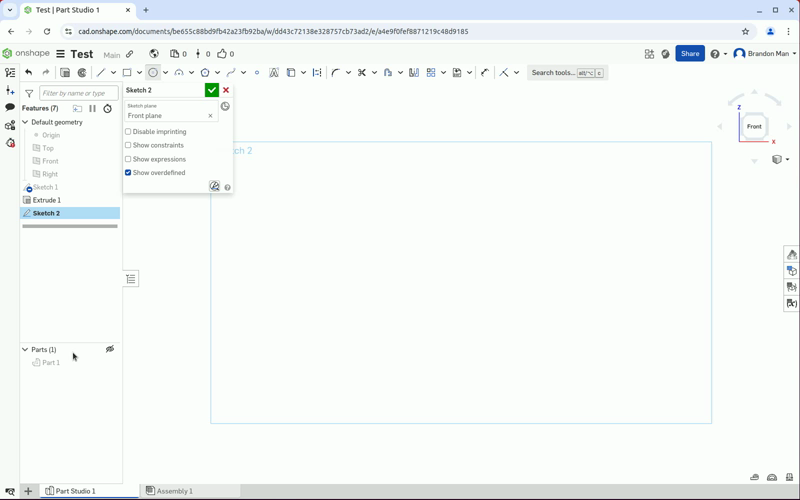
key_down(shift)
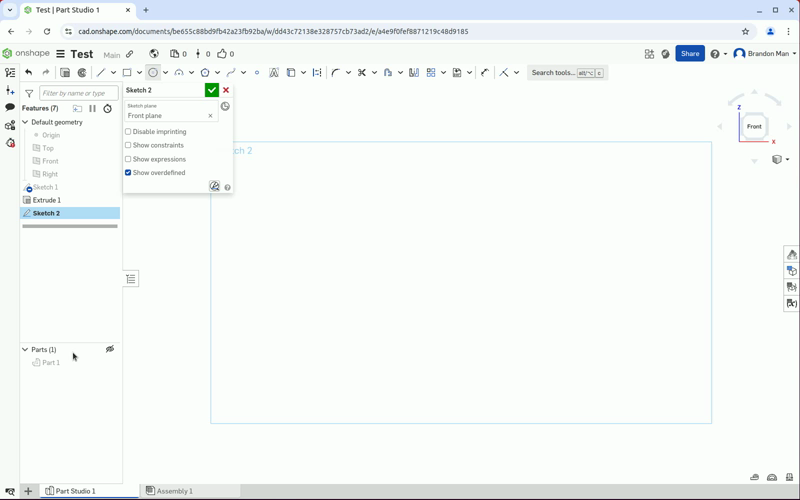
mouse_move(460, 276)
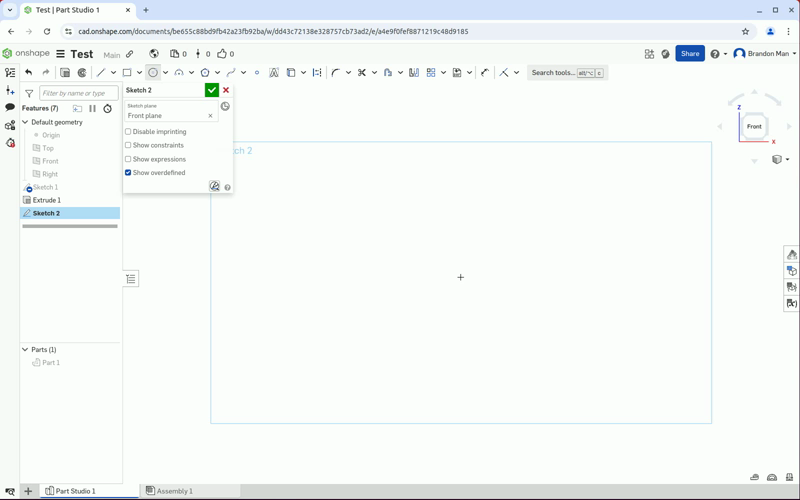
click(460, 276)
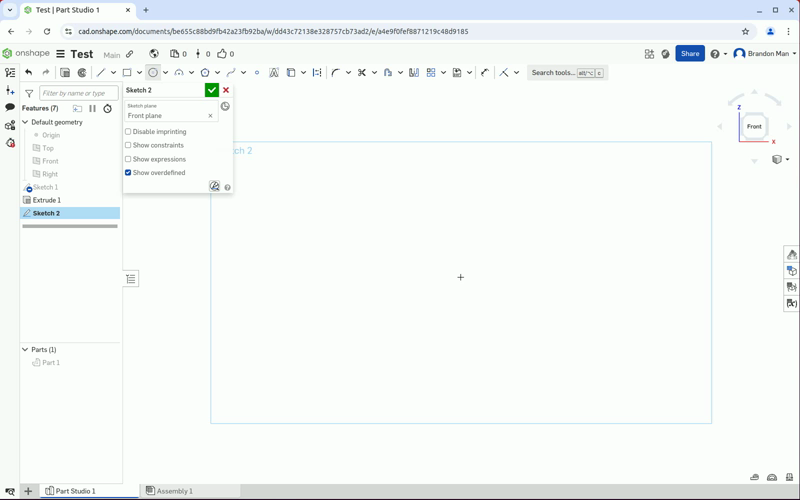
key_up(shift)
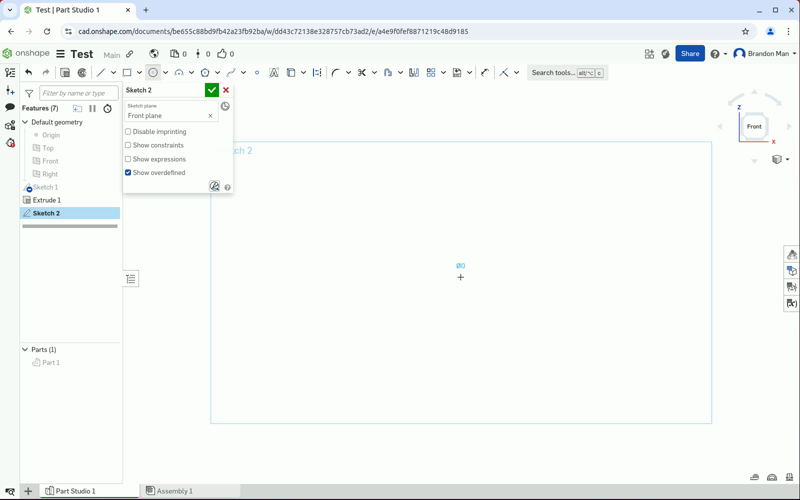
mouse_move(468, 276)
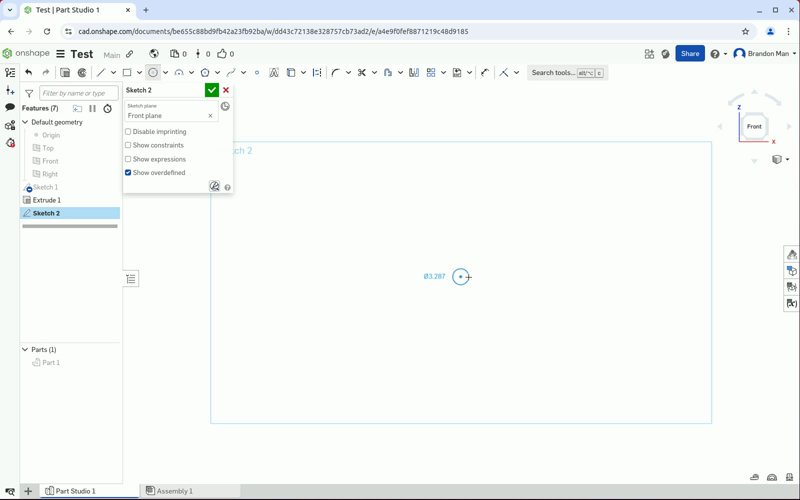
click(468, 276)
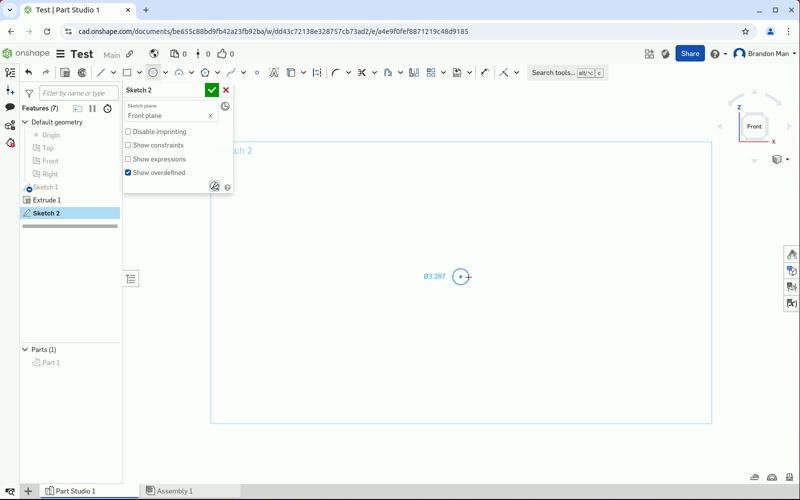
key(esc)
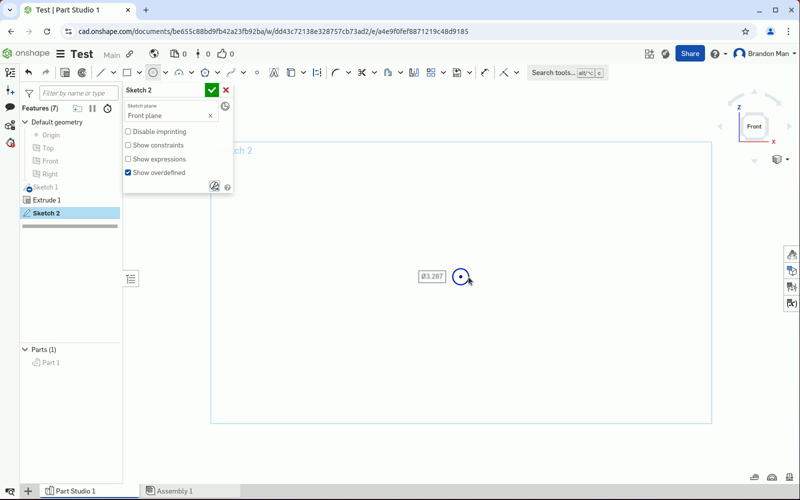
key(c)
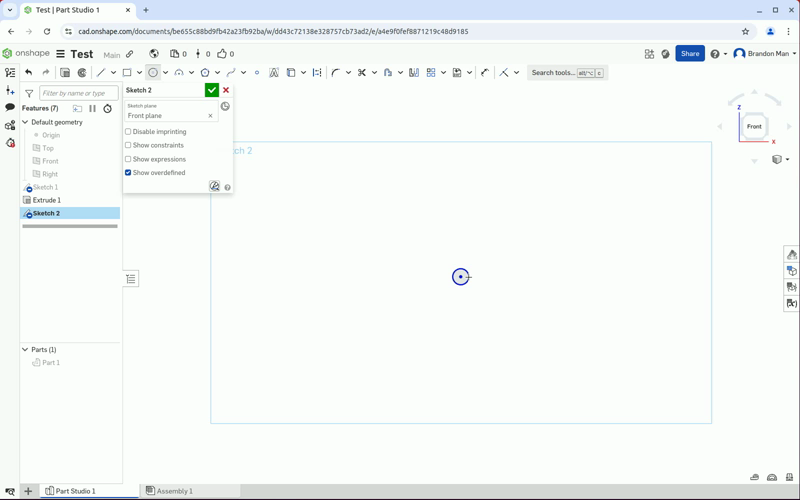
key_down(shift)
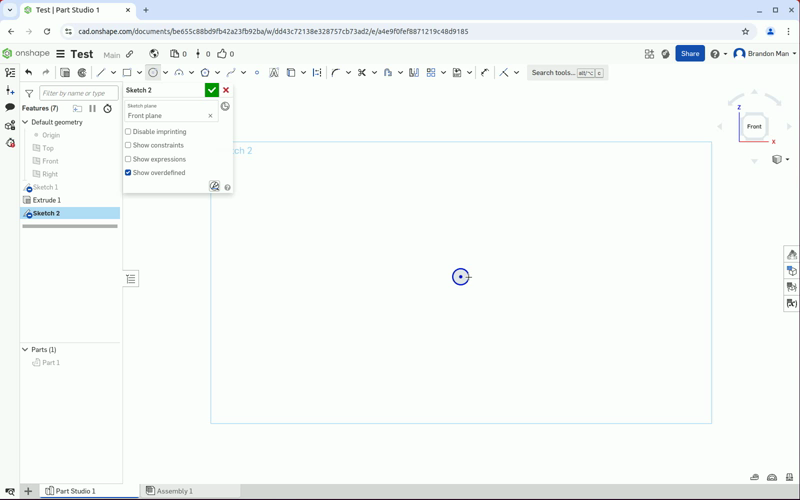
mouse_move(460, 276)
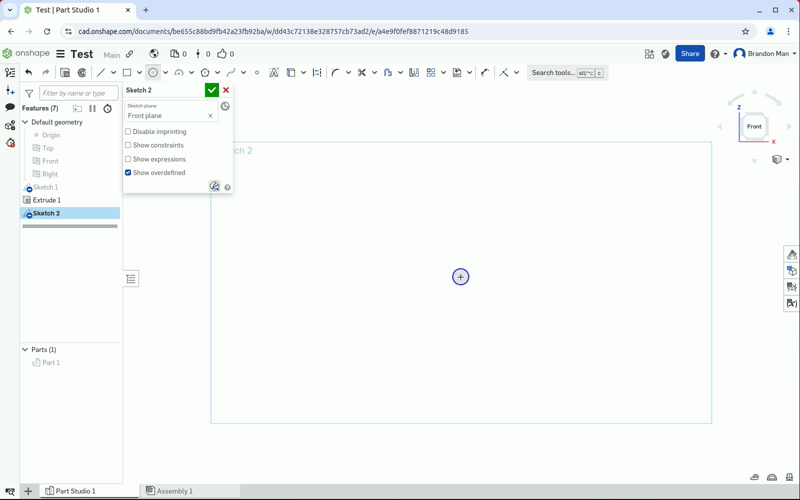
click(460, 276)
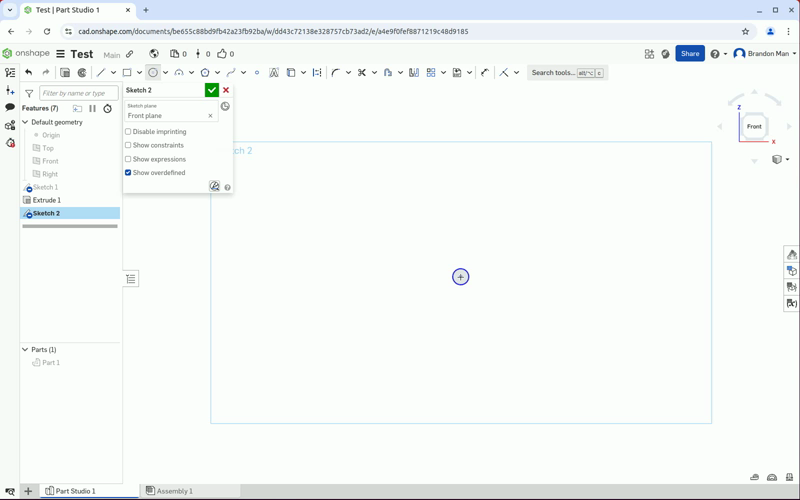
key_up(shift)
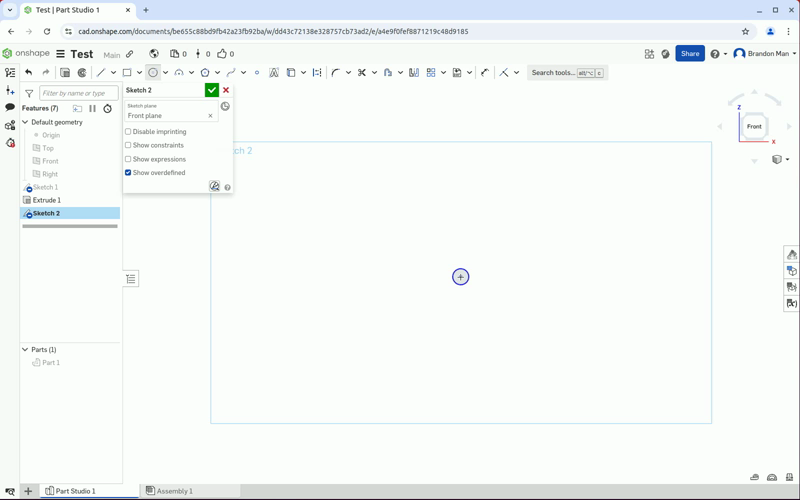
mouse_move(465, 276)
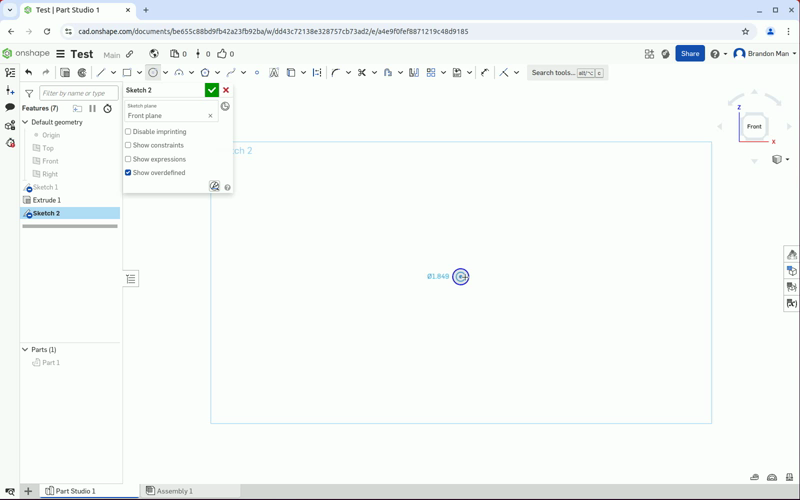
scroll(6)
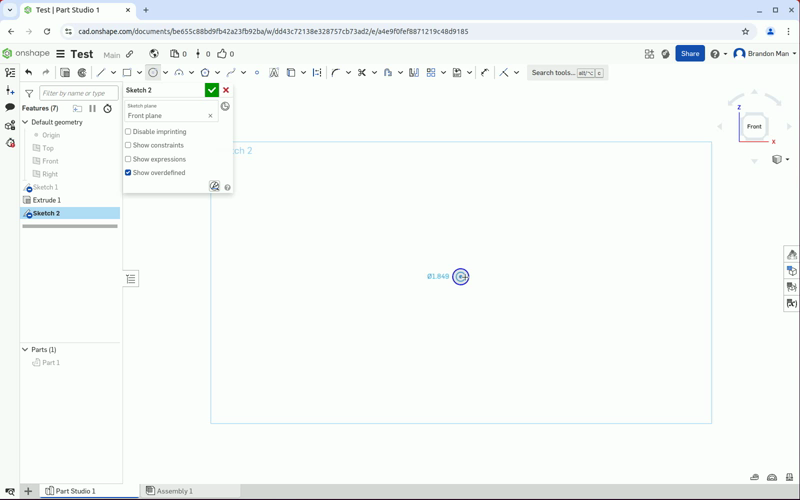
scroll(6)
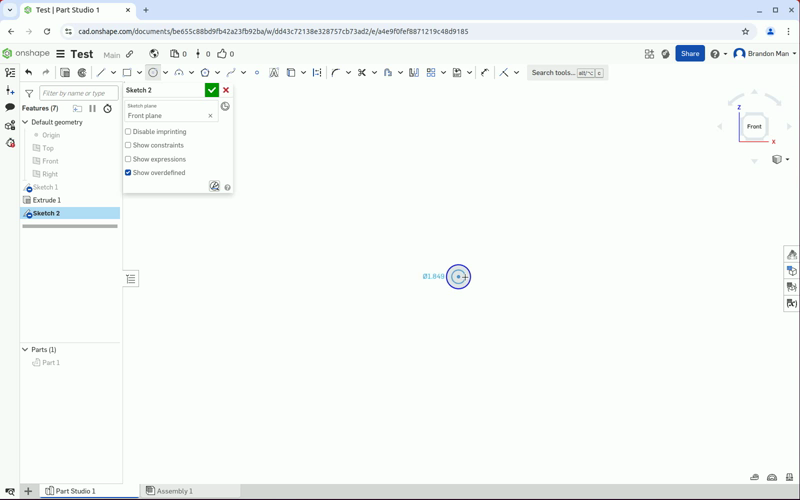
scroll(6)
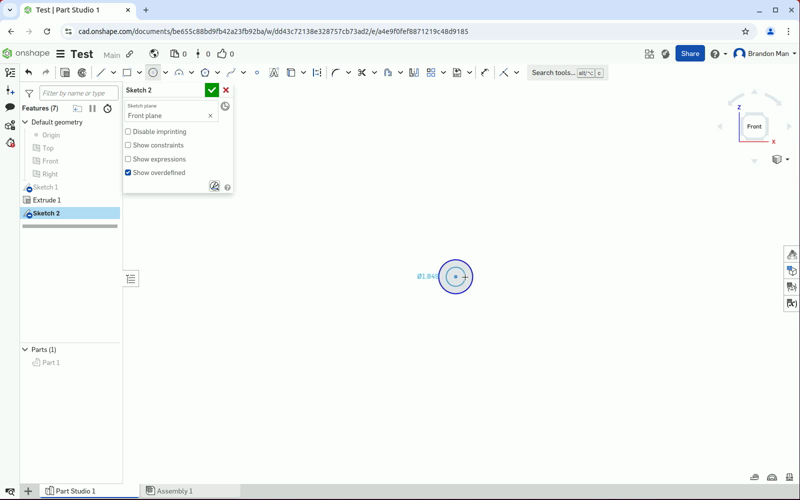
scroll(6)
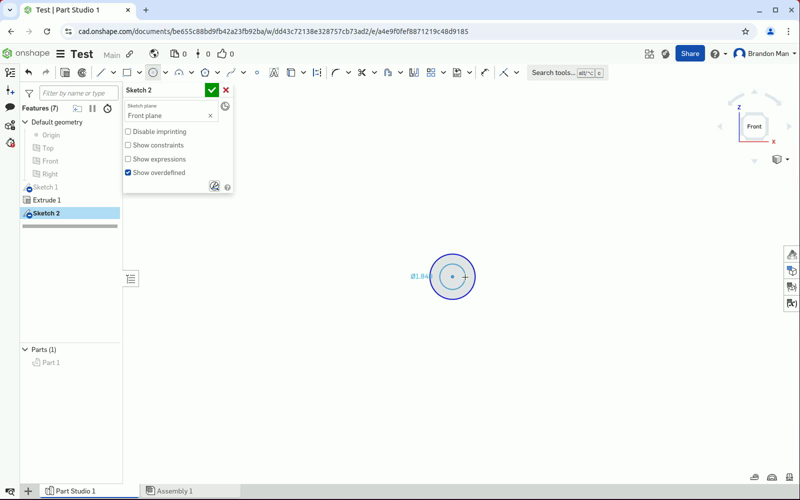
scroll(6)
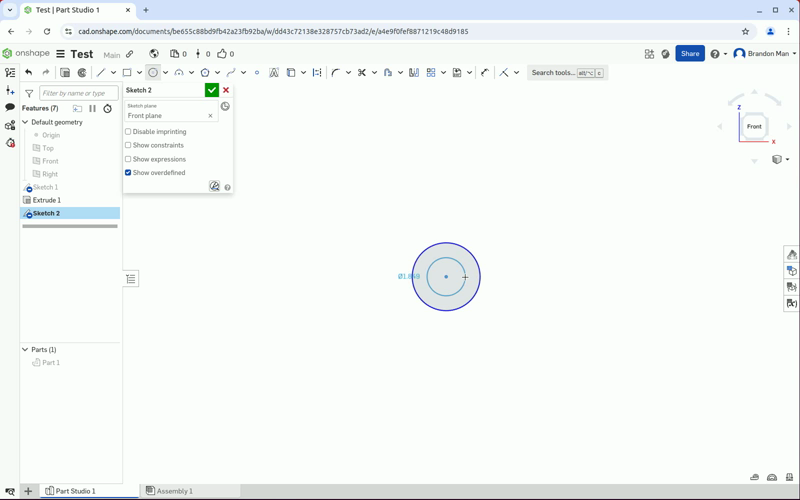
scroll(6)
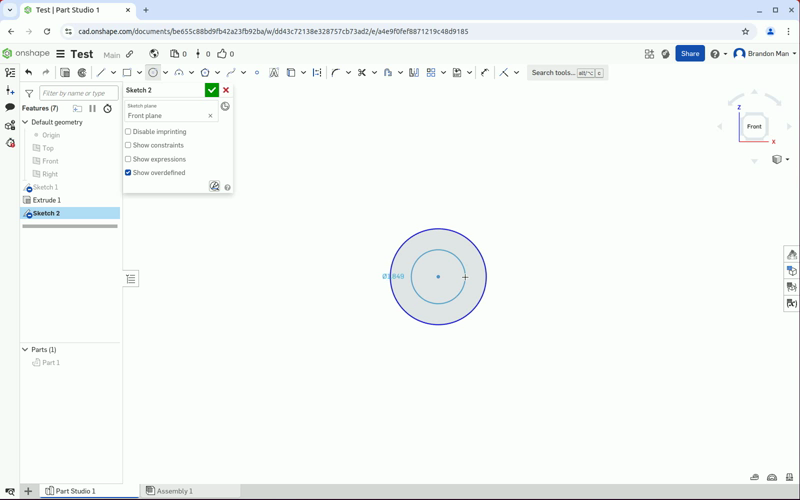
scroll(6)
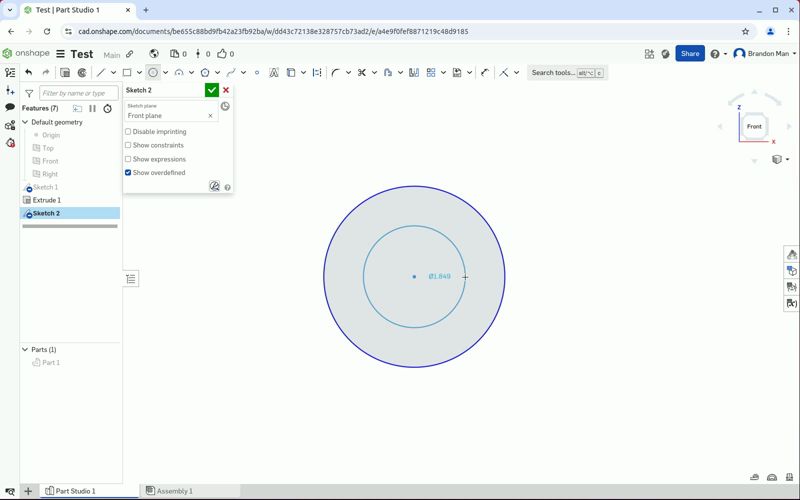
click(465, 276)
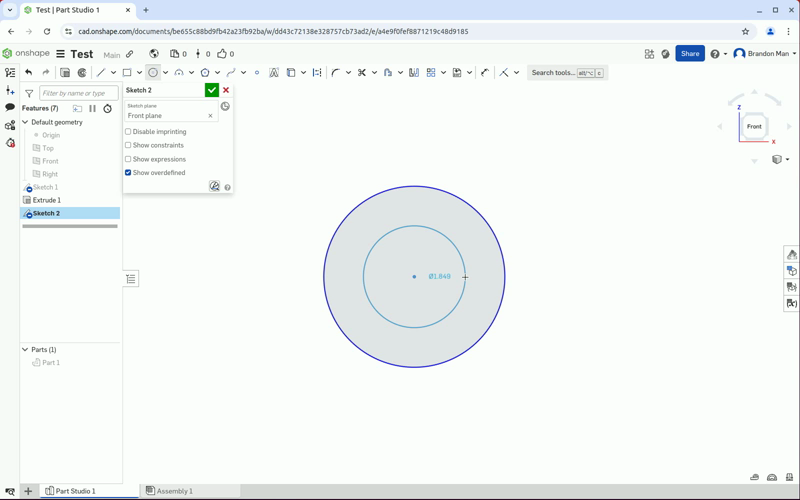
scroll(-6)
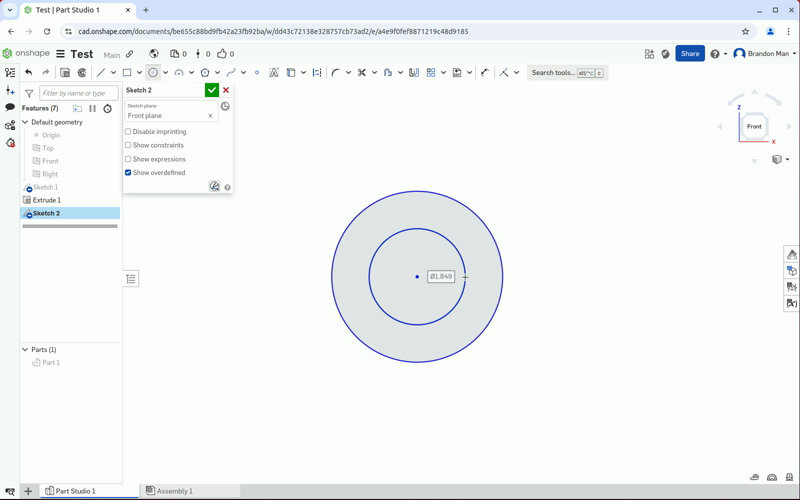
scroll(-6)
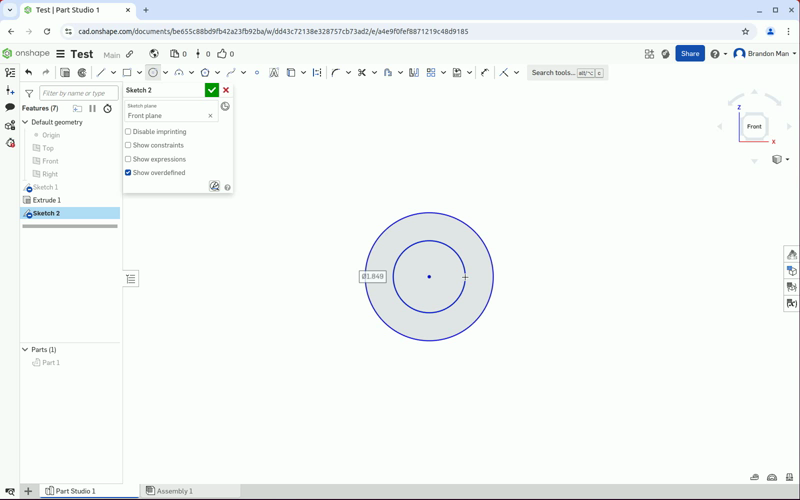
scroll(-6)
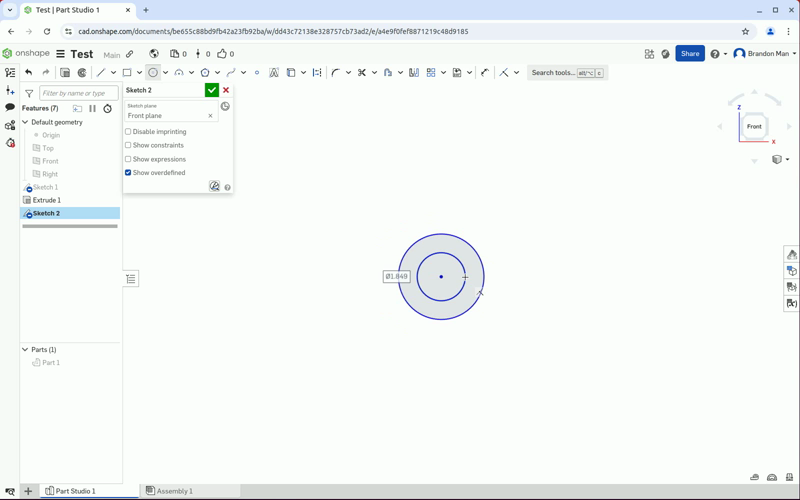
scroll(-6)
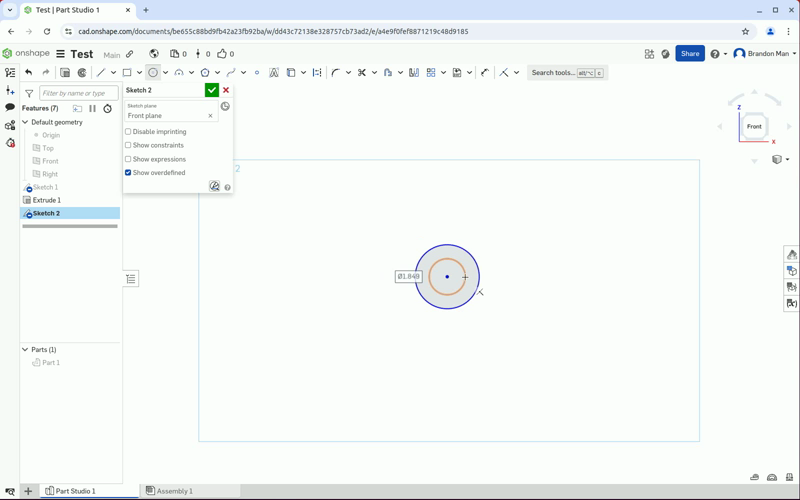
scroll(-6)
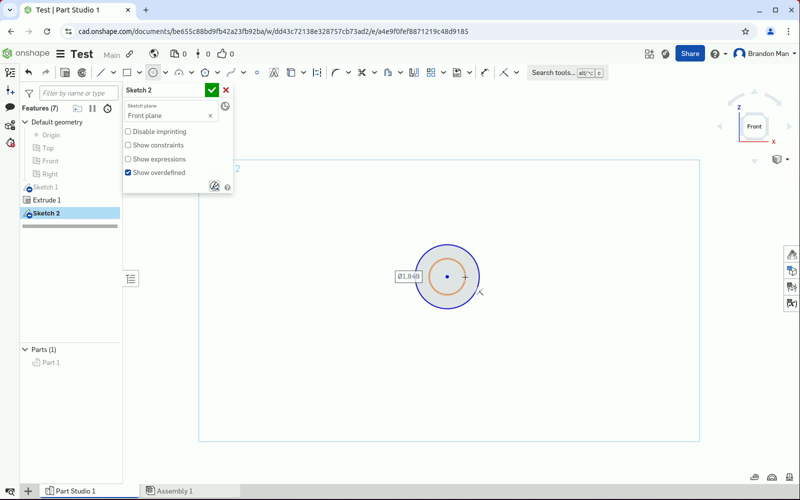
scroll(-6)
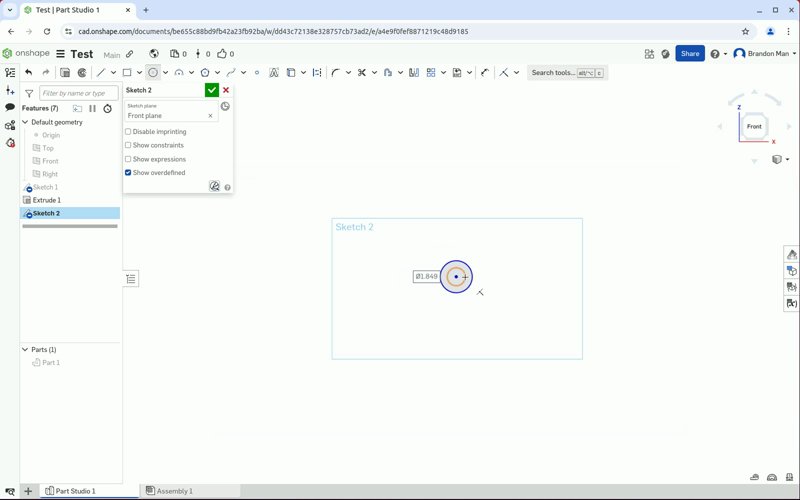
scroll(-6)
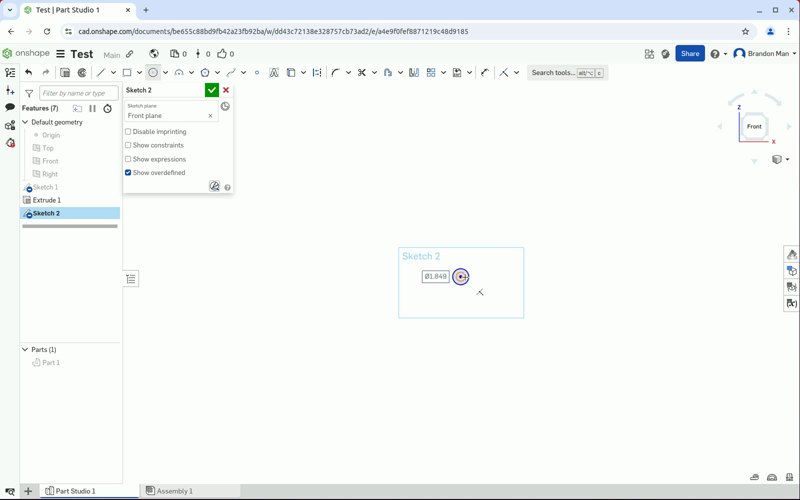
key(esc)
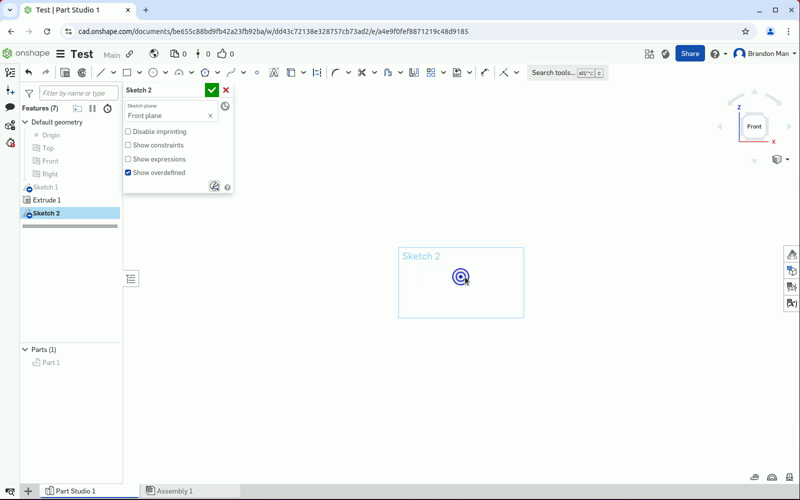
mouse_move(468, 278)
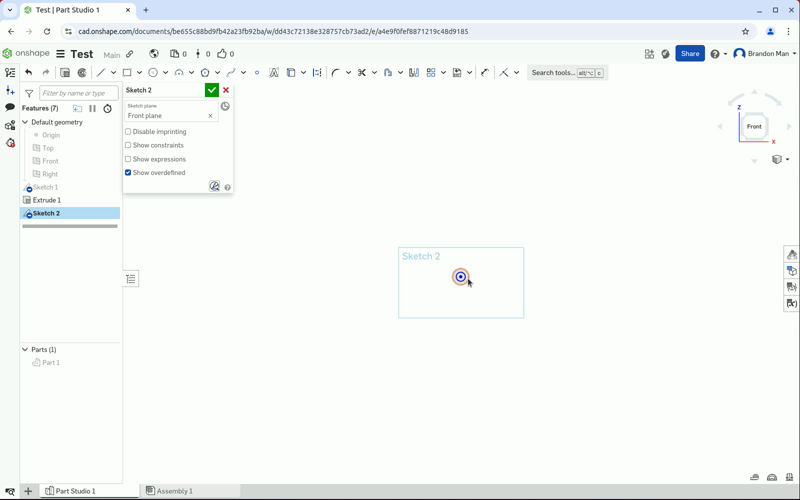
scroll(6)
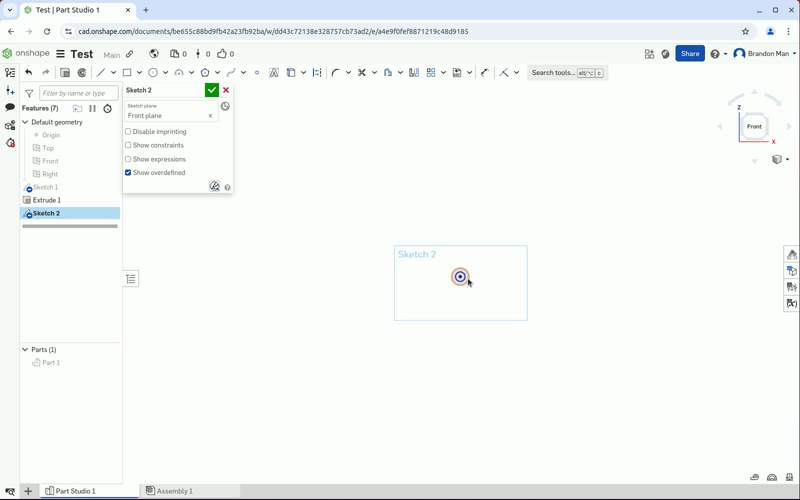
scroll(6)
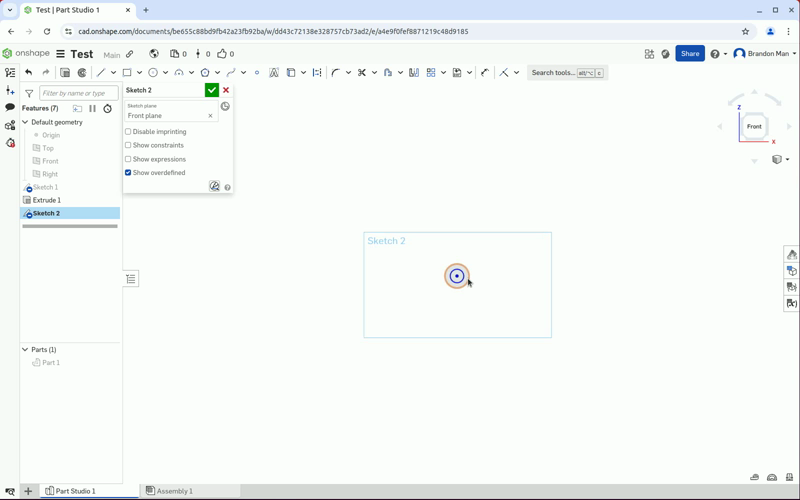
scroll(6)
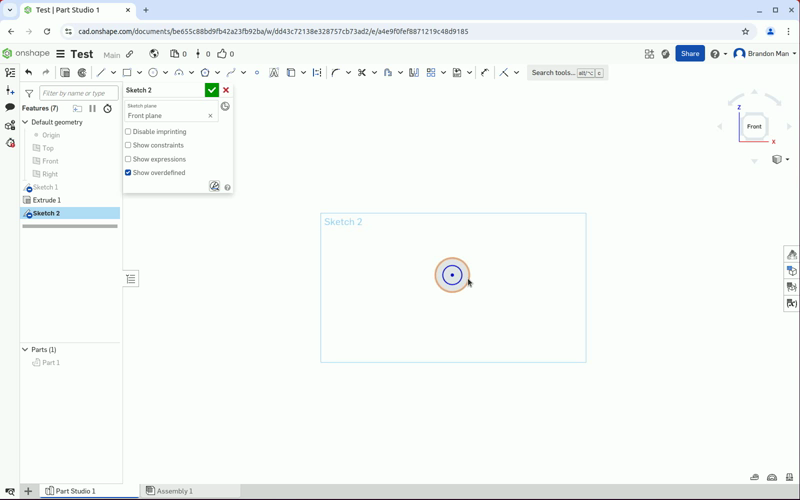
scroll(6)
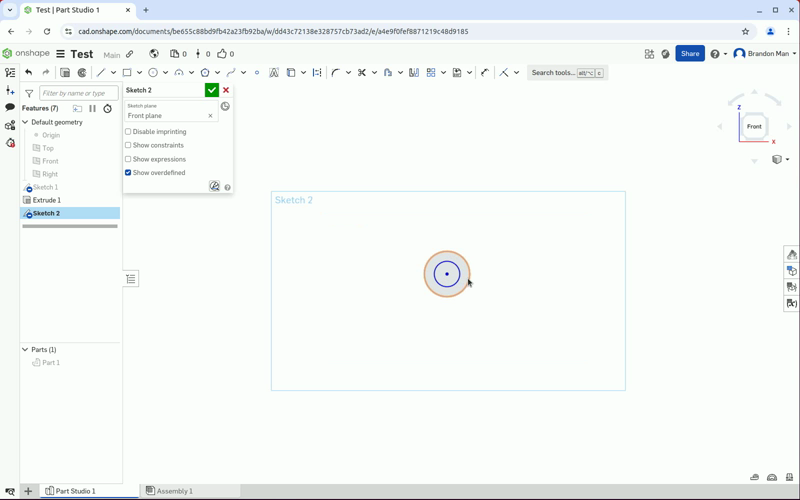
scroll(6)
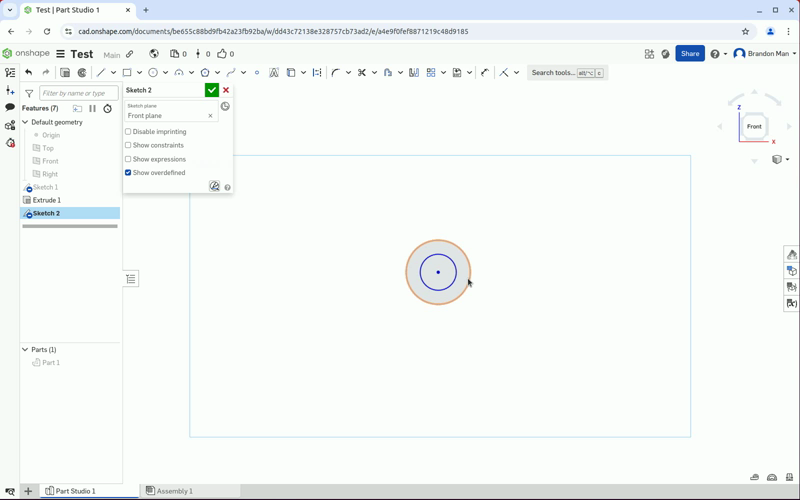
scroll(6)
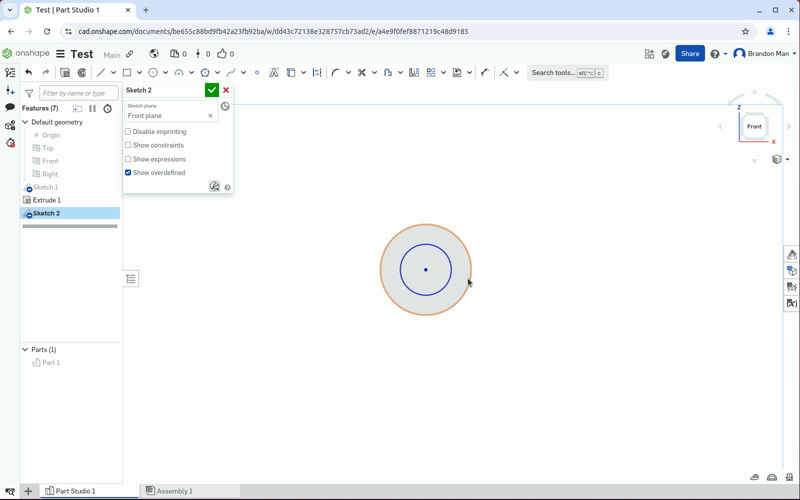
scroll(6)
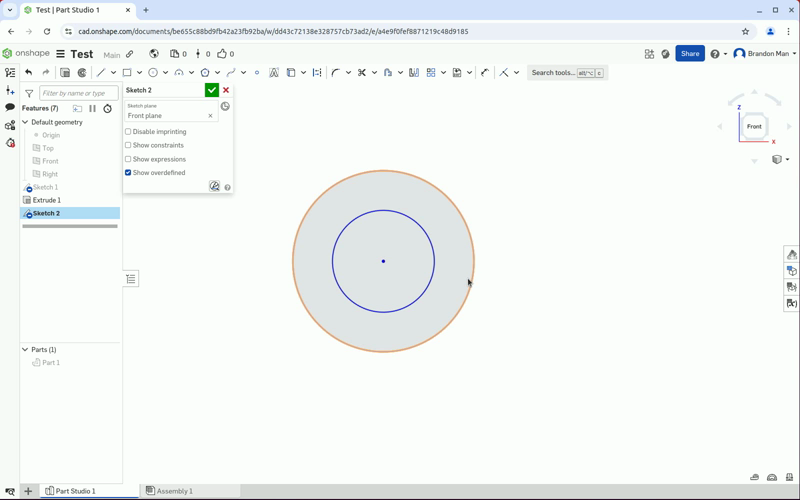
click(468, 278)
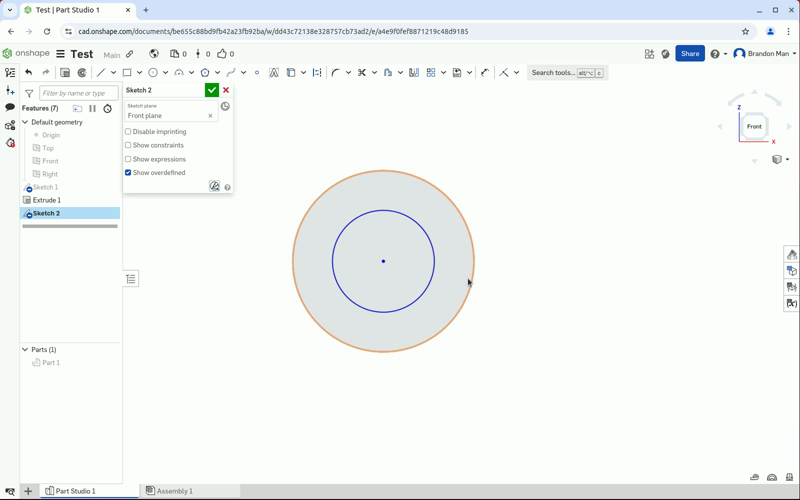
scroll(-6)
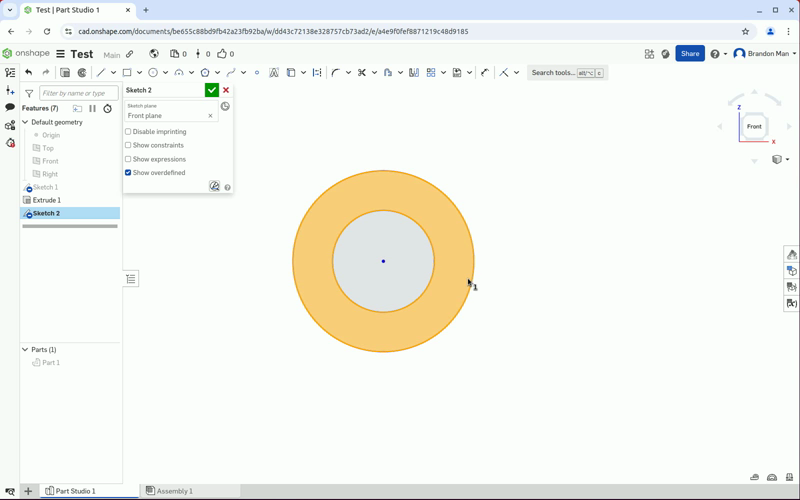
scroll(-6)
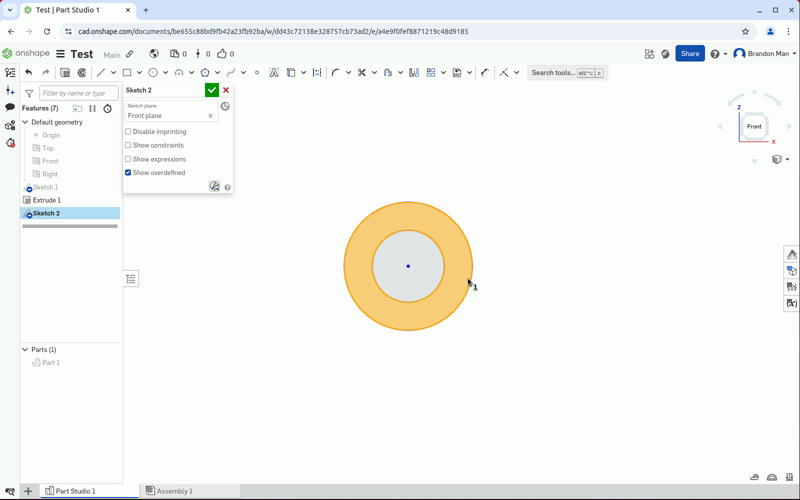
scroll(-6)
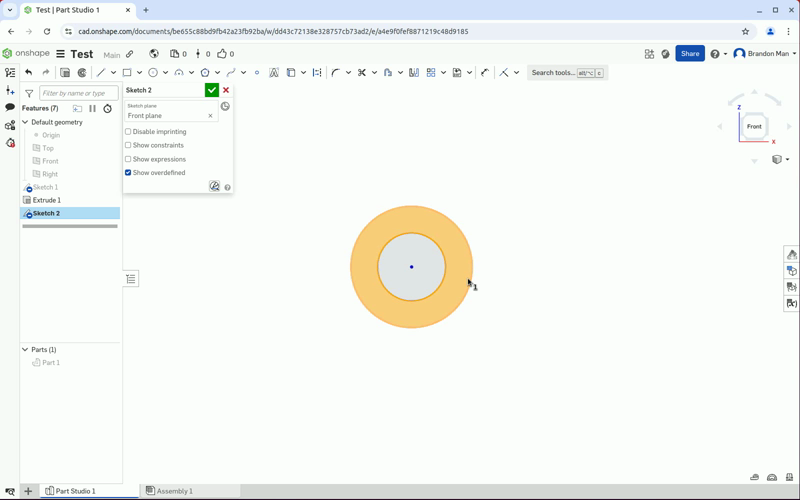
scroll(-6)
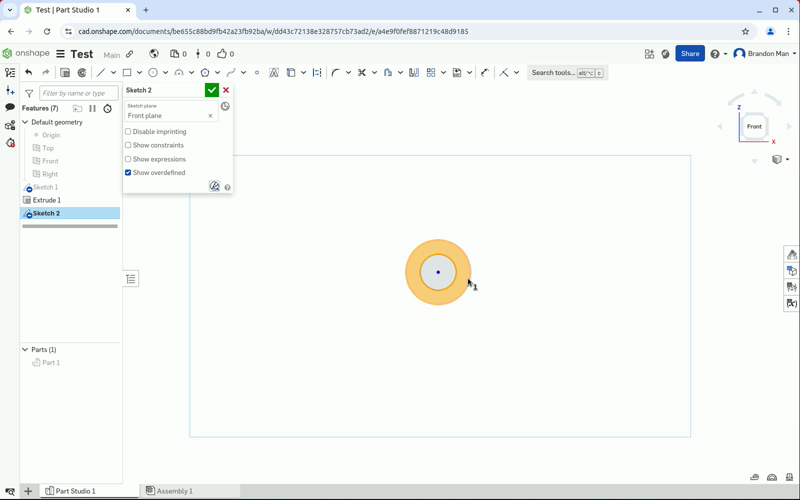
scroll(-6)
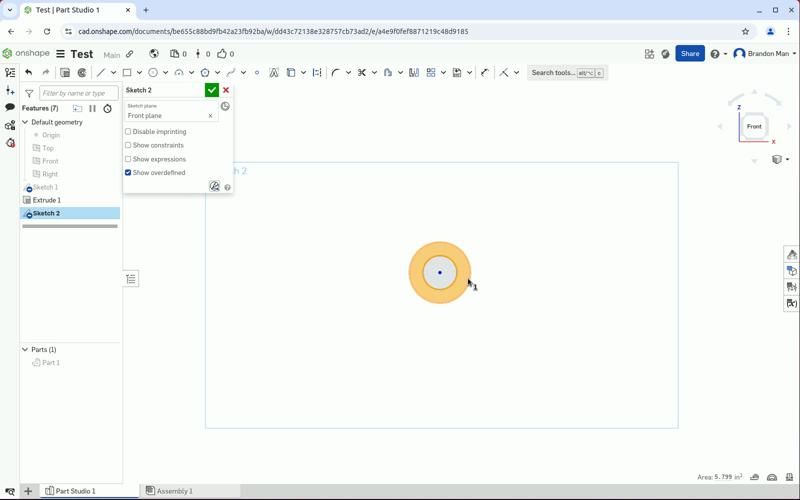
scroll(-6)
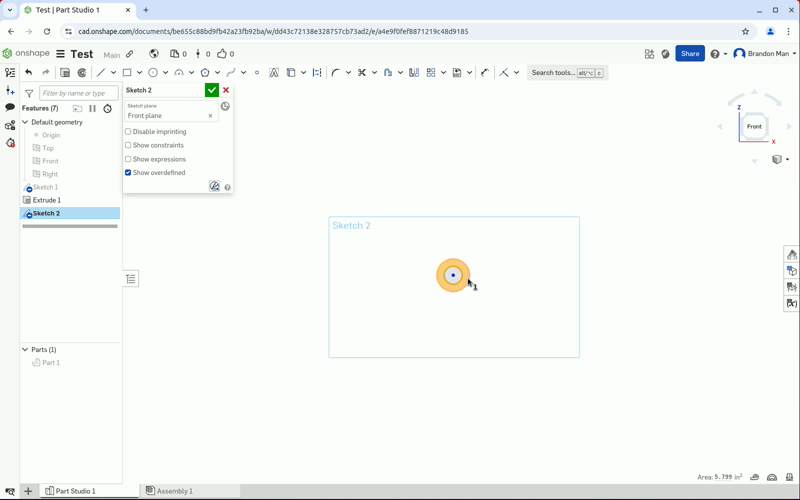
scroll(-6)
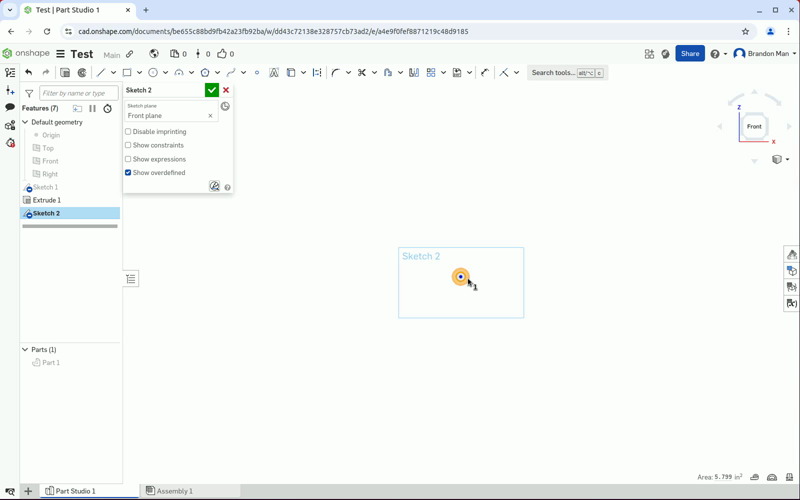
mouse_move(73, 352)
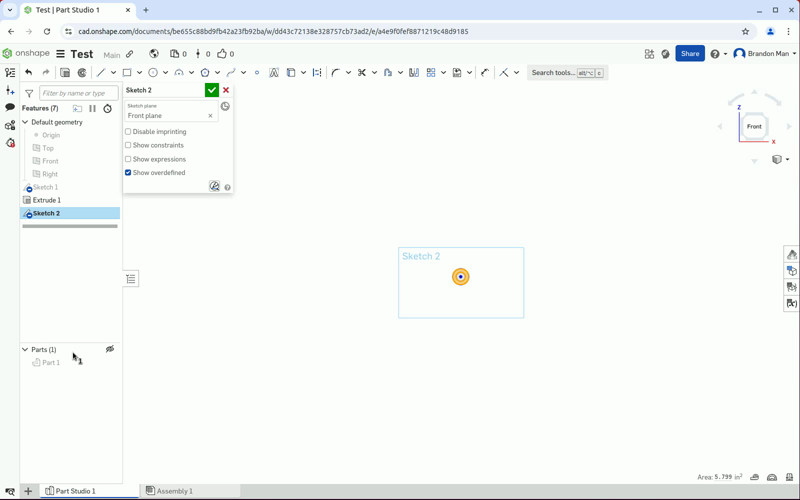
key(shift+y)
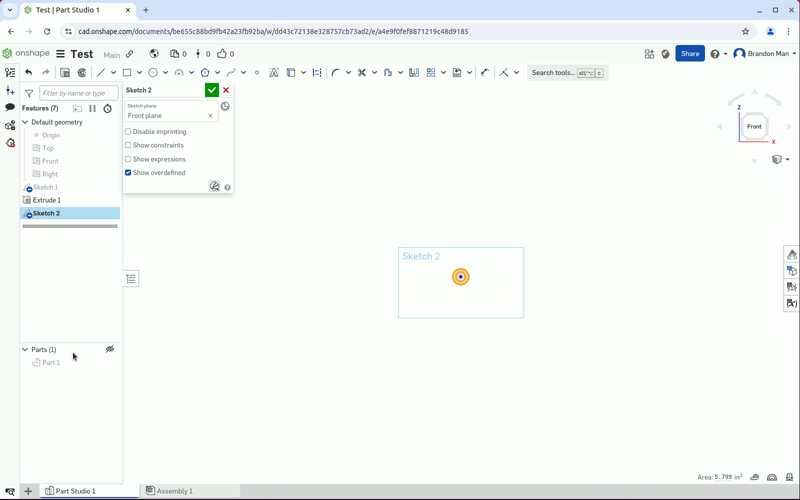
key(shift+e)
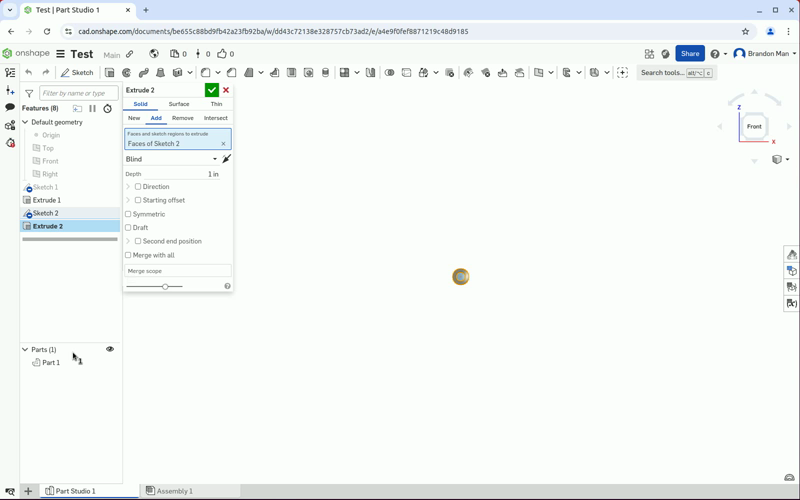
mouse_move(143, 106)
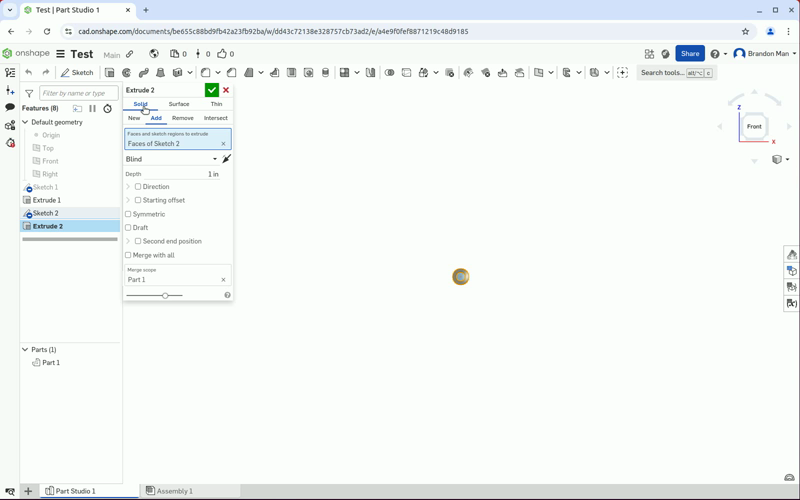
click(143, 106)
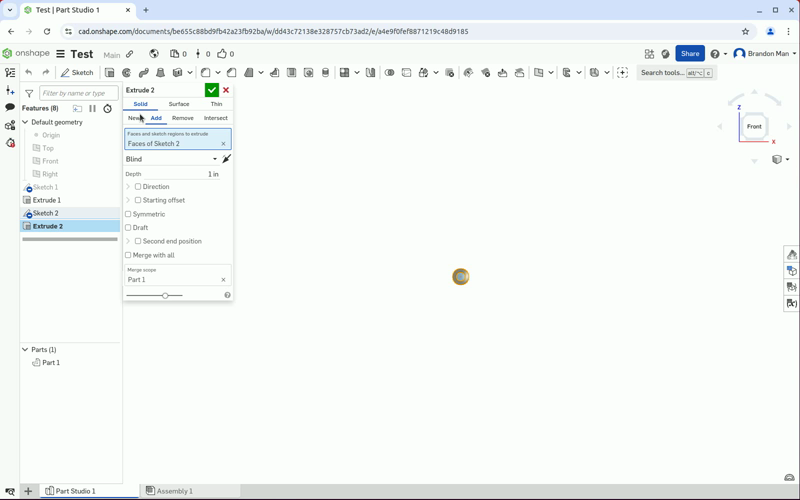
mouse_move(137, 120)
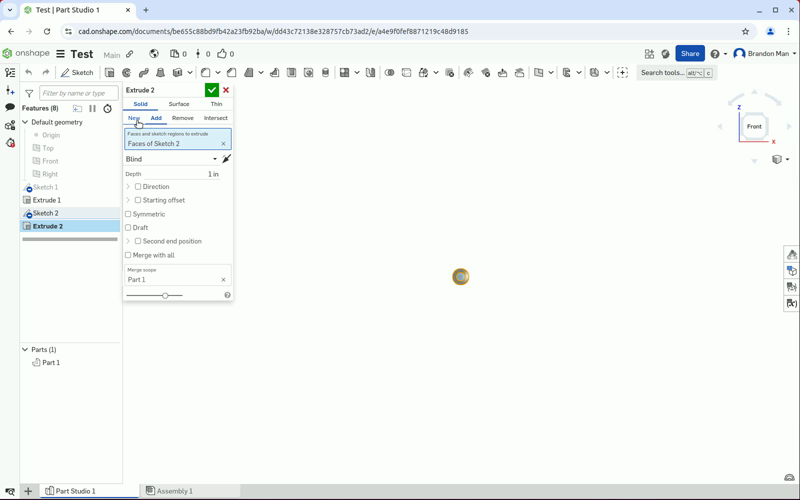
click(137, 120)
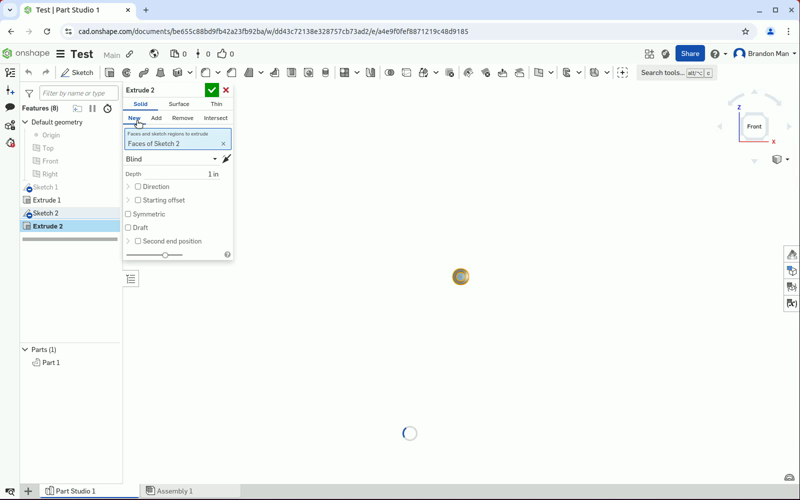
key(tab, 4)
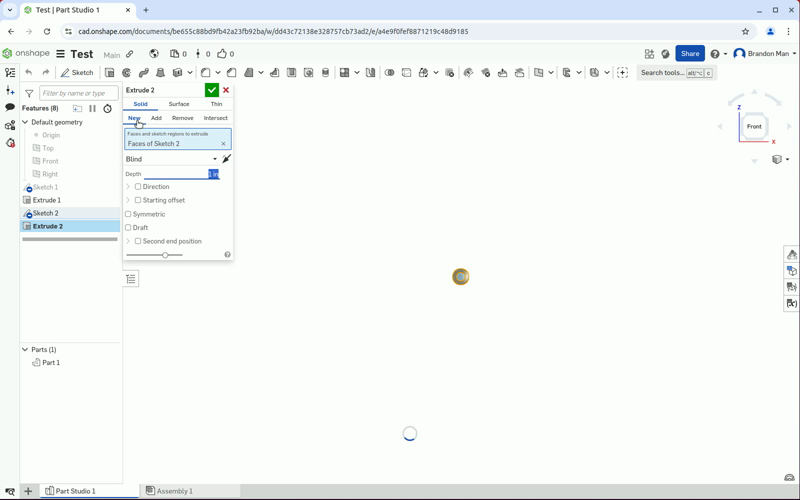
text(-3.611)
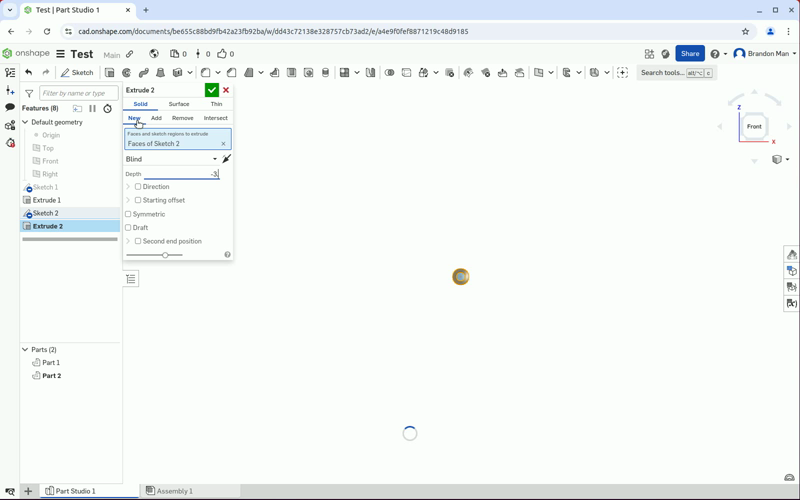
key(enter)
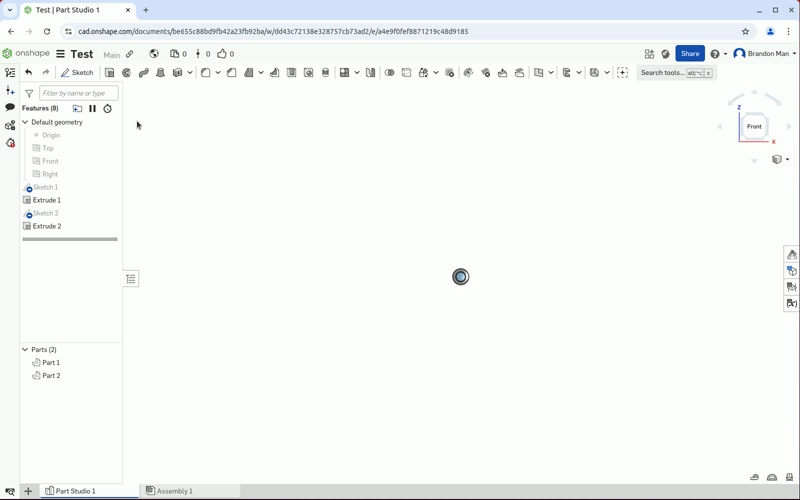
key(shift+h)
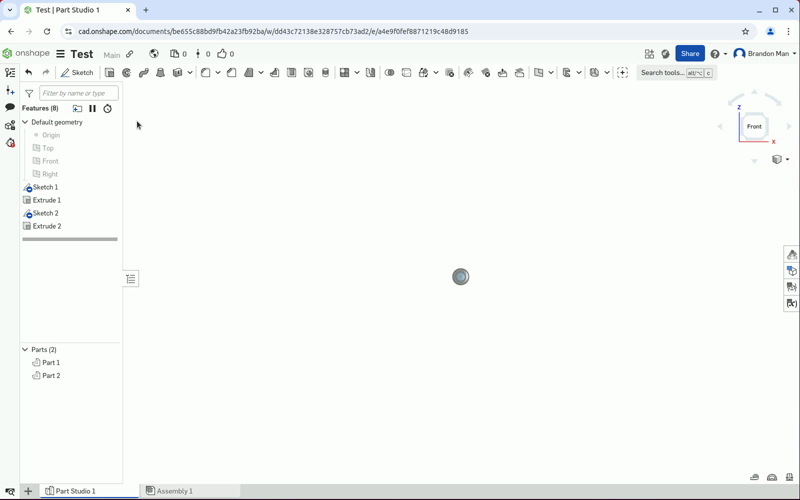
key(shift+h)
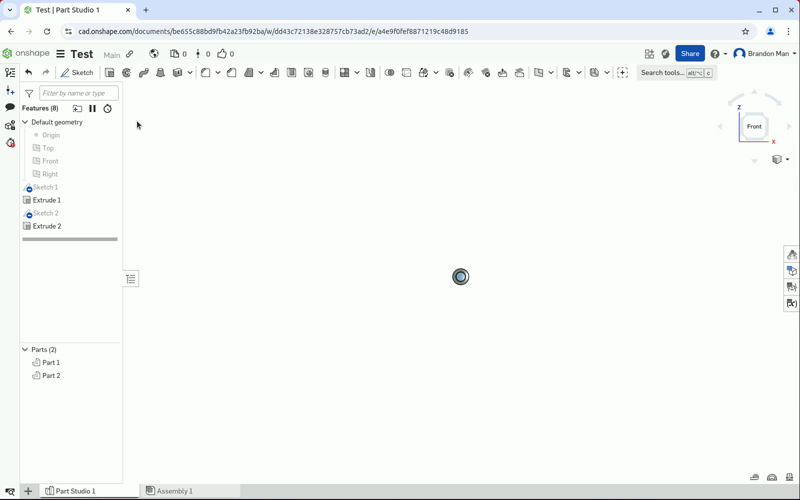
mouse_move(73, 189)
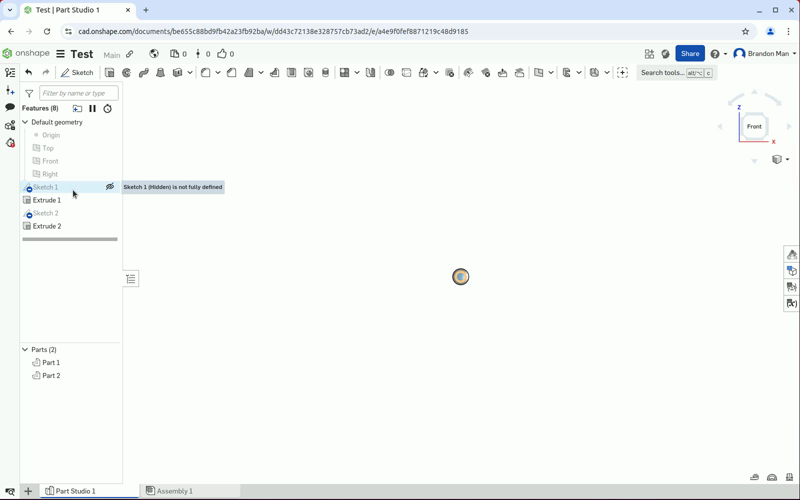
click(73, 189)
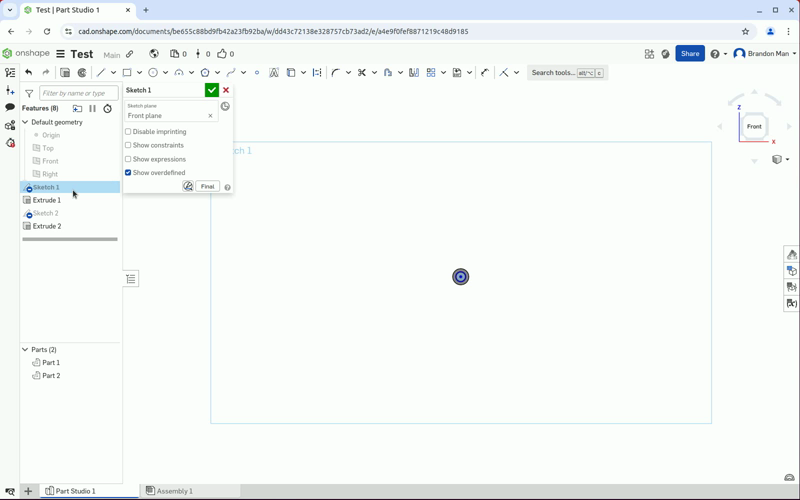
mouse_move(229, 92)
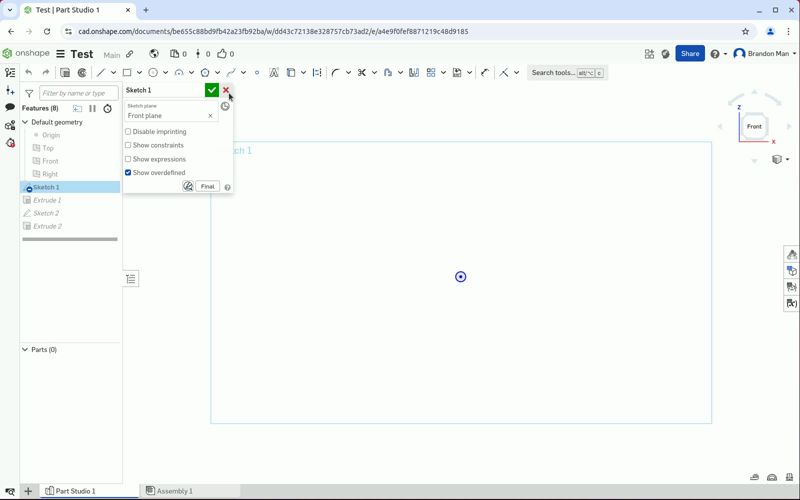
click(229, 92)
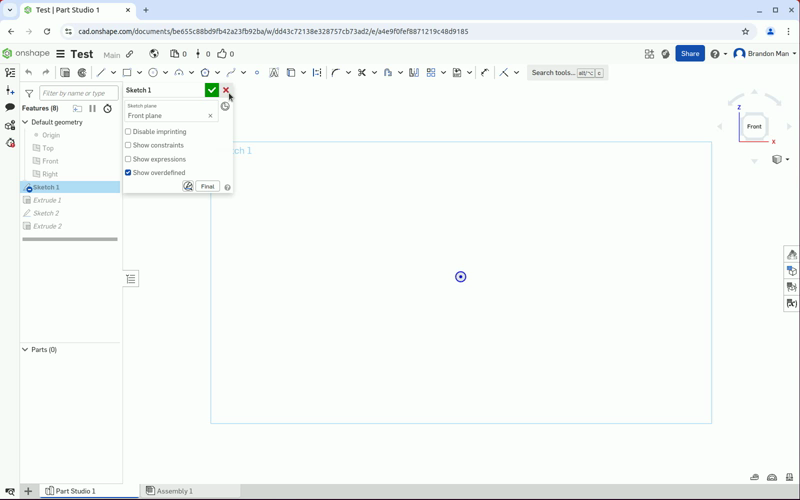
key(shift+s)
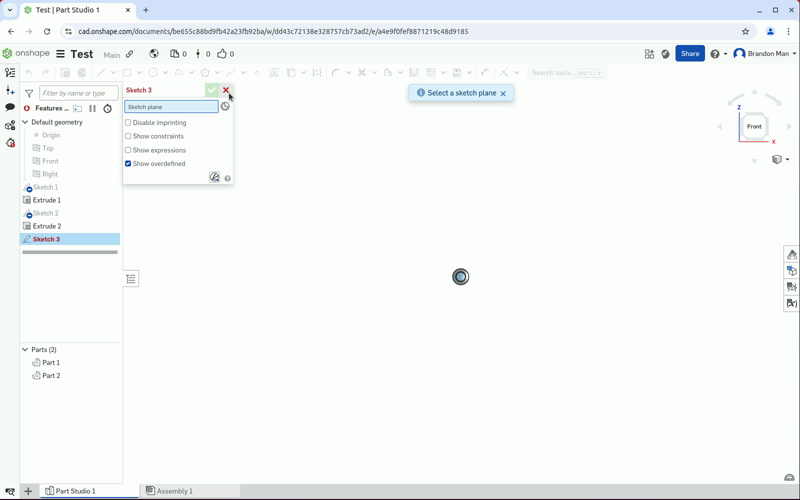
mouse_move(73, 163)
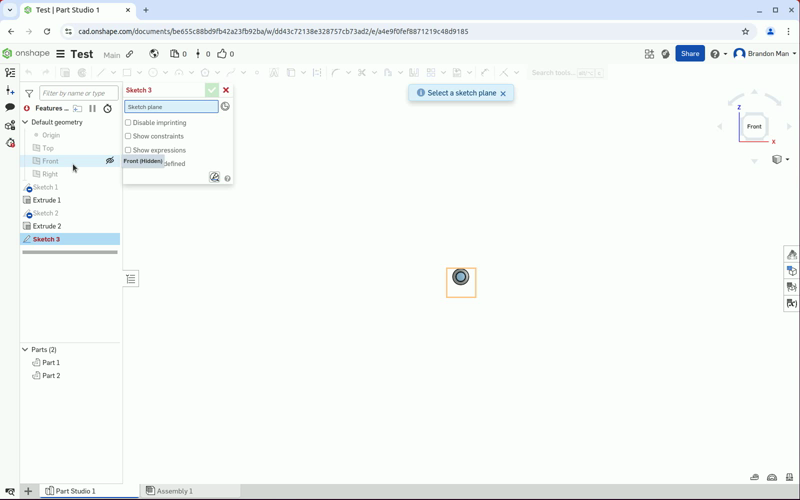
click(73, 163)
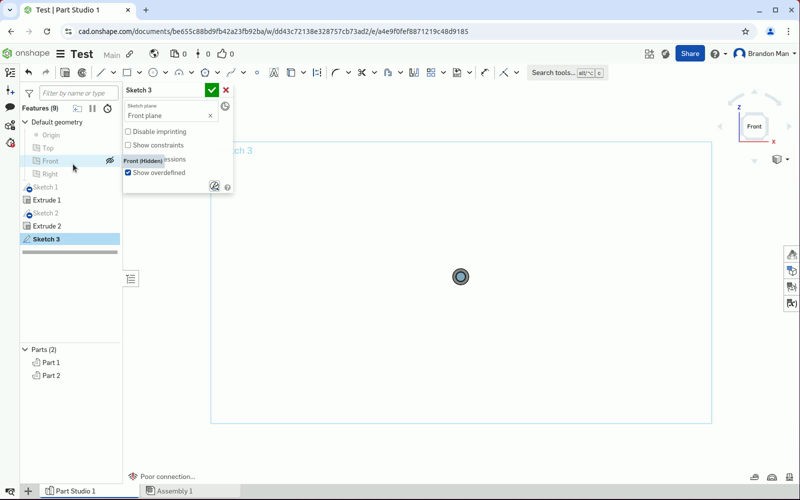
mouse_move(73, 352)
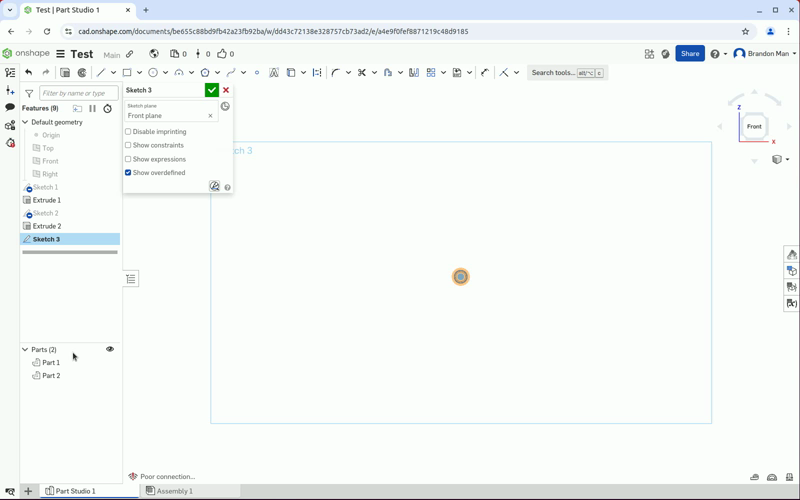
key(y)
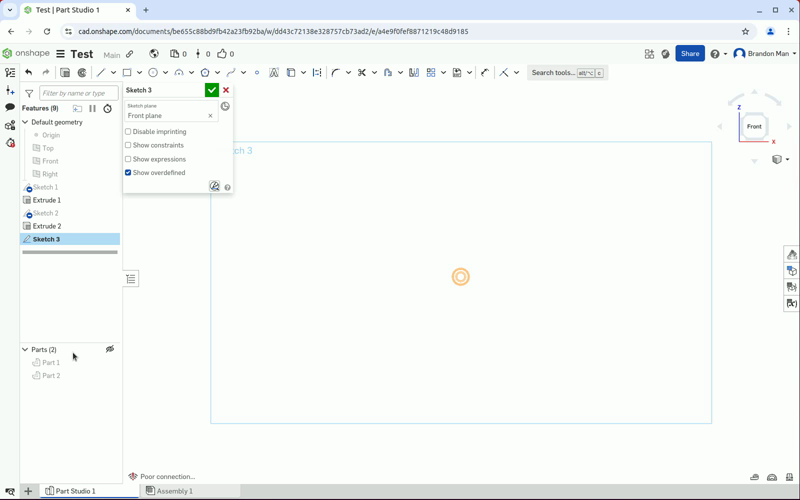
key(c)
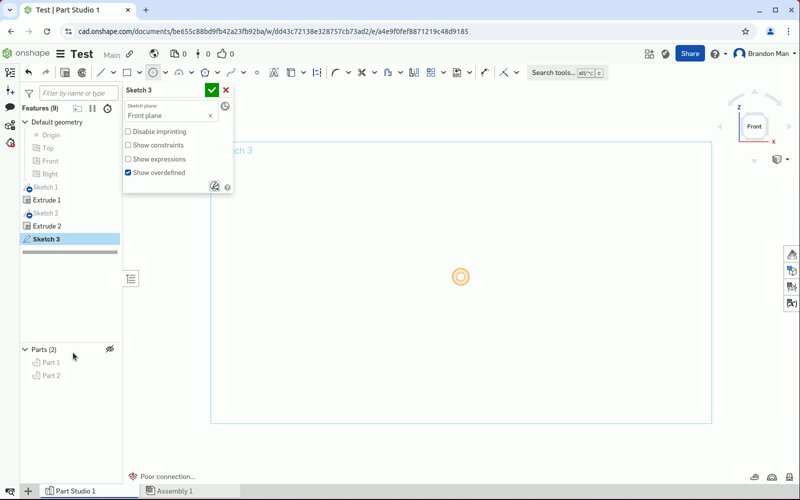
key_down(shift)
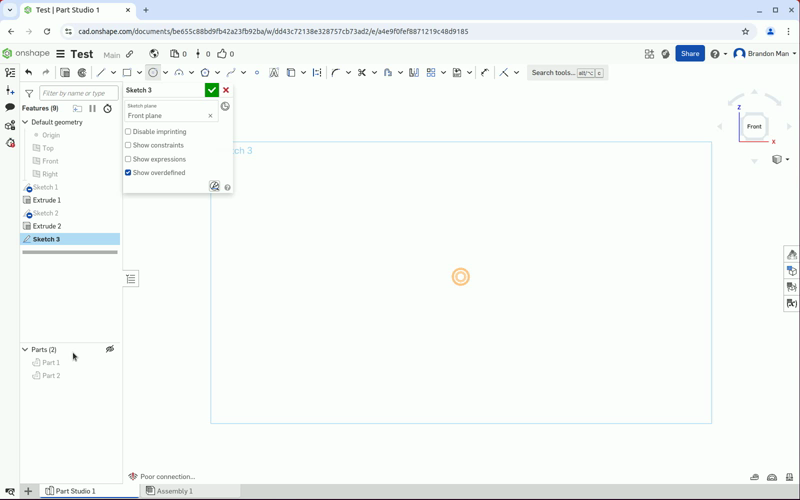
mouse_move(460, 276)
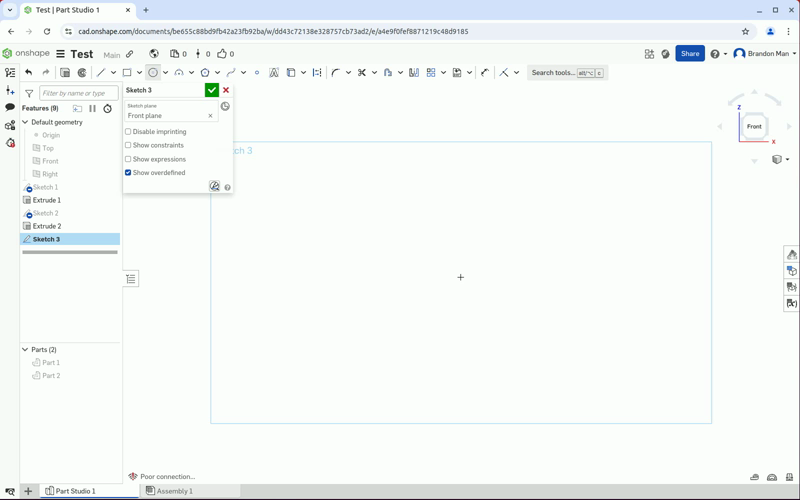
click(460, 276)
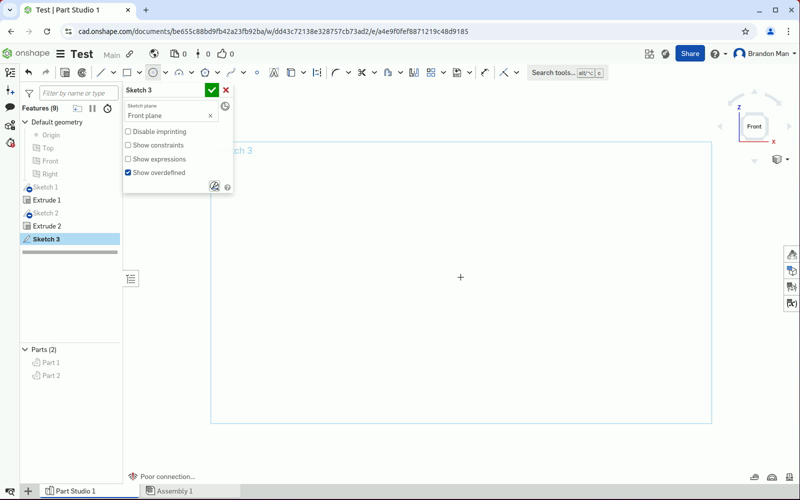
key_up(shift)
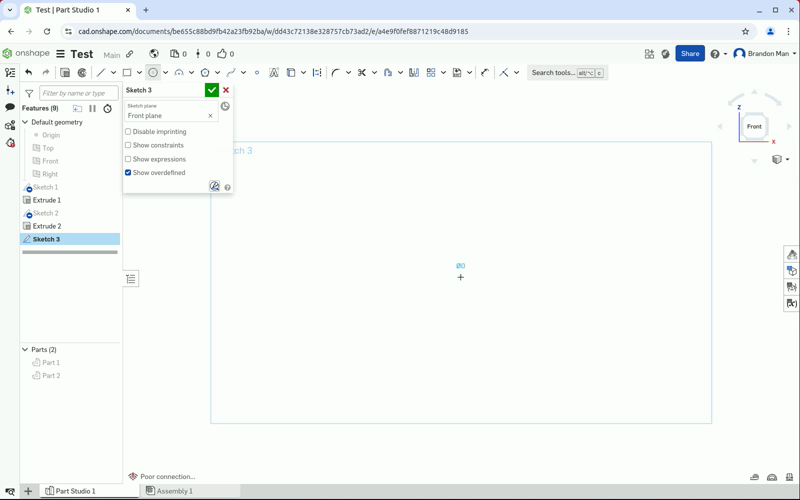
mouse_move(470, 276)
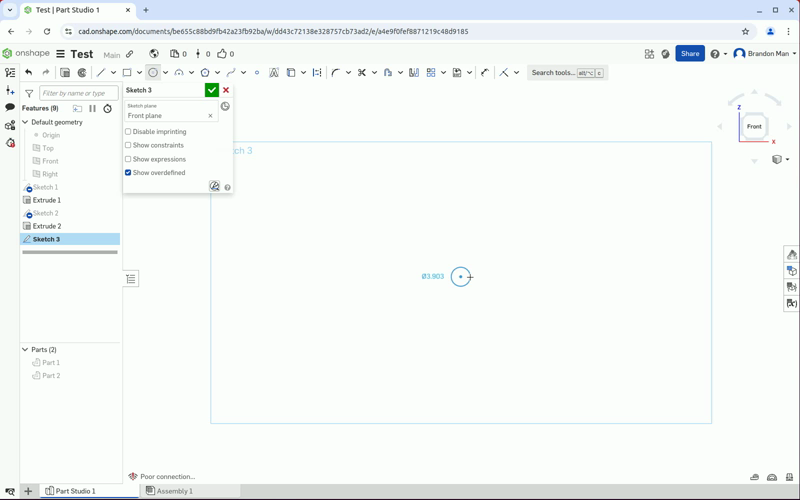
click(470, 276)
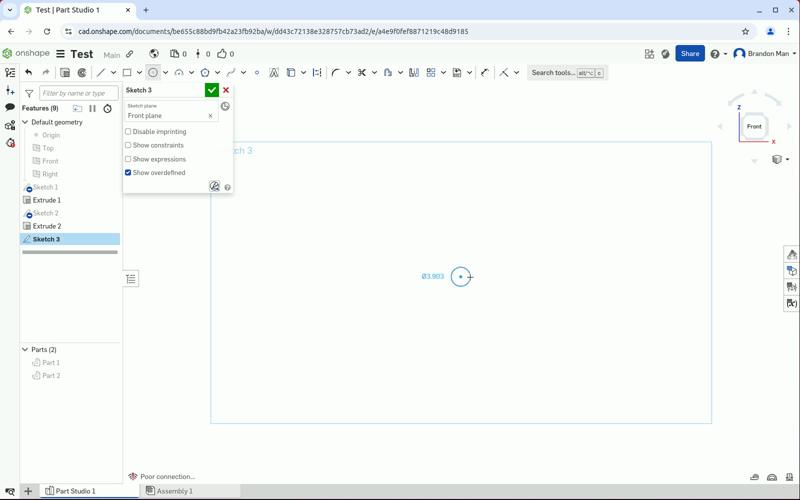
key(esc)
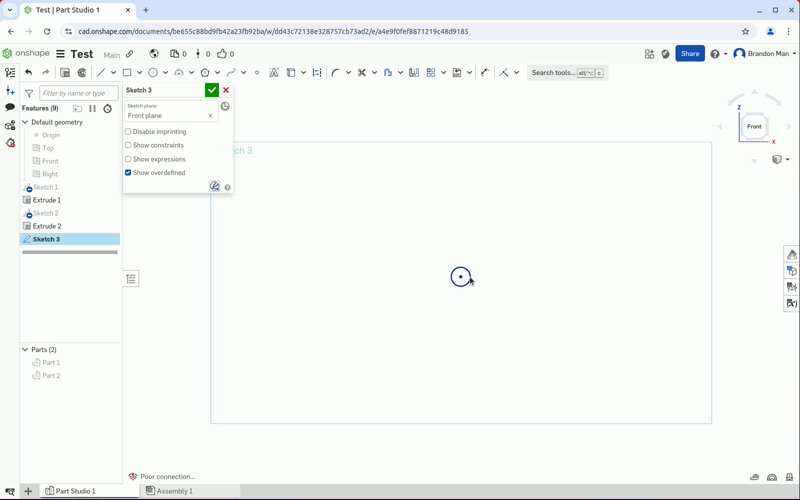
key(c)
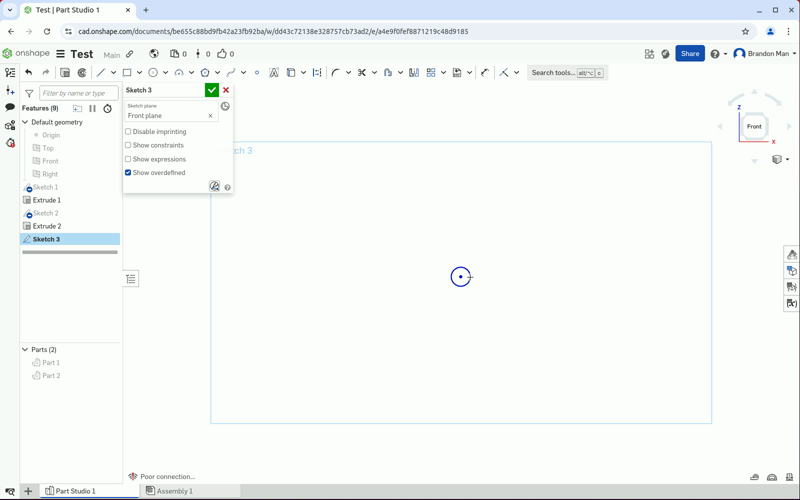
key_down(shift)
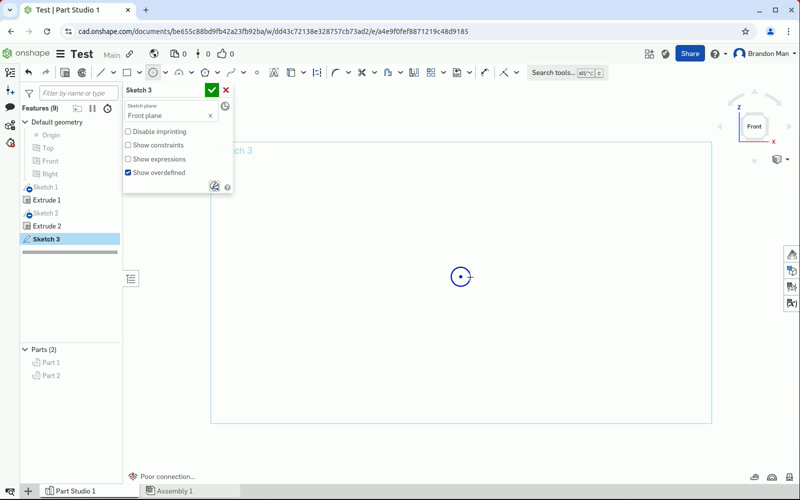
mouse_move(460, 276)
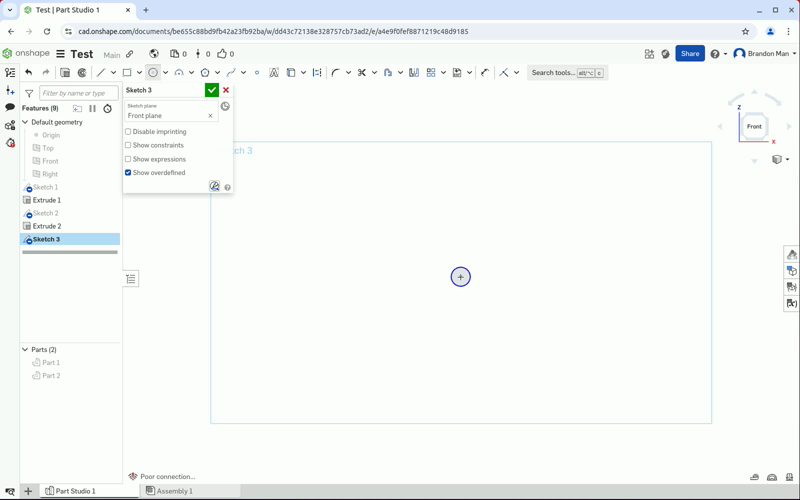
click(460, 276)
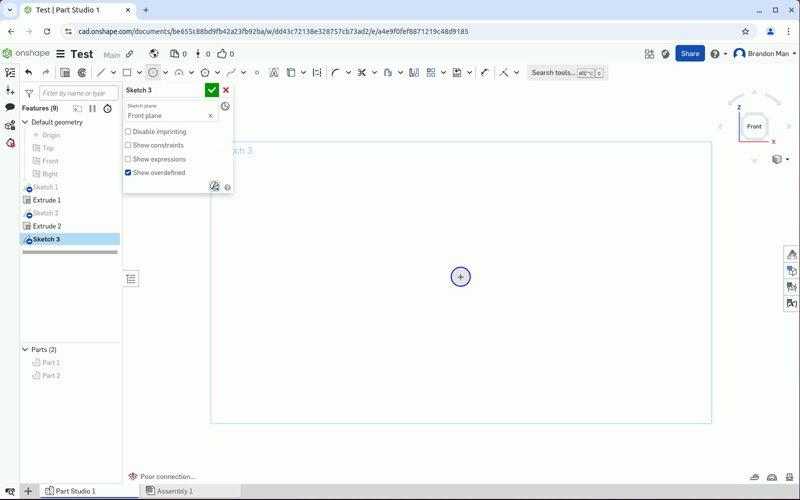
key_up(shift)
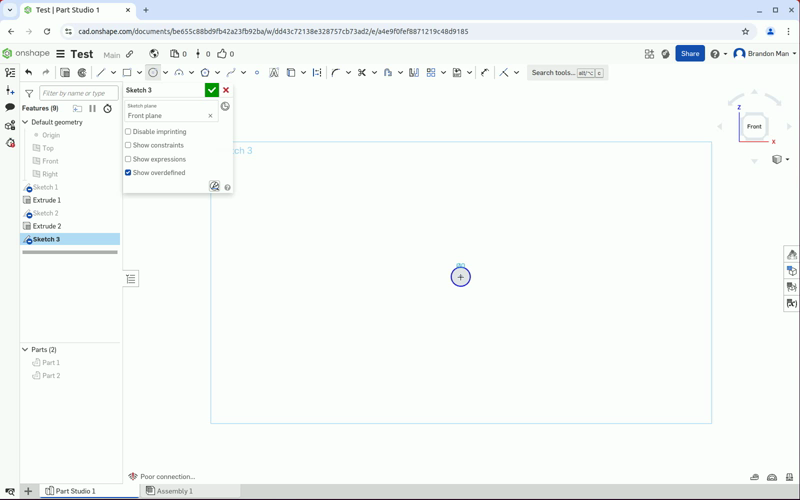
mouse_move(468, 276)
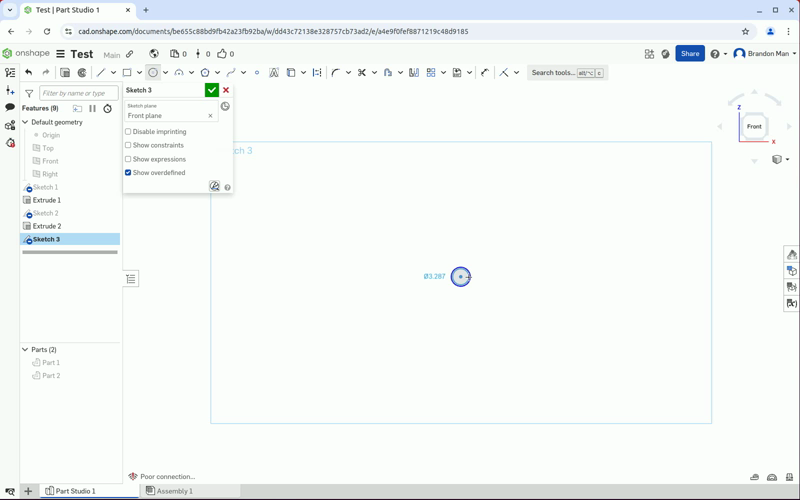
scroll(6)
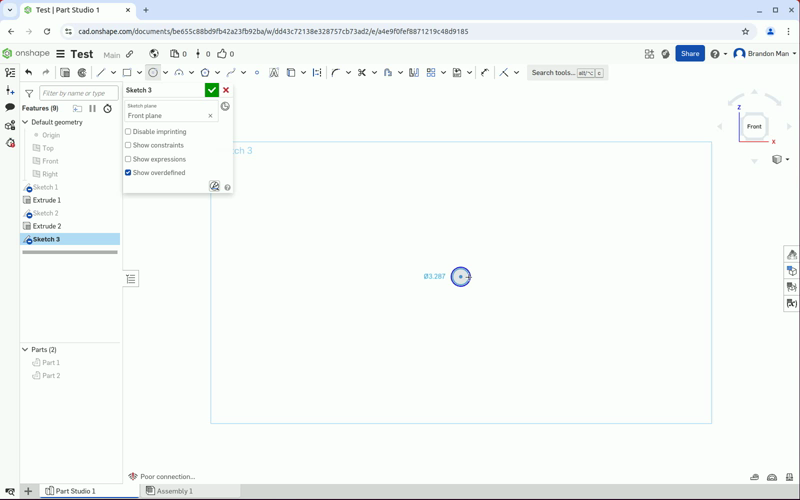
scroll(6)
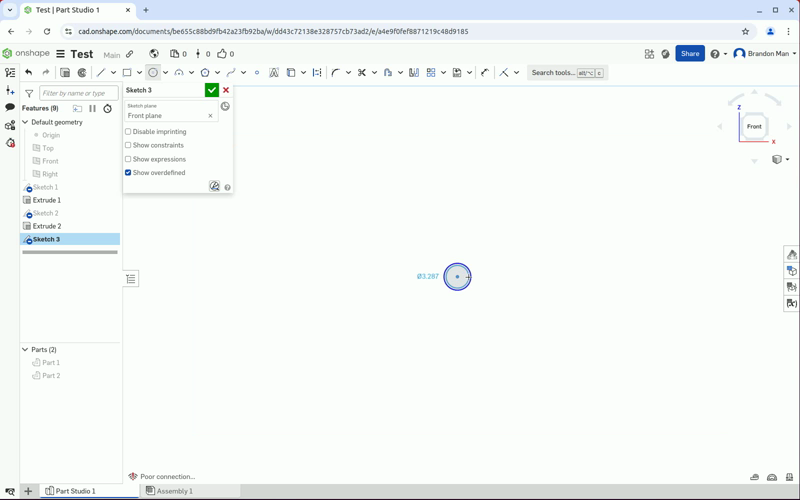
scroll(6)
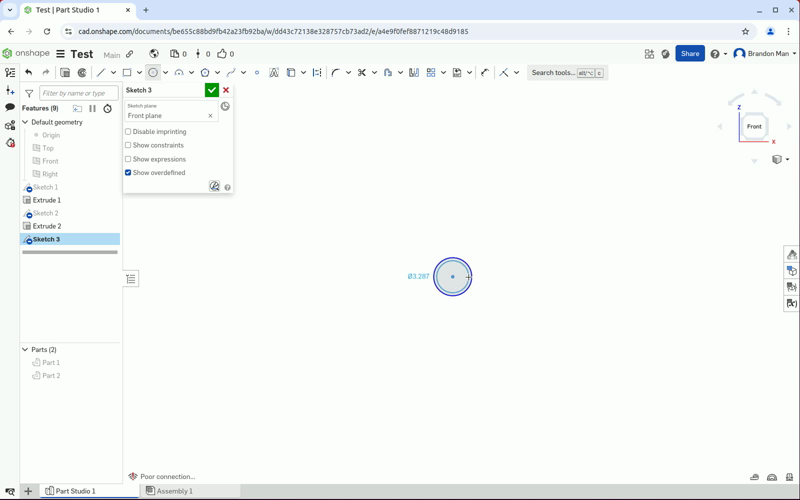
scroll(6)
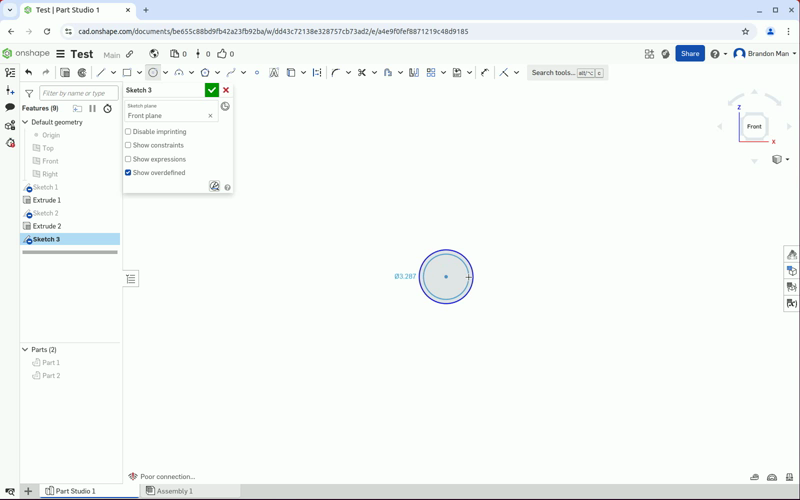
scroll(6)
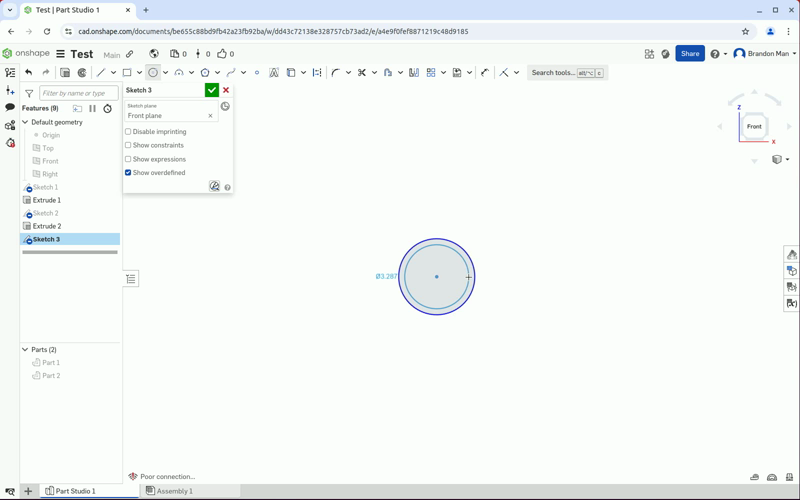
scroll(6)
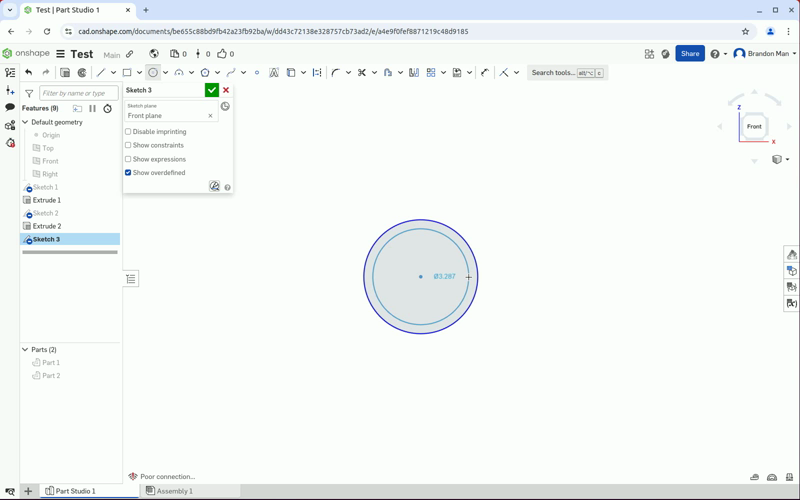
scroll(6)
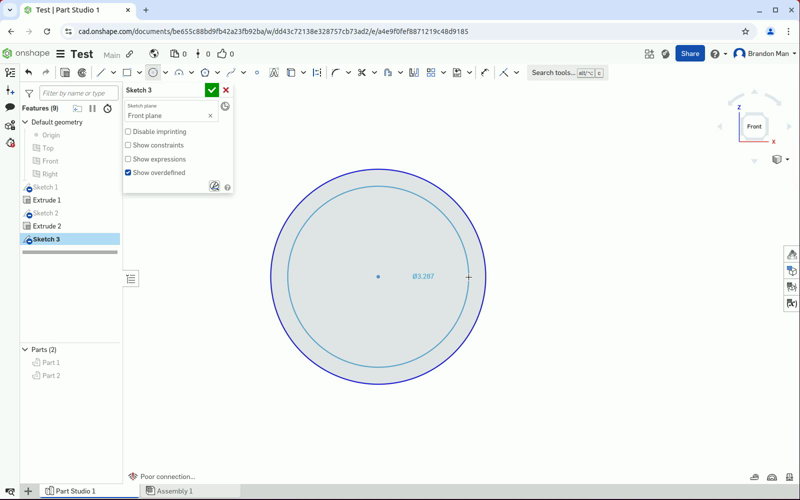
click(468, 276)
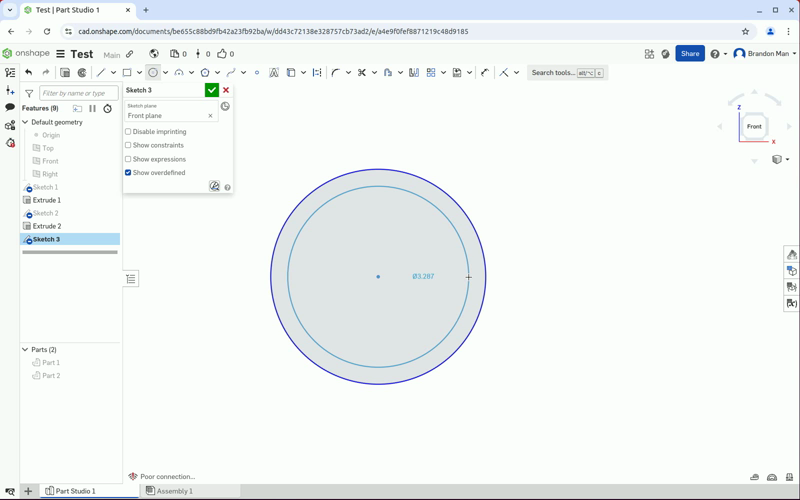
scroll(-6)
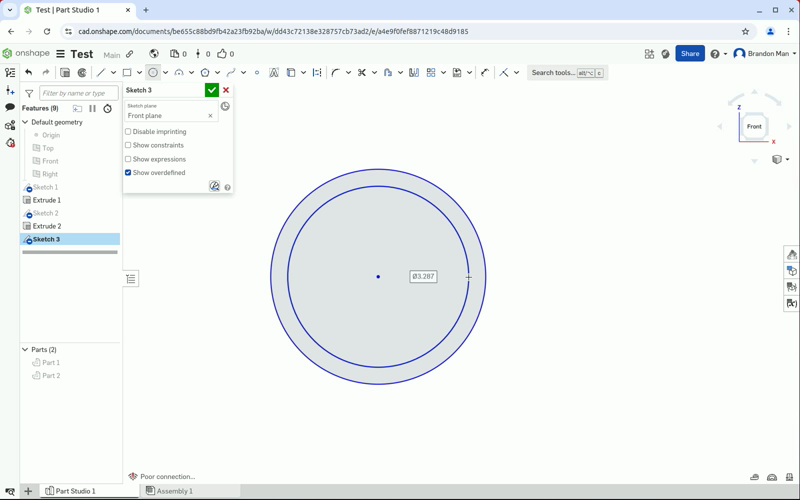
scroll(-6)
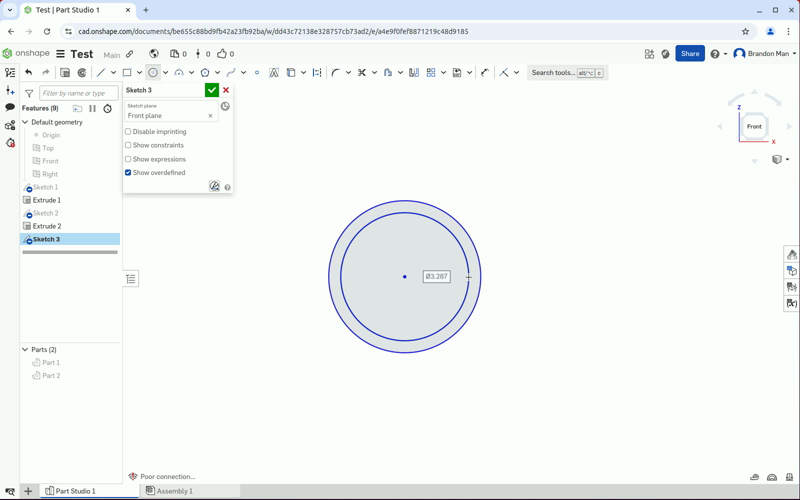
scroll(-6)
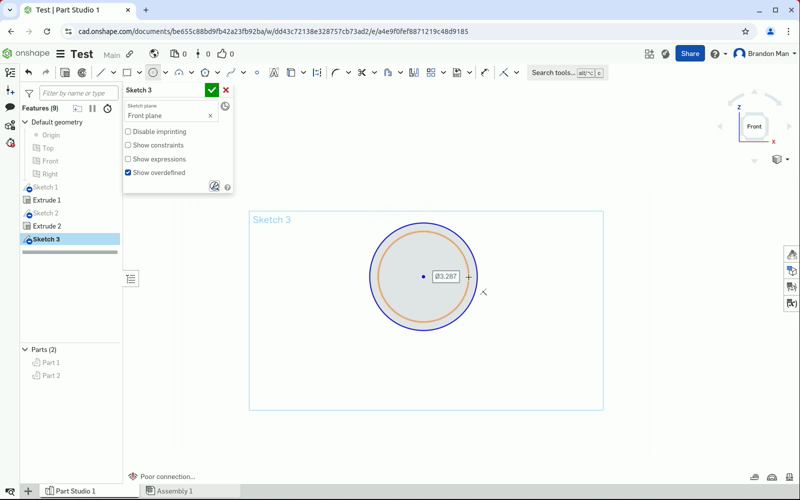
scroll(-6)
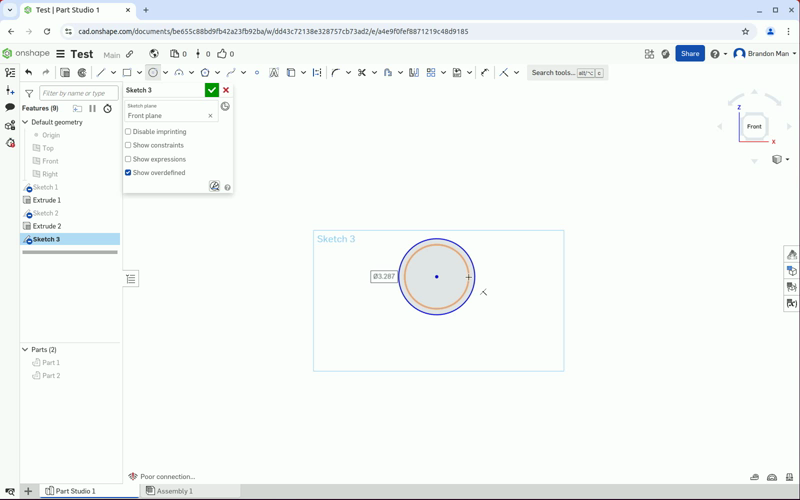
scroll(-6)
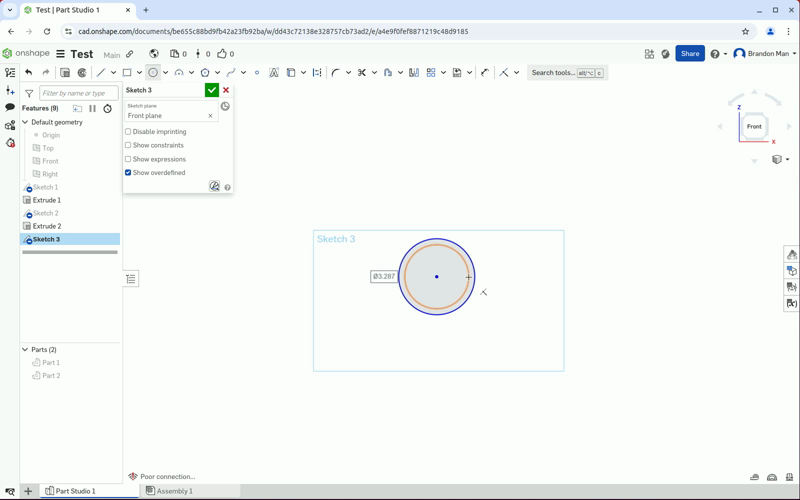
scroll(-6)
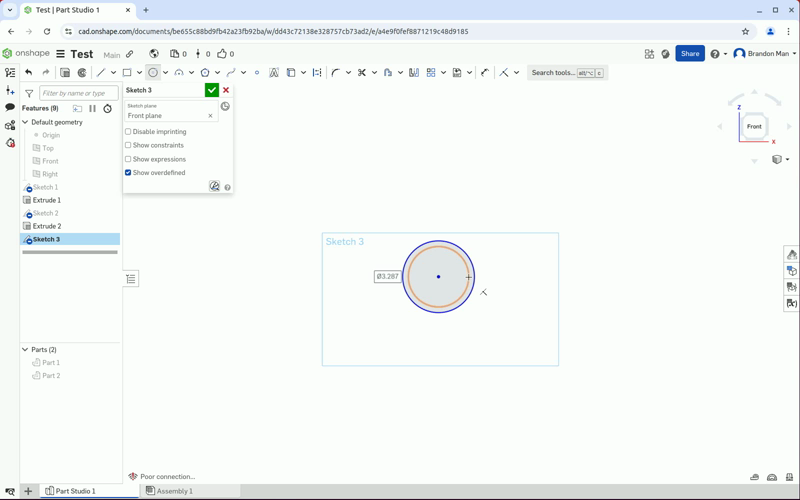
scroll(-6)
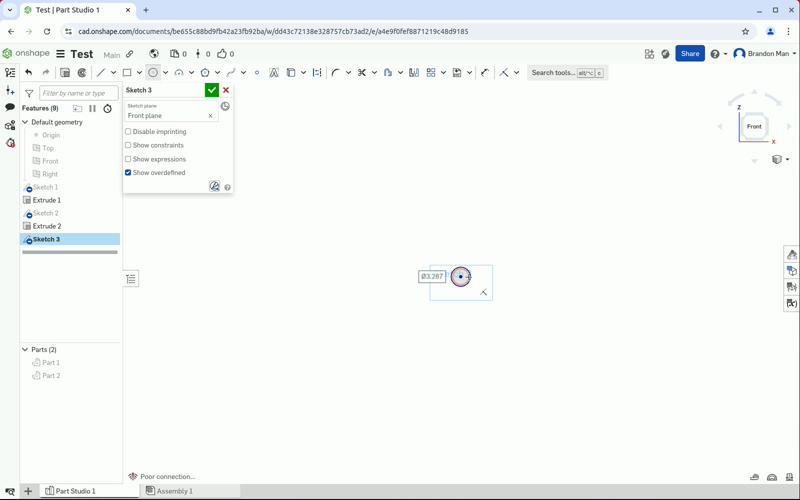
key(esc)
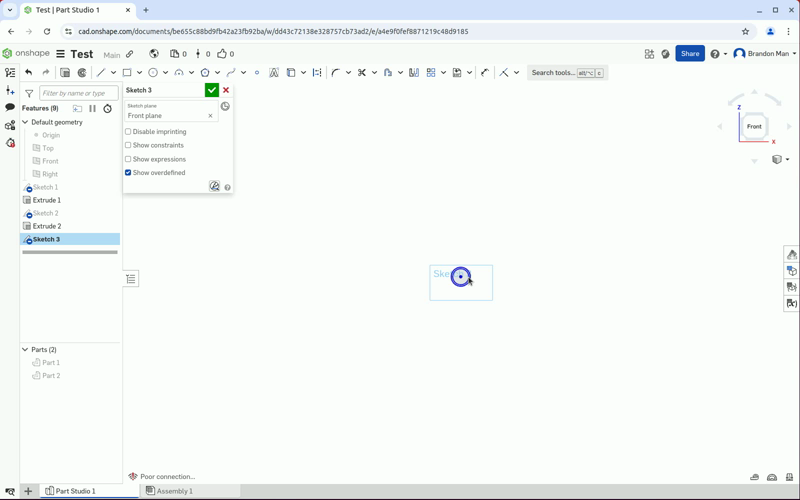
mouse_move(456, 284)
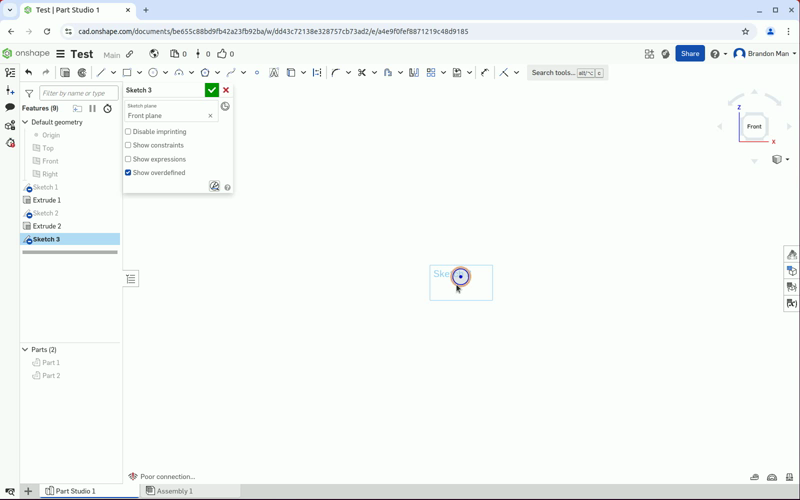
scroll(6)
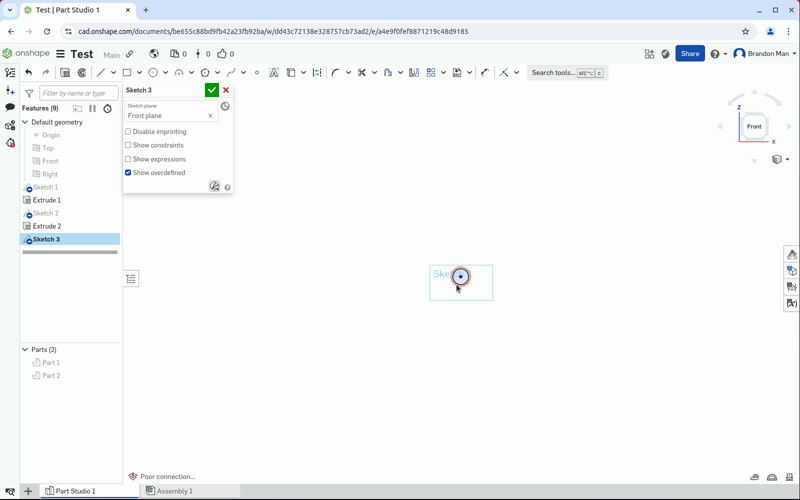
scroll(6)
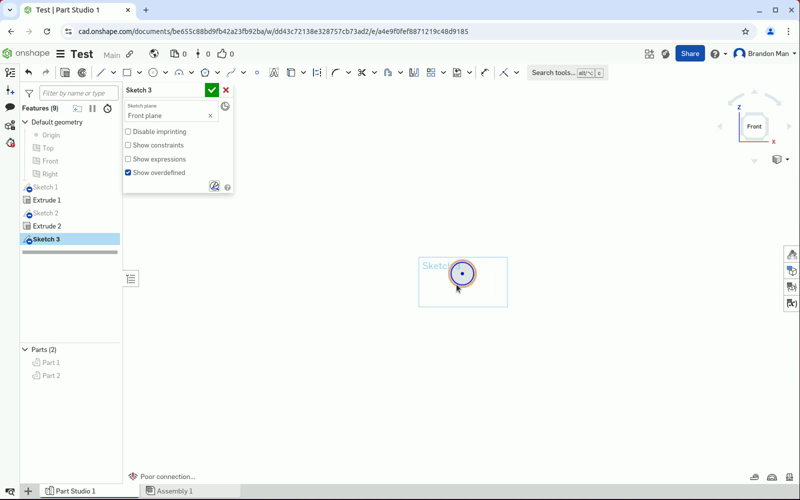
scroll(6)
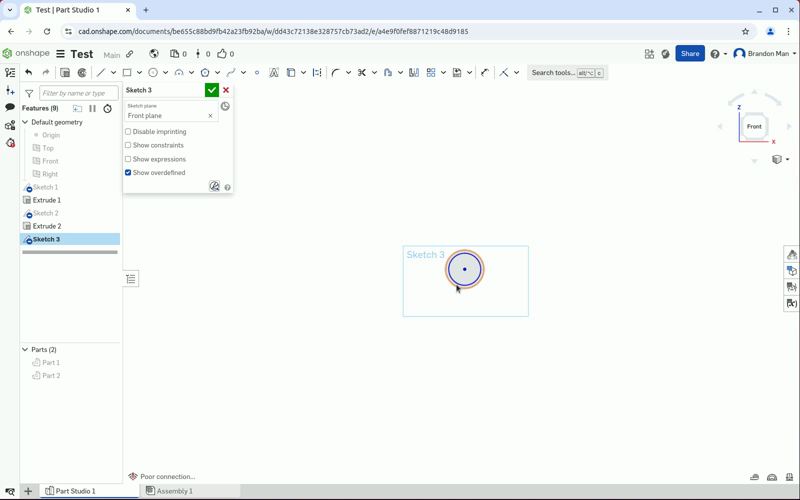
scroll(6)
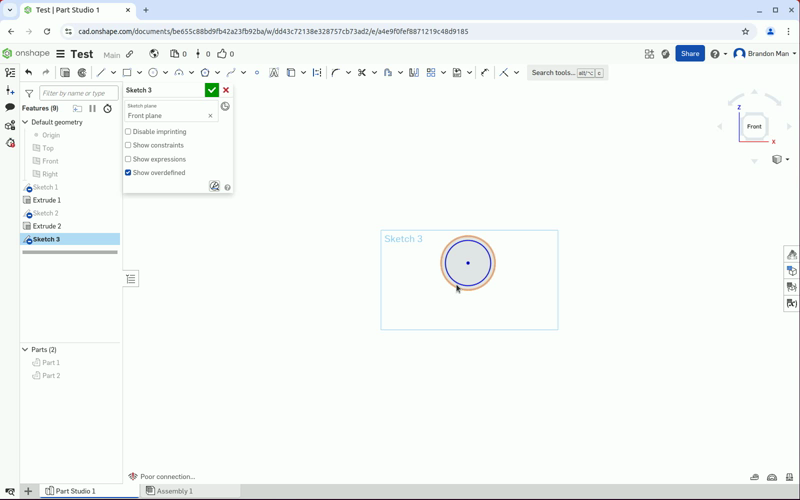
scroll(6)
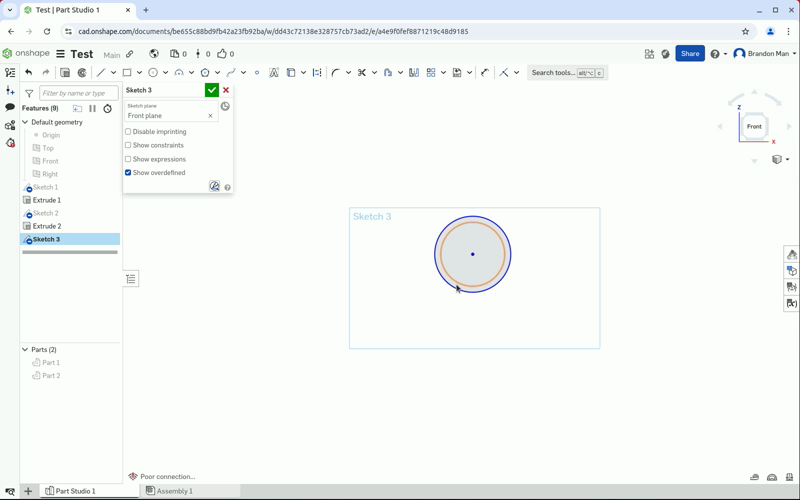
scroll(6)
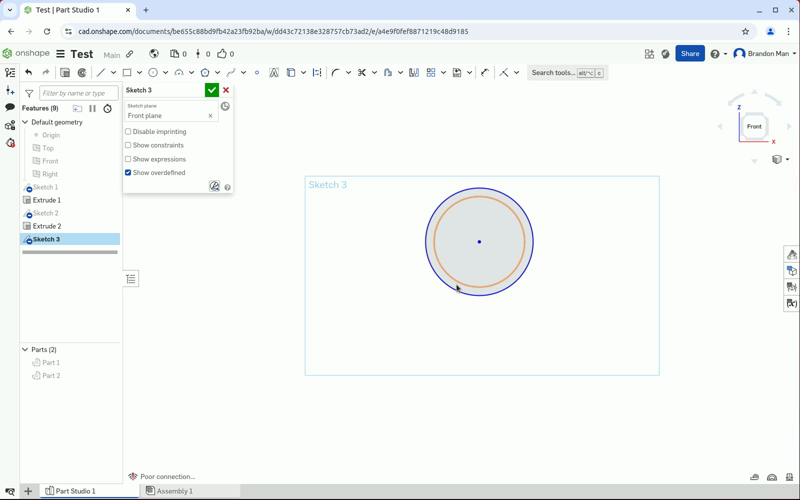
scroll(6)
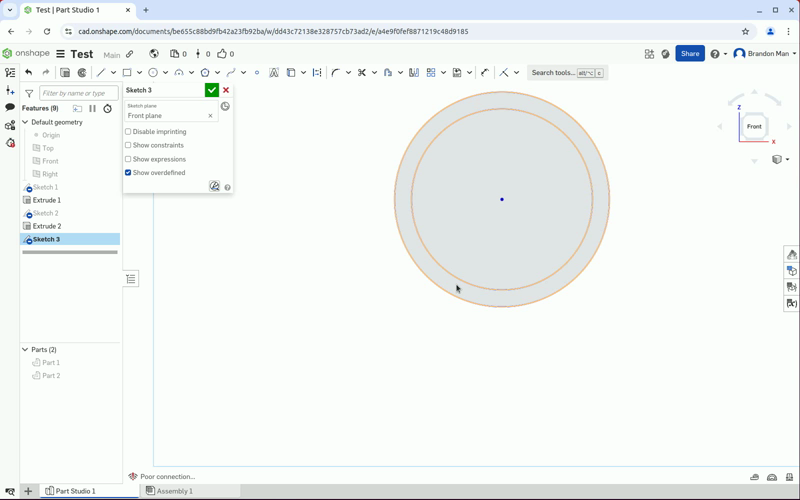
click(456, 284)
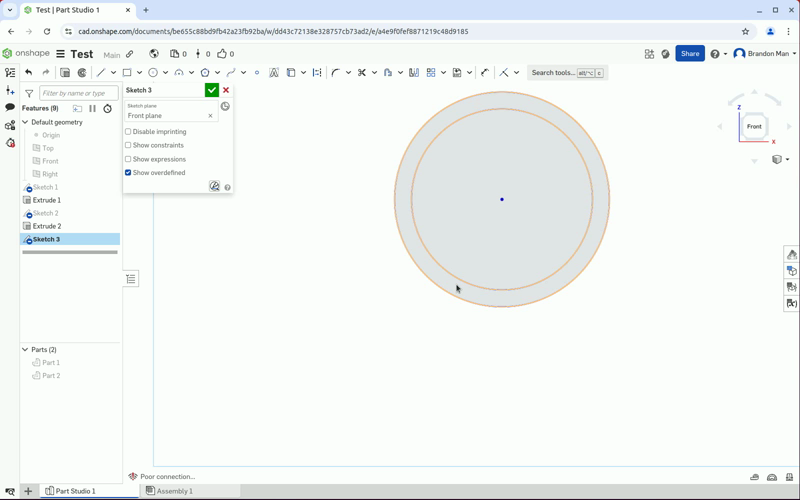
scroll(-6)
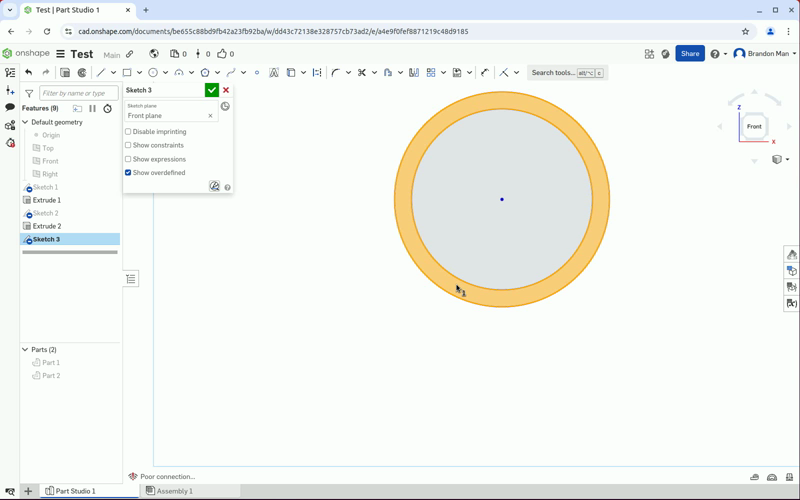
scroll(-6)
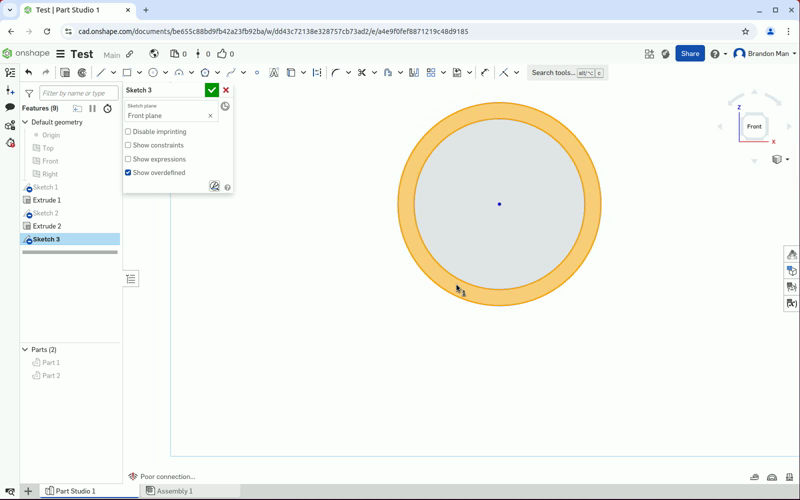
scroll(-6)
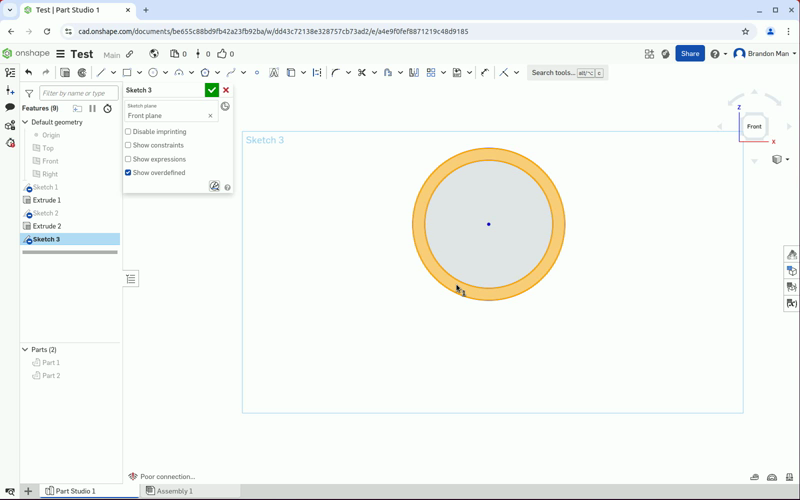
scroll(-6)
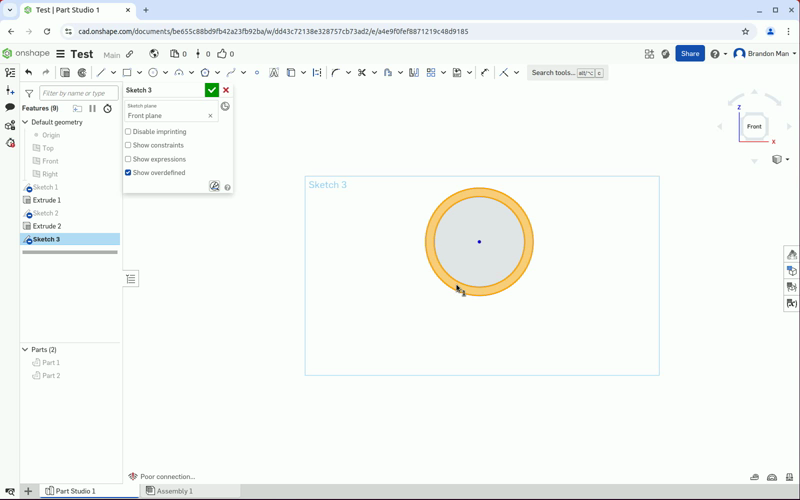
scroll(-6)
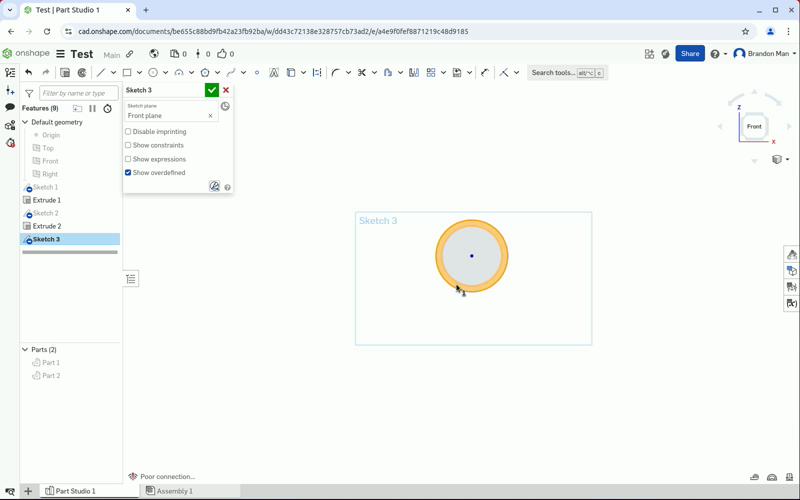
scroll(-6)
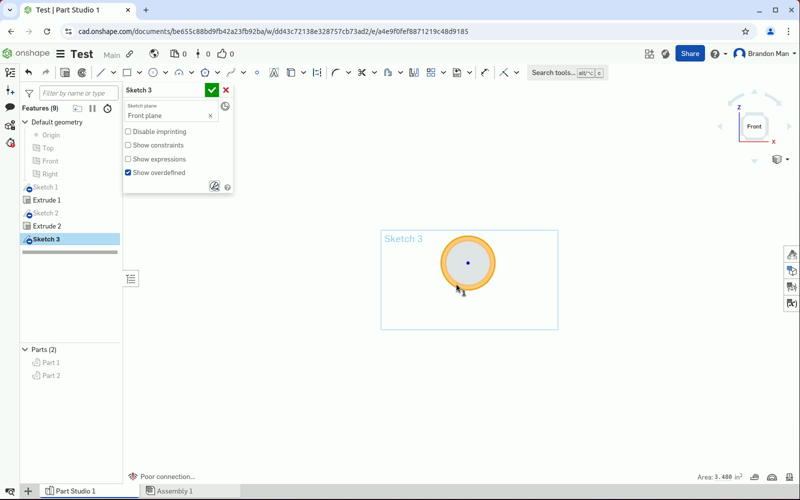
scroll(-6)
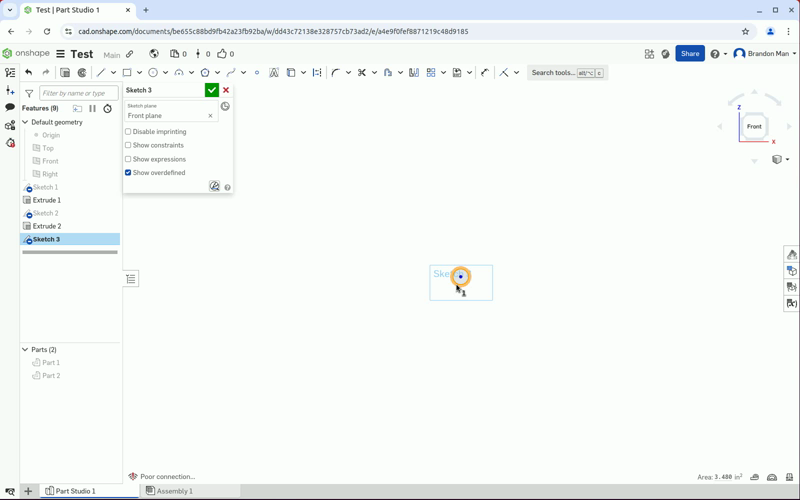
mouse_move(73, 352)
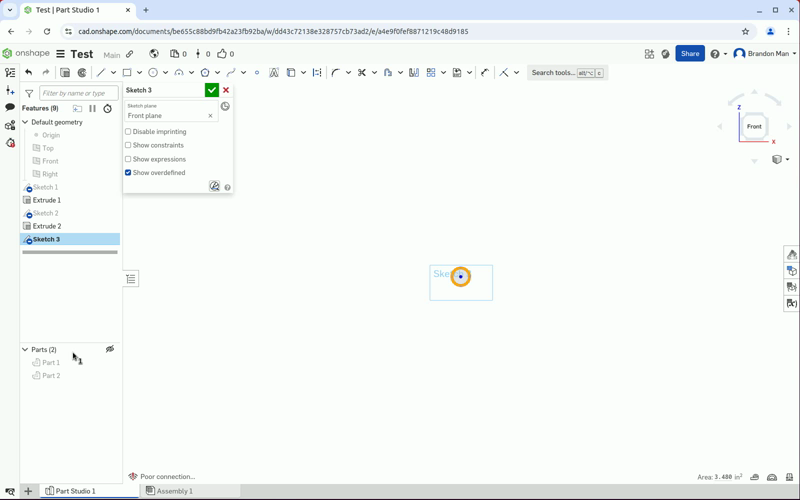
key(shift+y)
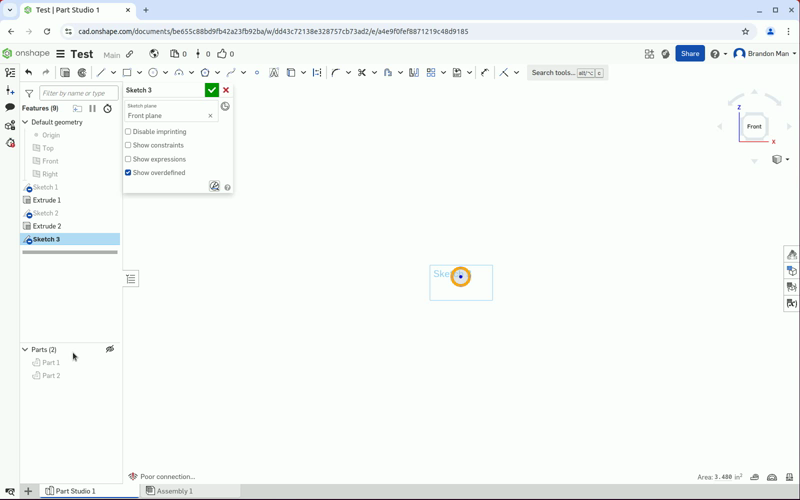
key(shift+e)
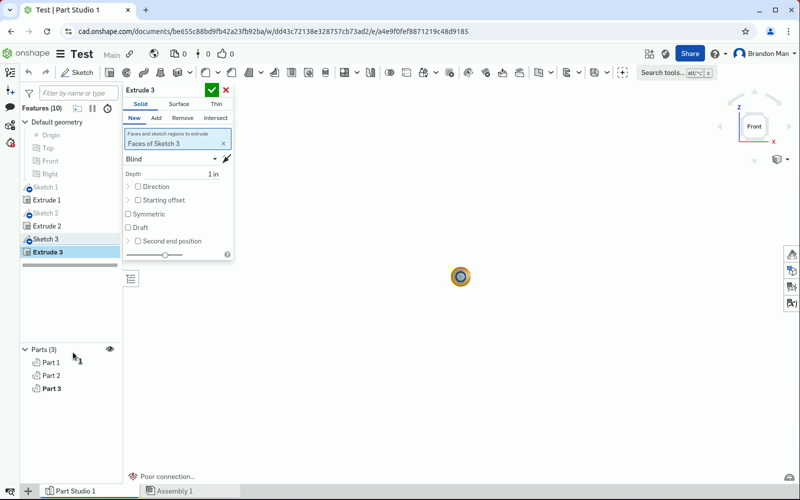
mouse_move(143, 106)
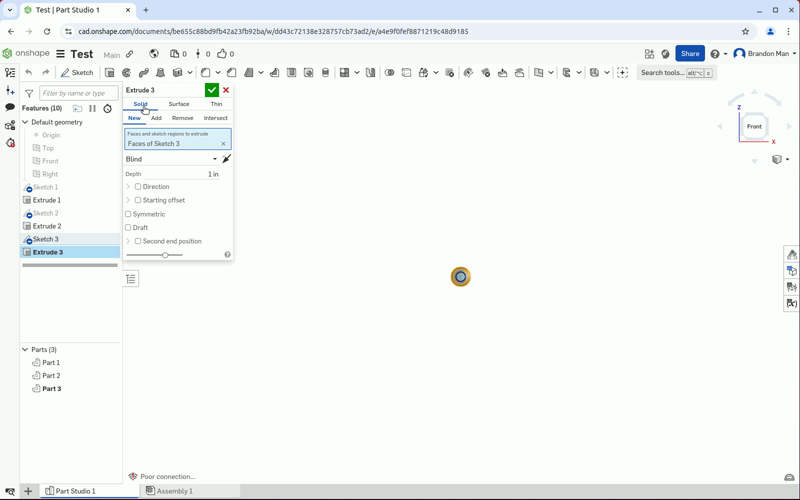
click(143, 106)
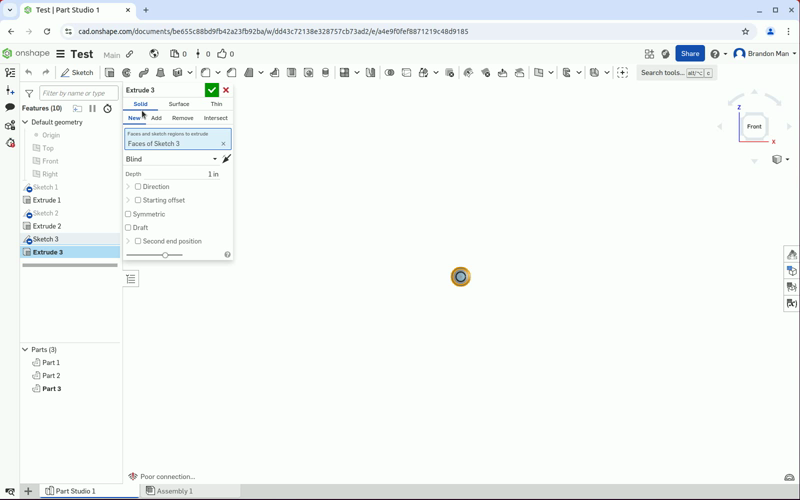
mouse_move(137, 120)
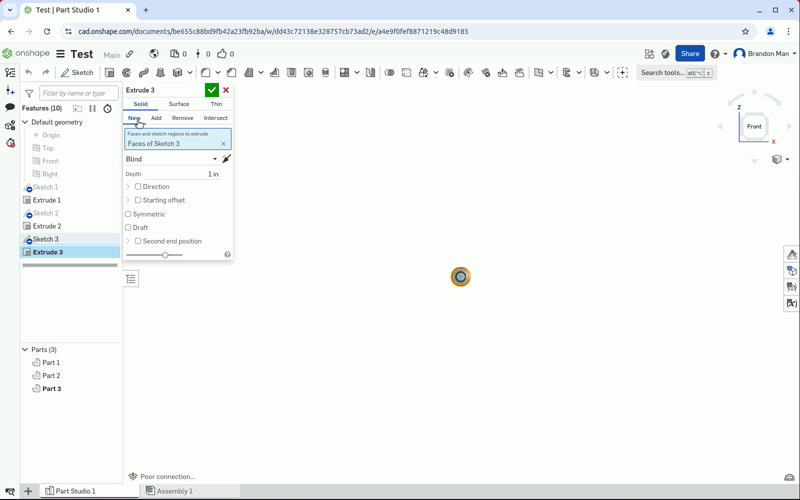
click(137, 120)
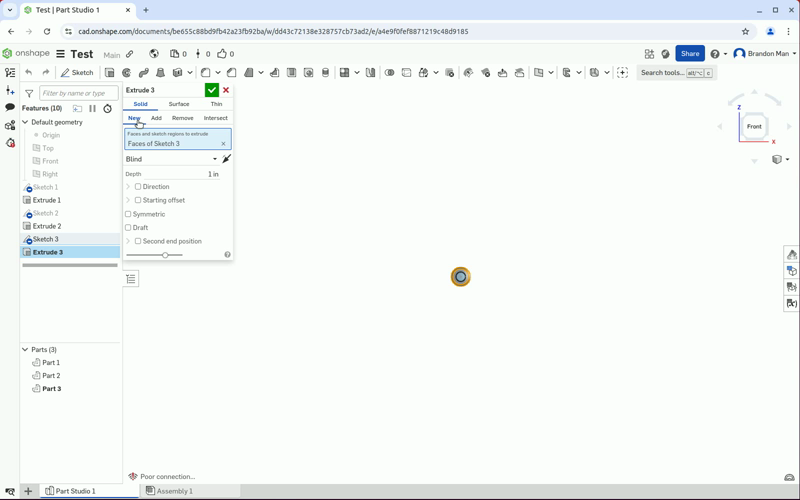
key(tab, 4)
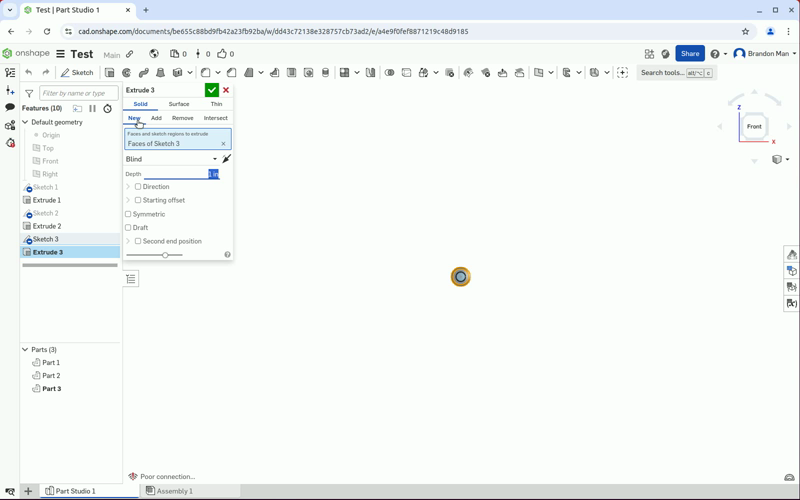
text(-3.611)
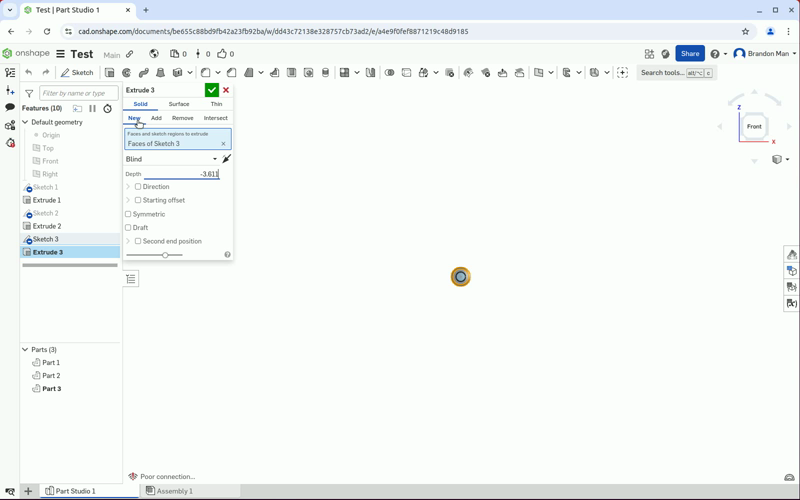
key(enter)
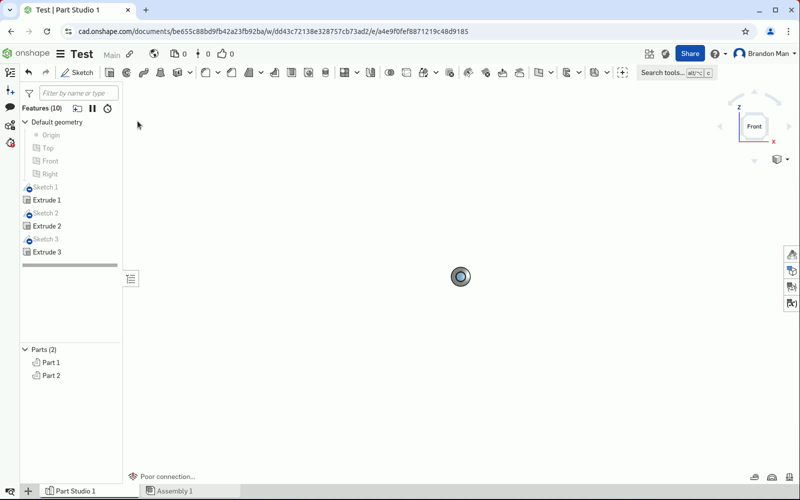
key(shift+h)
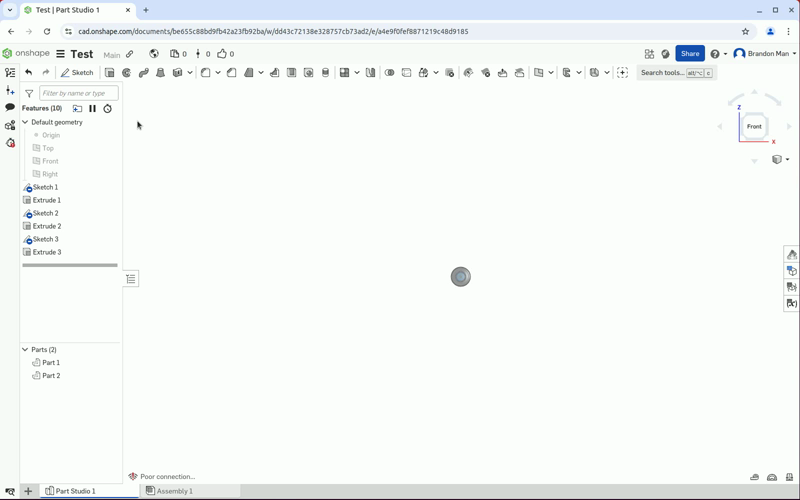
key(shift+h)
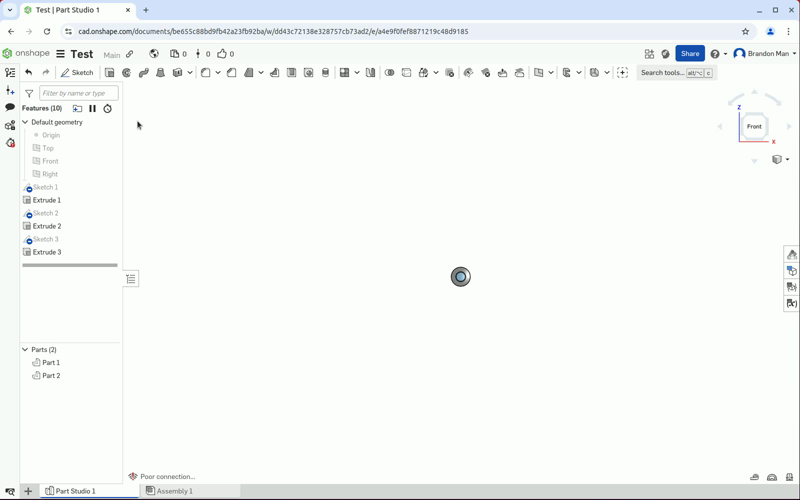
mouse_move(73, 189)
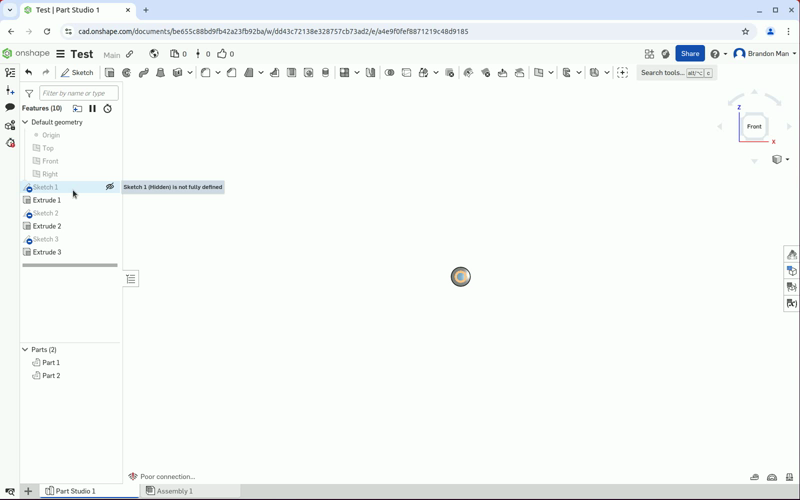
click(73, 189)
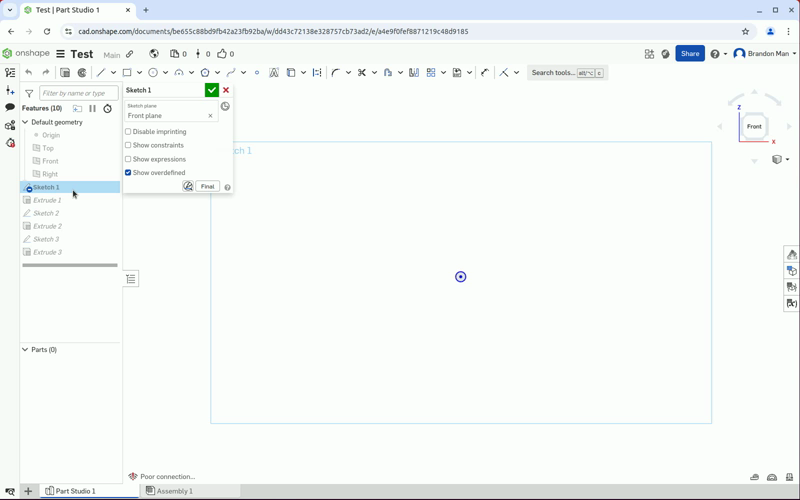
mouse_move(229, 92)
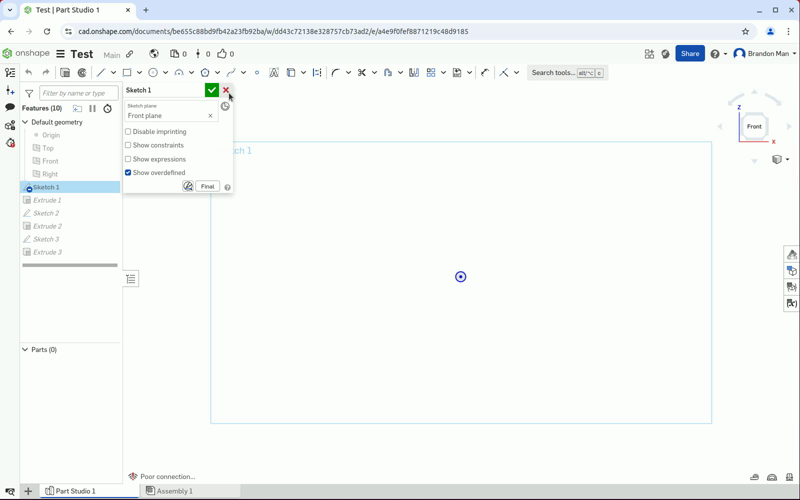
click(229, 92)
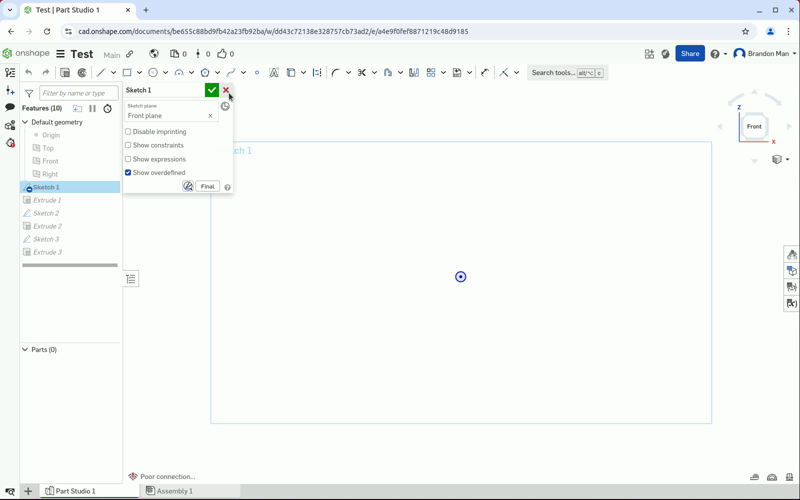
key(shift+s)
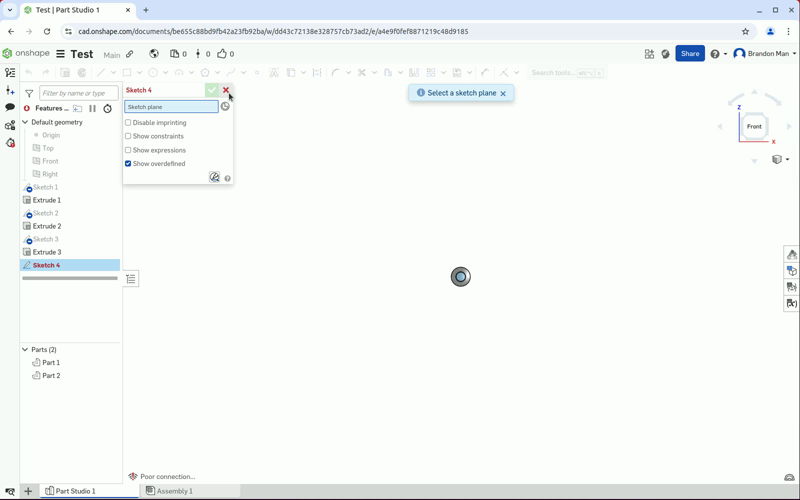
mouse_move(73, 163)
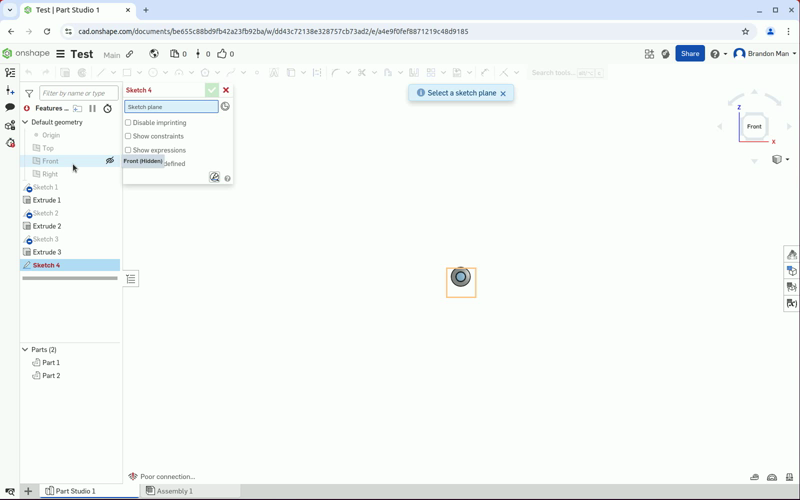
click(73, 163)
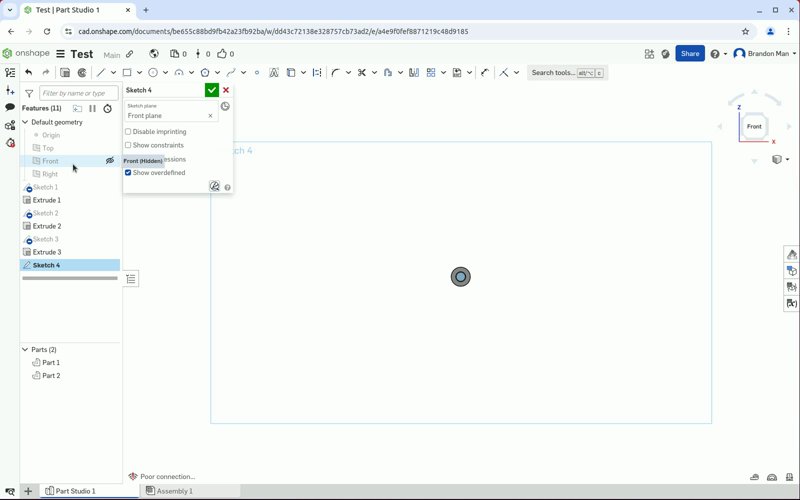
mouse_move(73, 352)
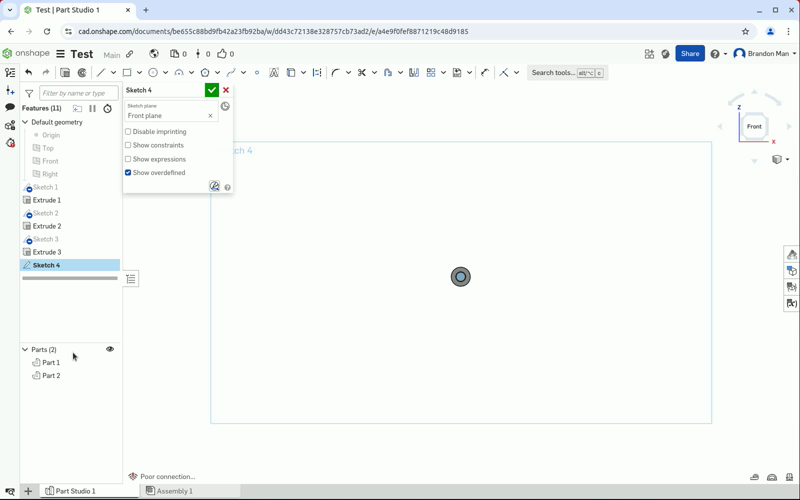
key(y)
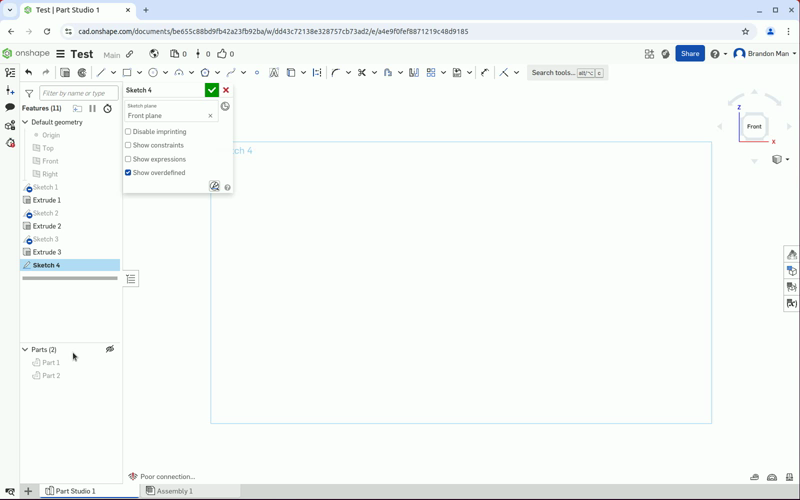
key(l)
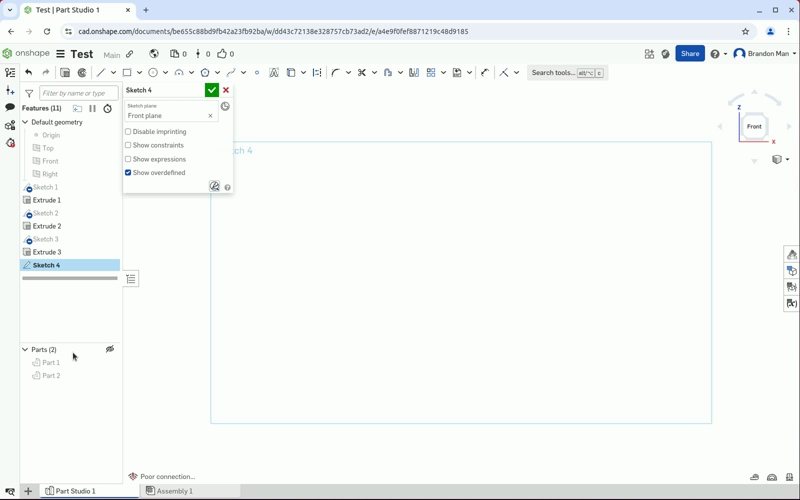
key_down(shift)
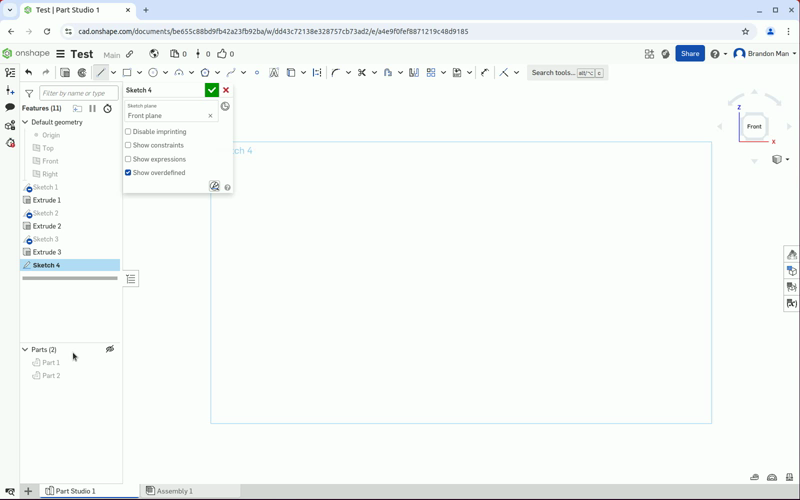
mouse_move(449, 288)
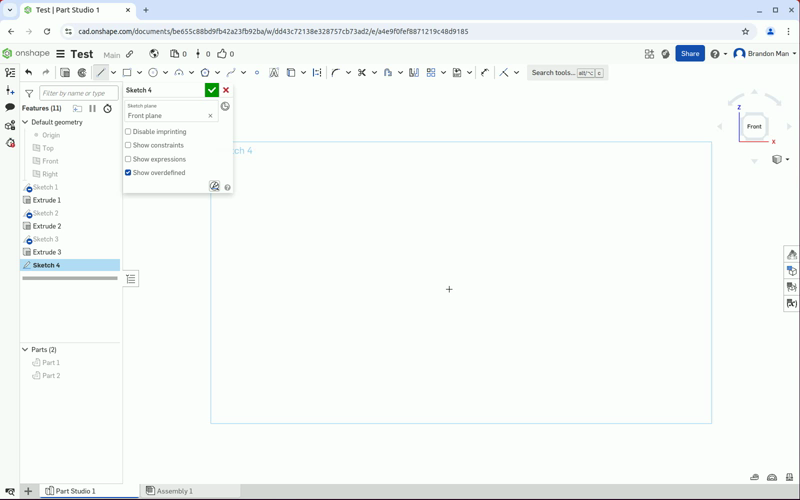
click(449, 288)
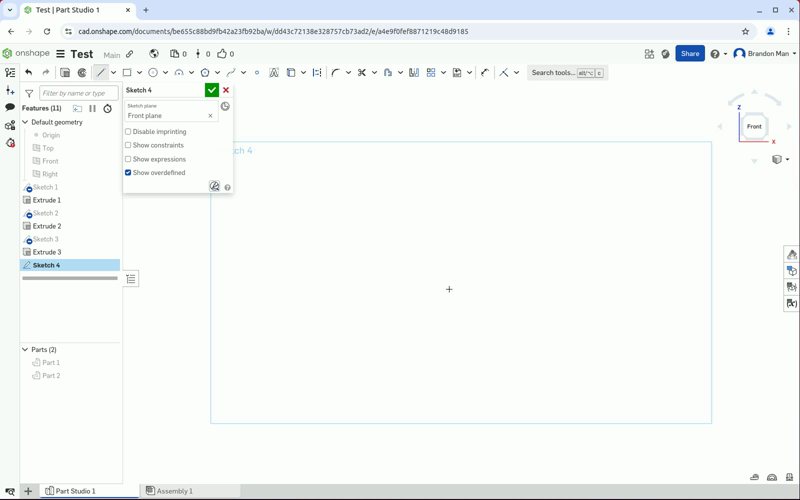
key_up(shift)
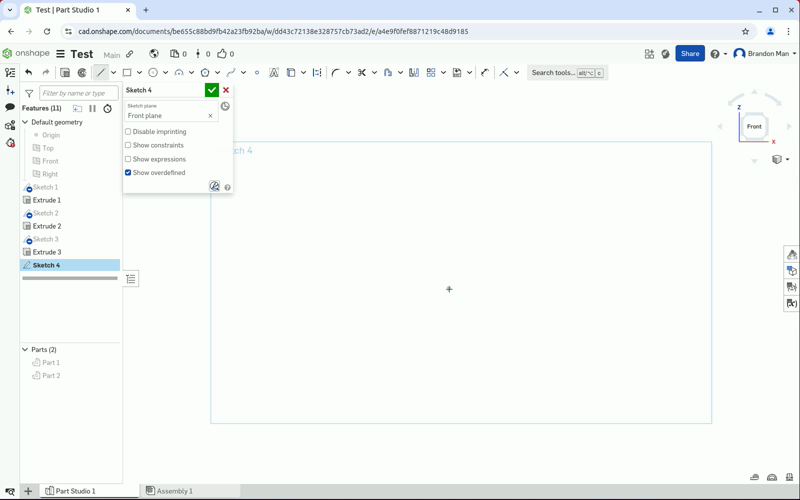
key_down(shift)
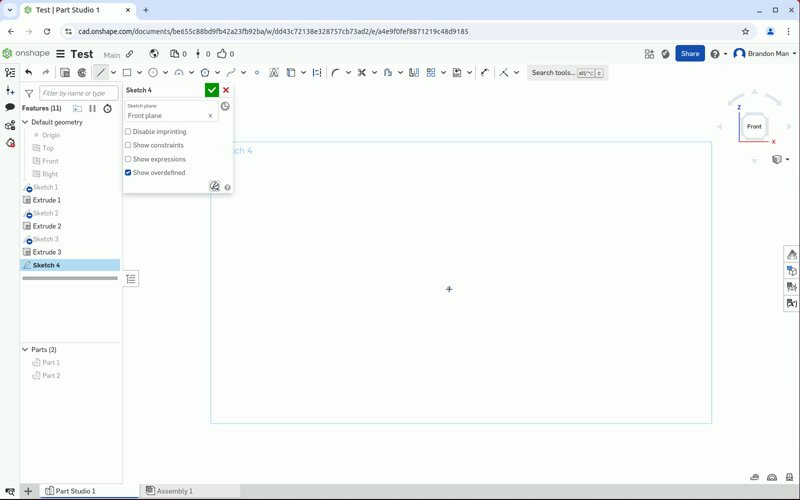
mouse_move(479, 288)
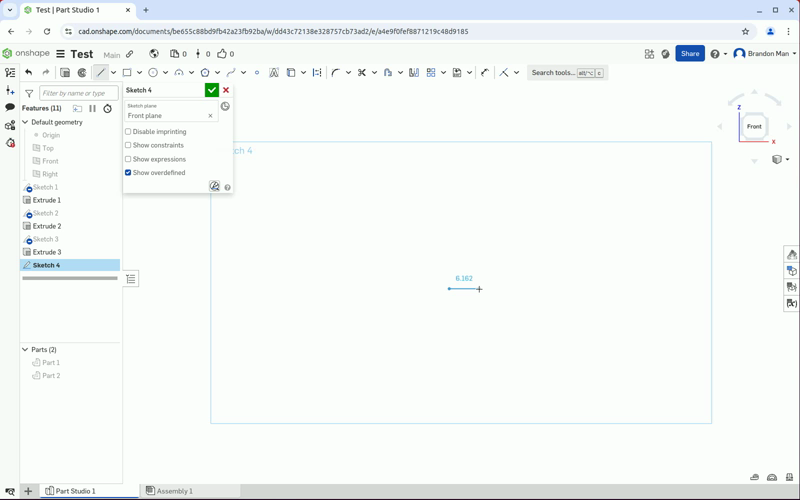
mouse_move(473, 288)
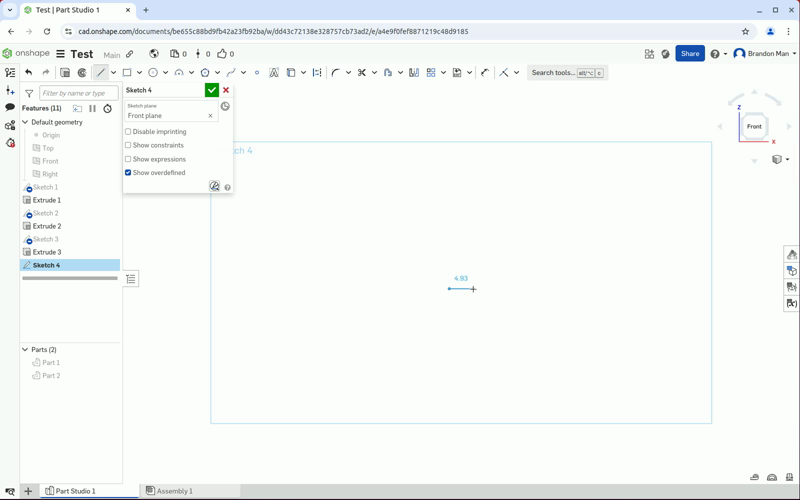
click(473, 288)
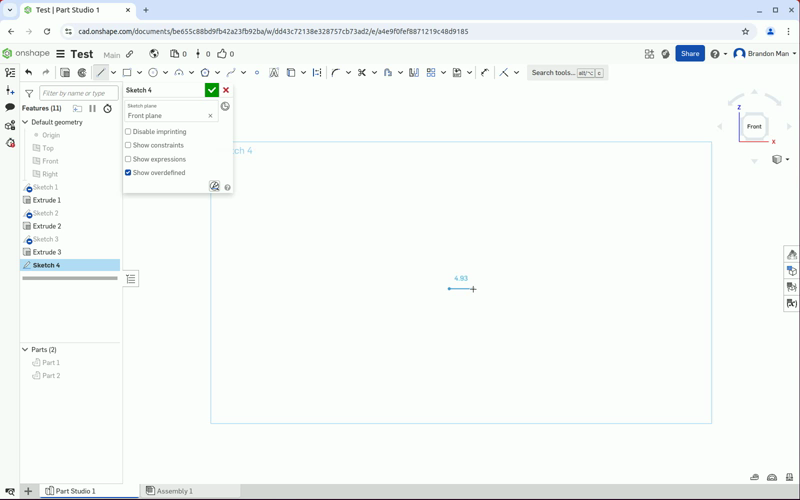
key_up(shift)
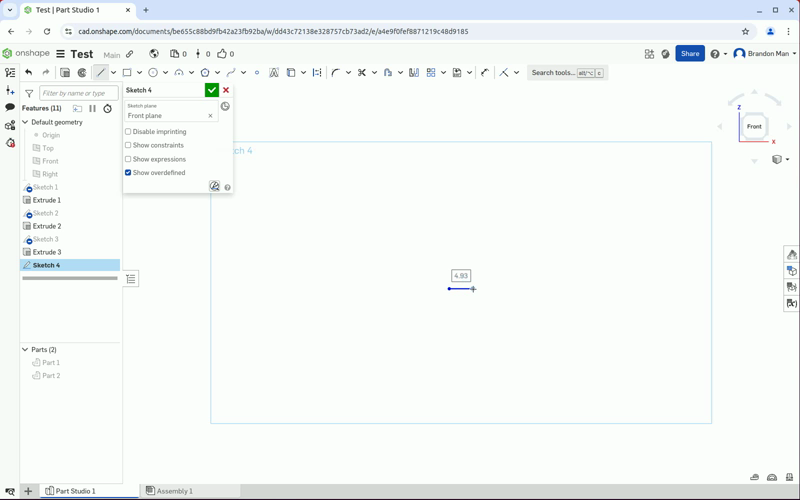
key_down(shift)
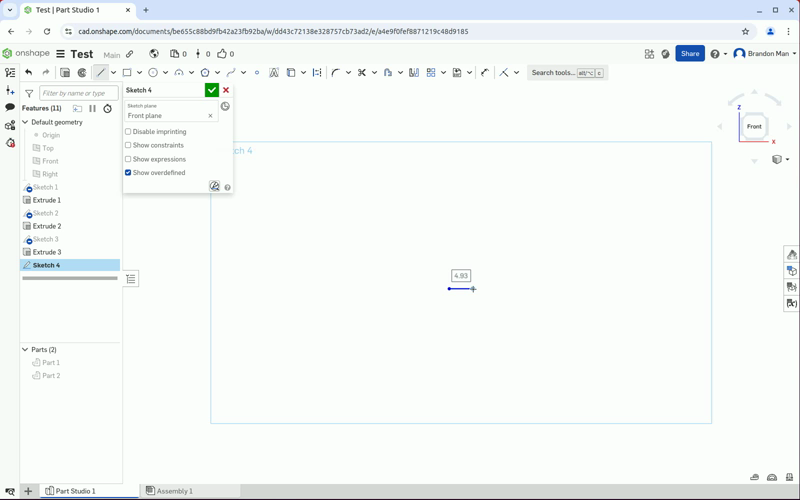
mouse_move(503, 288)
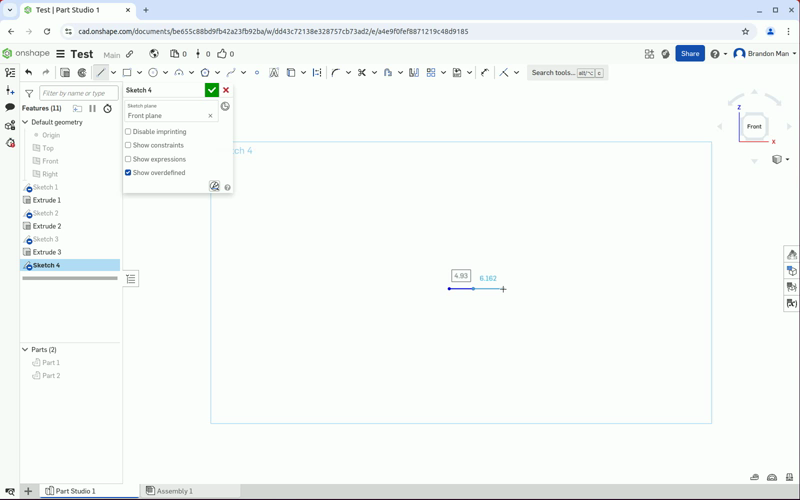
mouse_move(473, 269)
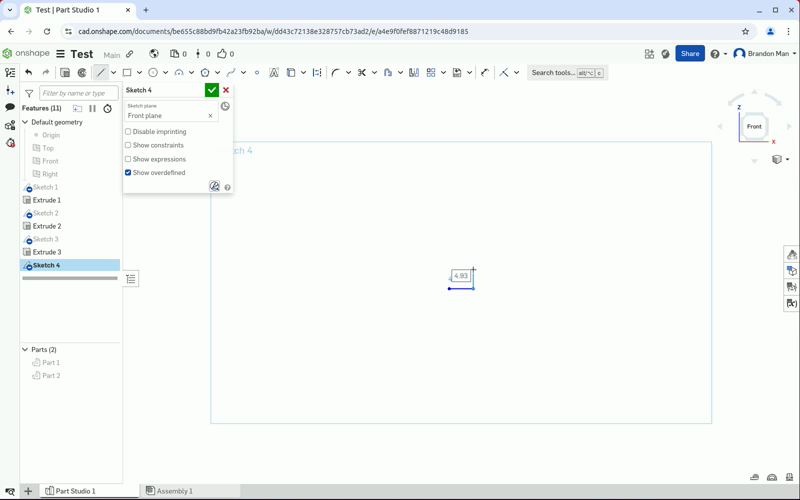
click(473, 269)
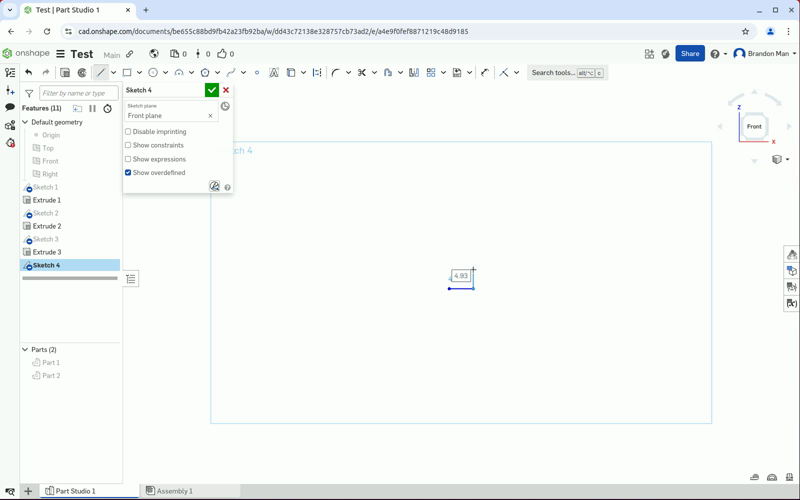
key_up(shift)
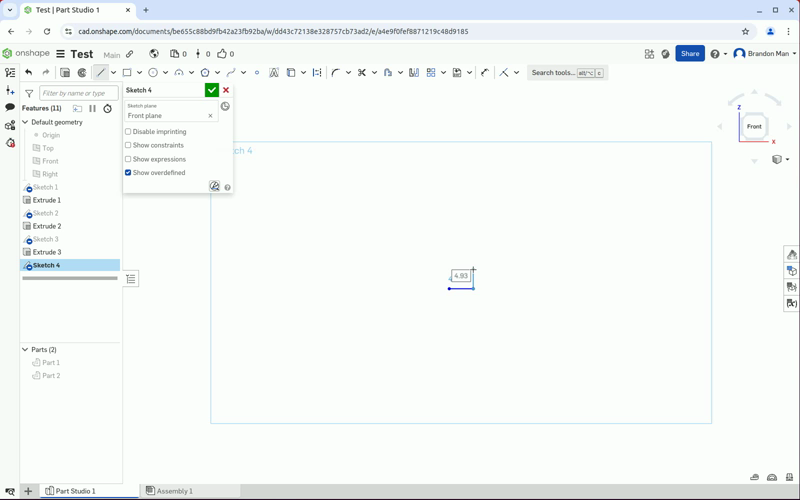
key(esc)
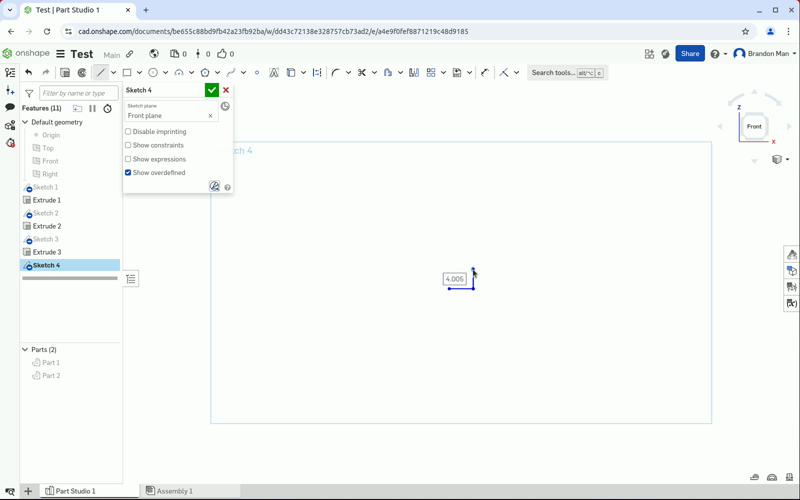
key(a)
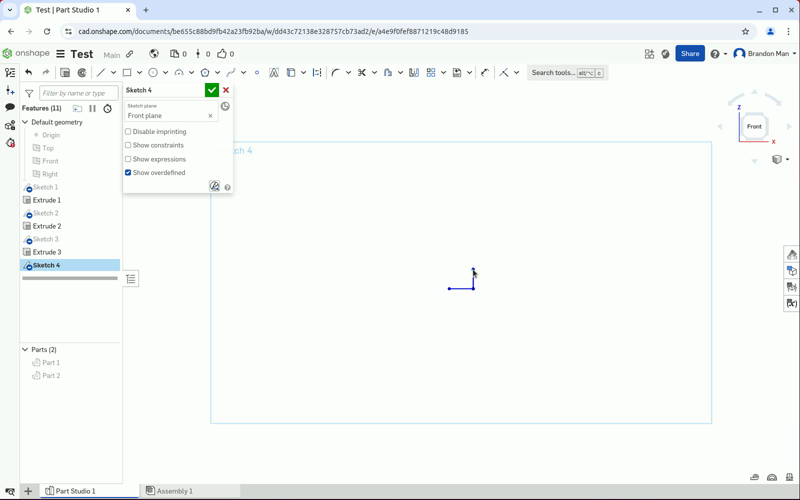
mouse_move(473, 269)
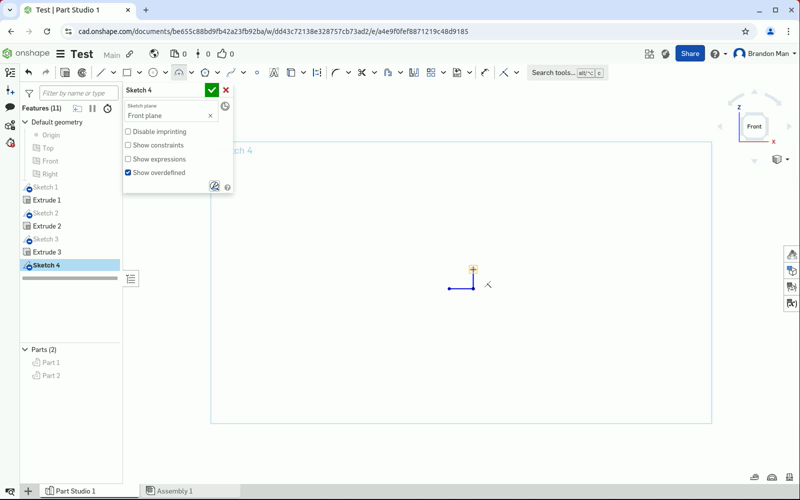
click(473, 269)
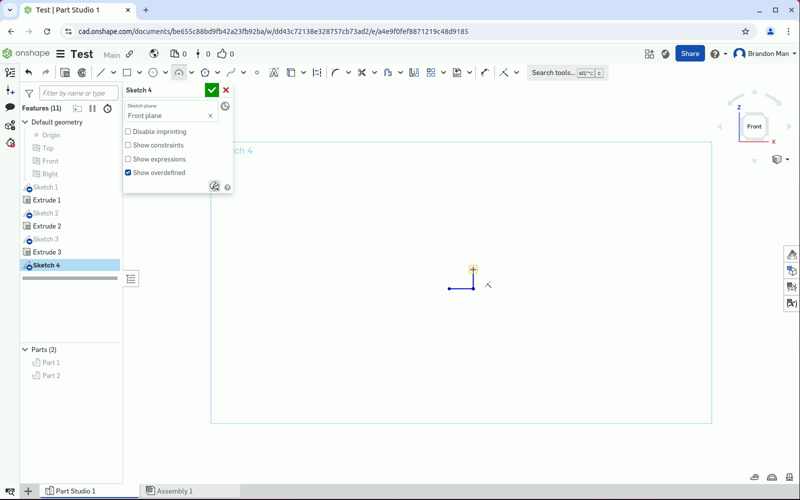
key_down(shift)
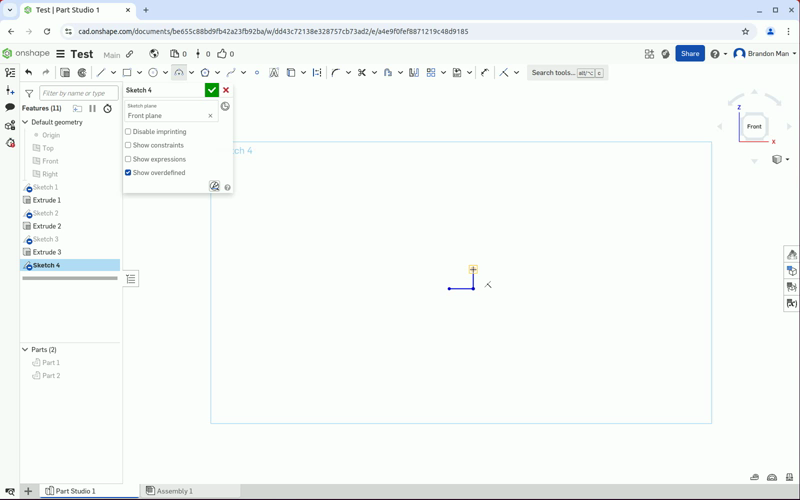
mouse_move(472, 267)
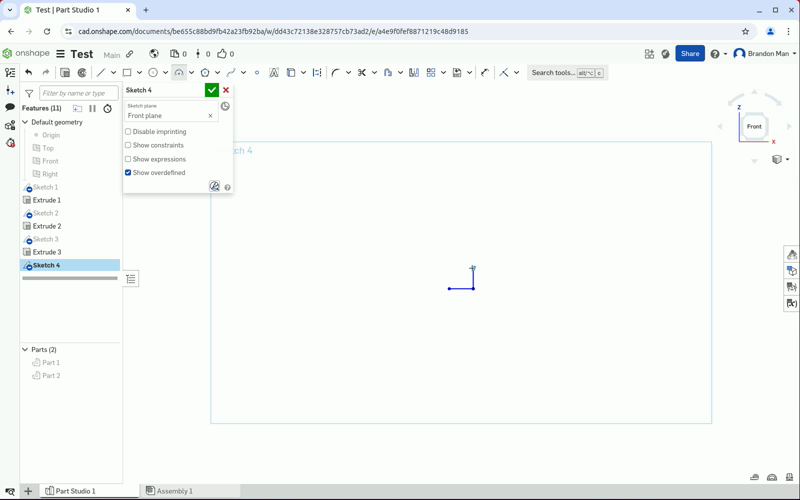
scroll(6)
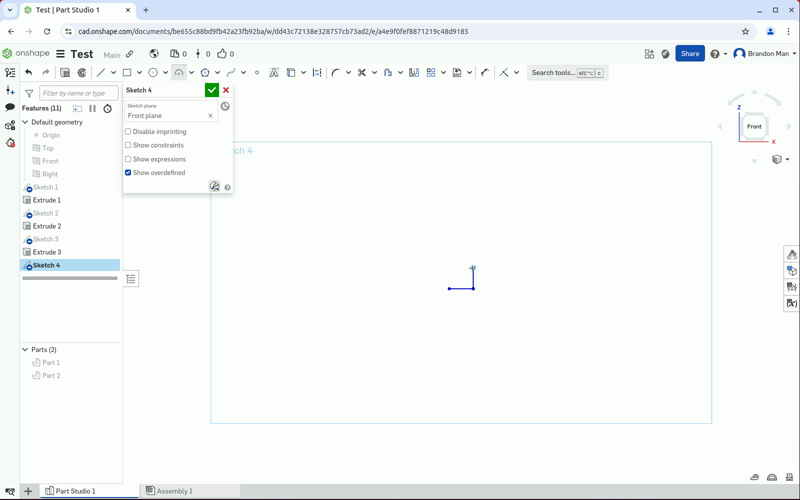
scroll(6)
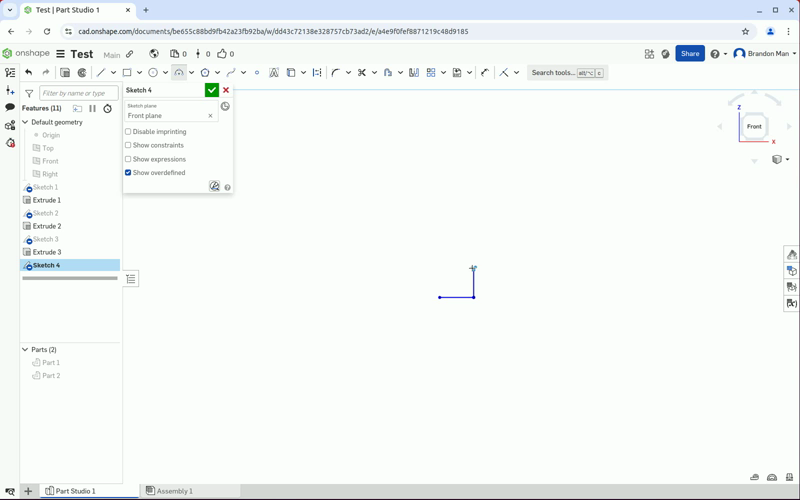
scroll(6)
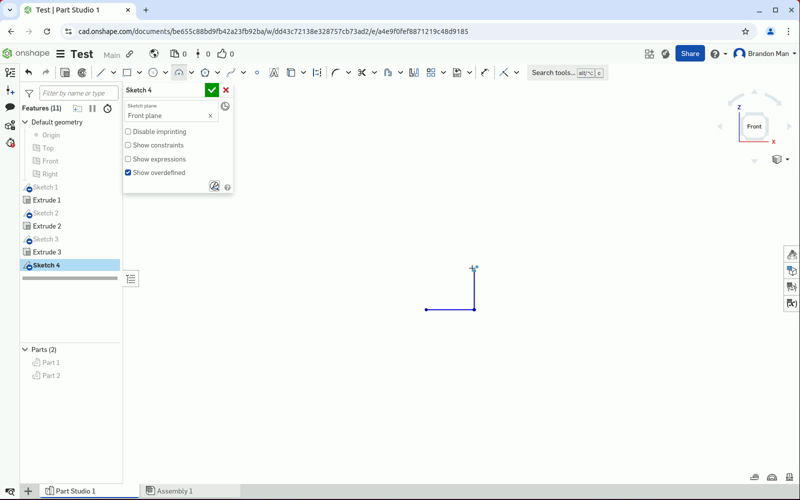
scroll(6)
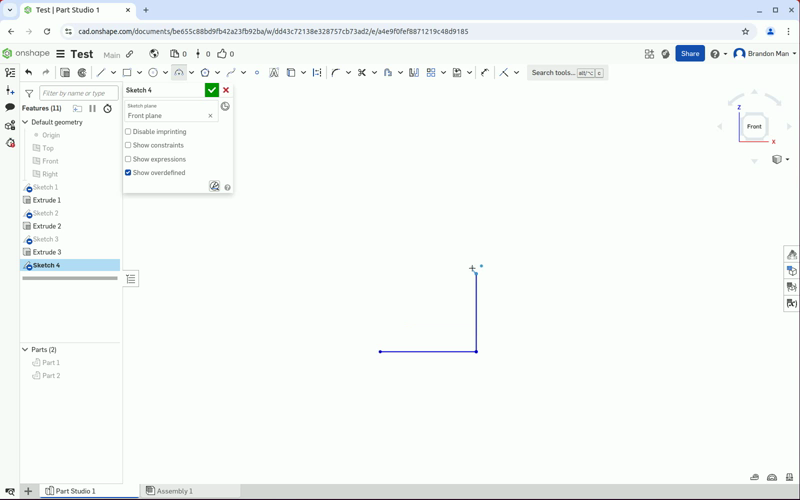
scroll(6)
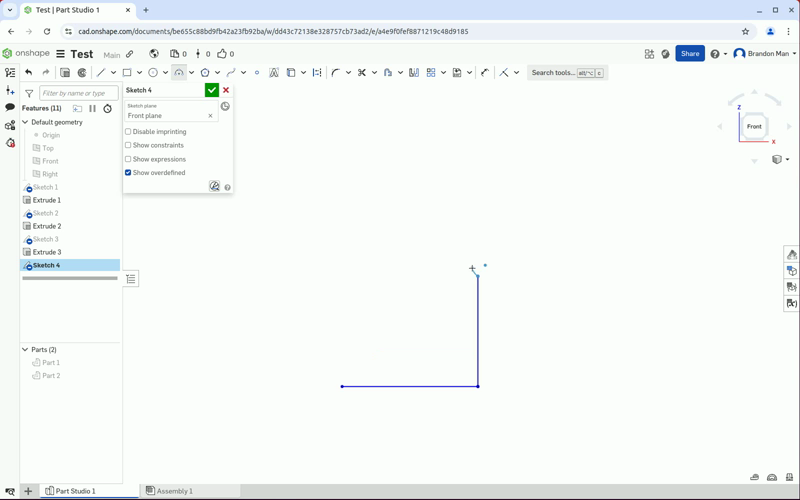
scroll(6)
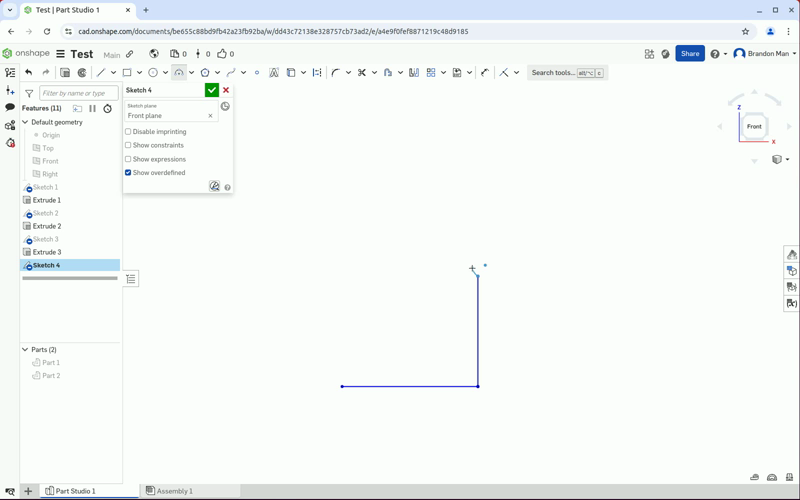
scroll(6)
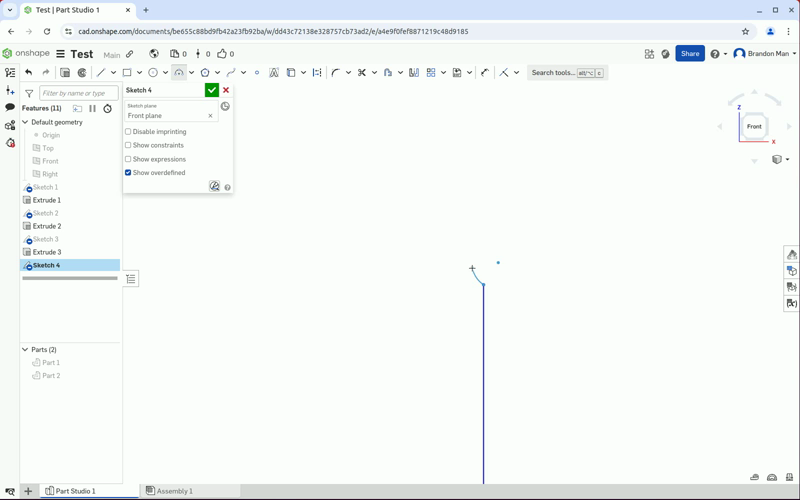
click(472, 267)
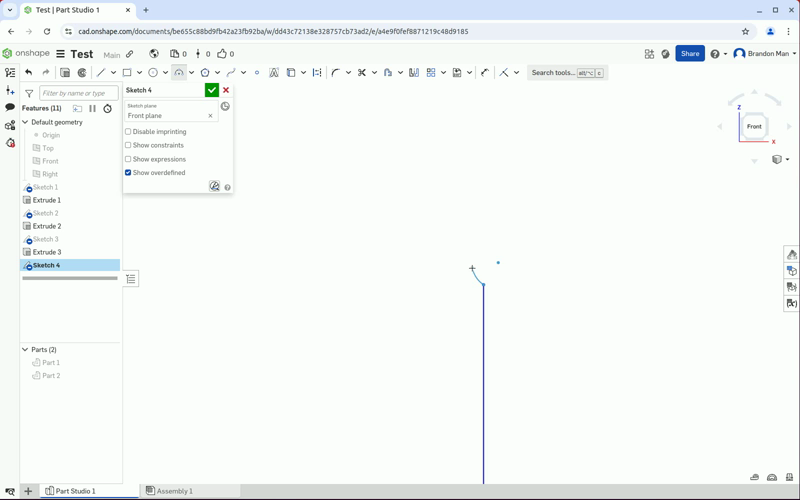
scroll(-6)
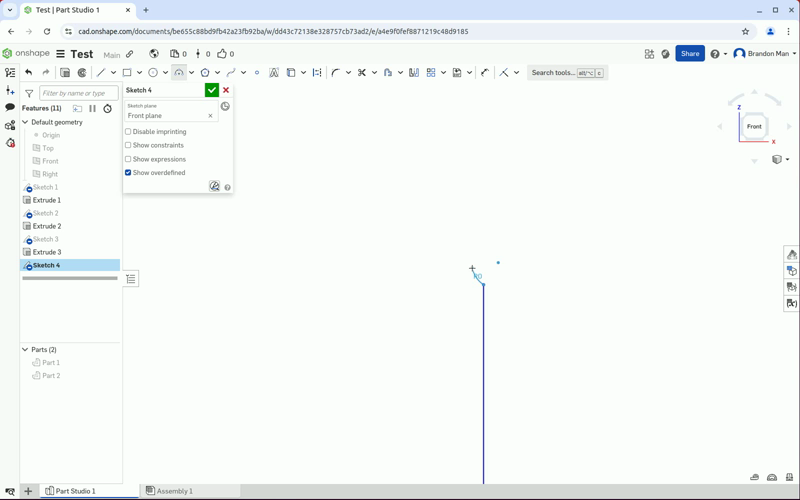
scroll(-6)
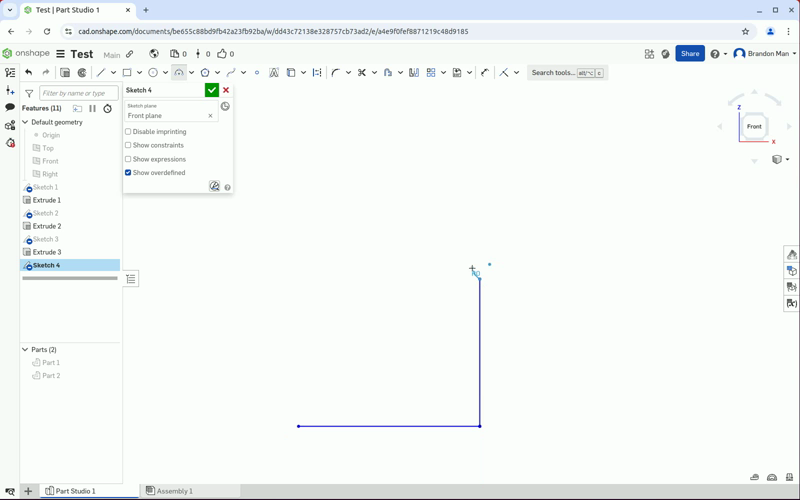
scroll(-6)
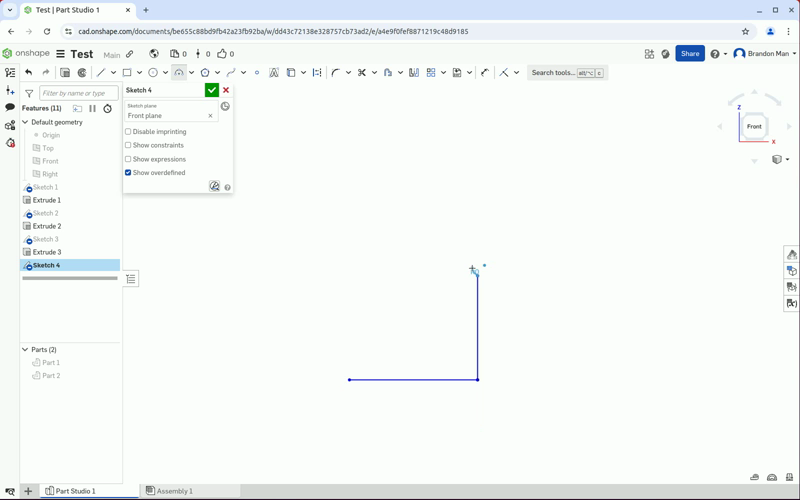
scroll(-6)
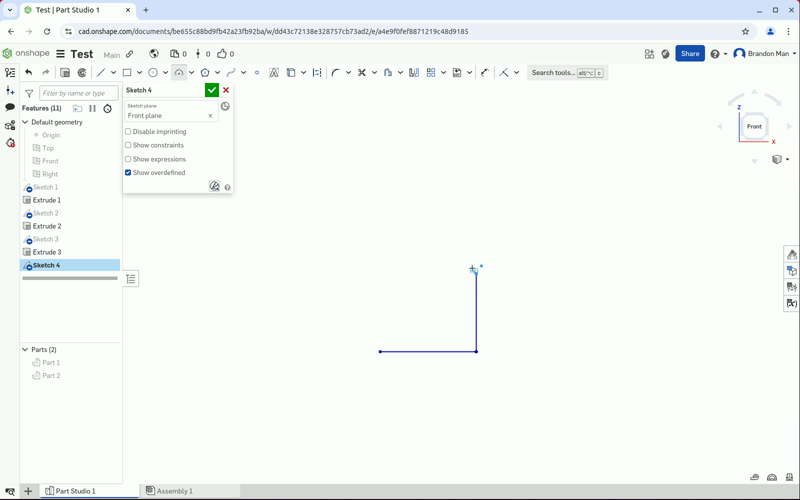
scroll(-6)
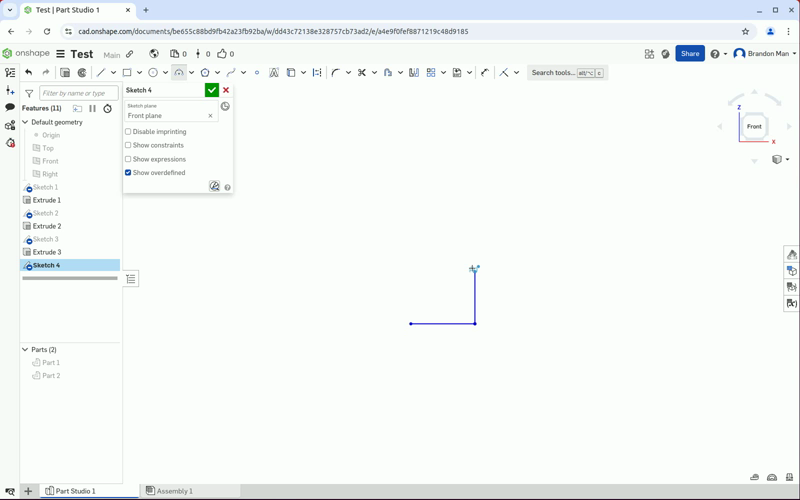
scroll(-6)
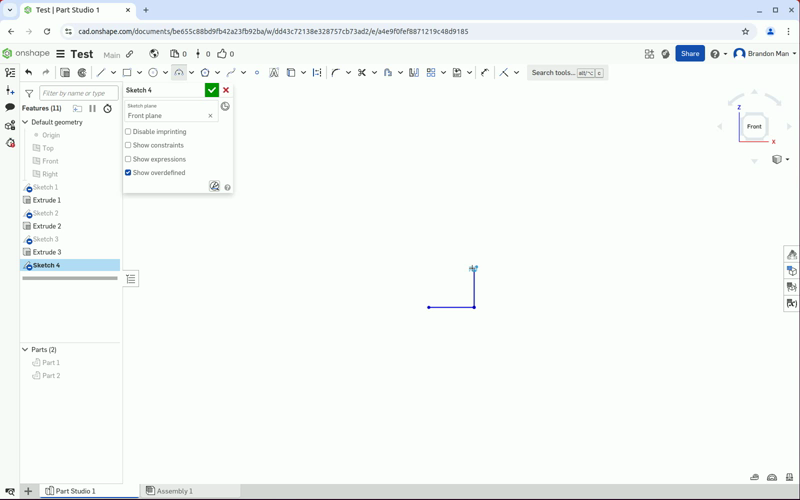
scroll(-6)
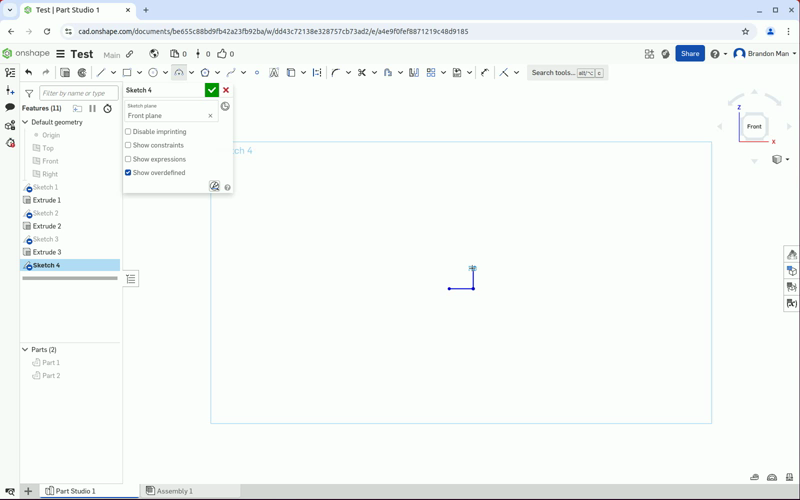
mouse_move(473, 268)
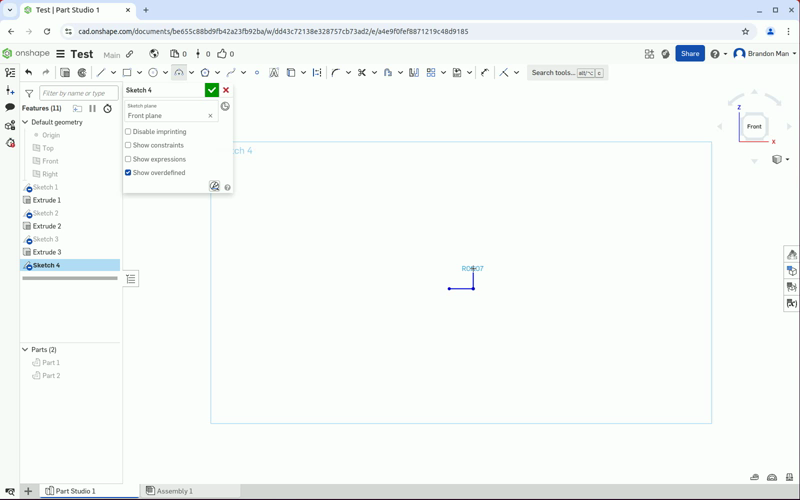
scroll(6)
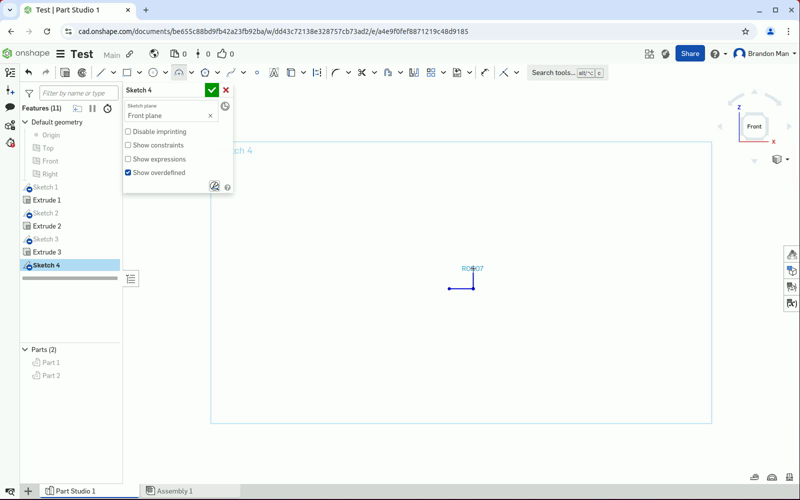
scroll(6)
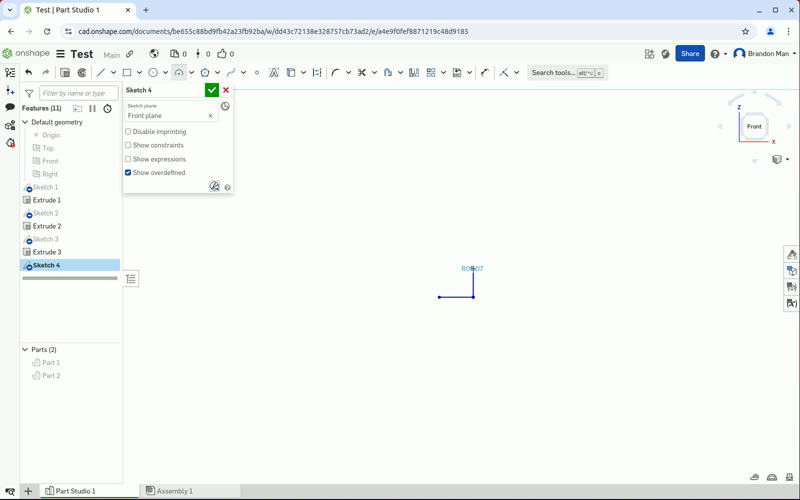
scroll(6)
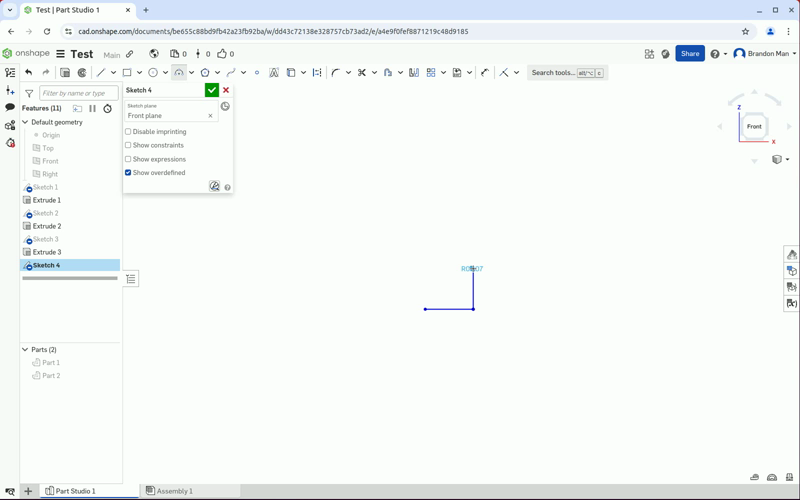
scroll(6)
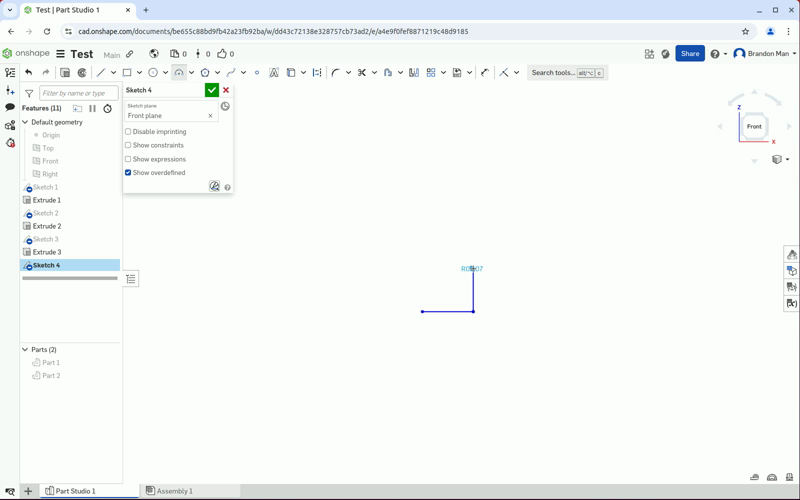
scroll(6)
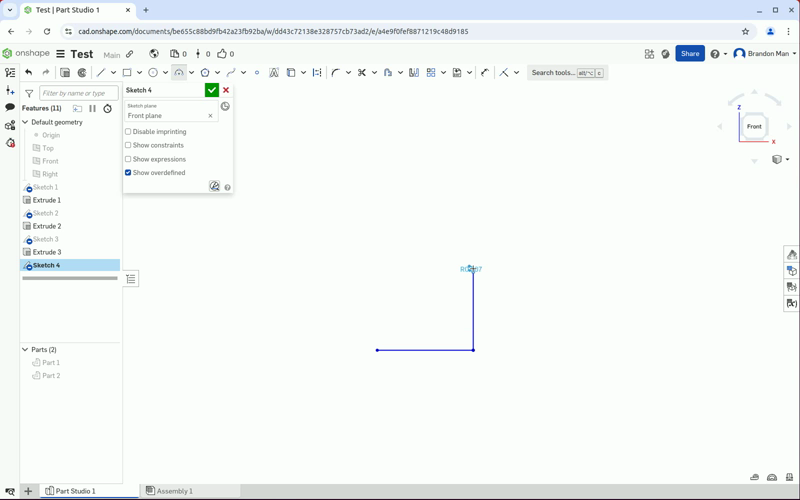
scroll(6)
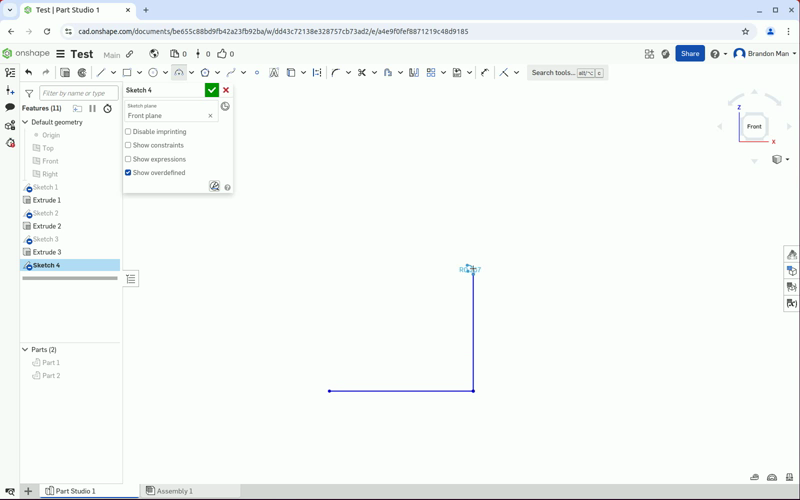
scroll(6)
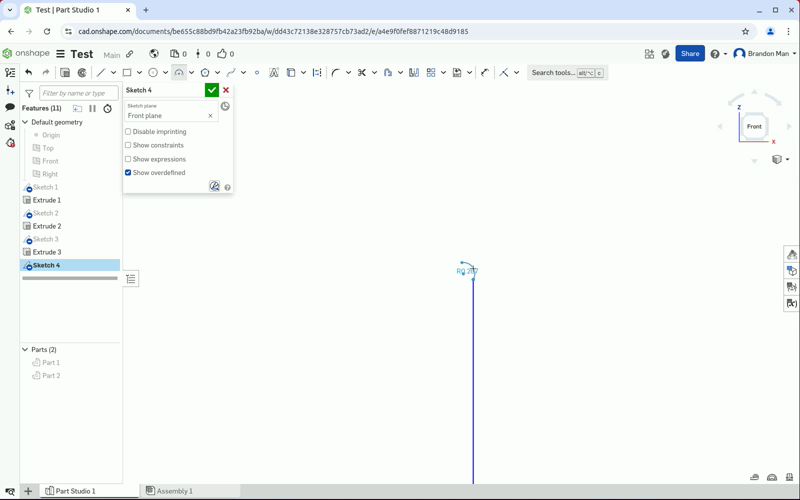
click(473, 268)
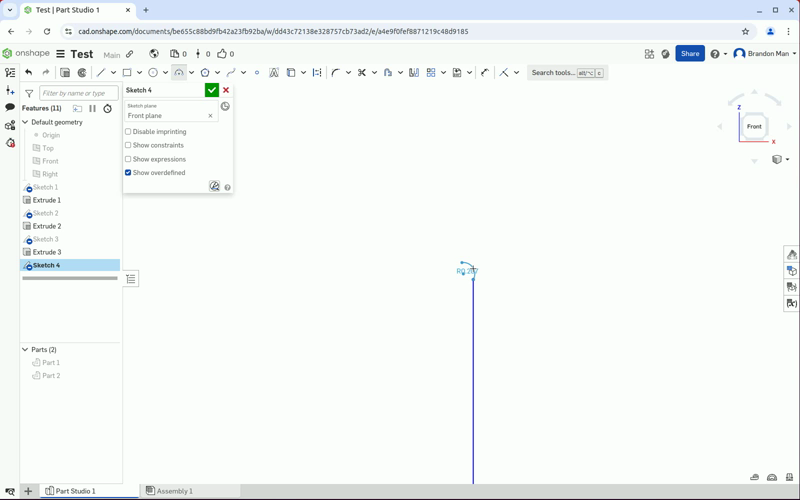
scroll(-6)
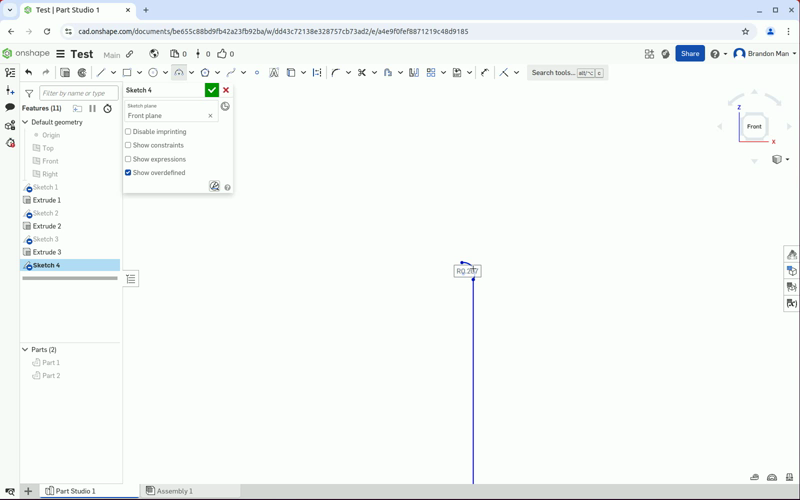
scroll(-6)
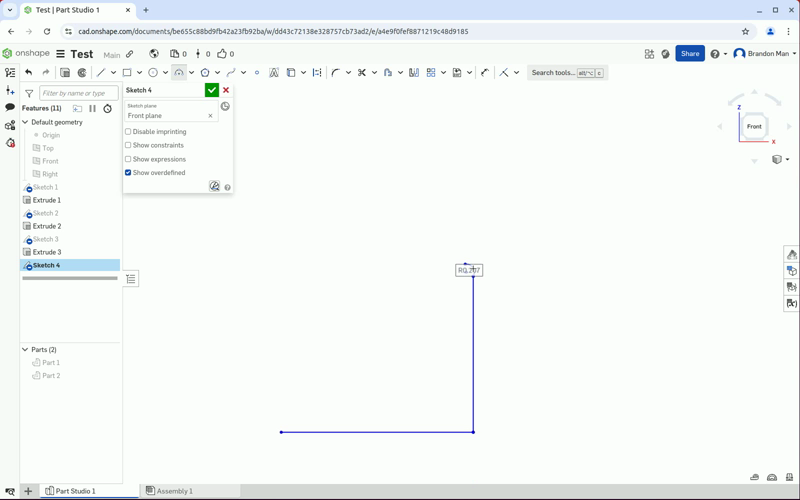
scroll(-6)
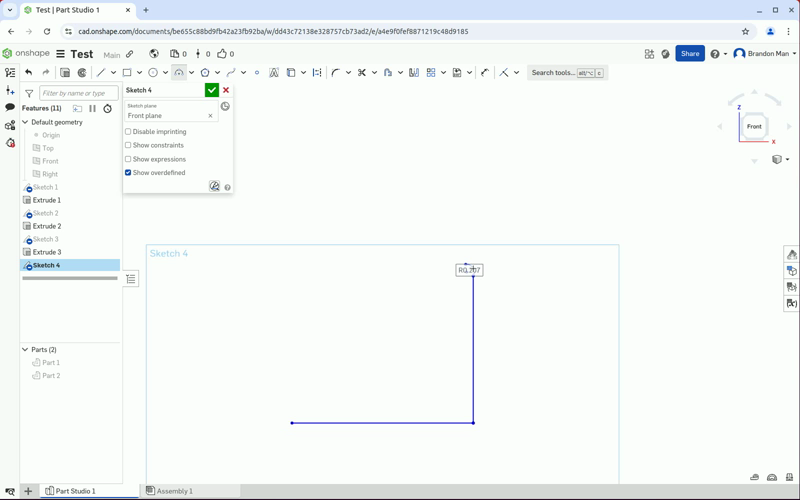
scroll(-6)
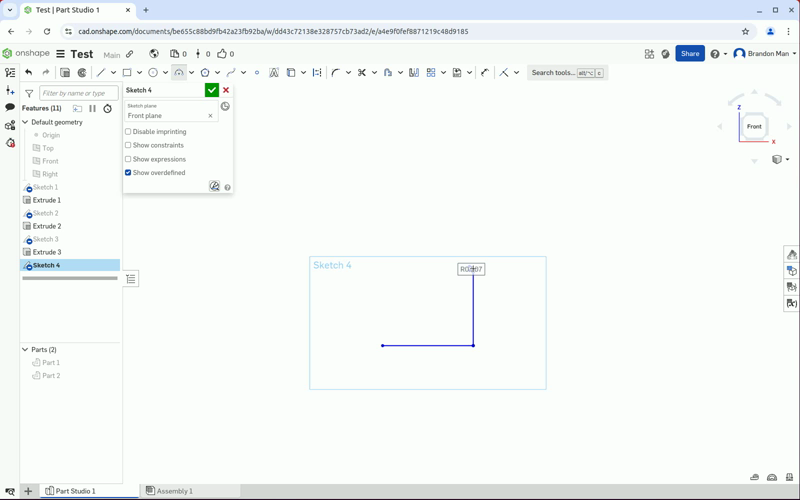
scroll(-6)
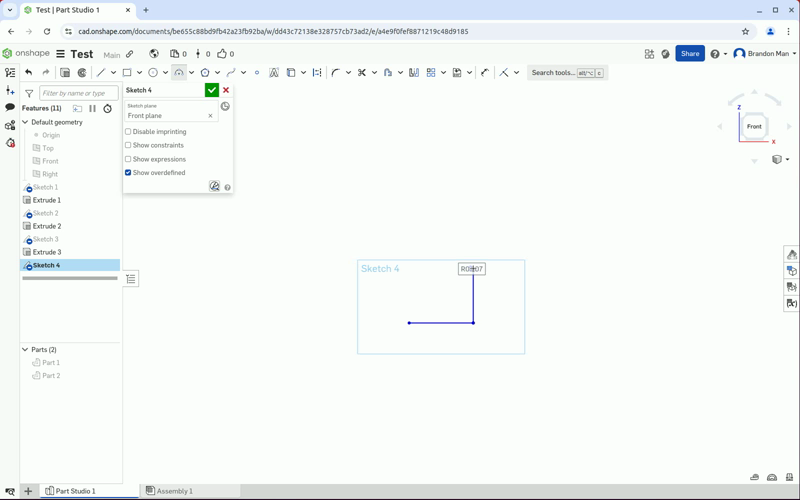
scroll(-6)
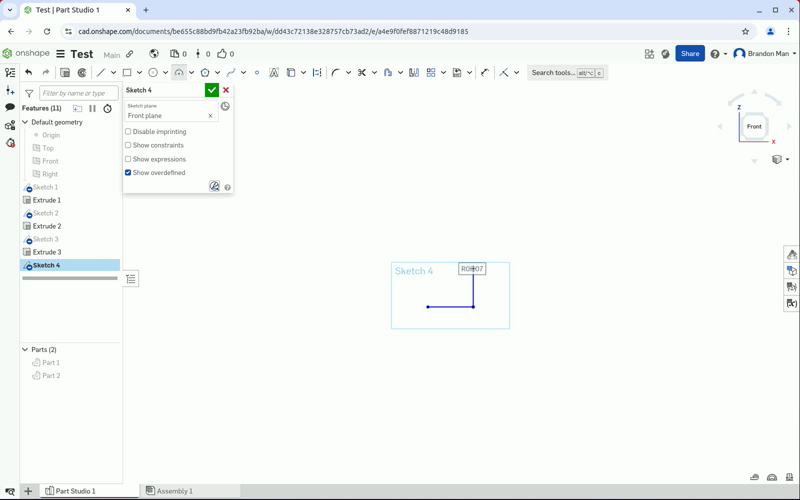
scroll(-6)
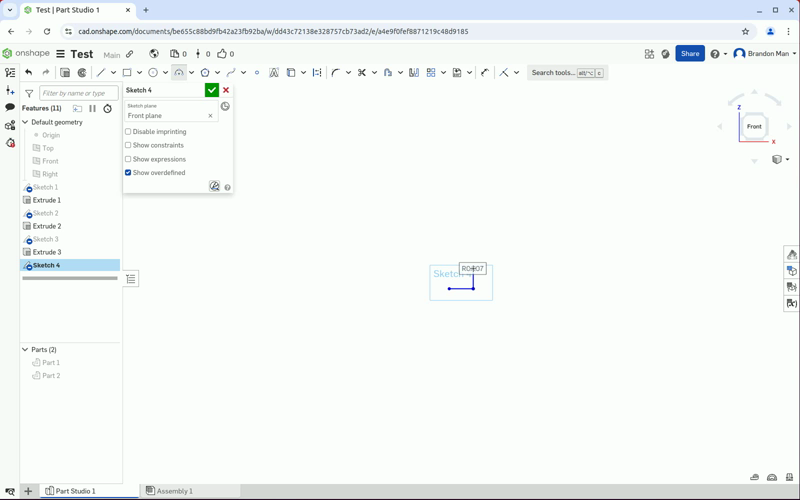
key_up(shift)
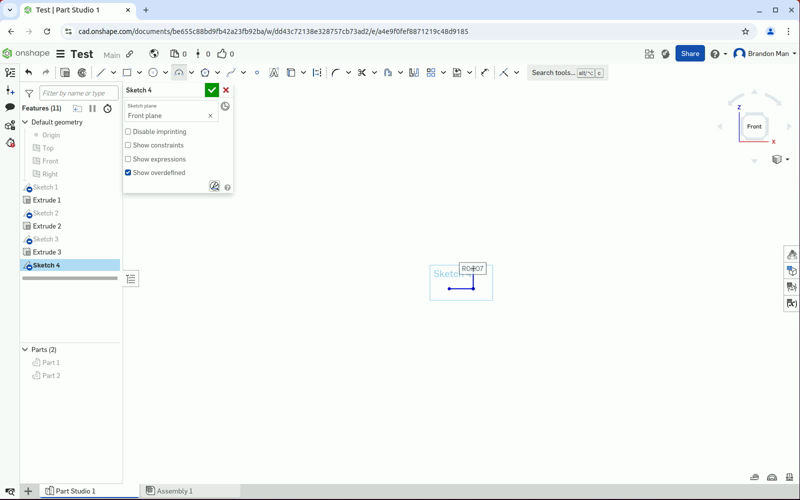
key(esc)
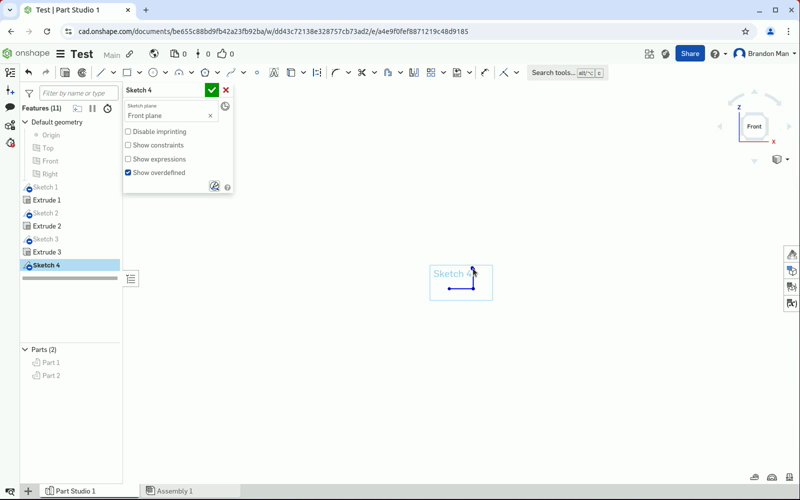
key(l)
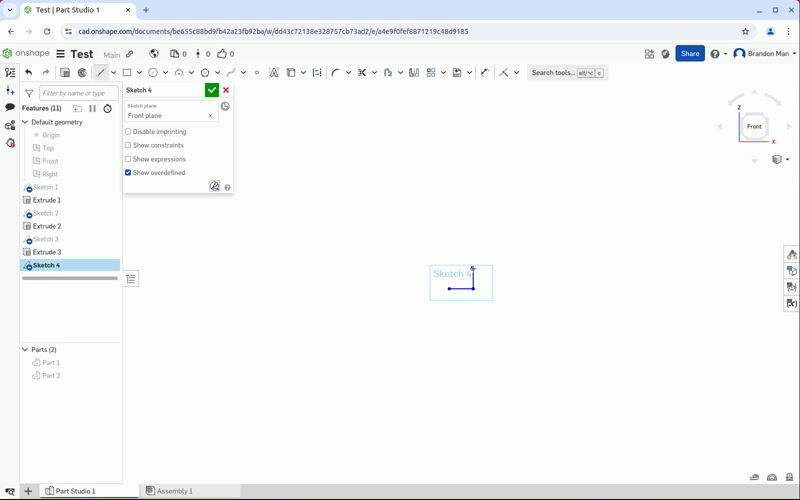
mouse_move(472, 267)
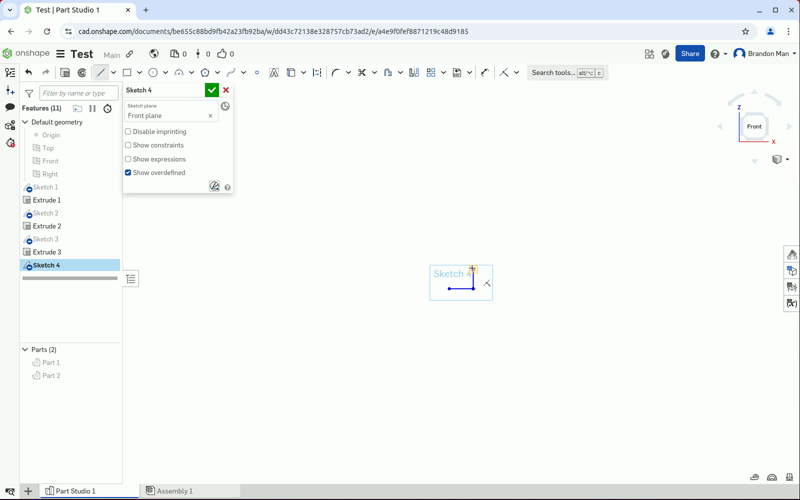
scroll(6)
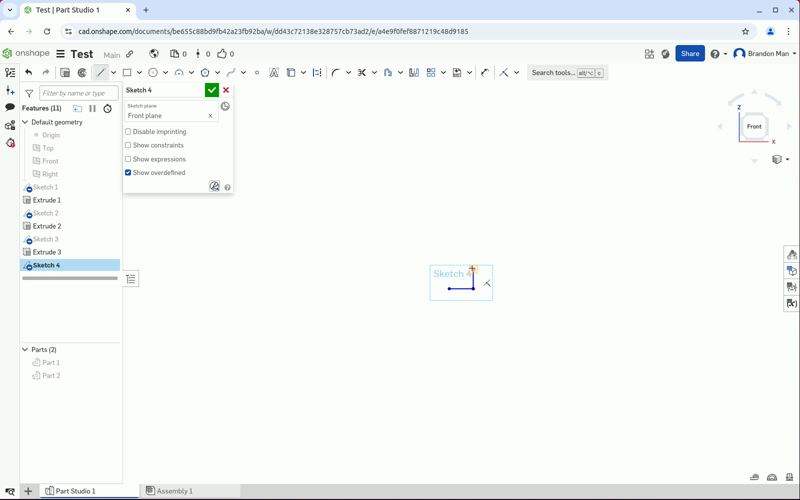
scroll(6)
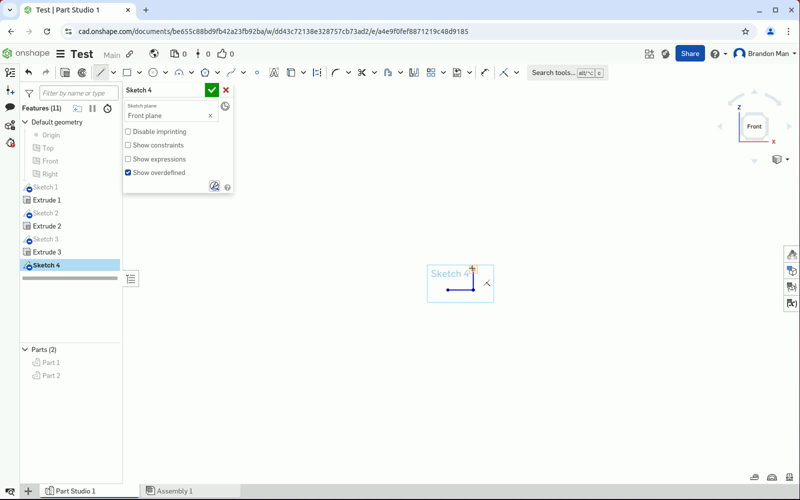
scroll(6)
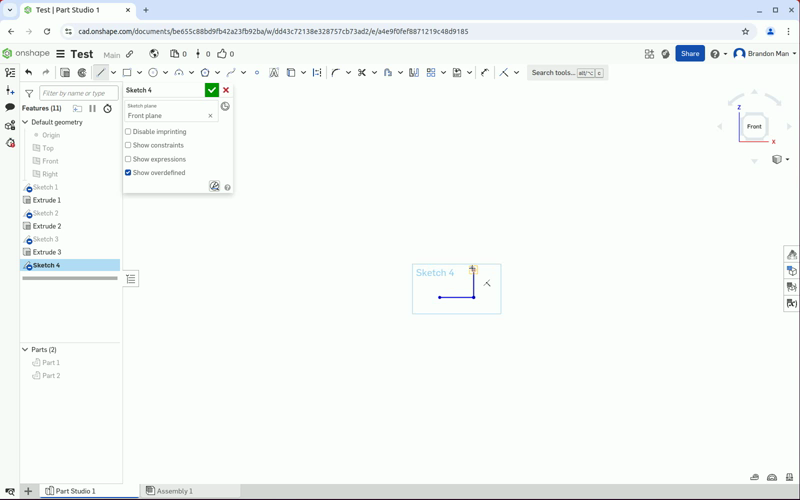
scroll(6)
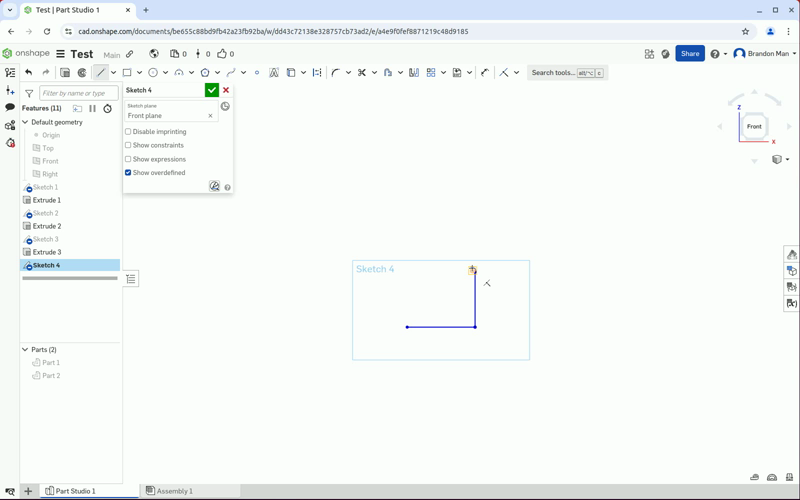
scroll(6)
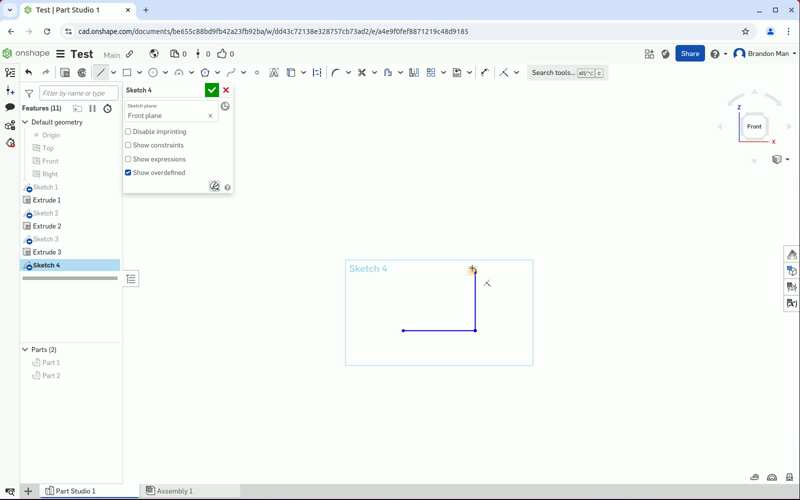
scroll(6)
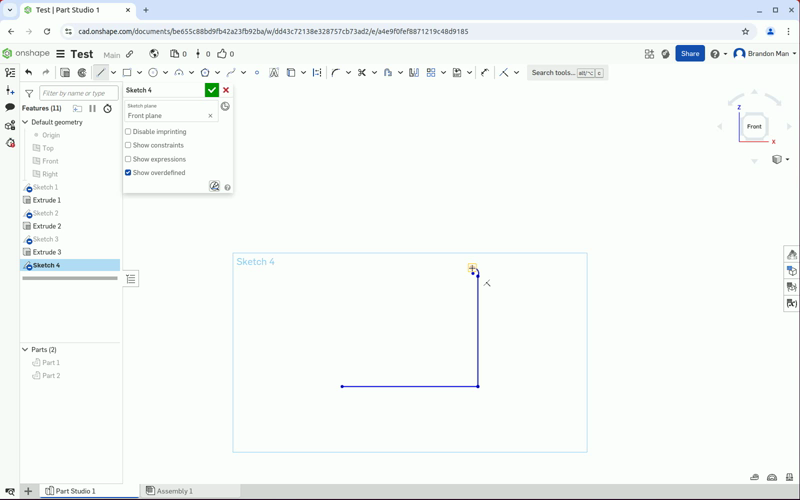
scroll(6)
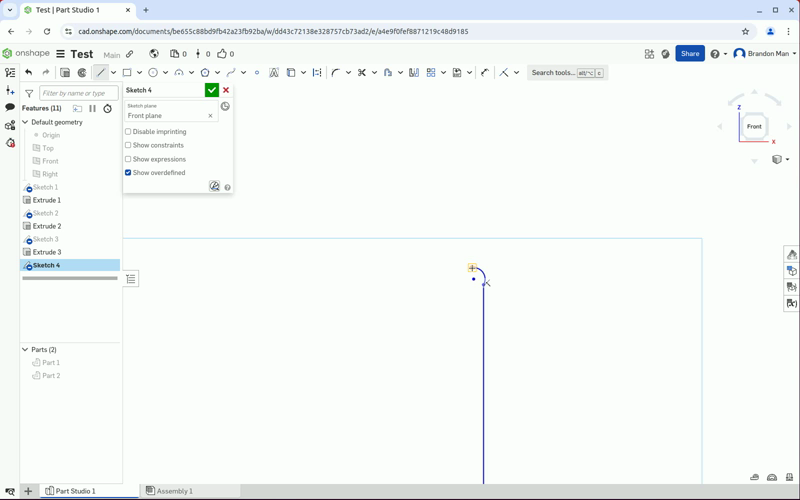
click(472, 267)
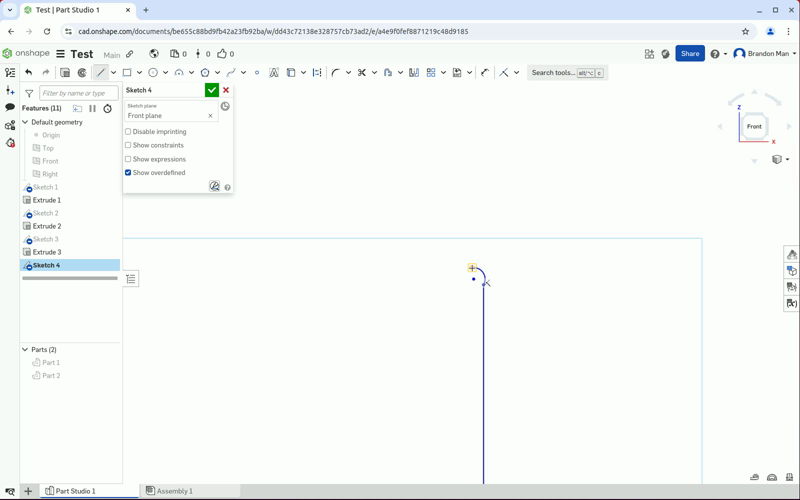
scroll(-6)
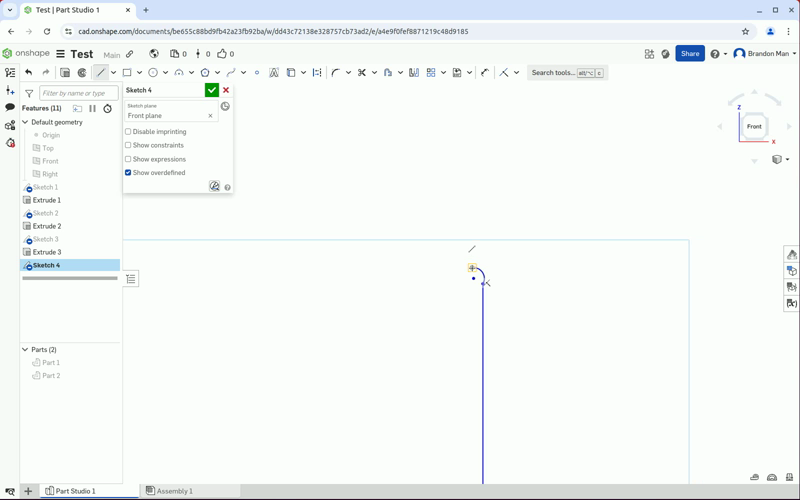
scroll(-6)
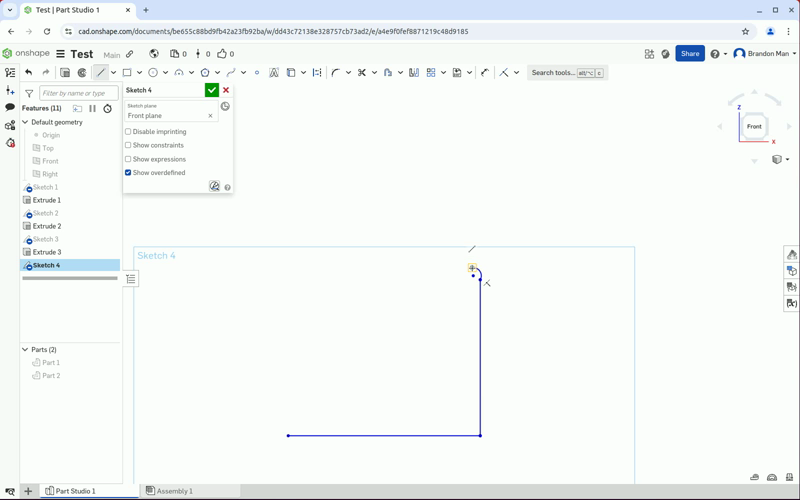
scroll(-6)
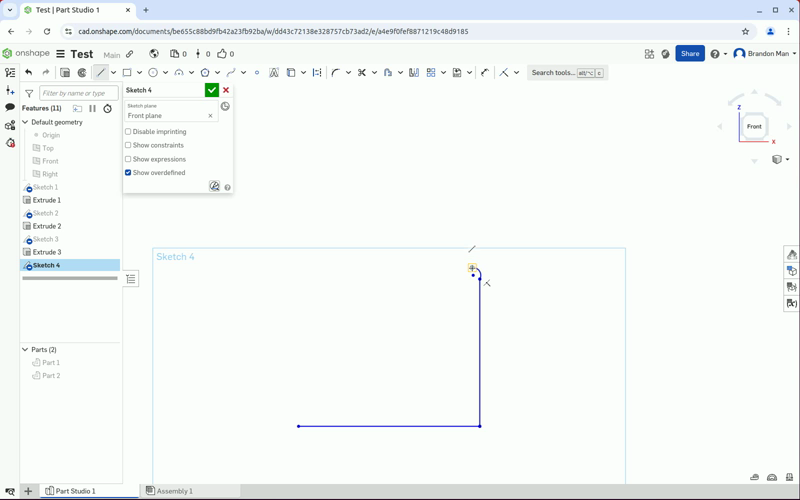
scroll(-6)
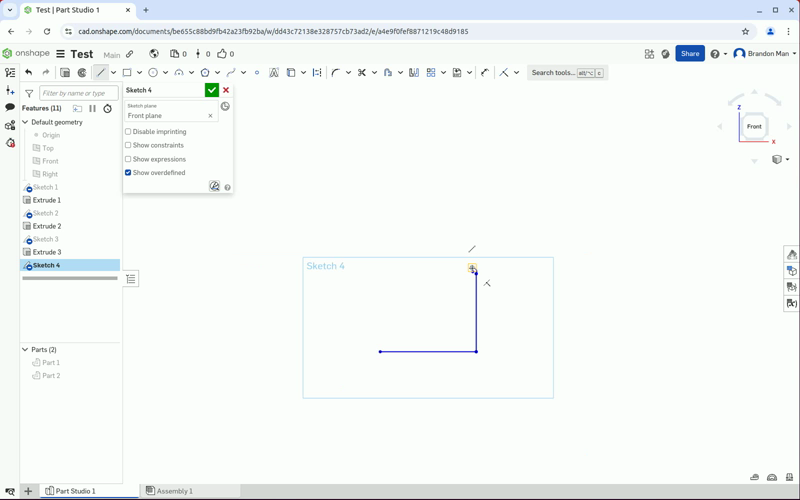
scroll(-6)
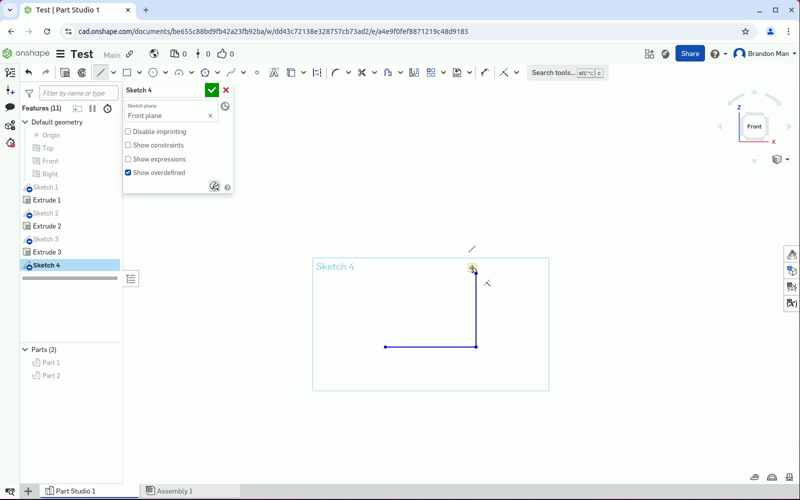
scroll(-6)
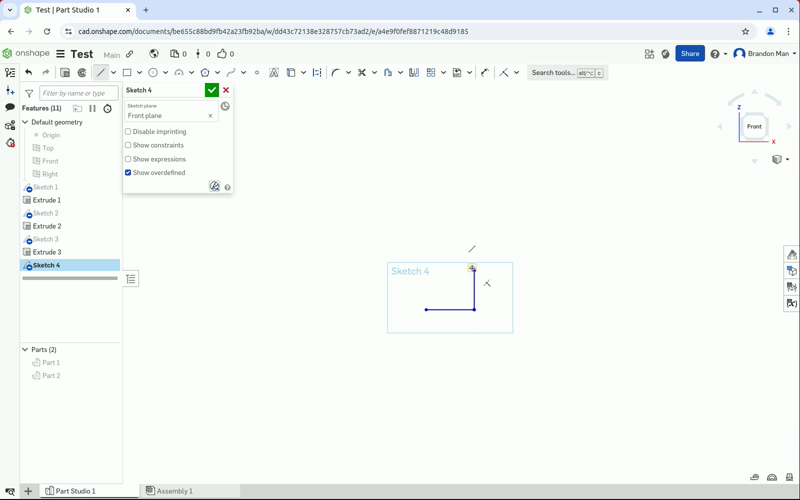
scroll(-6)
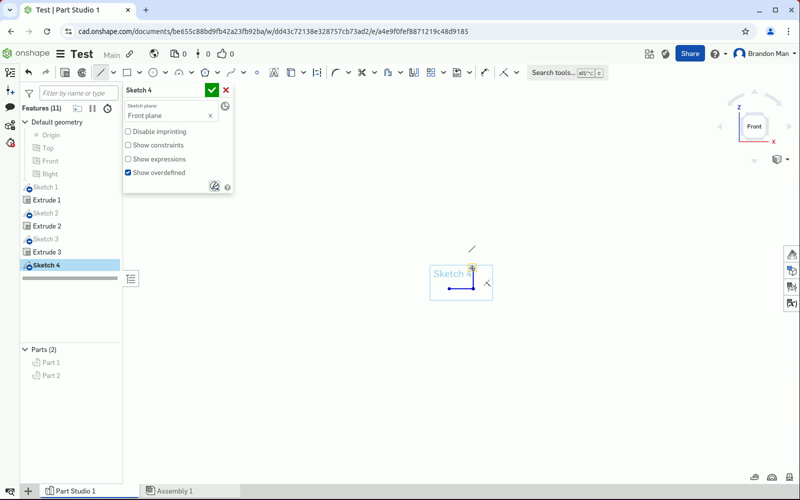
key_down(shift)
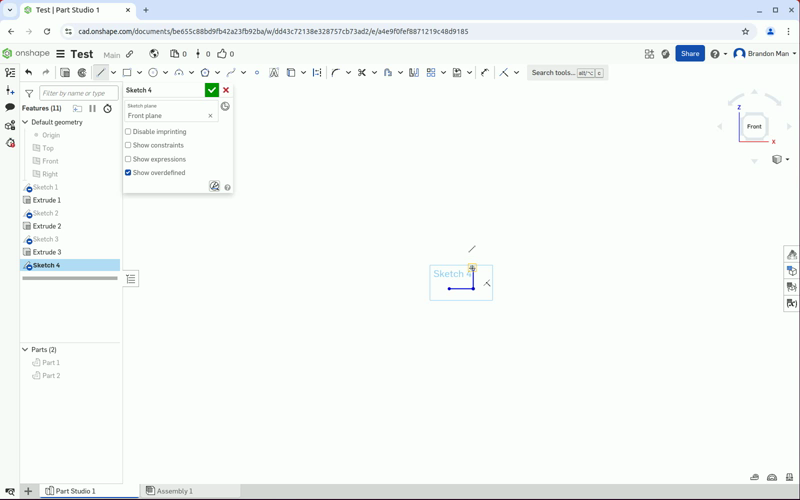
mouse_move(502, 267)
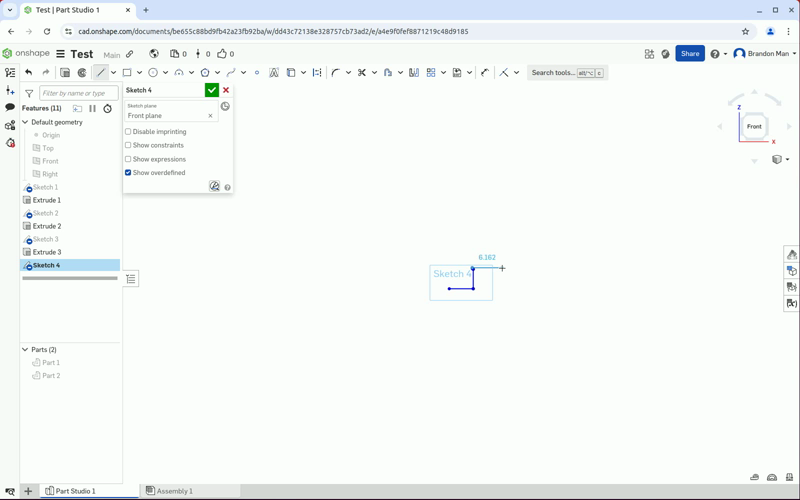
mouse_move(464, 264)
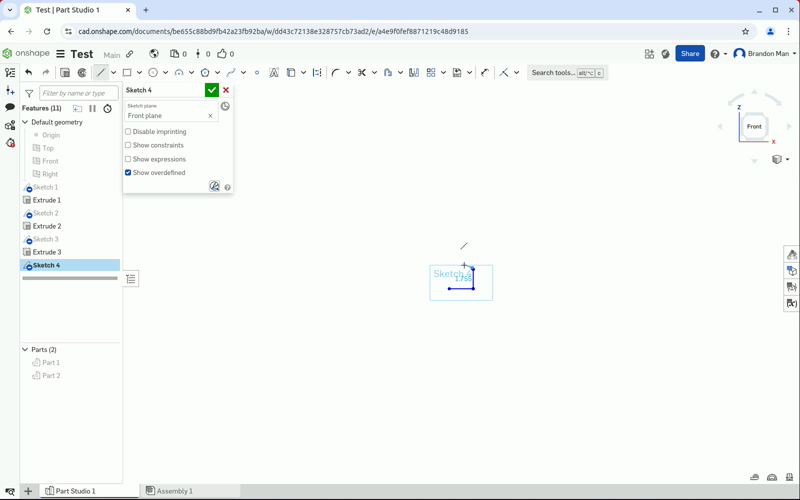
click(464, 264)
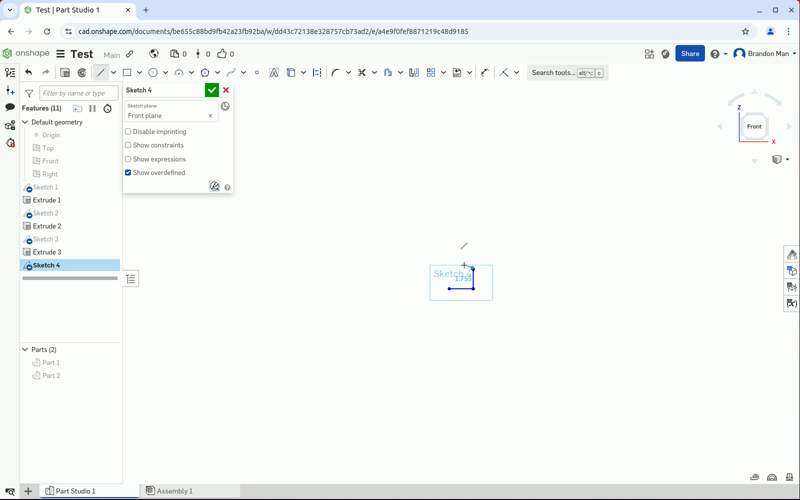
key_up(shift)
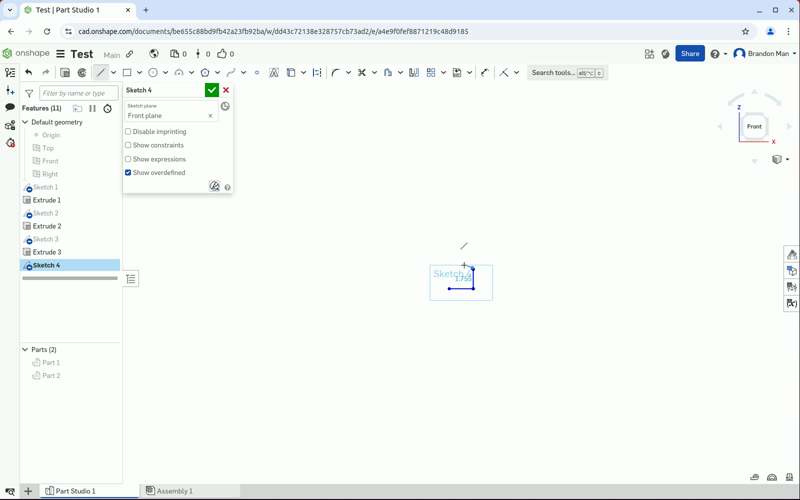
key_down(shift)
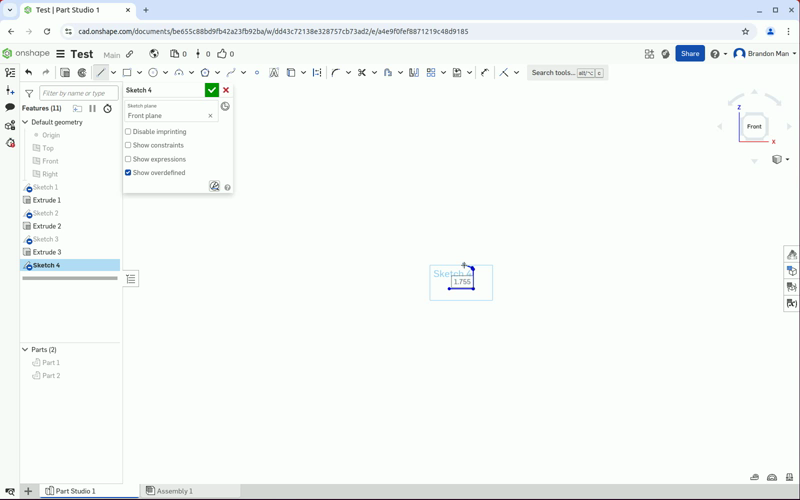
mouse_move(494, 264)
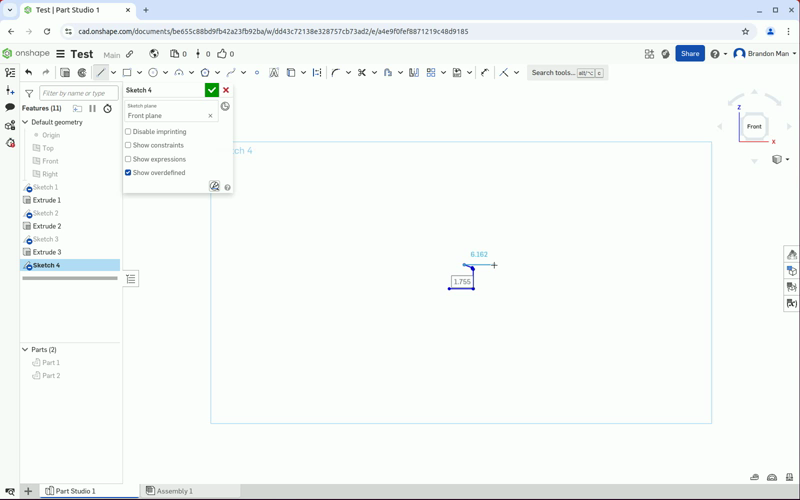
mouse_move(458, 264)
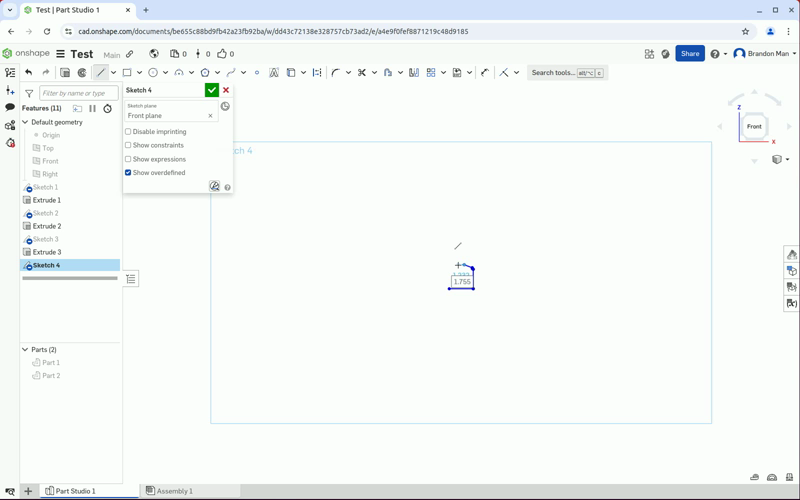
scroll(6)
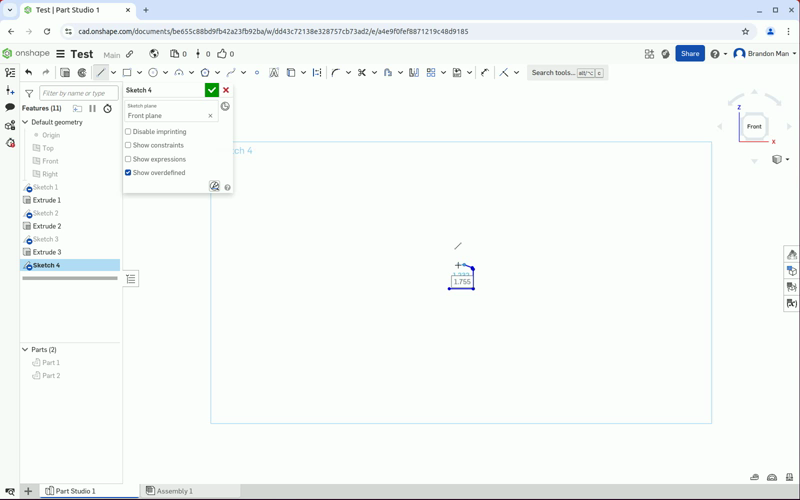
scroll(6)
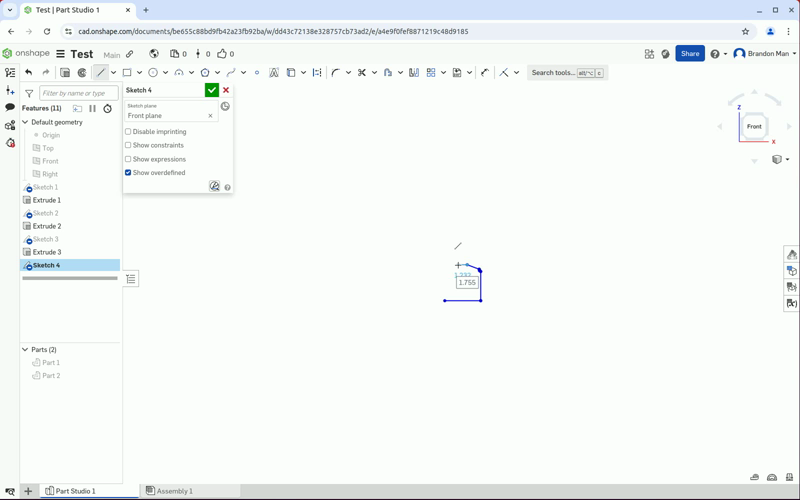
scroll(6)
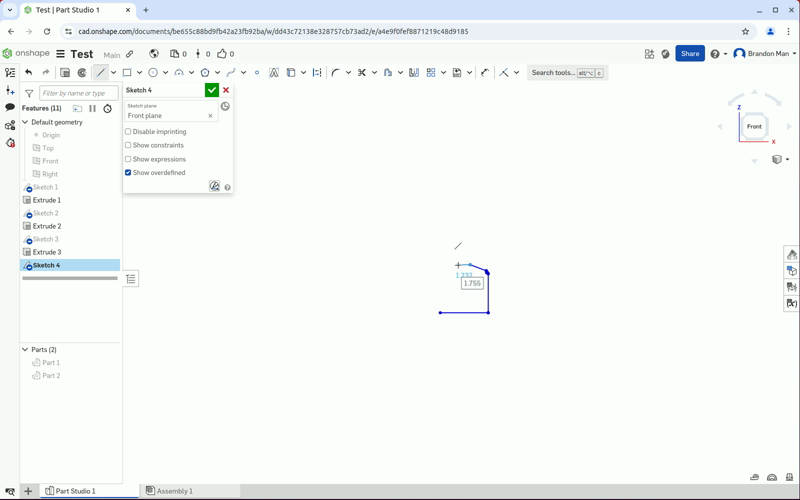
scroll(6)
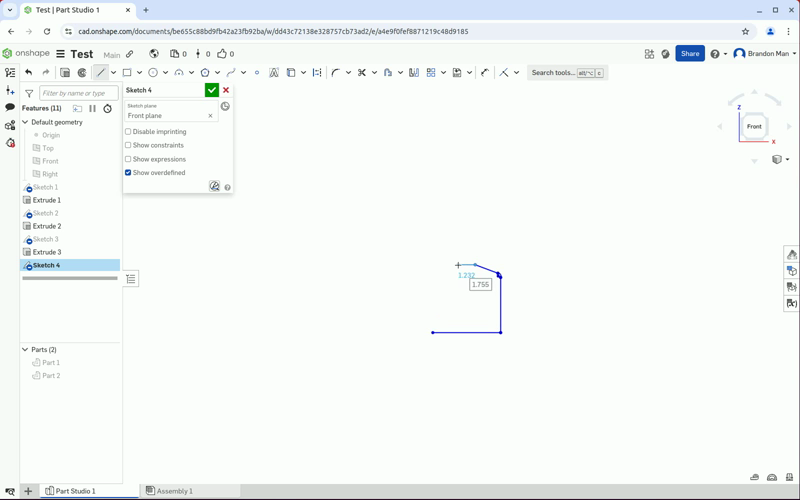
scroll(6)
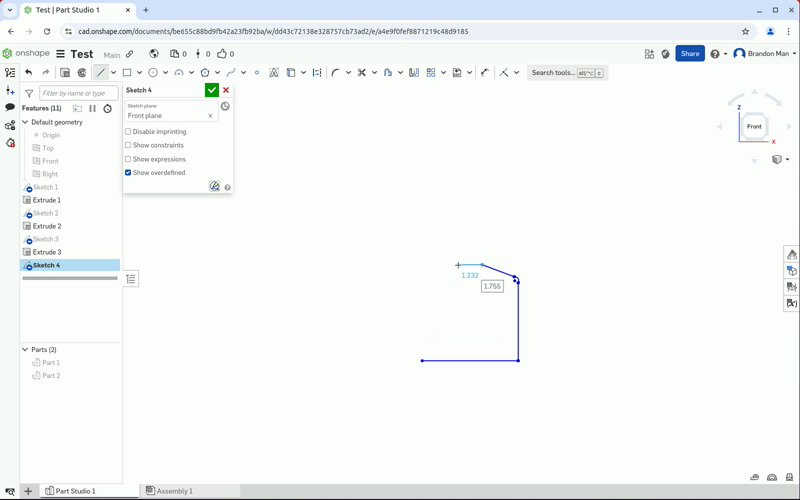
scroll(6)
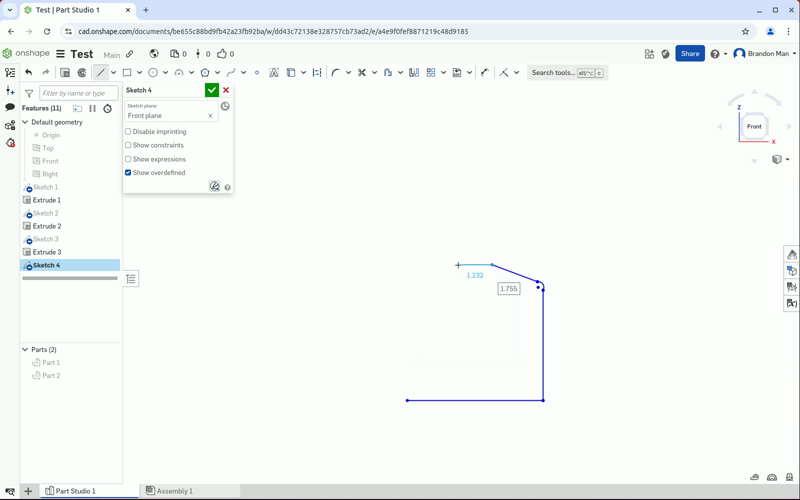
scroll(6)
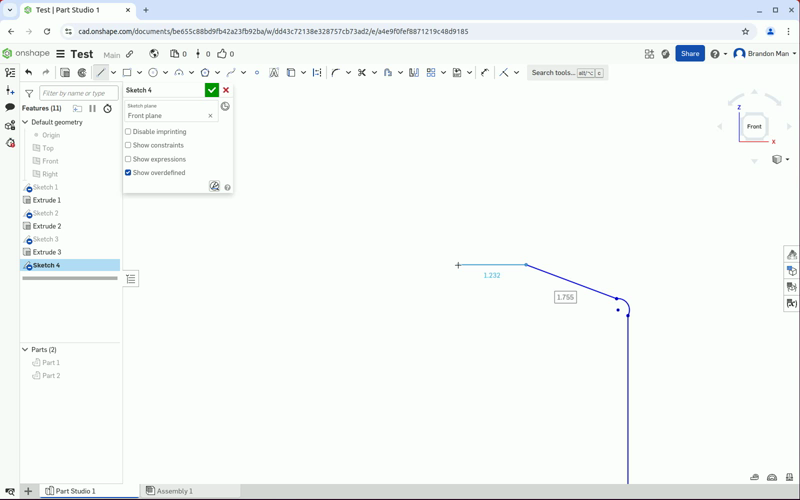
click(458, 264)
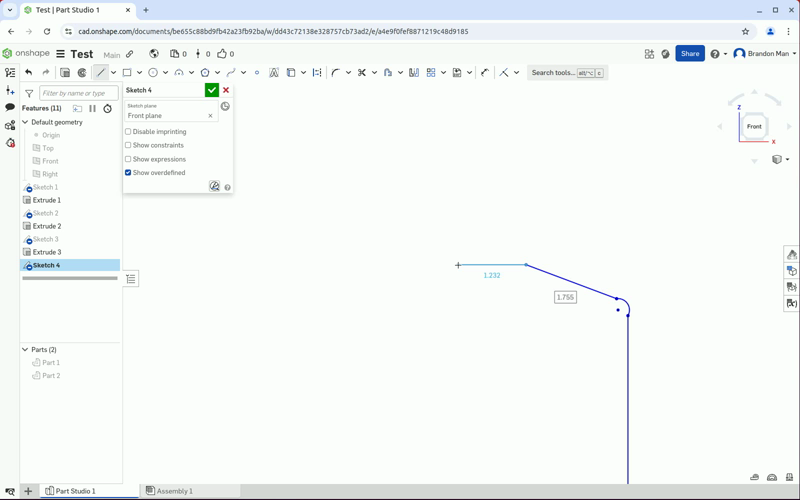
scroll(-6)
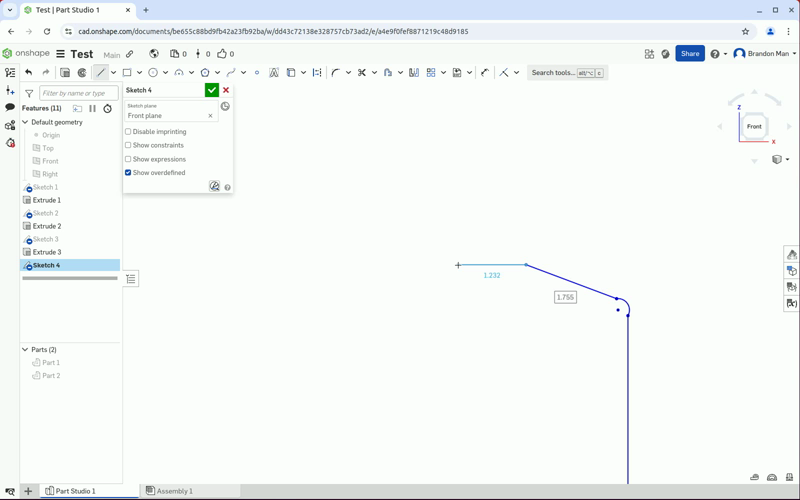
scroll(-6)
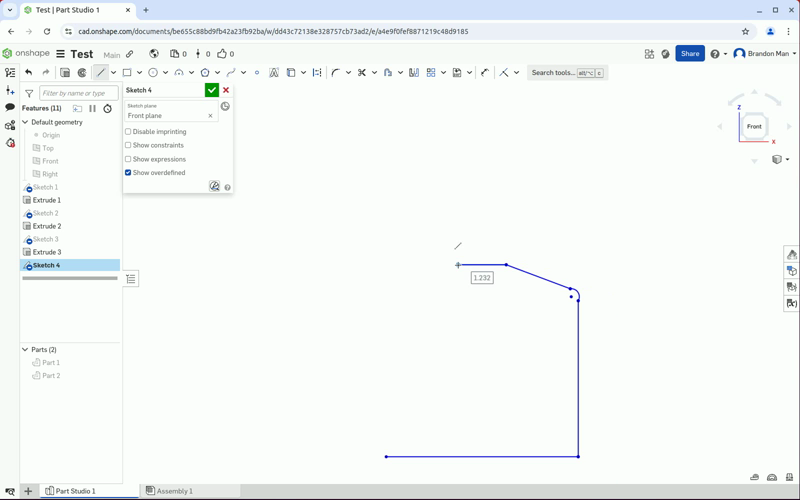
scroll(-6)
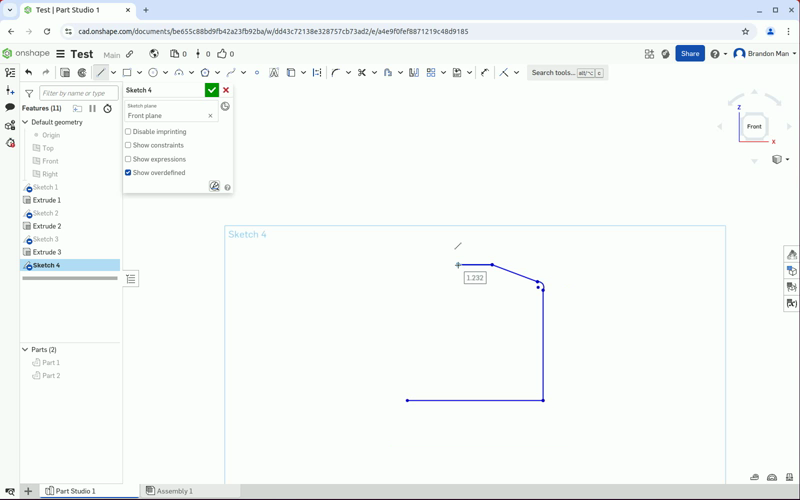
scroll(-6)
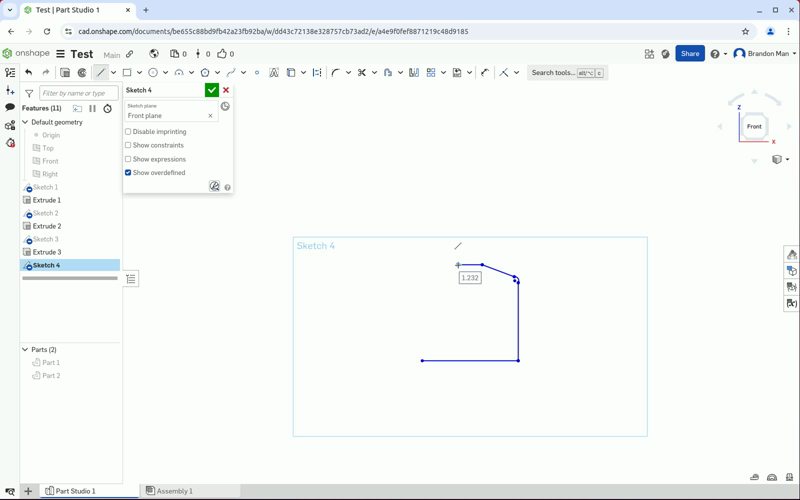
scroll(-6)
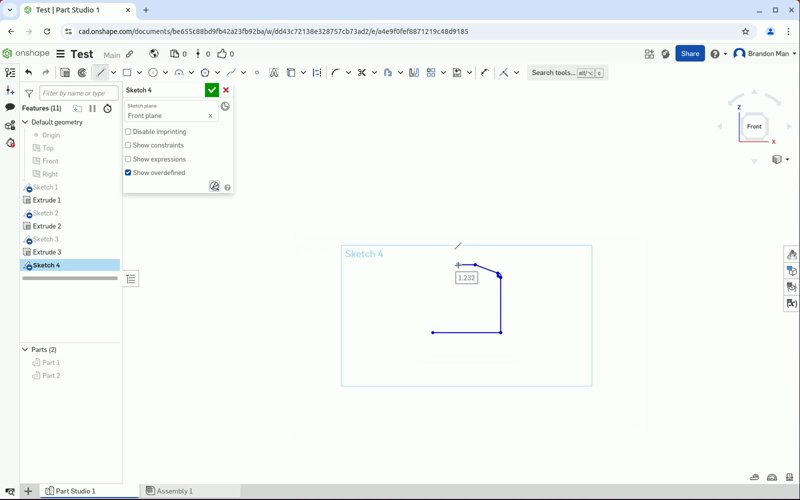
scroll(-6)
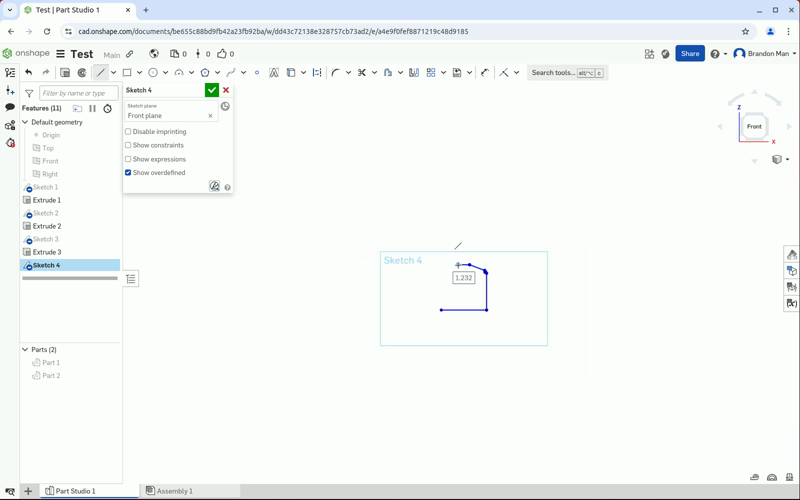
scroll(-6)
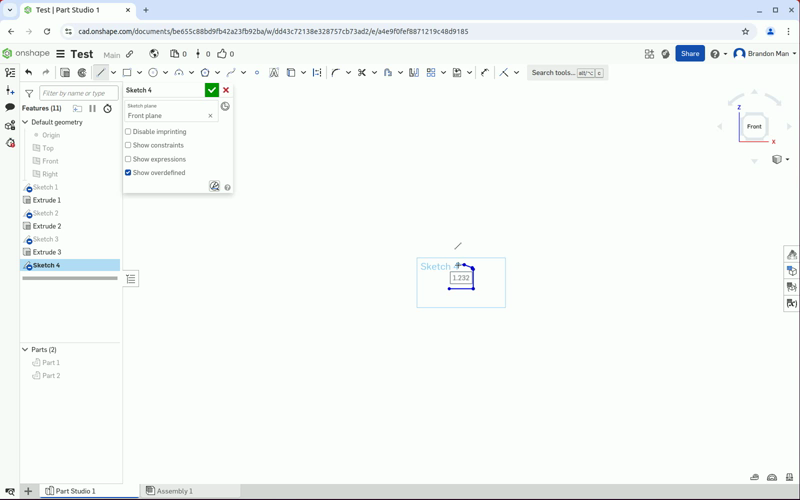
key_up(shift)
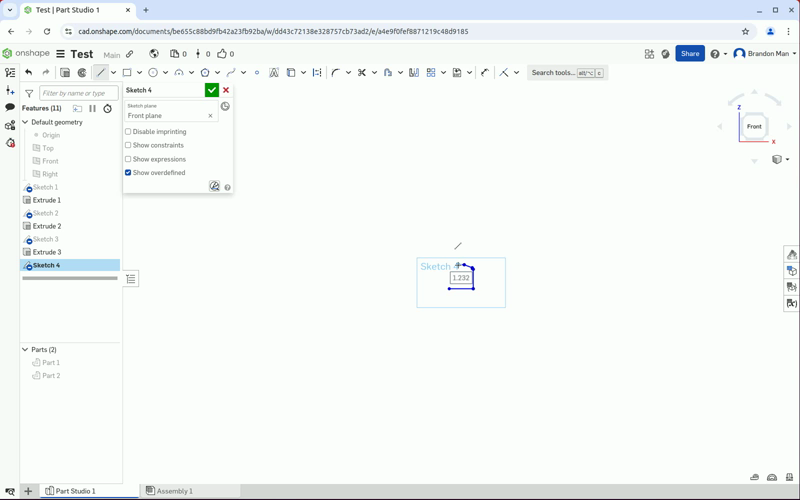
key_down(shift)
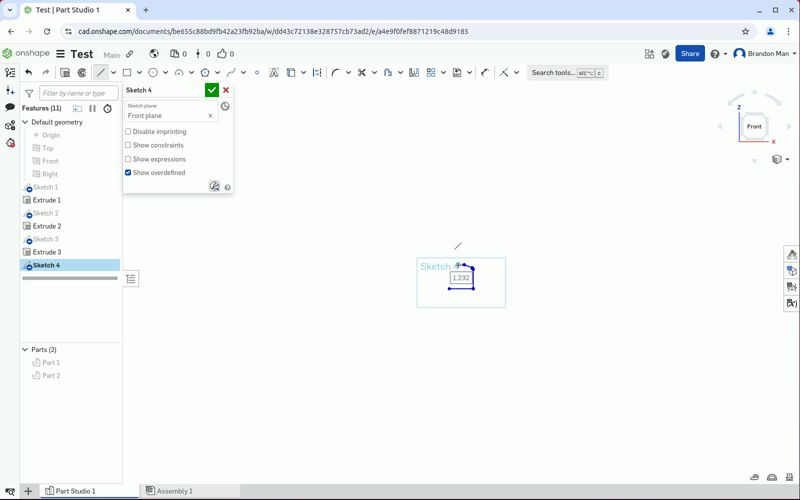
mouse_move(488, 264)
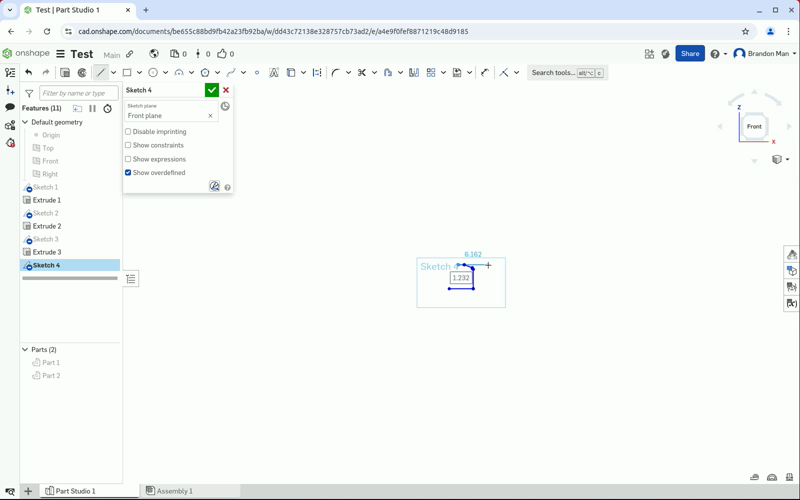
mouse_move(450, 267)
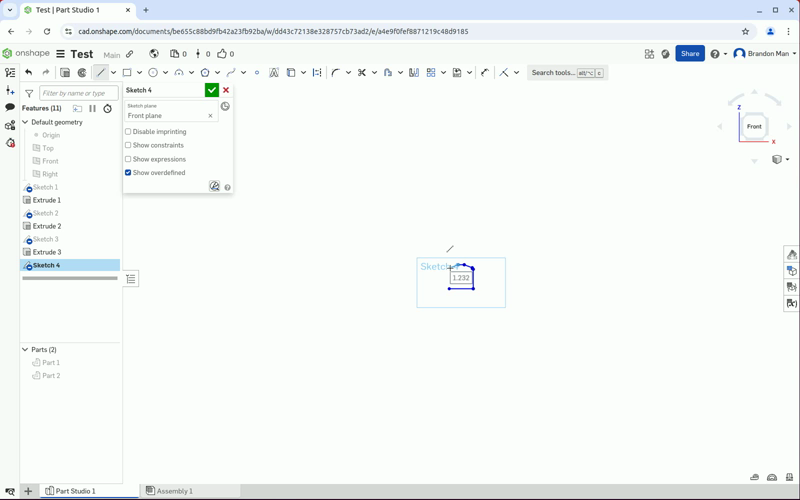
click(450, 267)
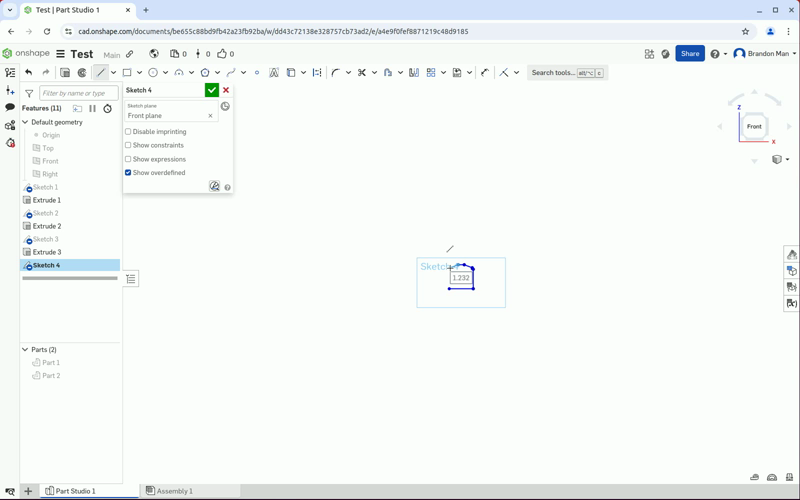
key_up(shift)
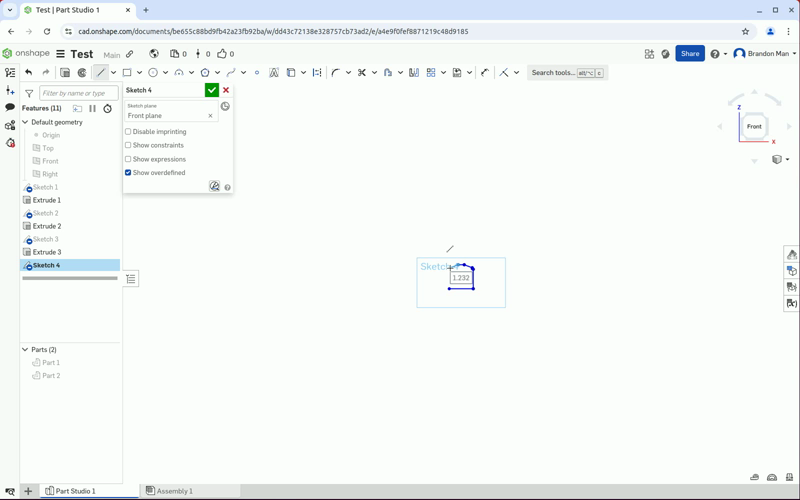
key(esc)
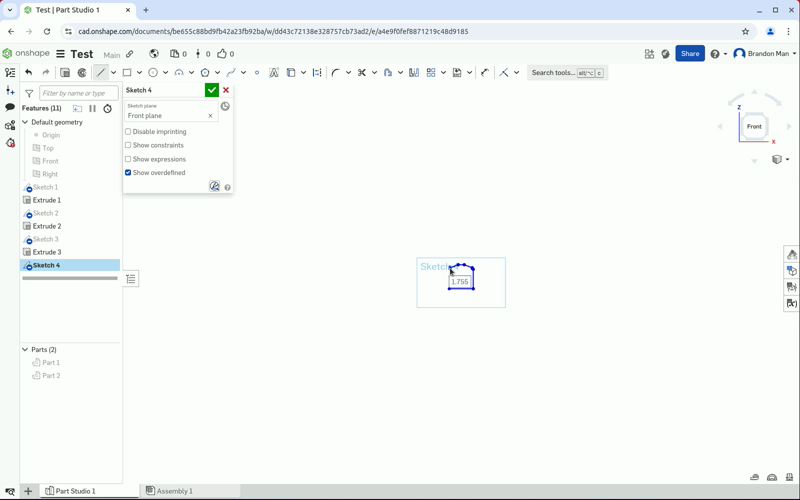
key(a)
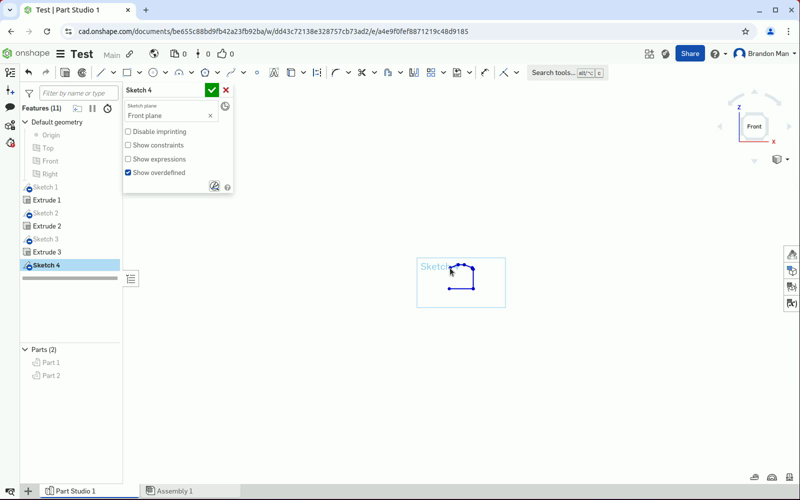
mouse_move(450, 267)
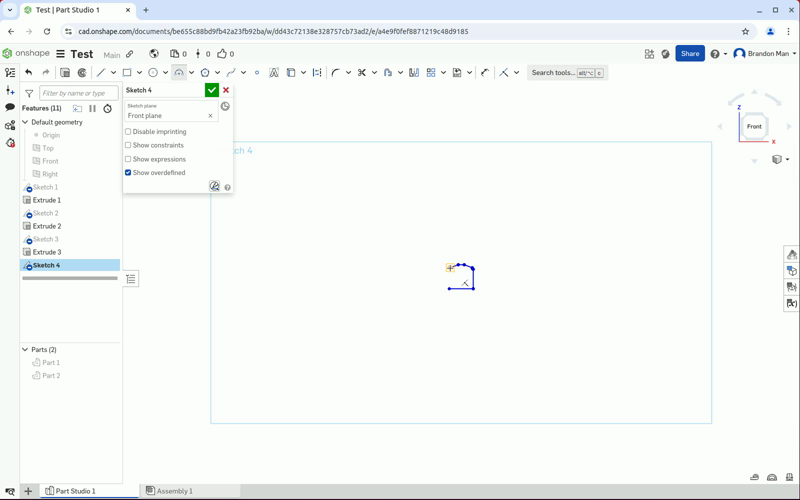
click(450, 267)
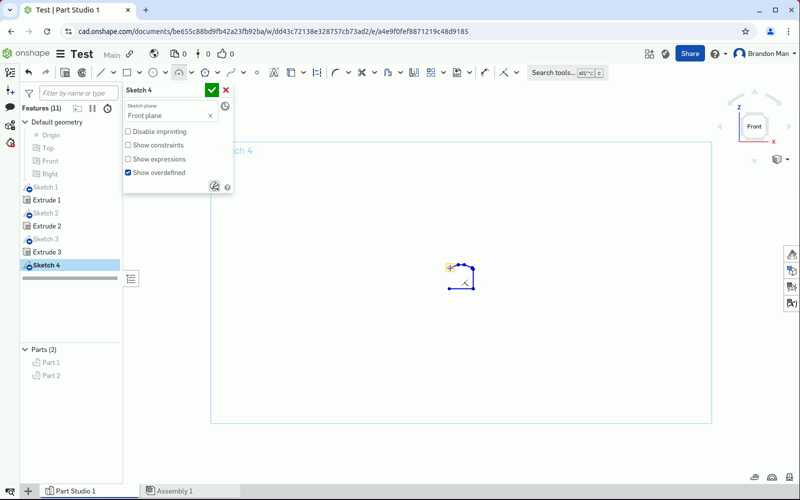
key_down(shift)
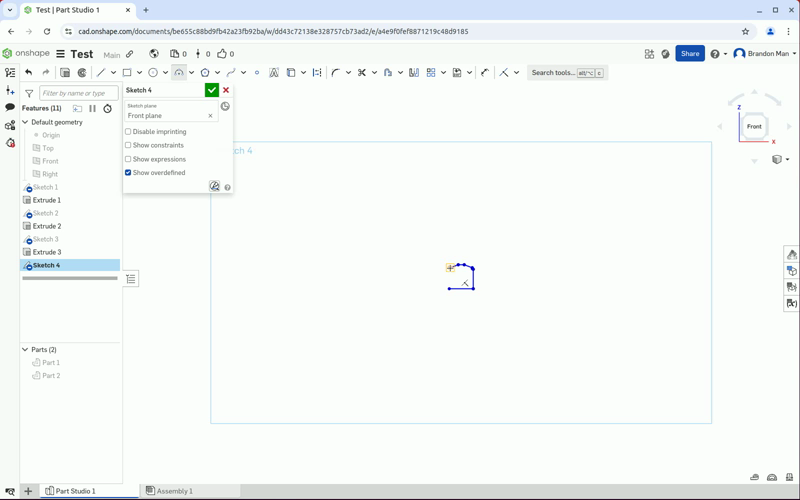
mouse_move(449, 269)
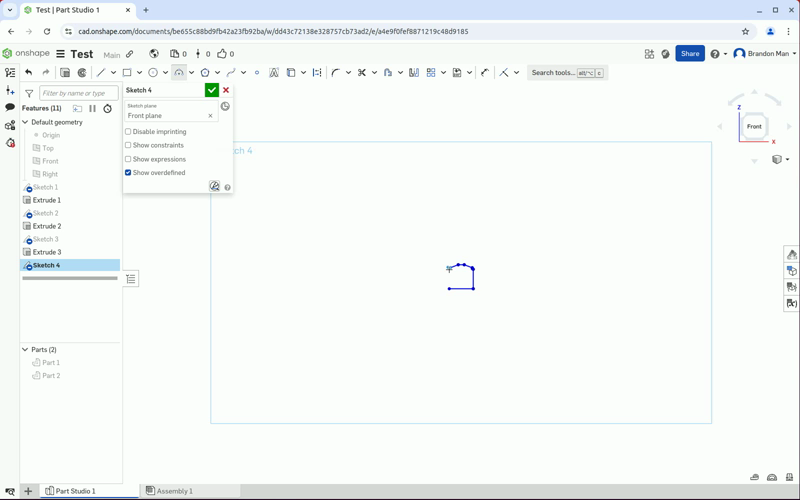
scroll(6)
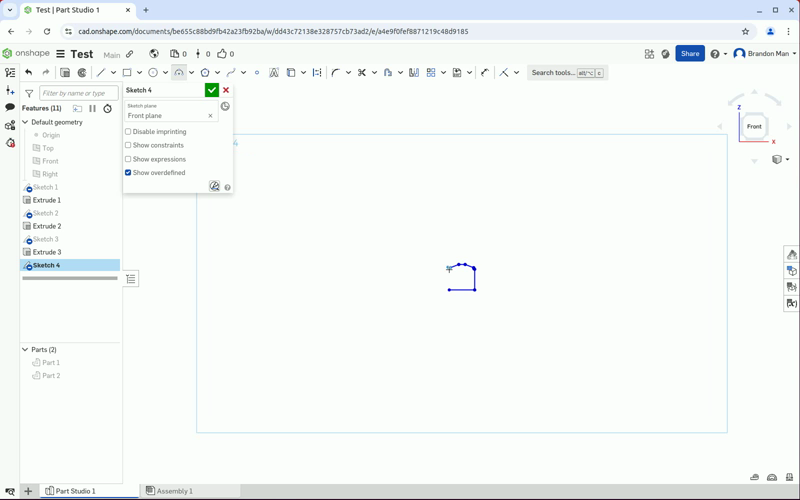
scroll(6)
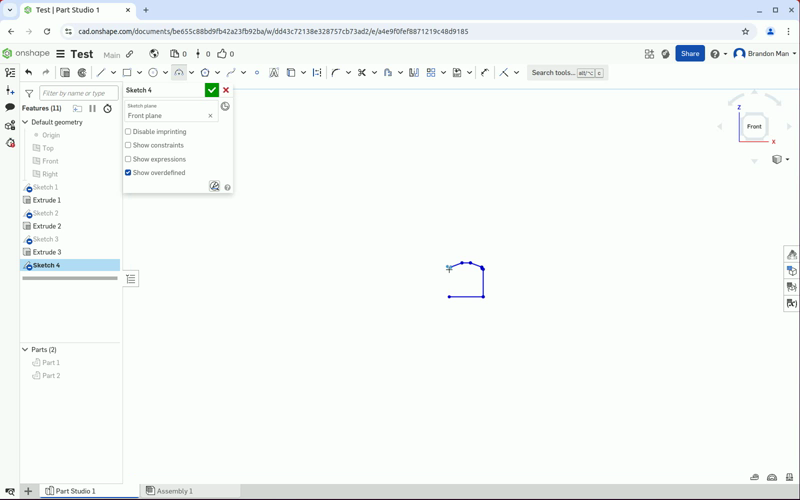
scroll(6)
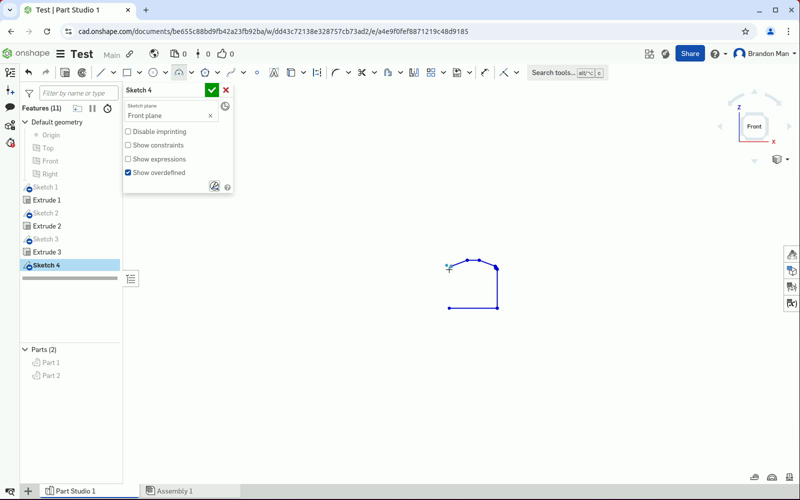
scroll(6)
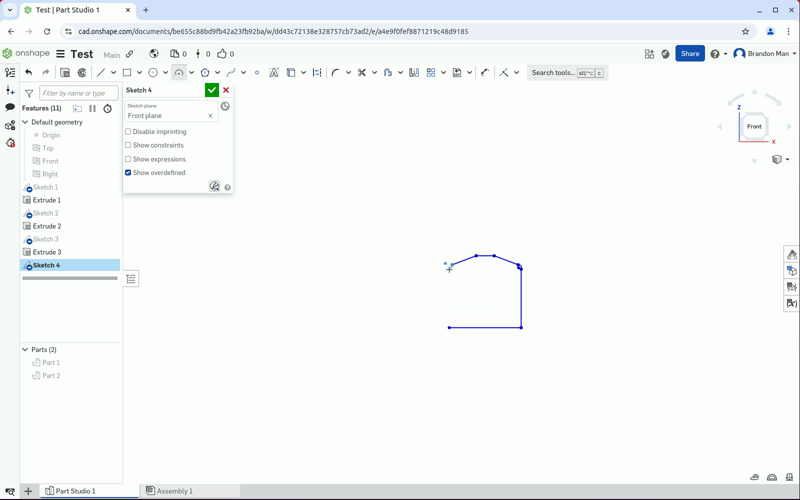
scroll(6)
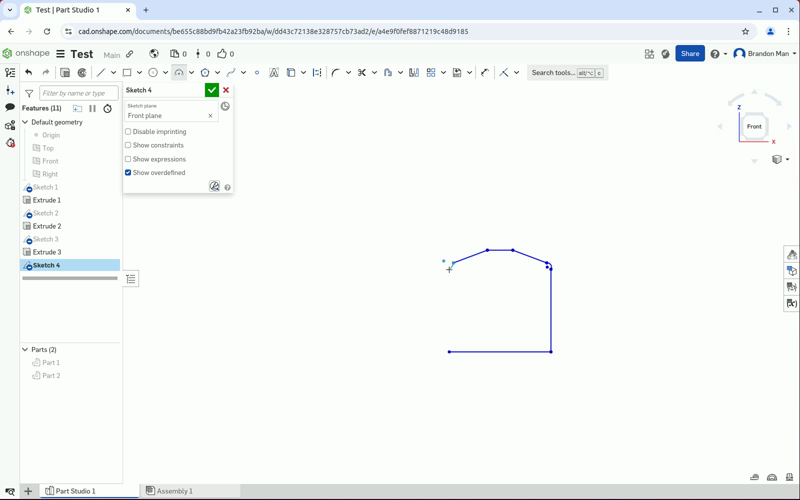
scroll(6)
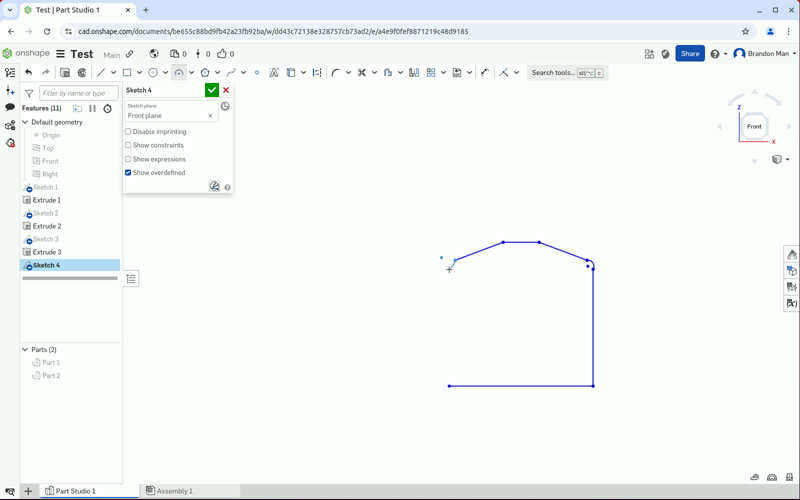
scroll(6)
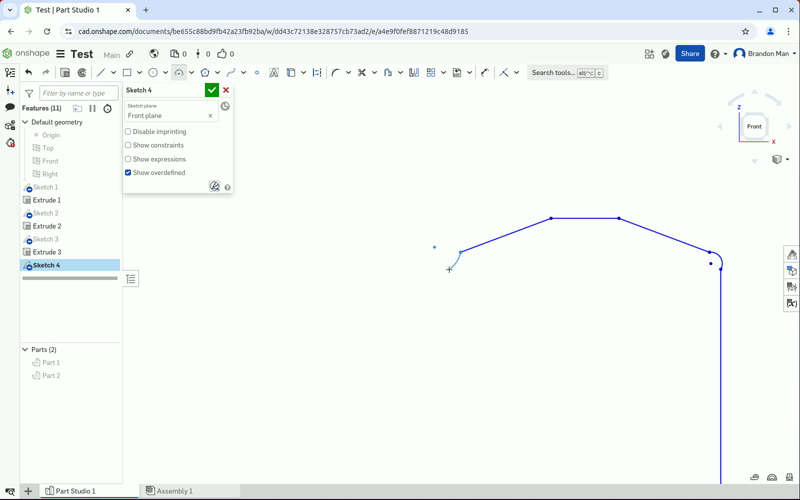
click(449, 269)
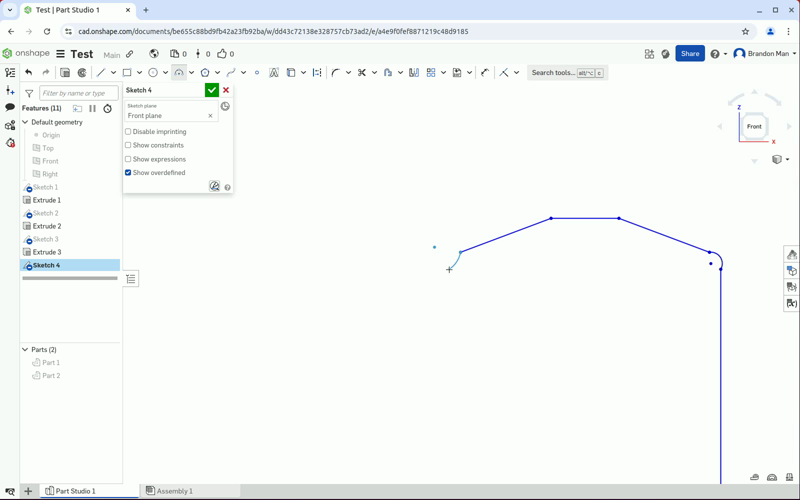
scroll(-6)
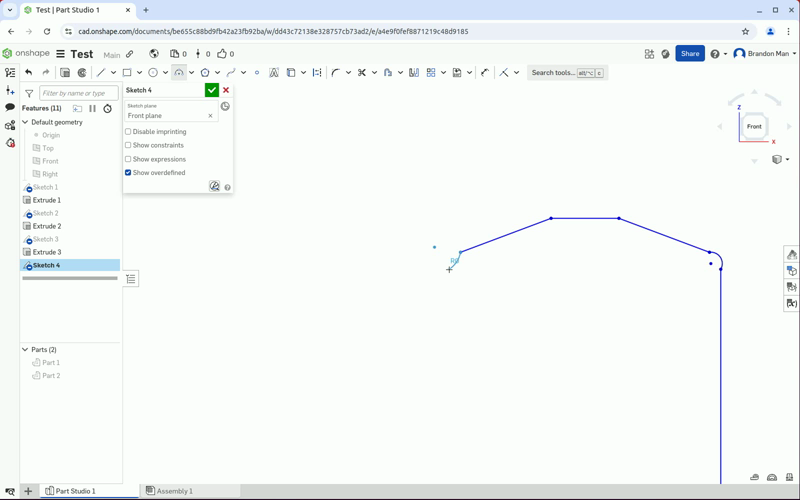
scroll(-6)
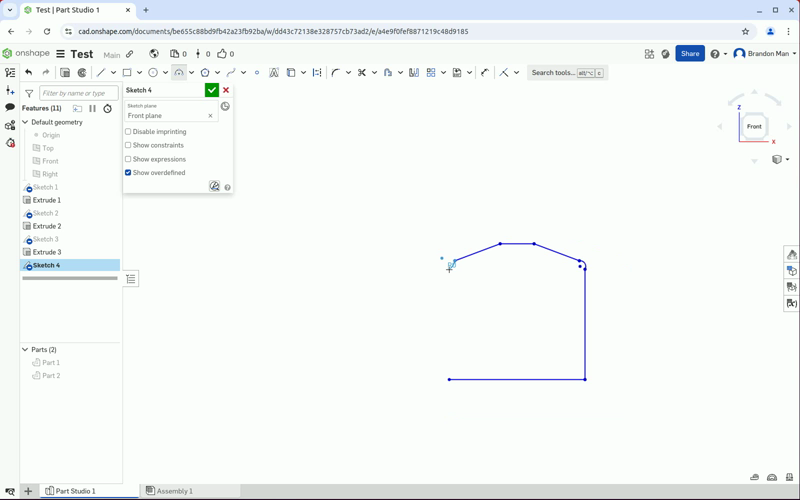
scroll(-6)
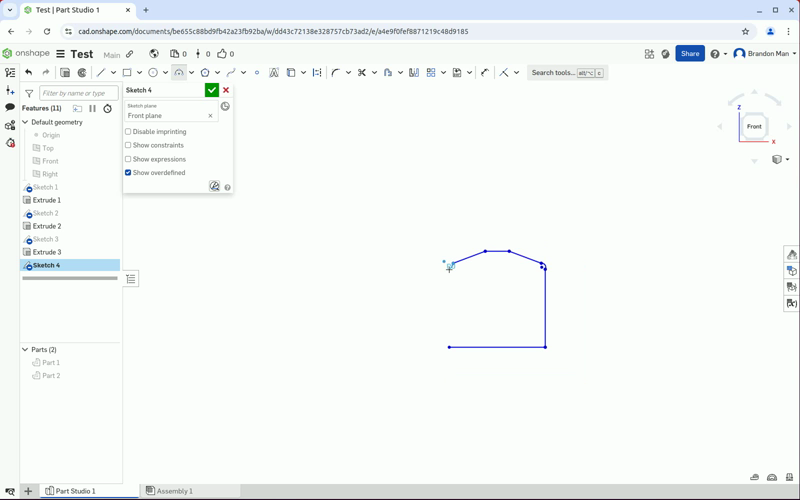
scroll(-6)
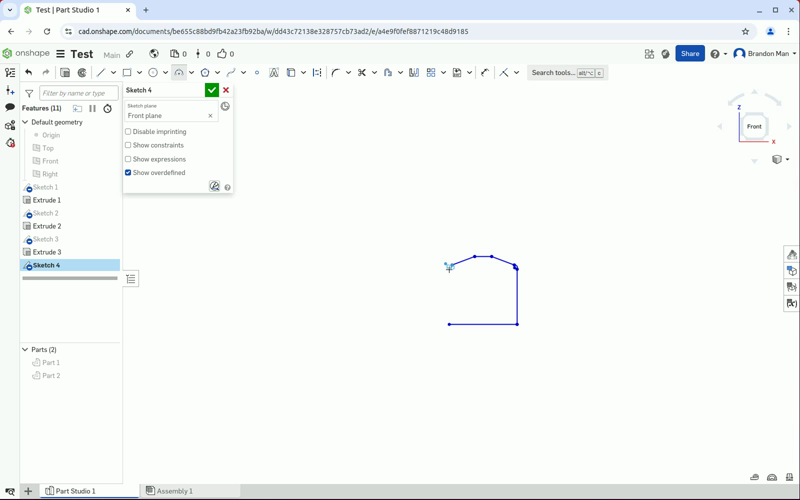
scroll(-6)
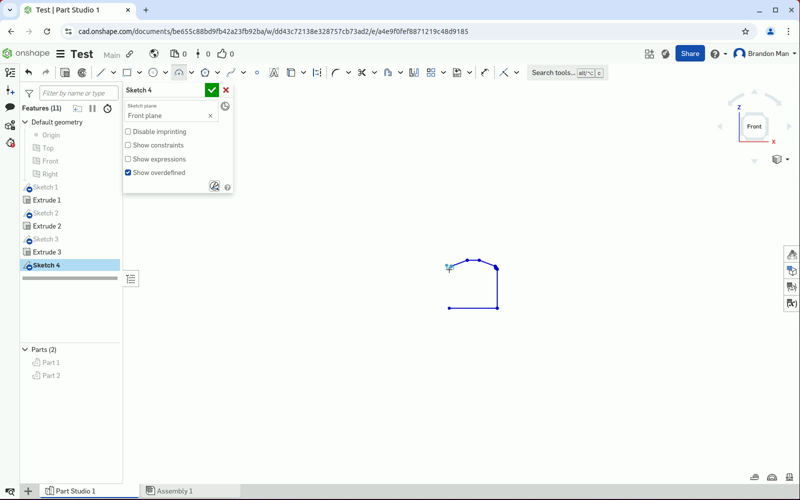
scroll(-6)
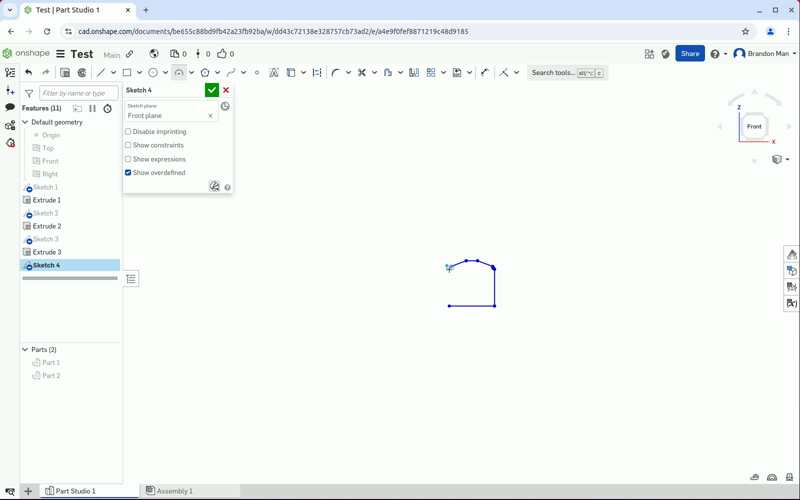
scroll(-6)
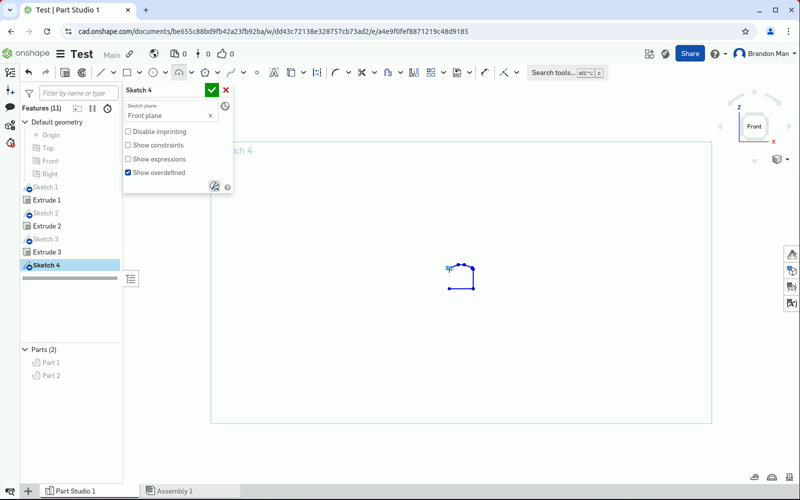
mouse_move(449, 268)
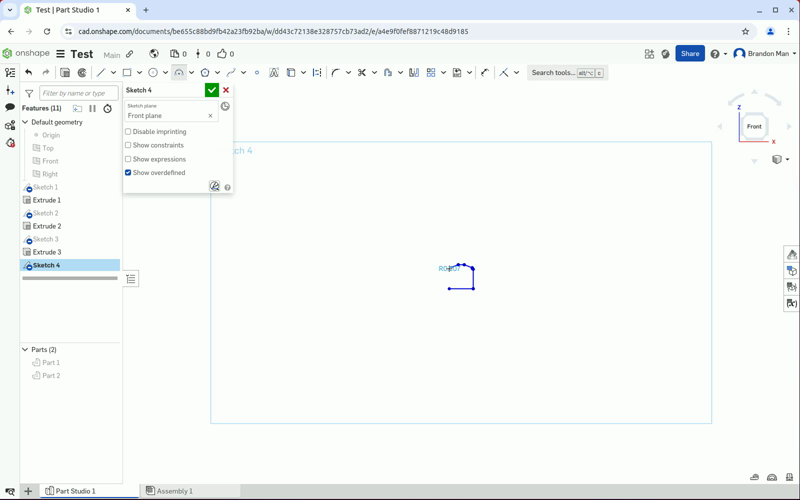
scroll(6)
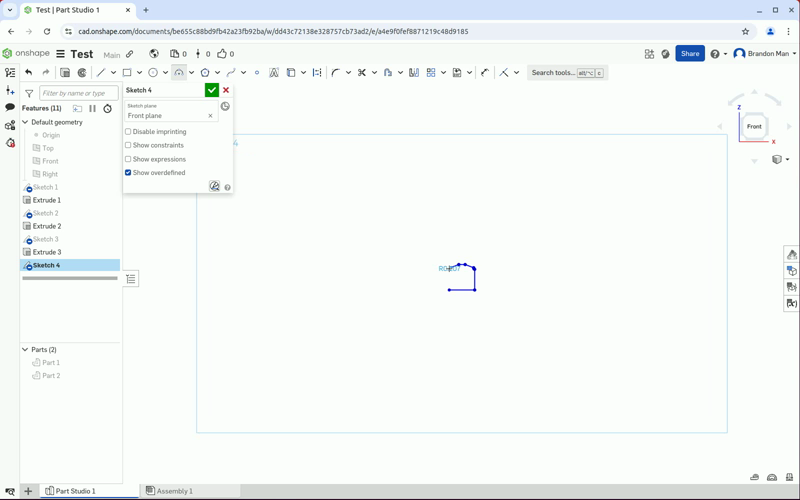
scroll(6)
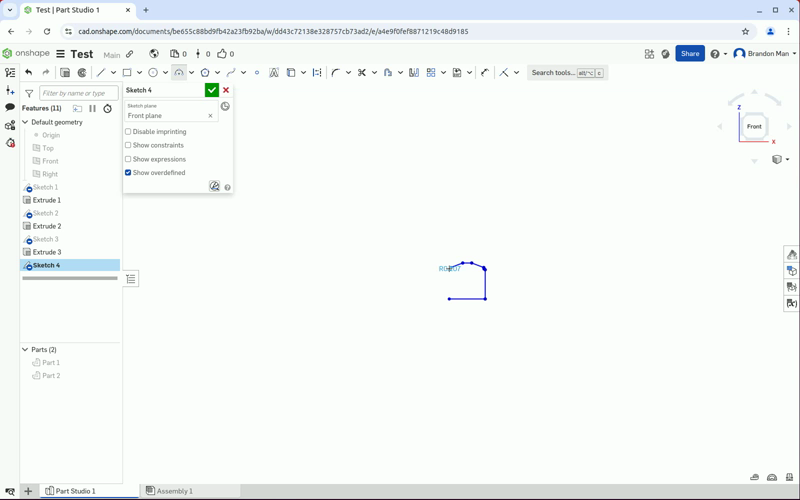
scroll(6)
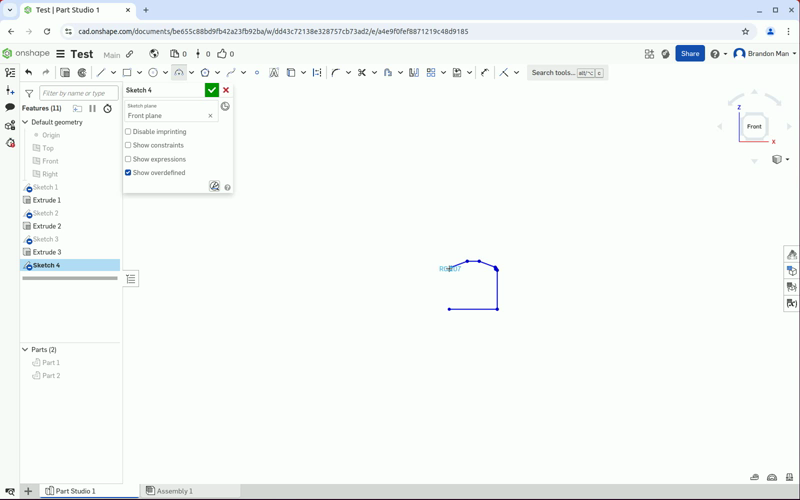
scroll(6)
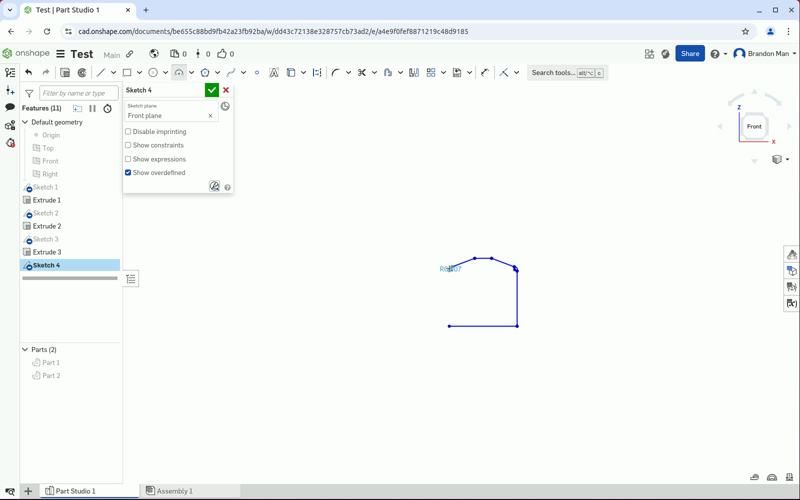
scroll(6)
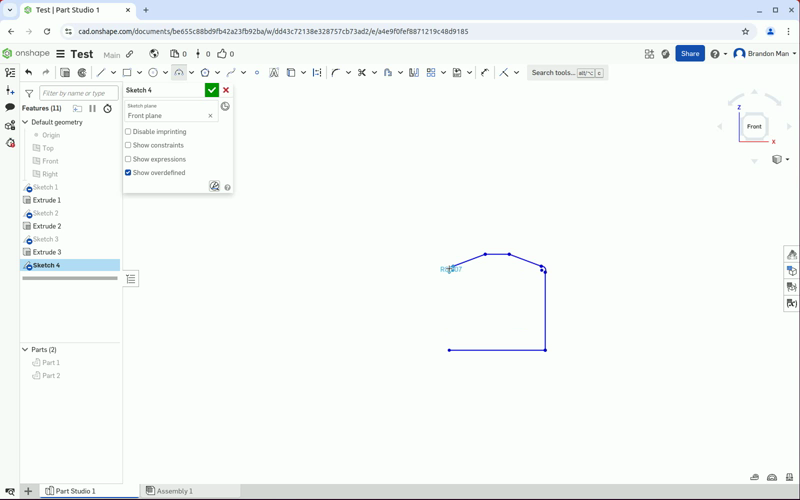
scroll(6)
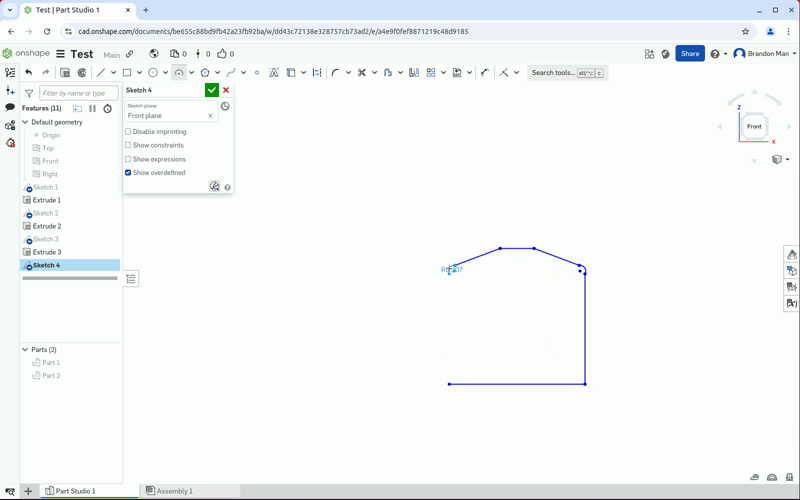
scroll(6)
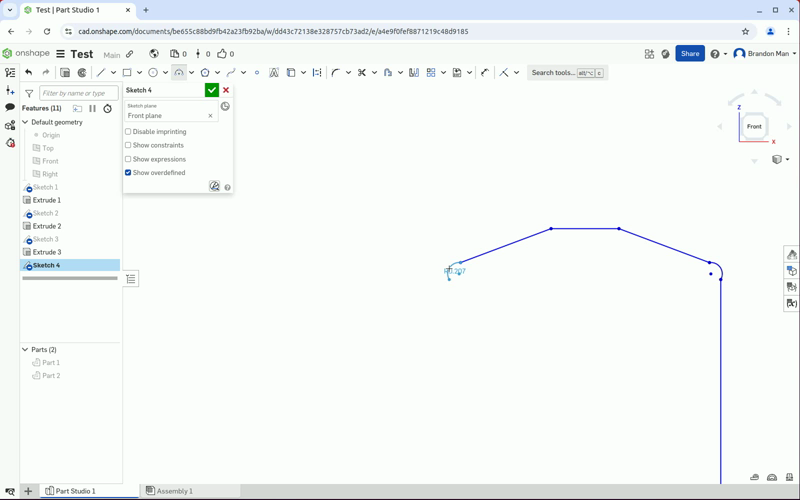
click(449, 268)
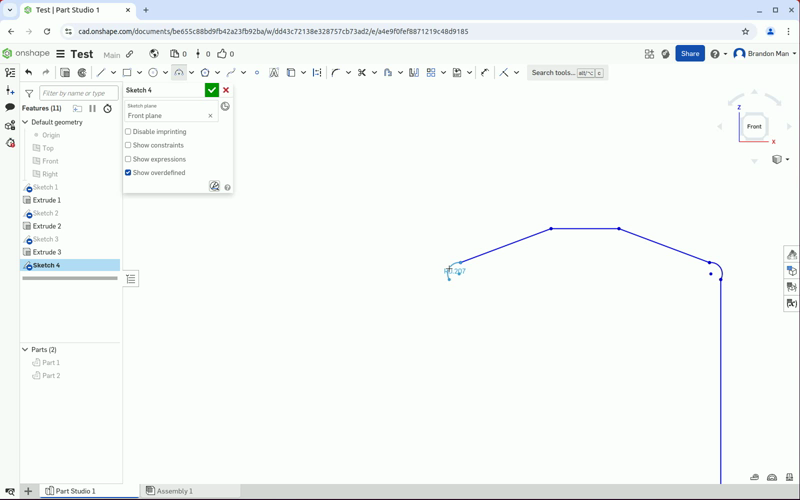
scroll(-6)
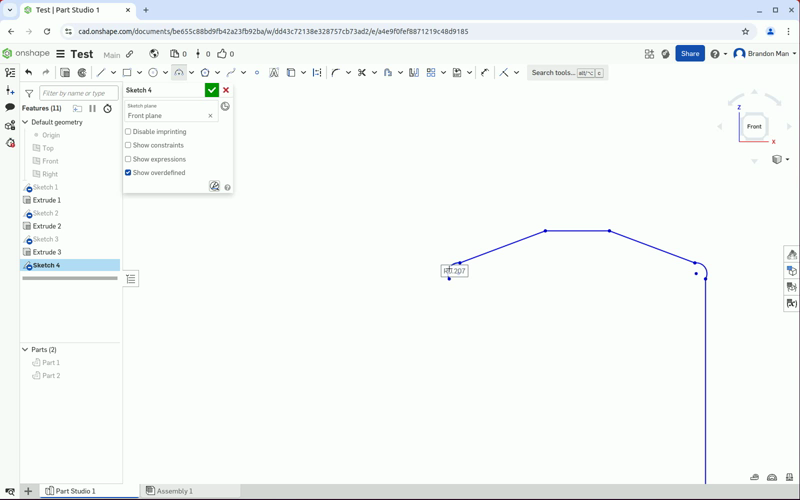
scroll(-6)
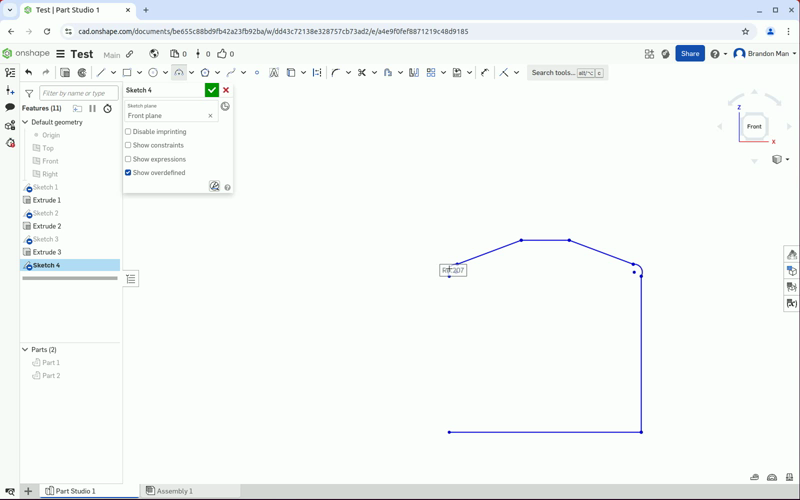
scroll(-6)
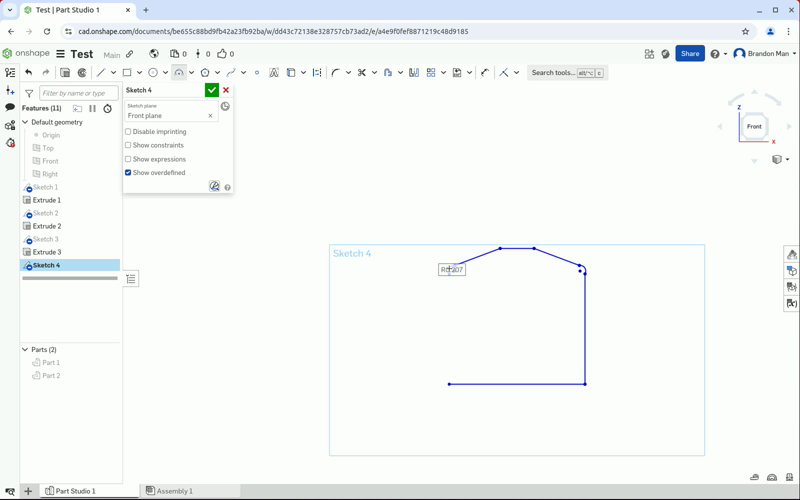
scroll(-6)
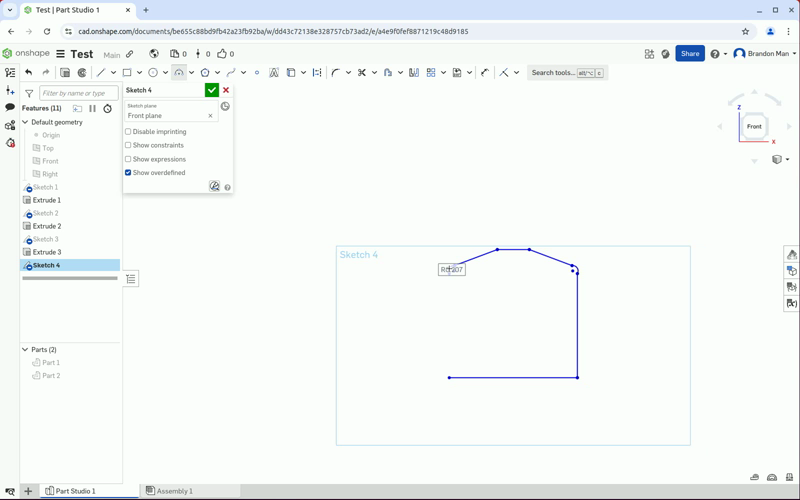
scroll(-6)
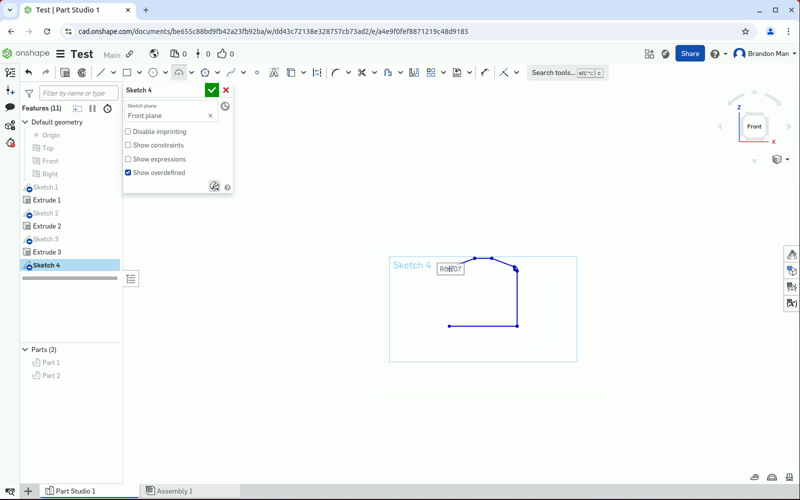
scroll(-6)
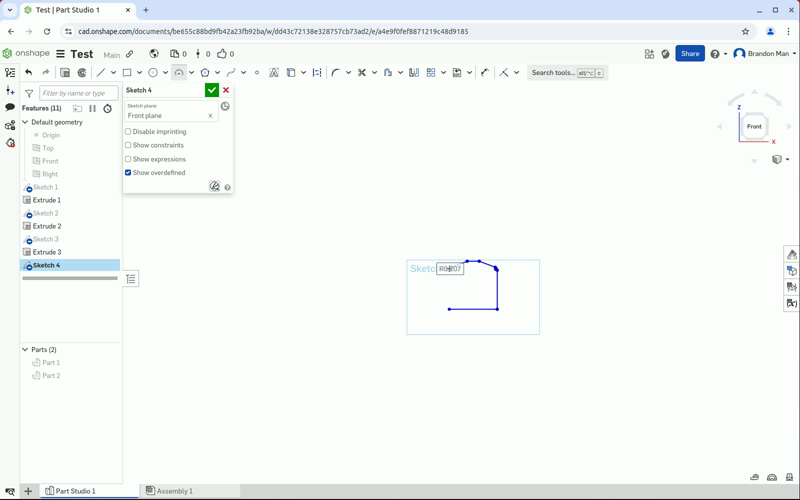
scroll(-6)
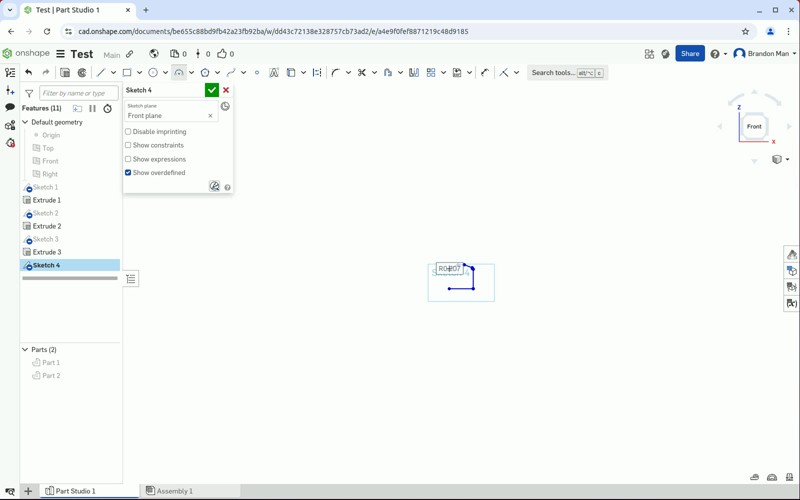
key_up(shift)
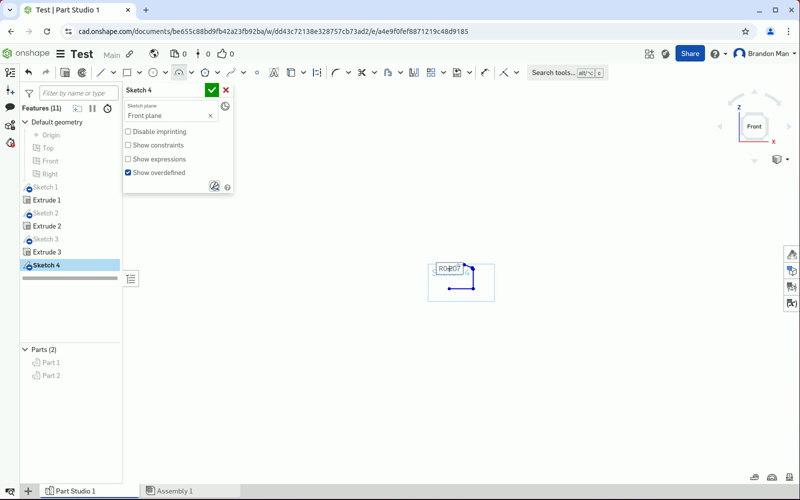
key(esc)
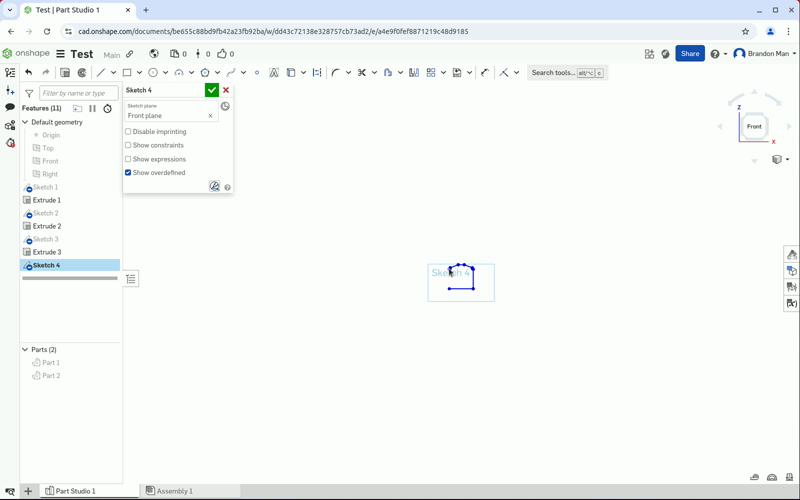
key(l)
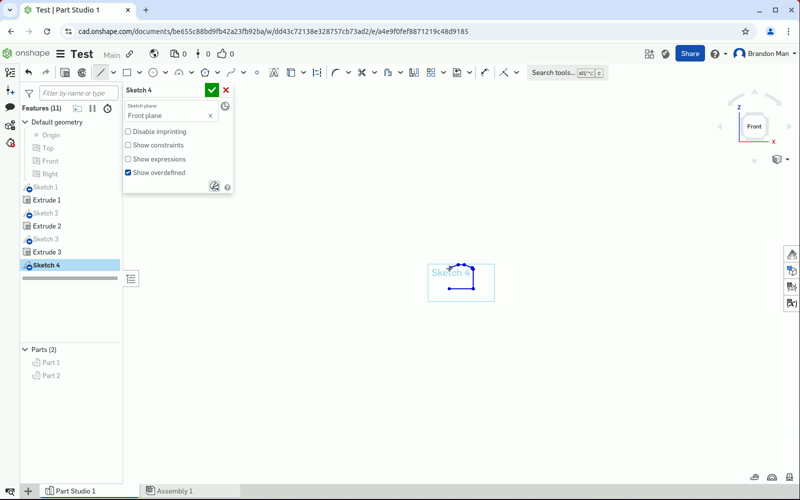
mouse_move(449, 269)
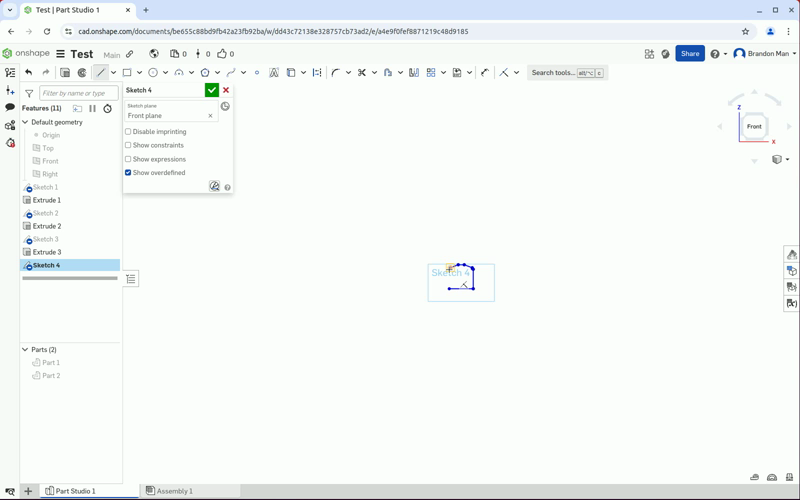
scroll(6)
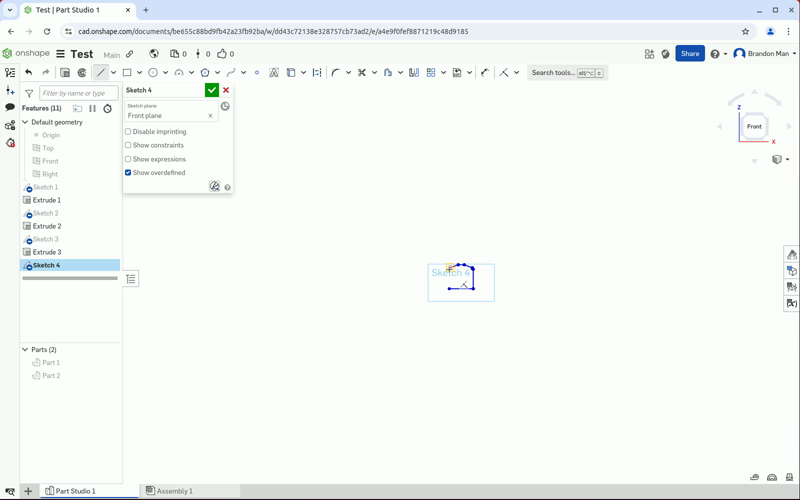
scroll(6)
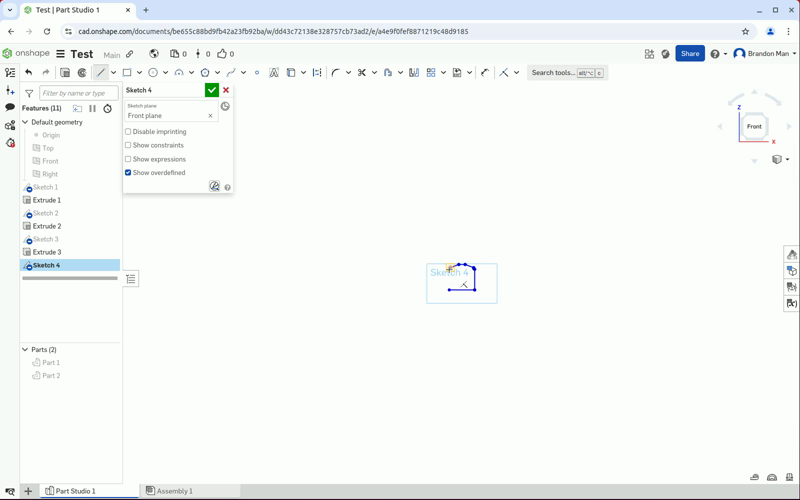
scroll(6)
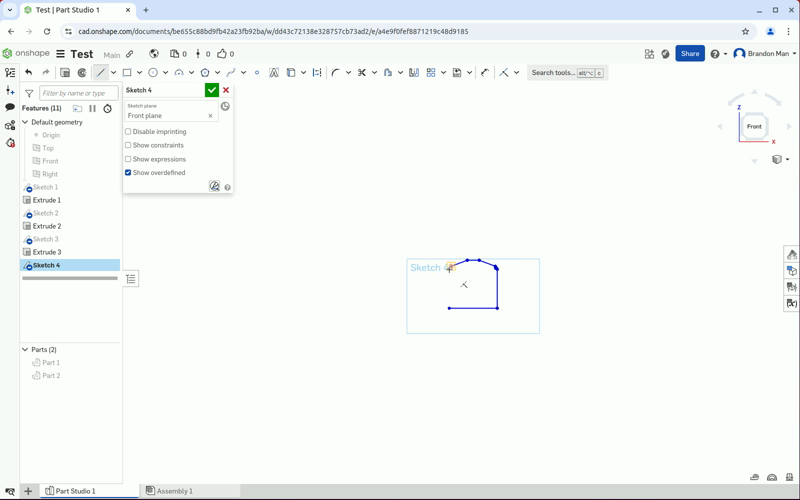
scroll(6)
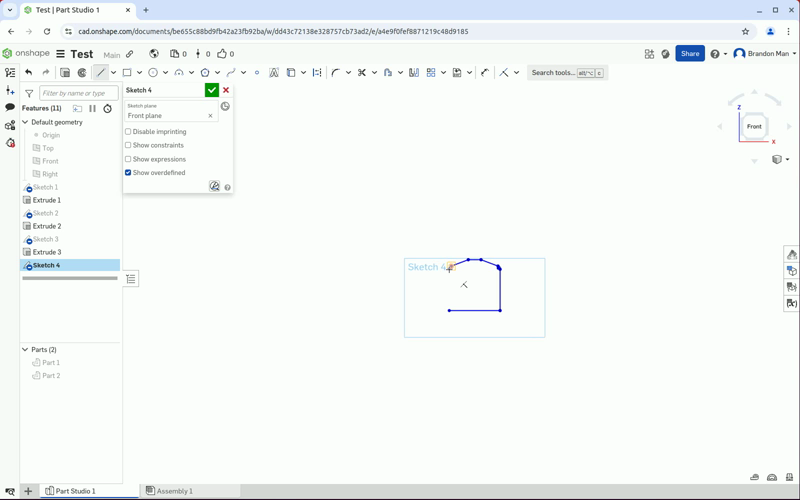
scroll(6)
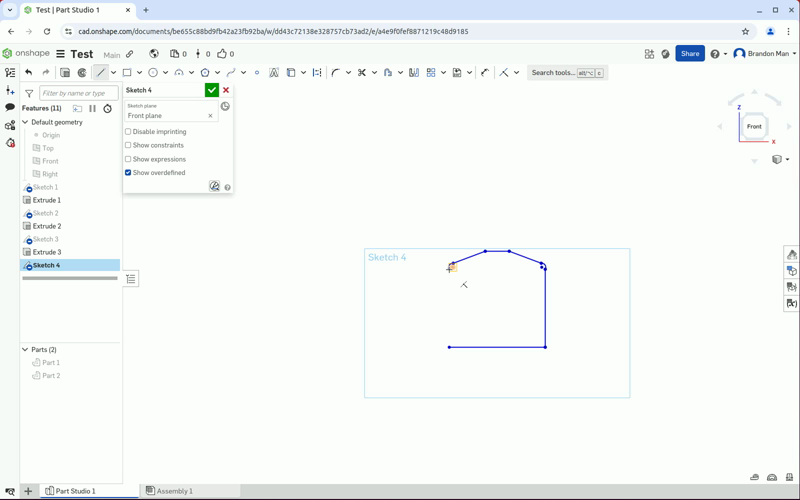
scroll(6)
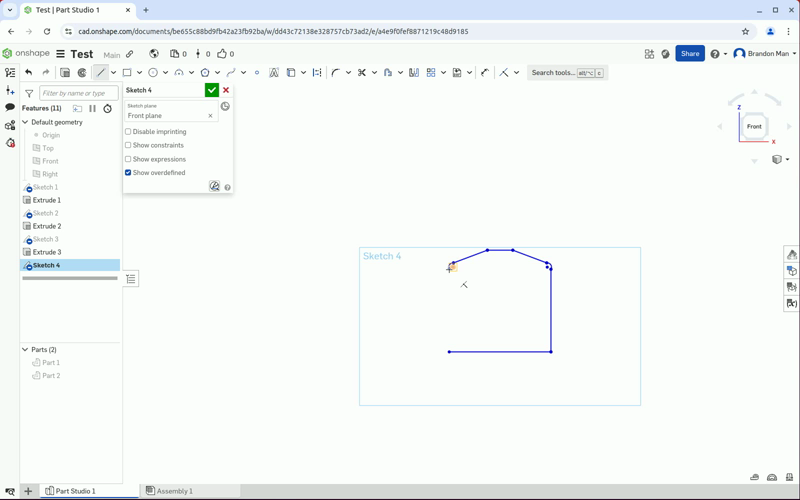
scroll(6)
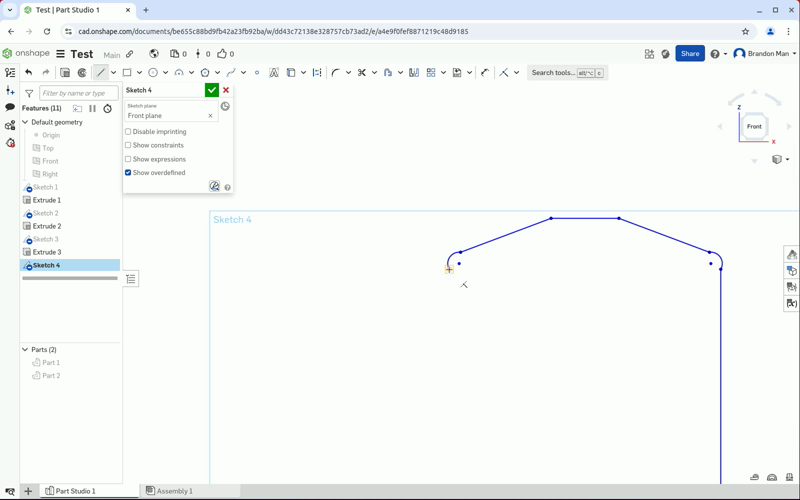
click(449, 269)
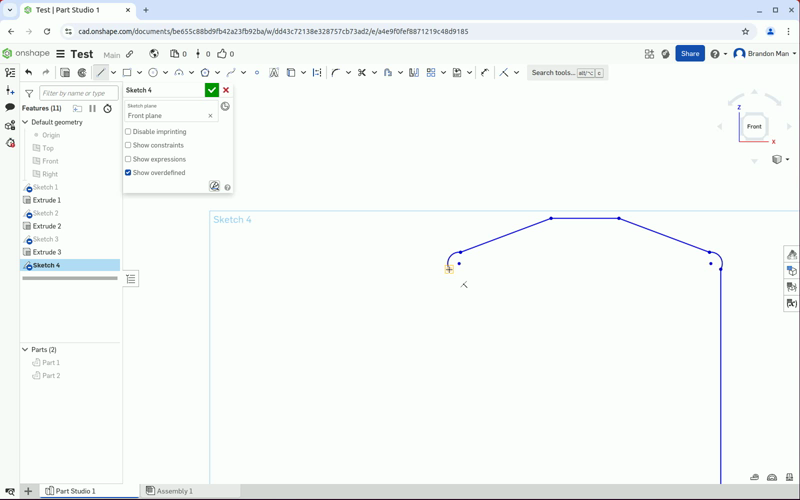
scroll(-6)
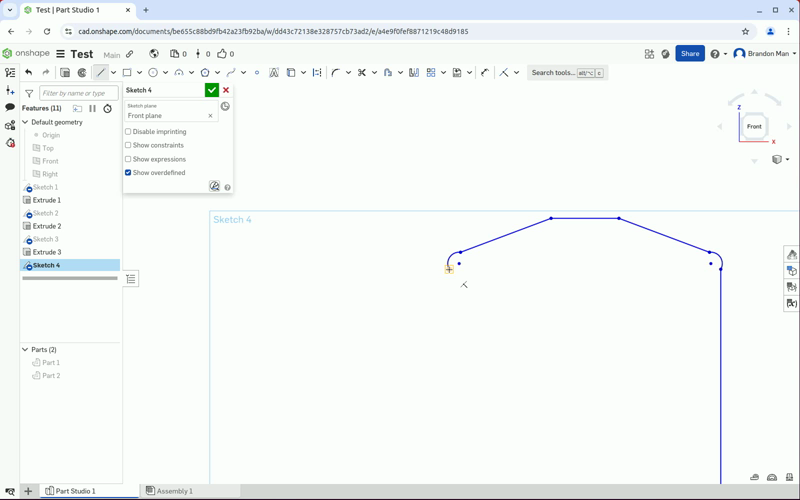
scroll(-6)
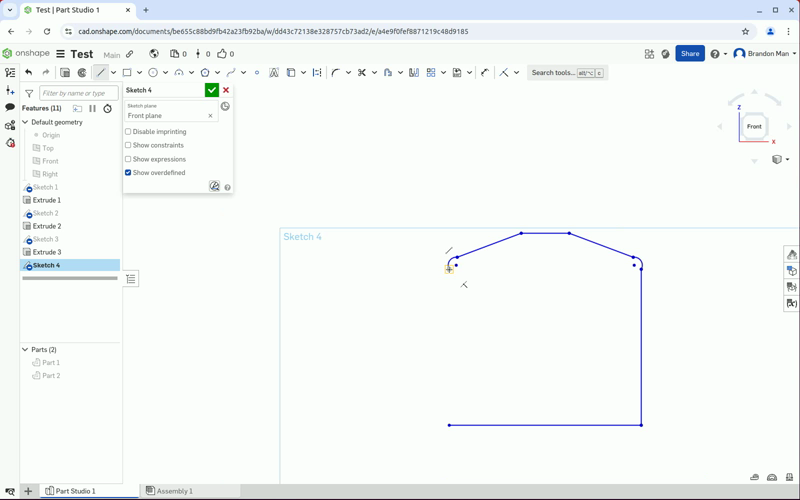
scroll(-6)
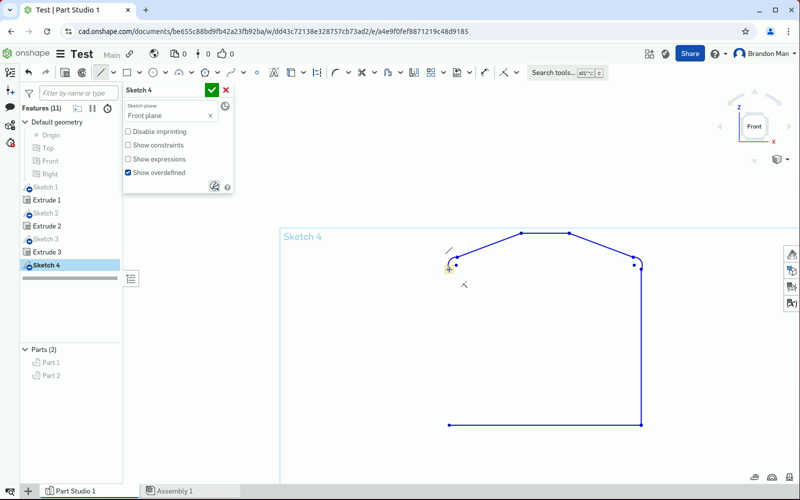
scroll(-6)
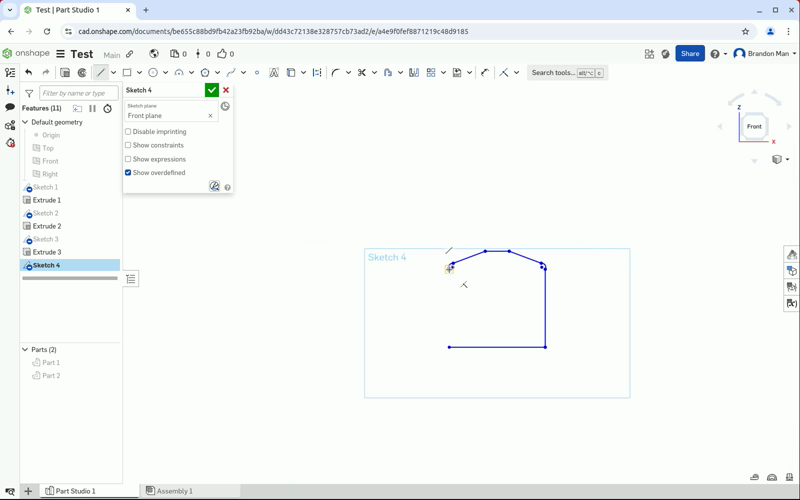
scroll(-6)
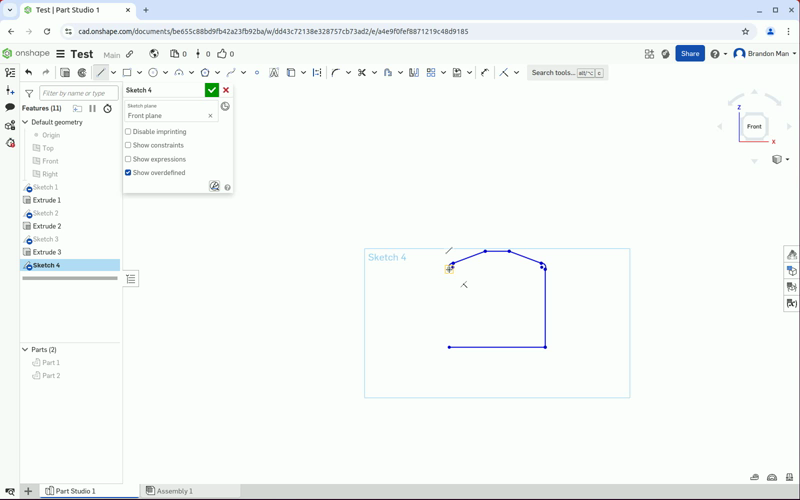
scroll(-6)
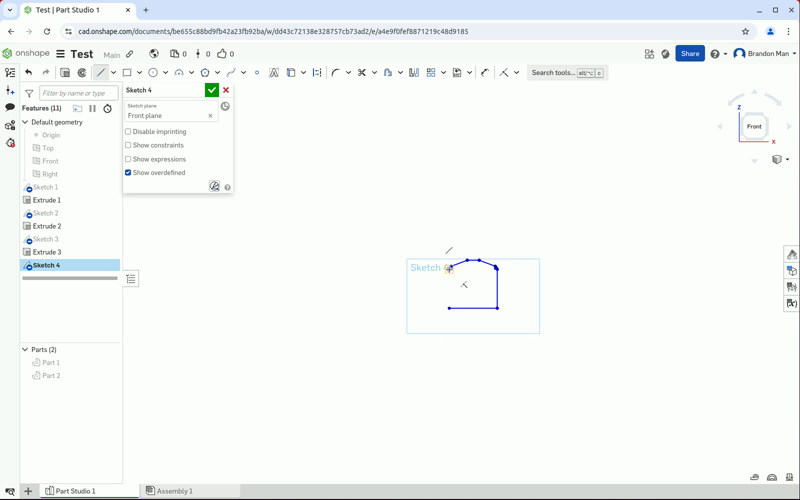
scroll(-6)
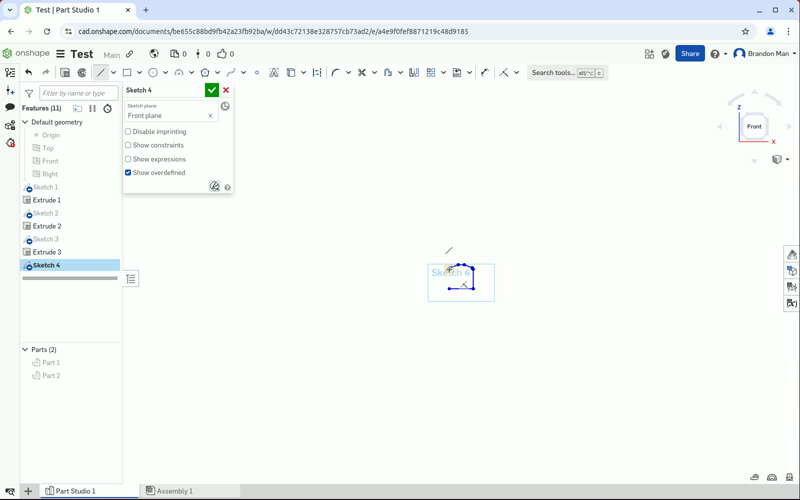
mouse_move(479, 269)
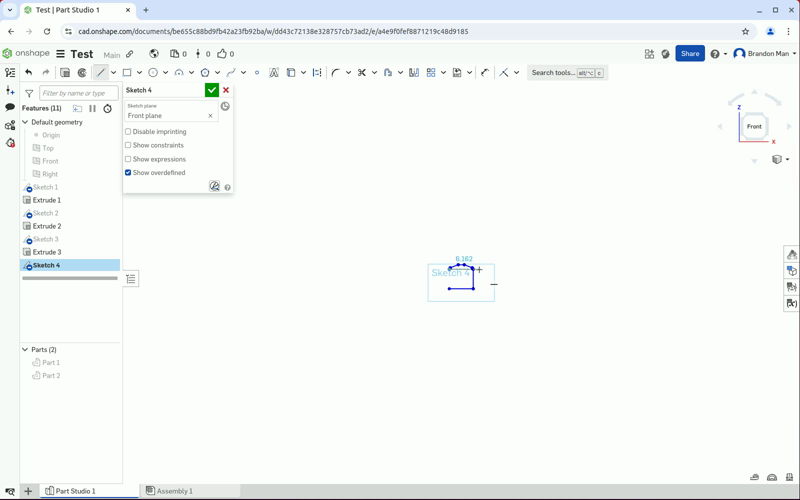
key_down(shift)
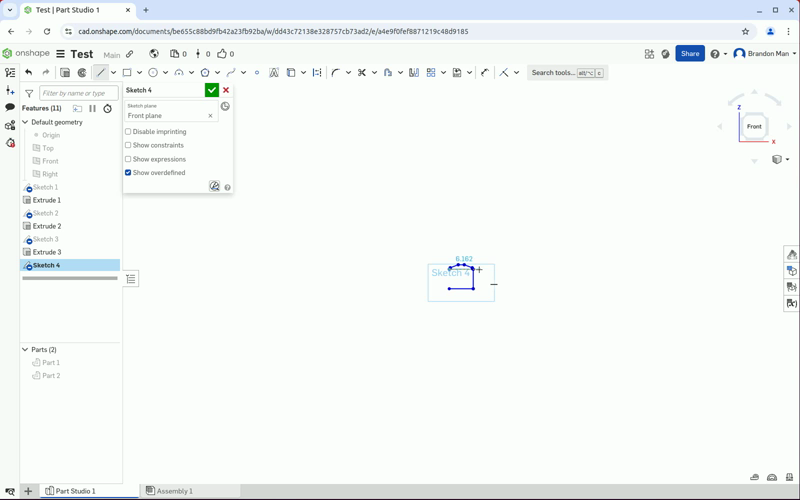
mouse_move(449, 288)
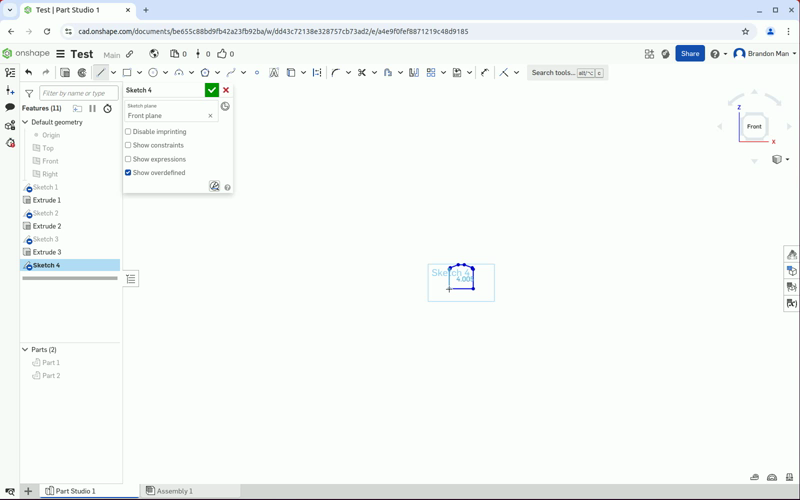
key_up(shift)
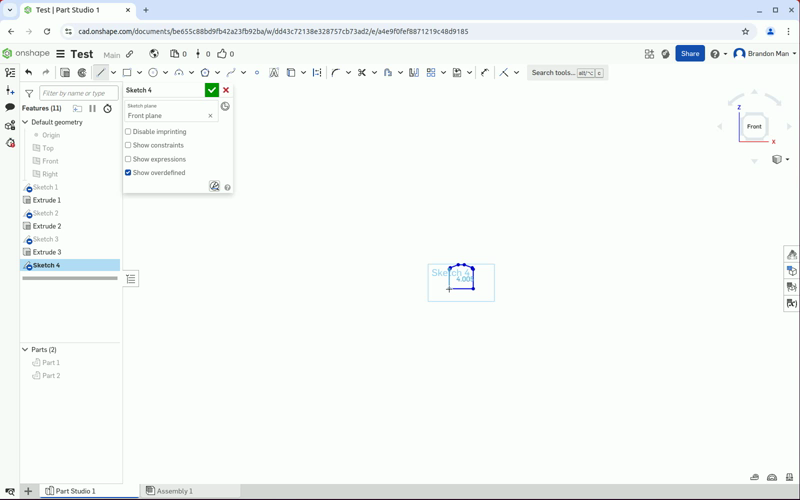
click(449, 288)
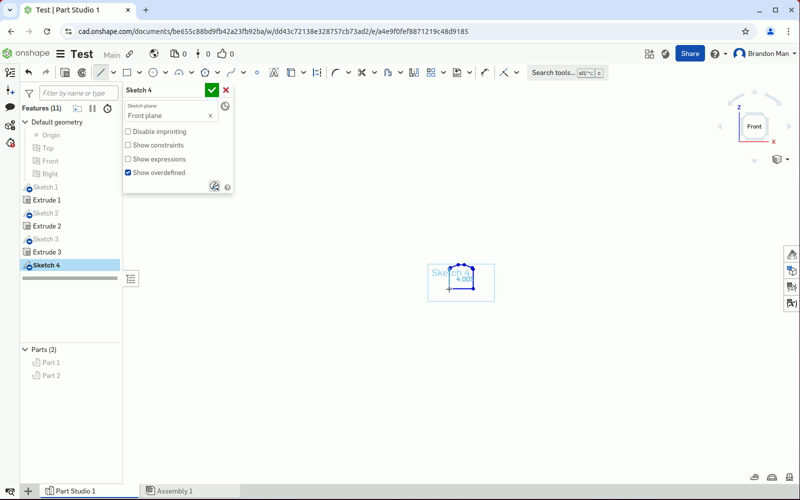
key(esc)
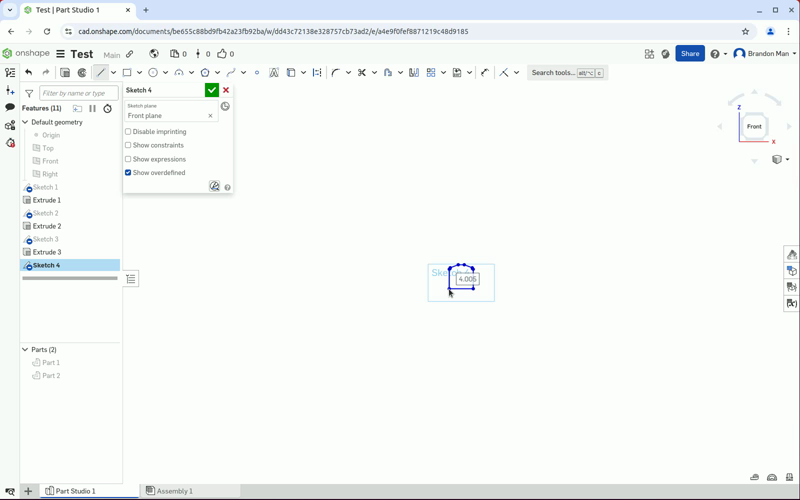
key(c)
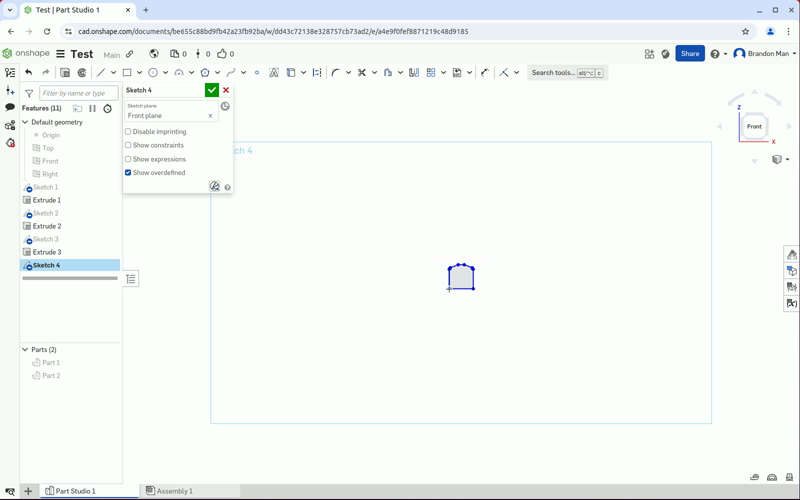
key_down(shift)
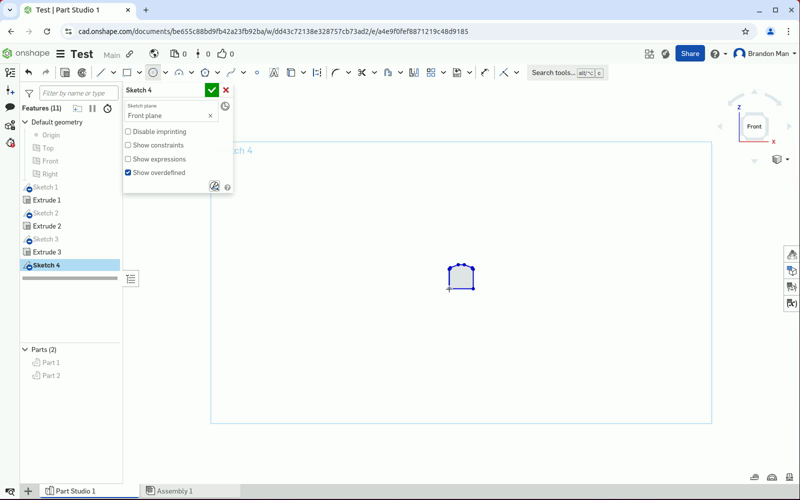
mouse_move(461, 276)
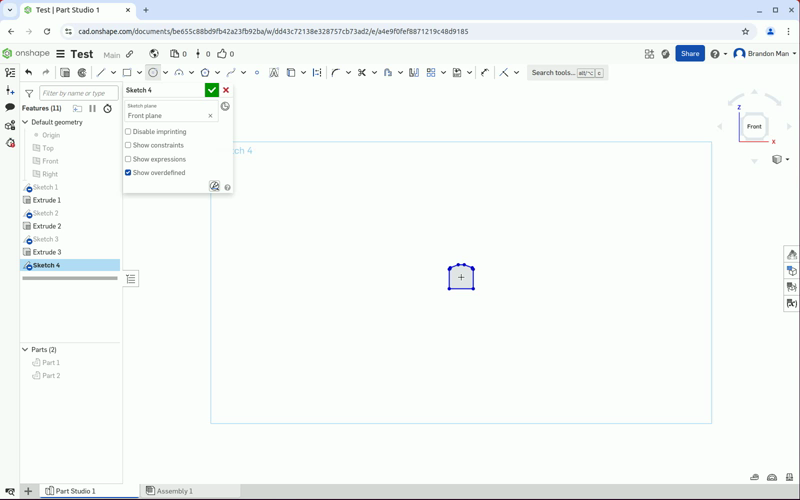
click(461, 276)
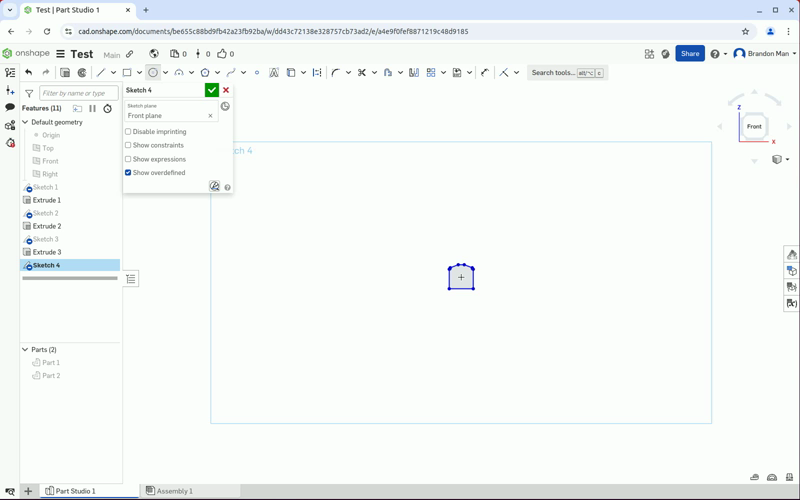
key_up(shift)
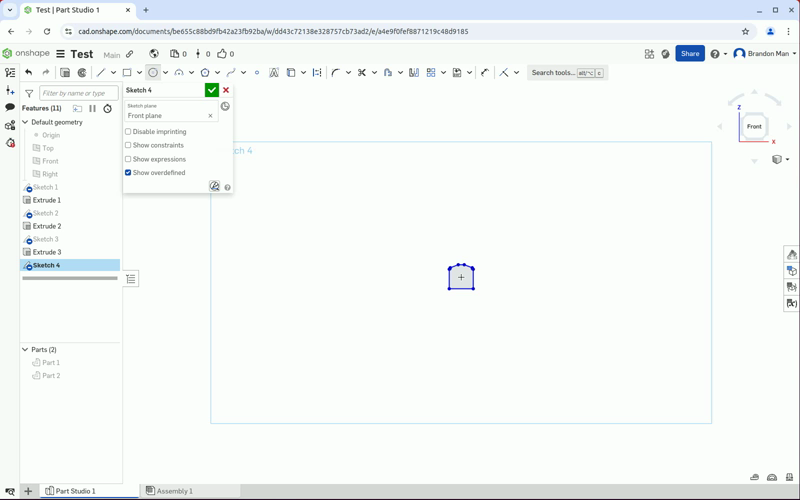
mouse_move(470, 276)
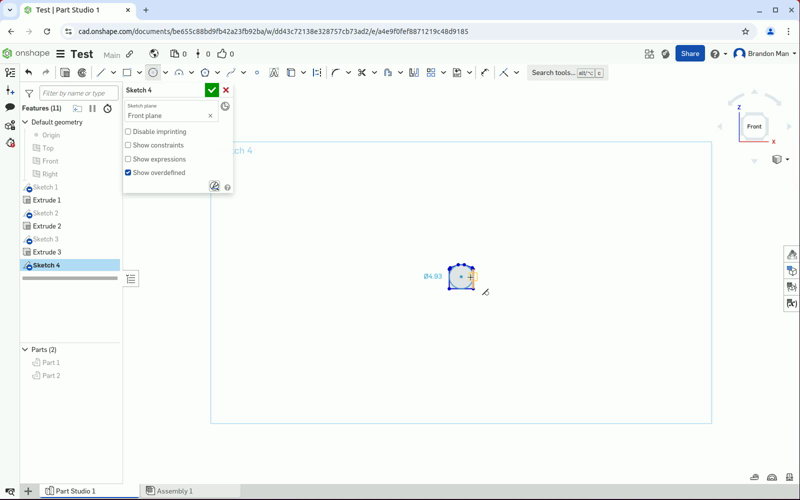
click(470, 276)
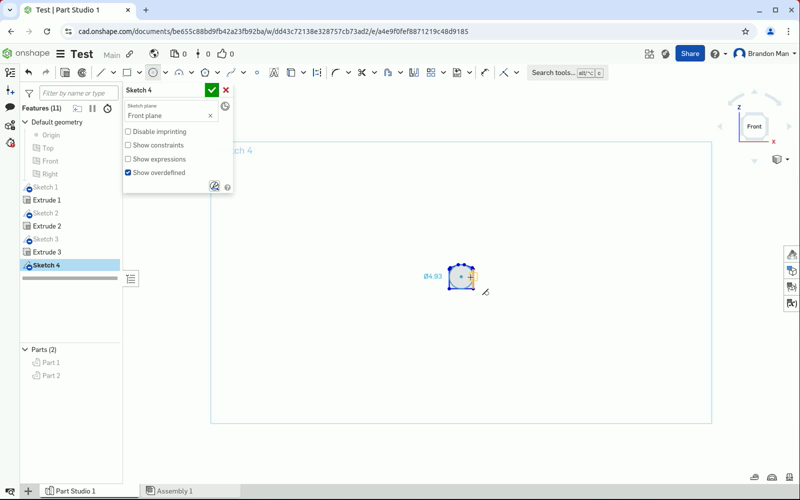
key(esc)
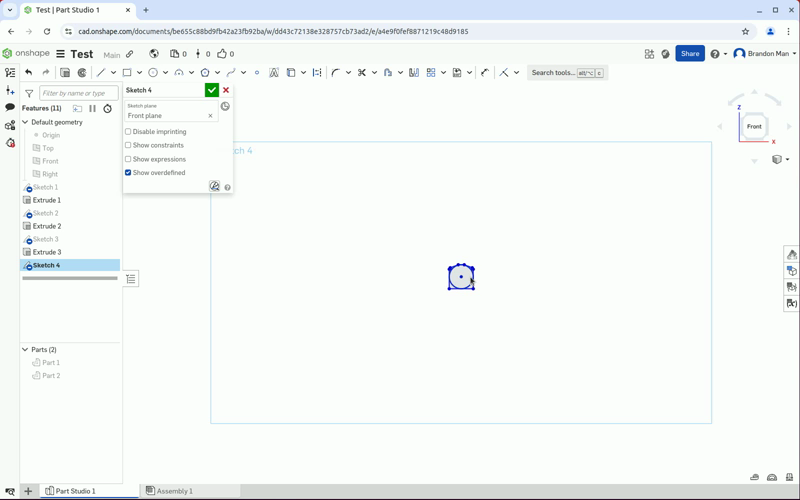
mouse_move(460, 286)
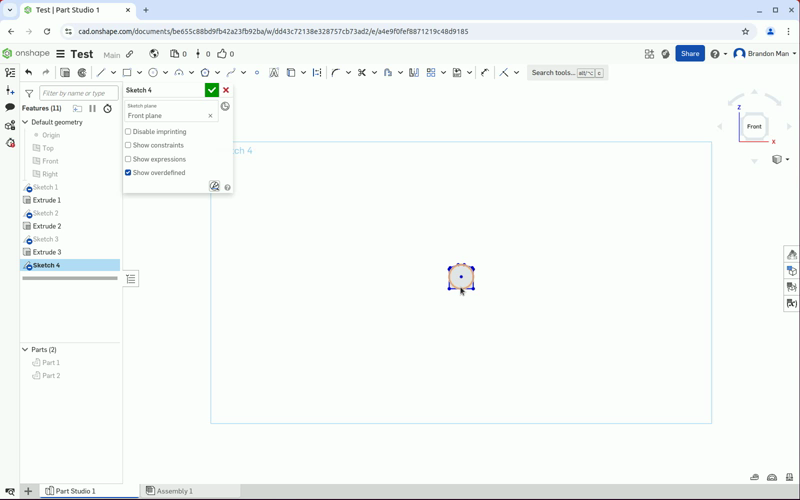
scroll(6)
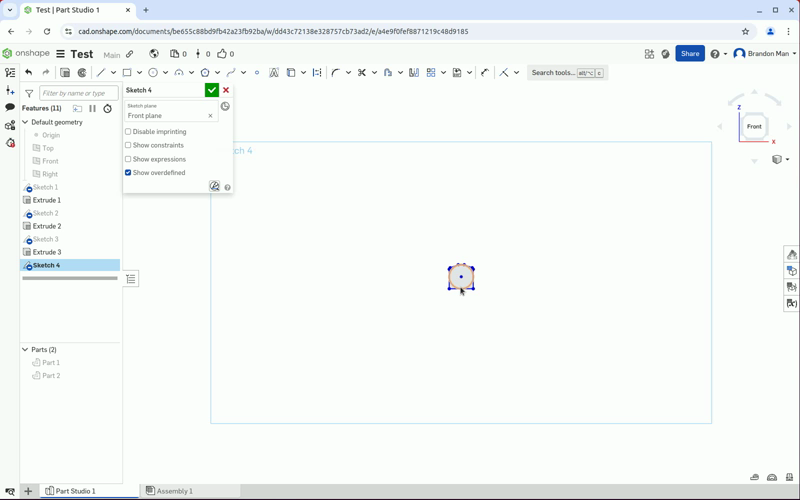
scroll(6)
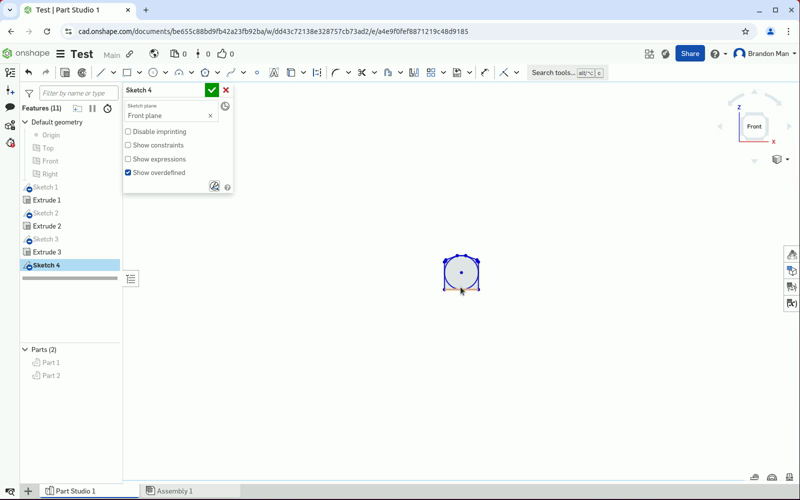
scroll(6)
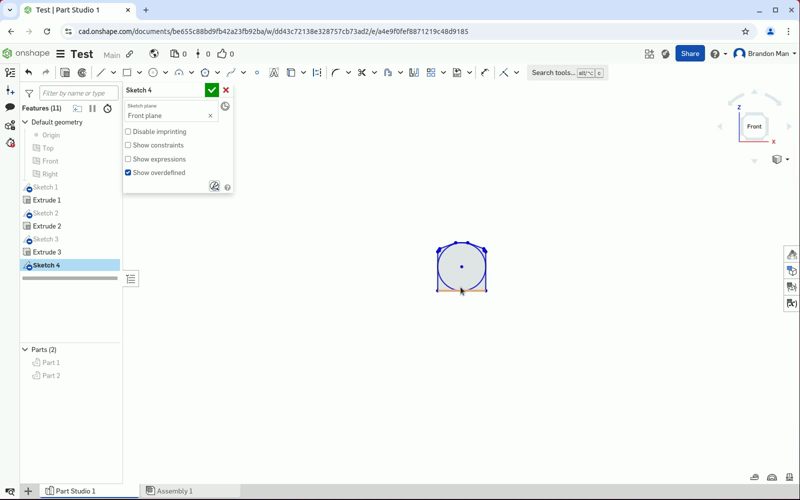
scroll(6)
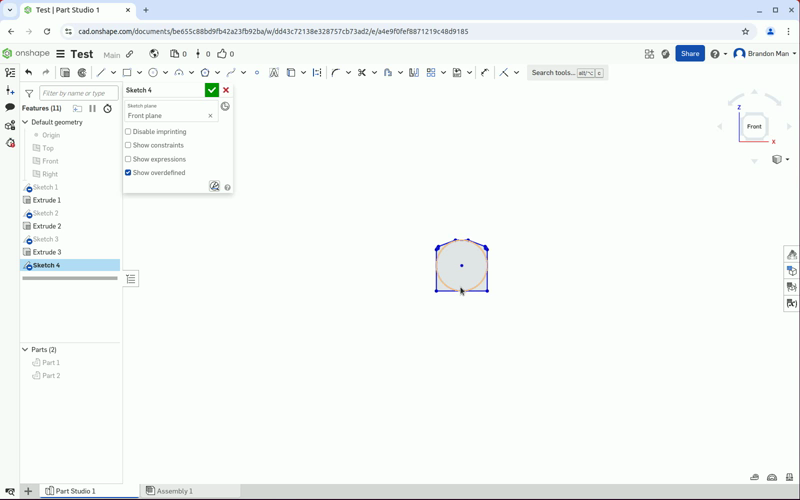
scroll(6)
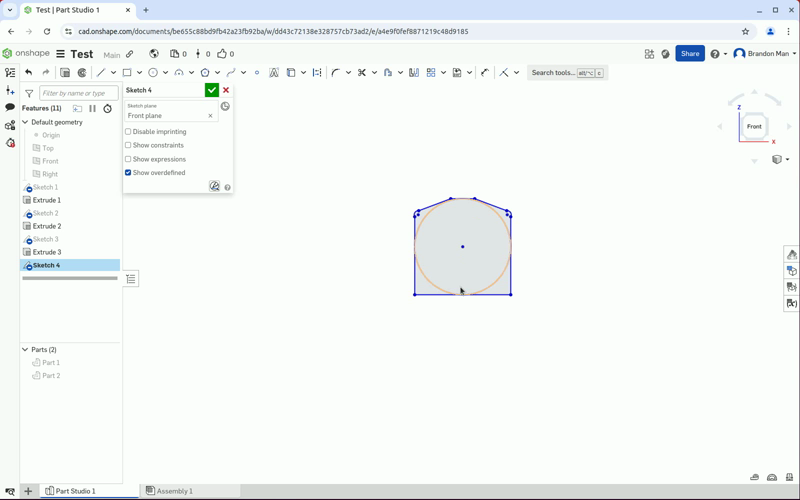
scroll(6)
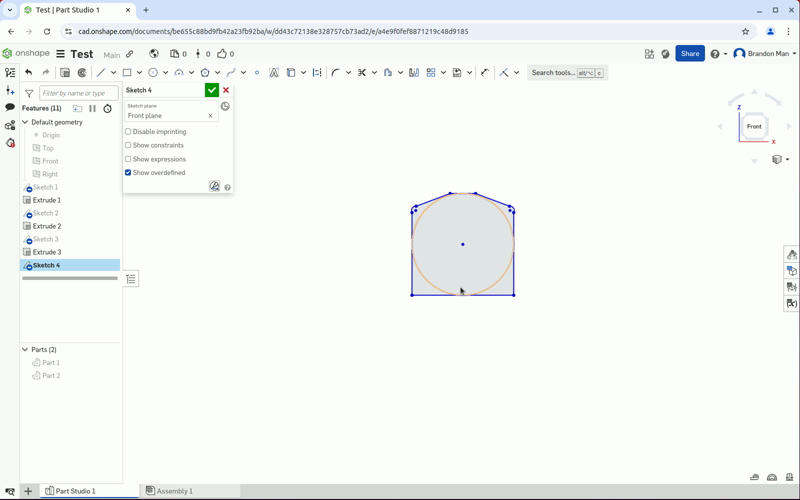
scroll(6)
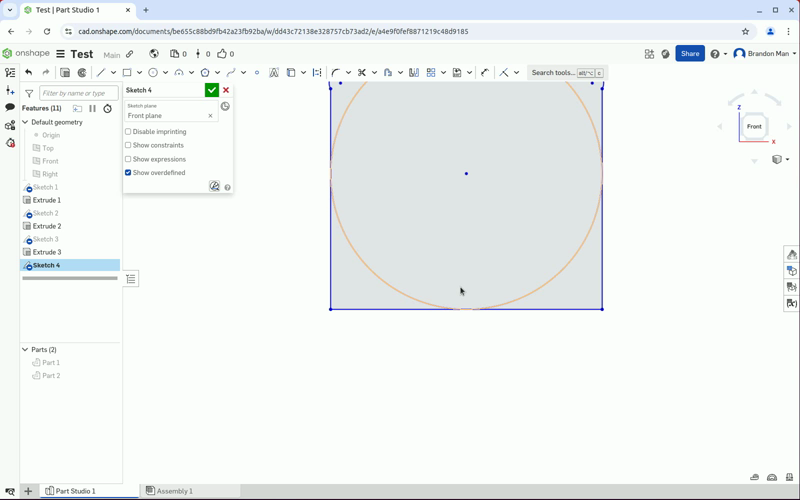
click(460, 286)
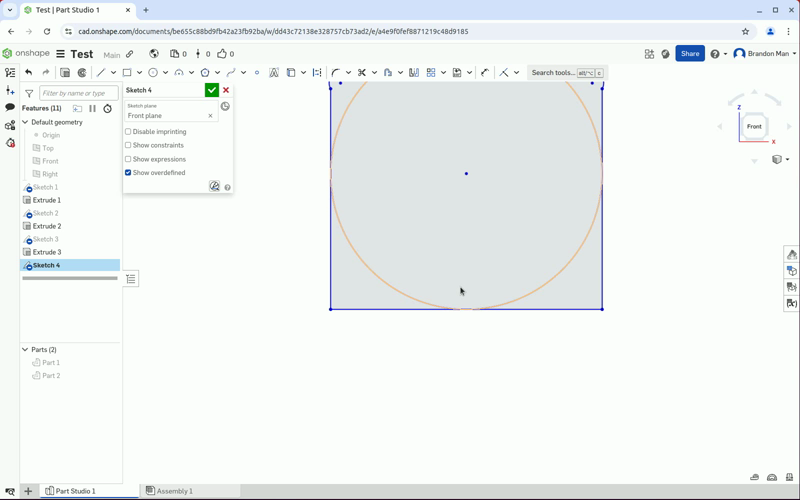
scroll(-6)
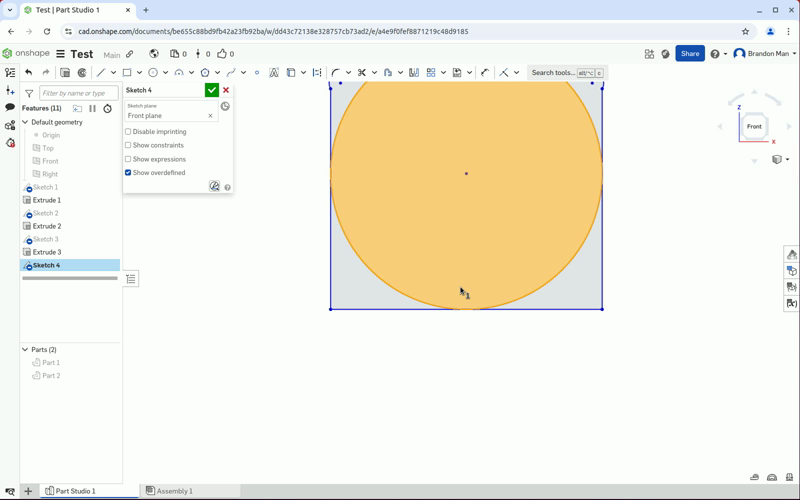
scroll(-6)
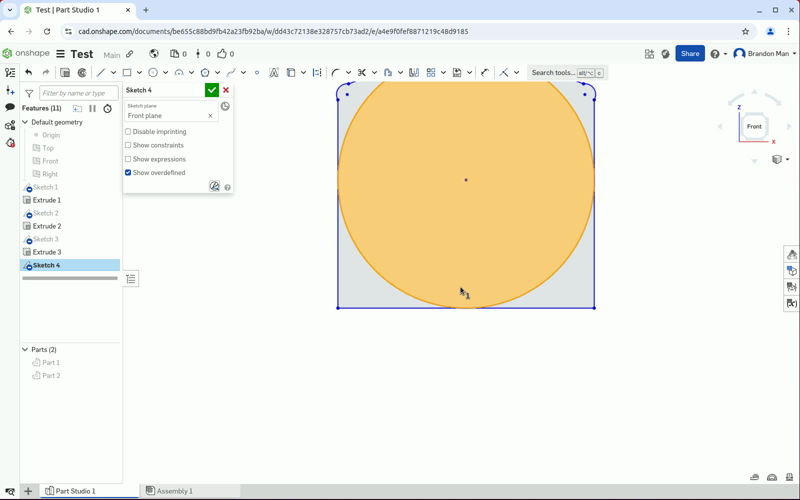
scroll(-6)
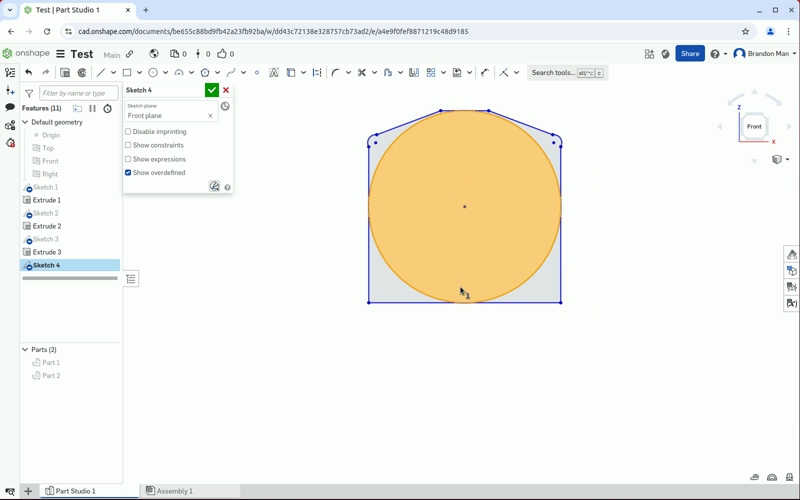
scroll(-6)
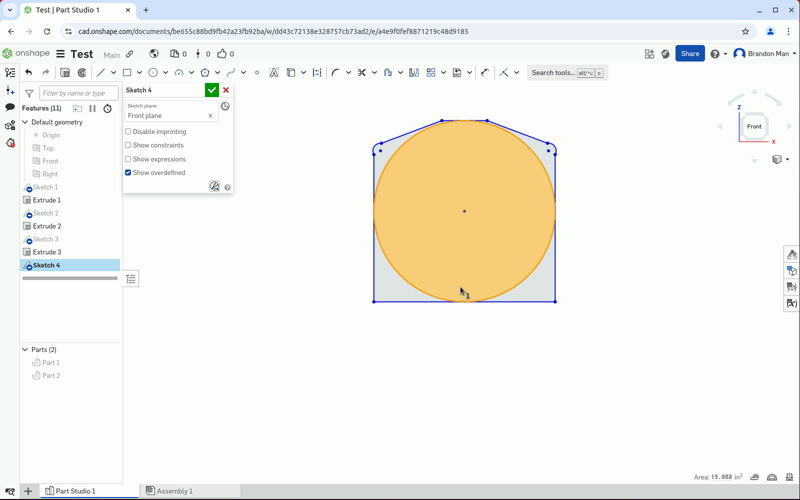
scroll(-6)
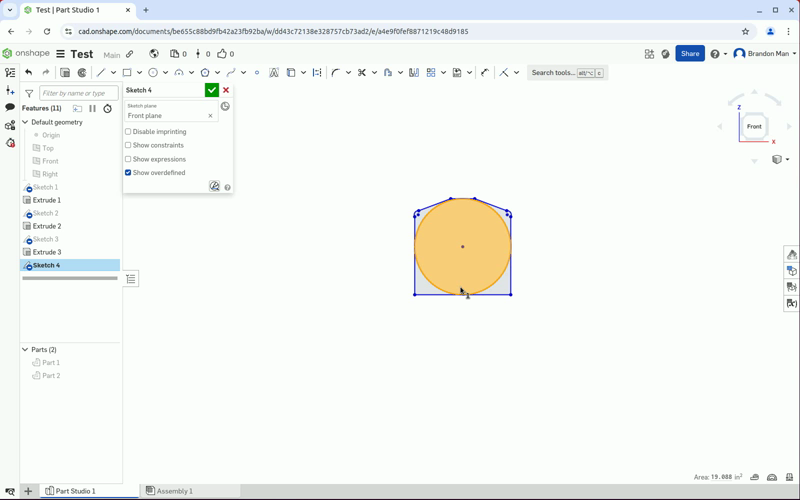
scroll(-6)
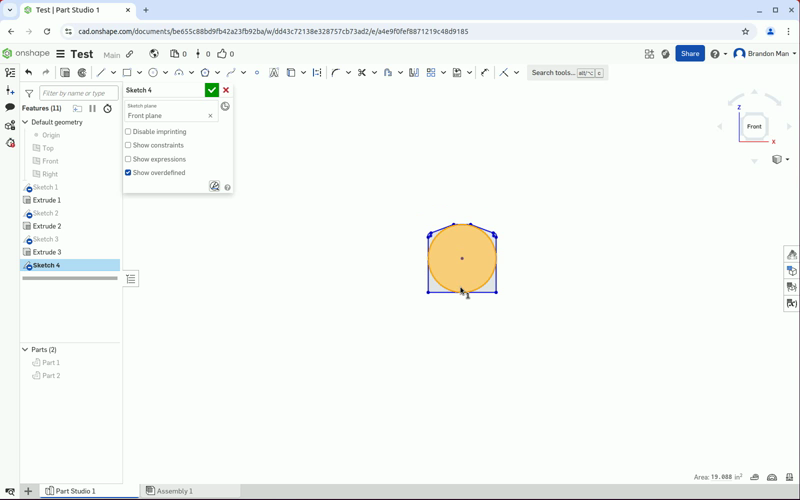
scroll(-6)
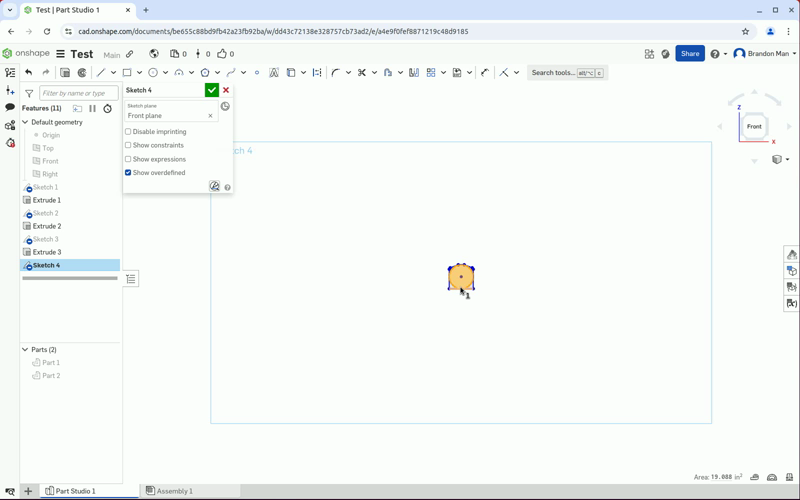
mouse_move(73, 352)
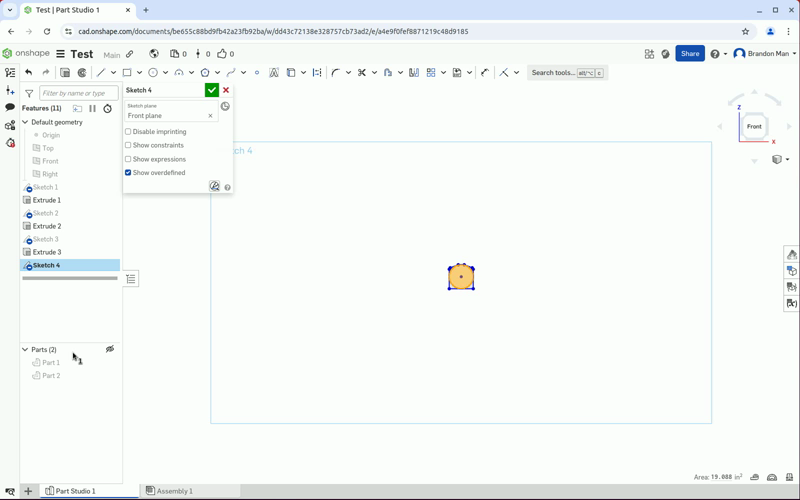
key(shift+y)
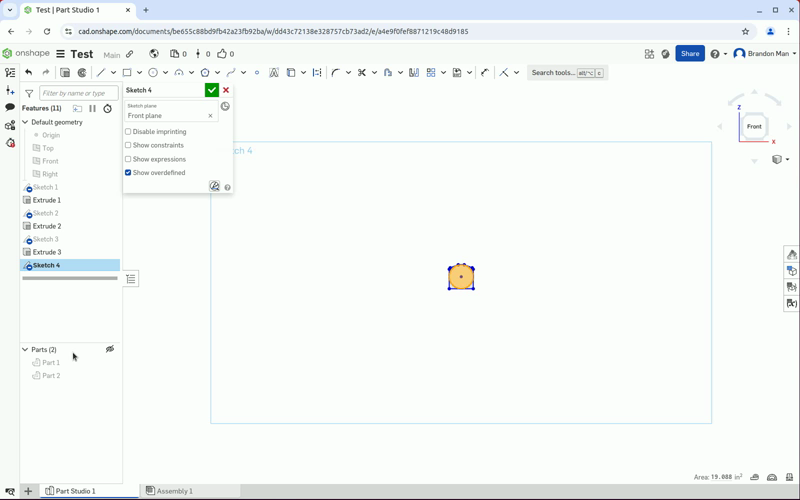
key(shift+e)
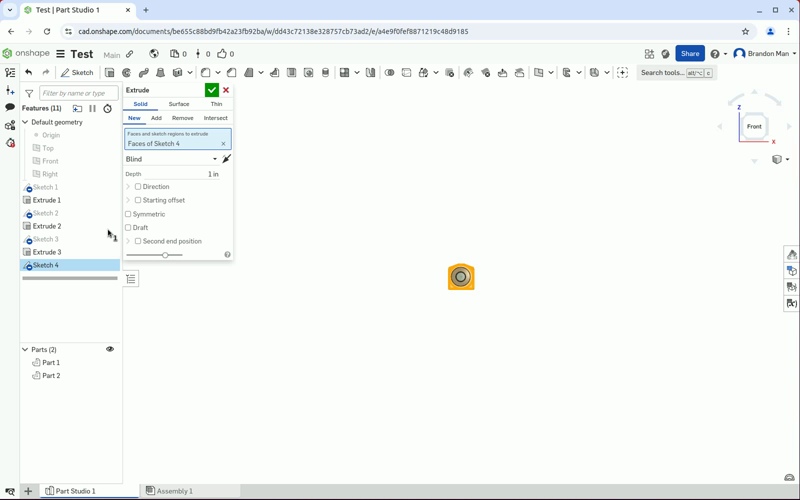
mouse_move(143, 106)
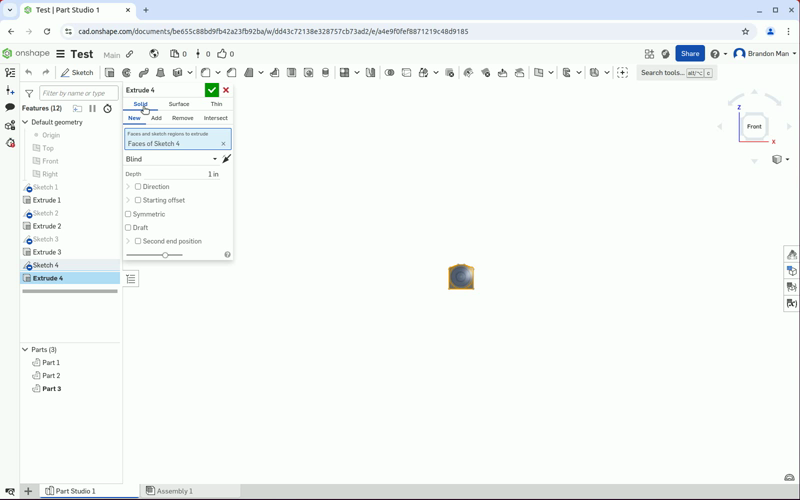
click(143, 106)
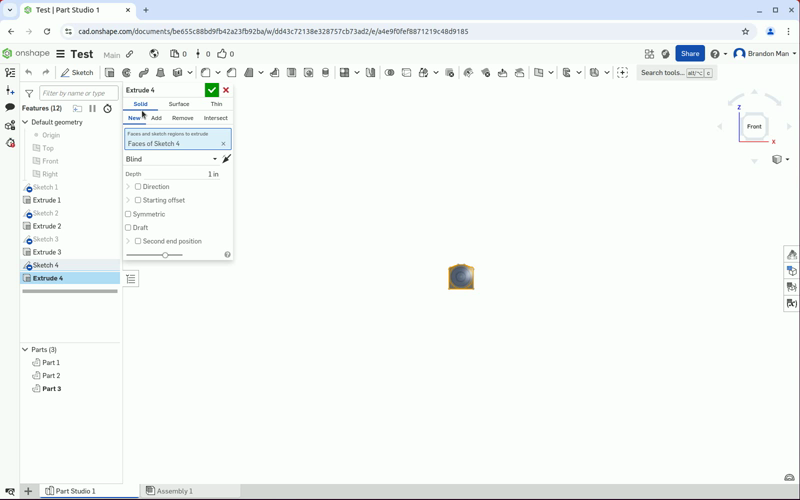
mouse_move(137, 120)
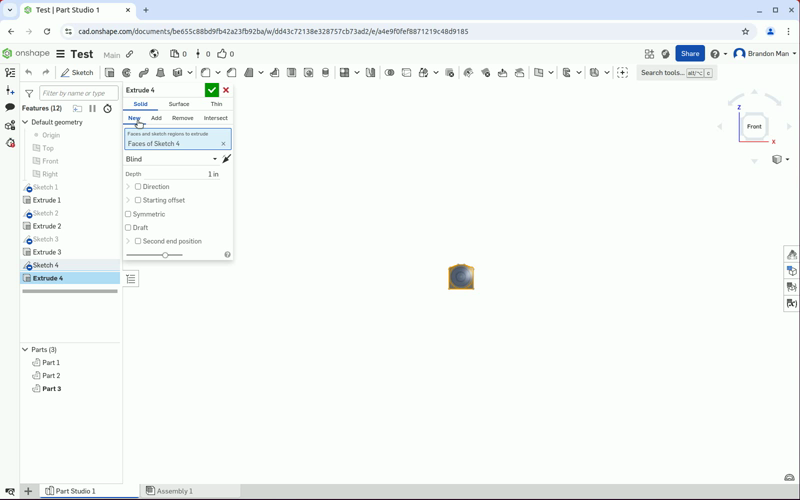
click(137, 120)
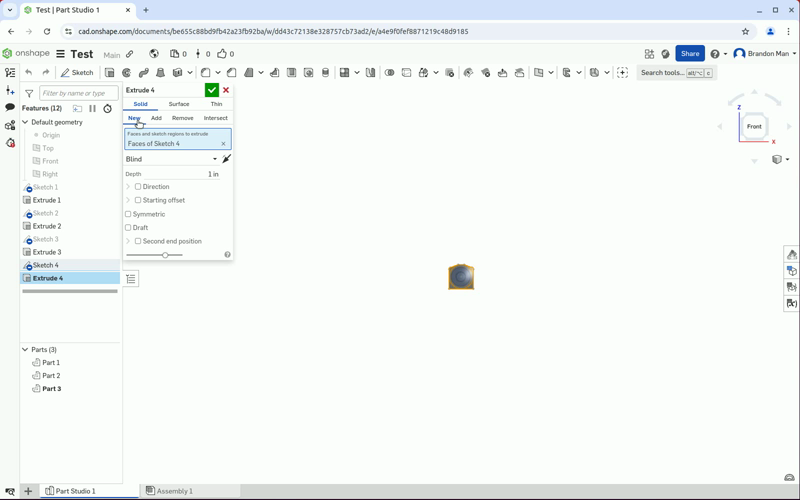
key(tab, 4)
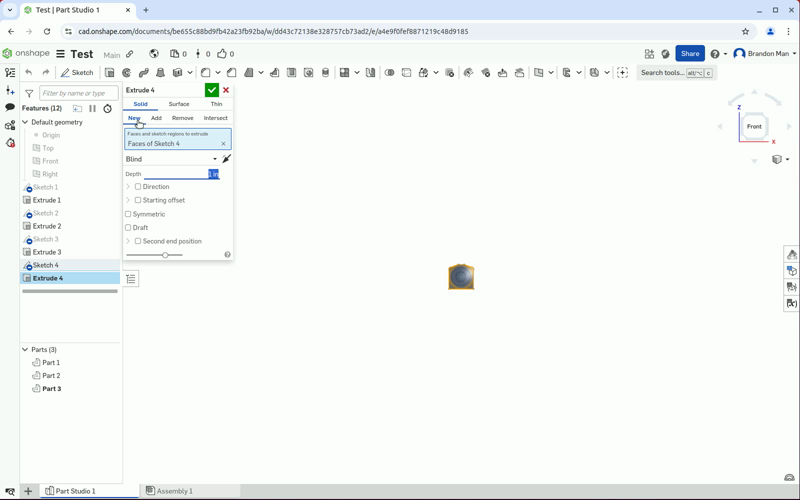
text(-3.611)
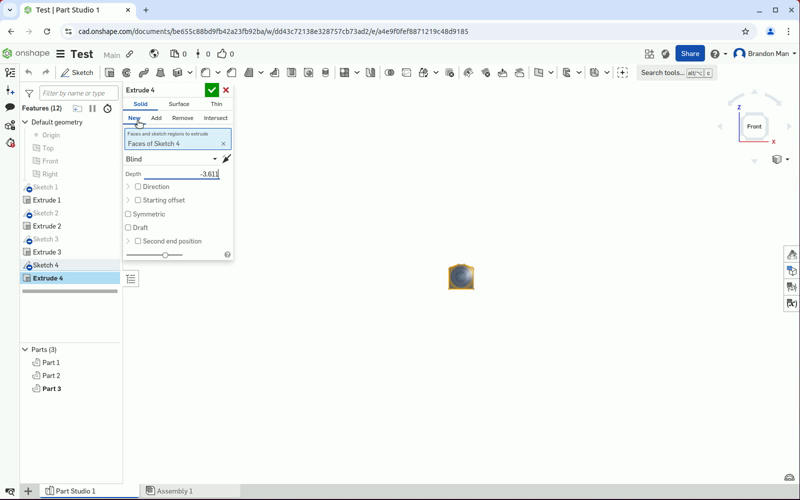
key(enter)
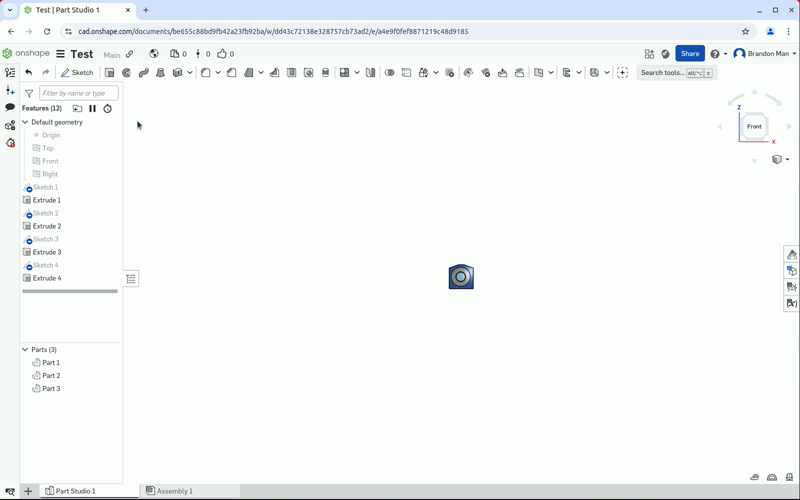
key(shift+h)
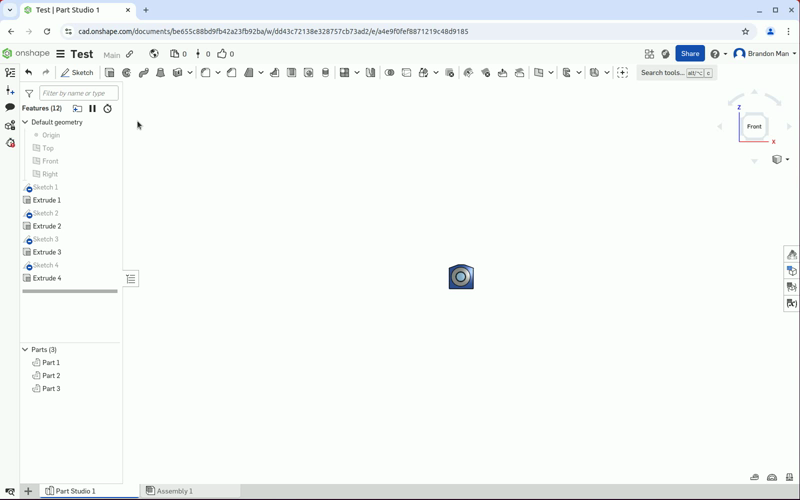
key(shift+h)
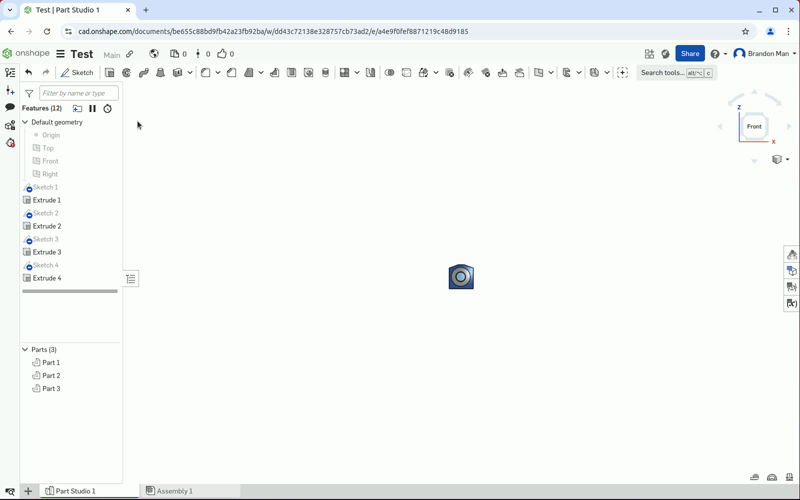
mouse_move(73, 189)
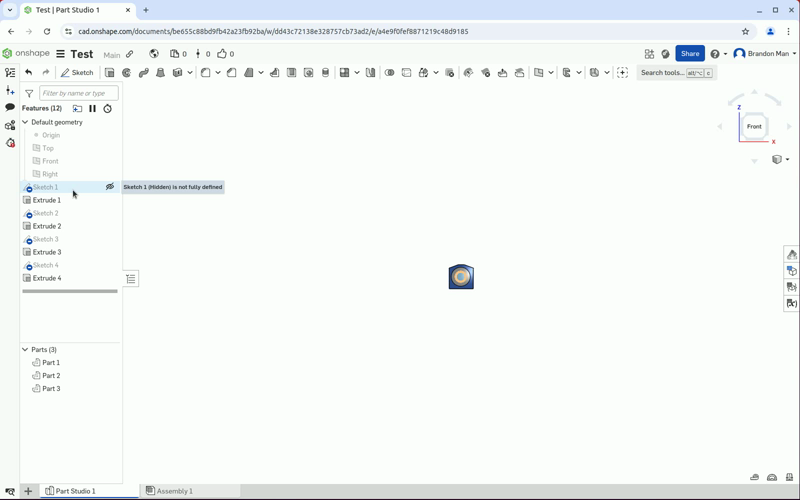
click(73, 189)
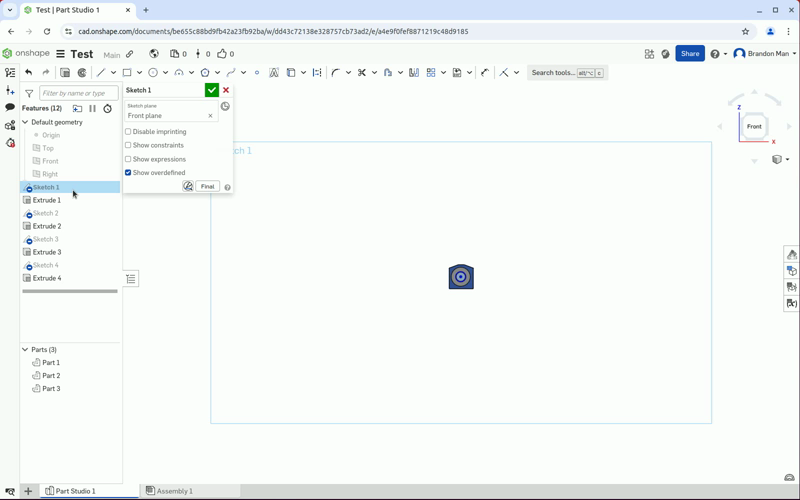
mouse_move(229, 92)
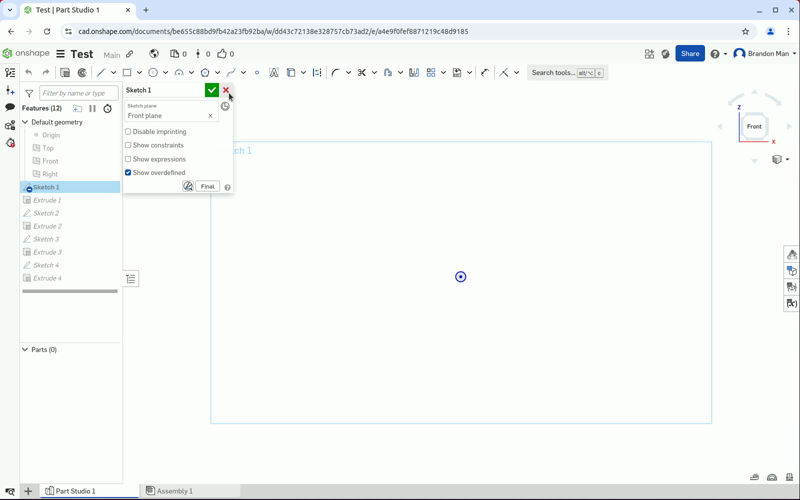
click(229, 92)
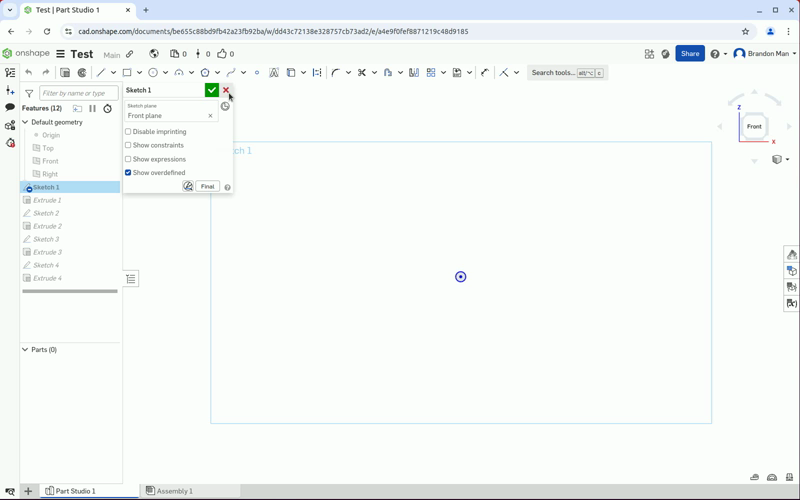
key(shift+s)
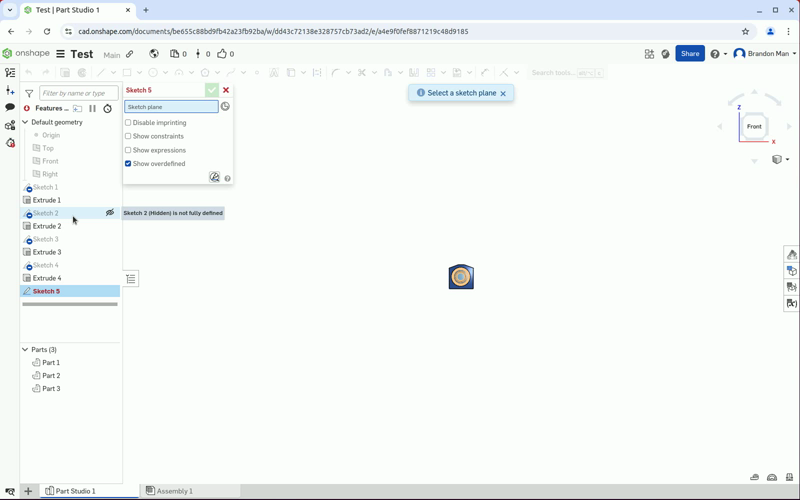
scroll(3)
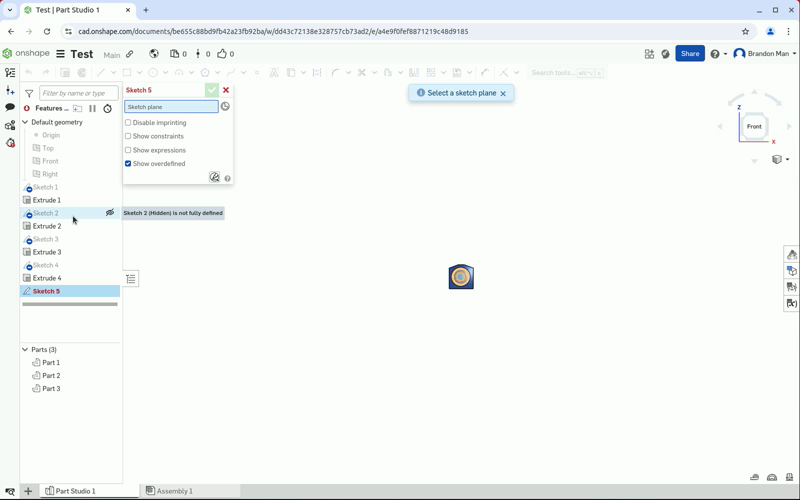
mouse_move(73, 163)
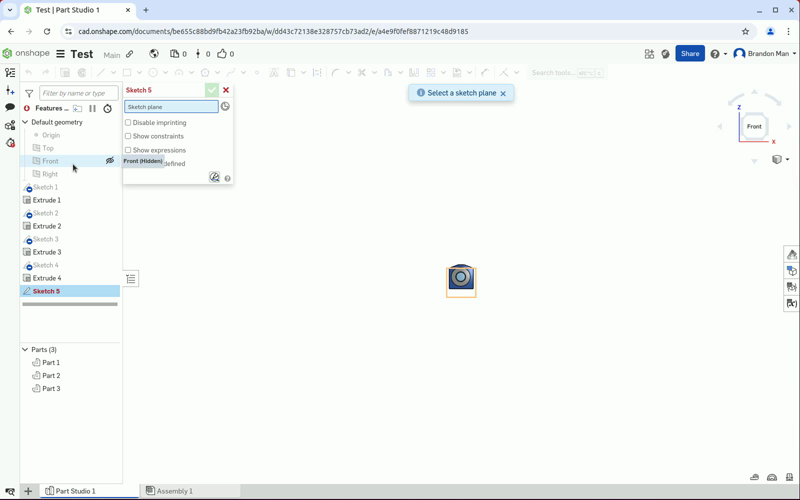
click(73, 163)
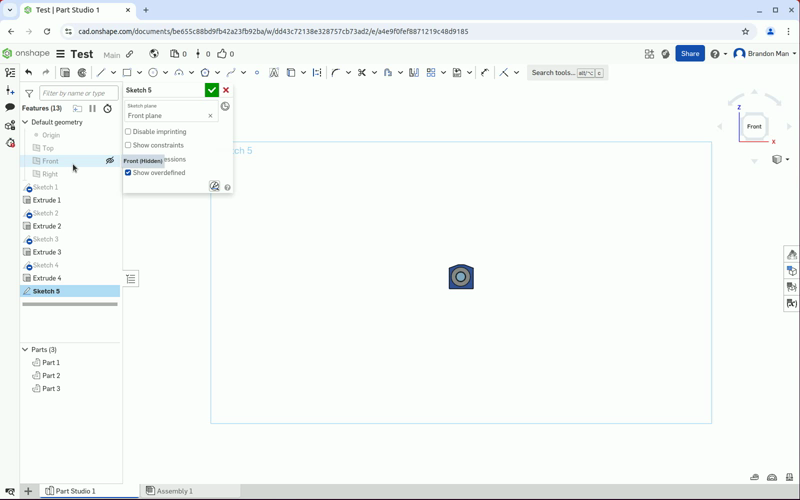
mouse_move(73, 352)
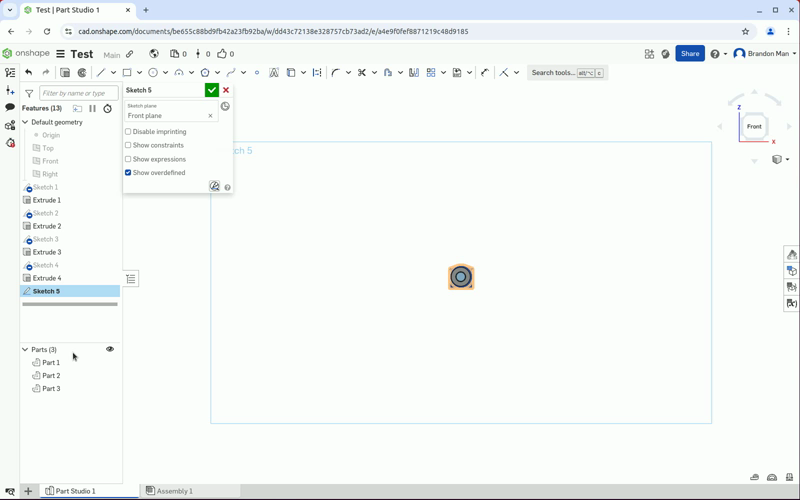
key(y)
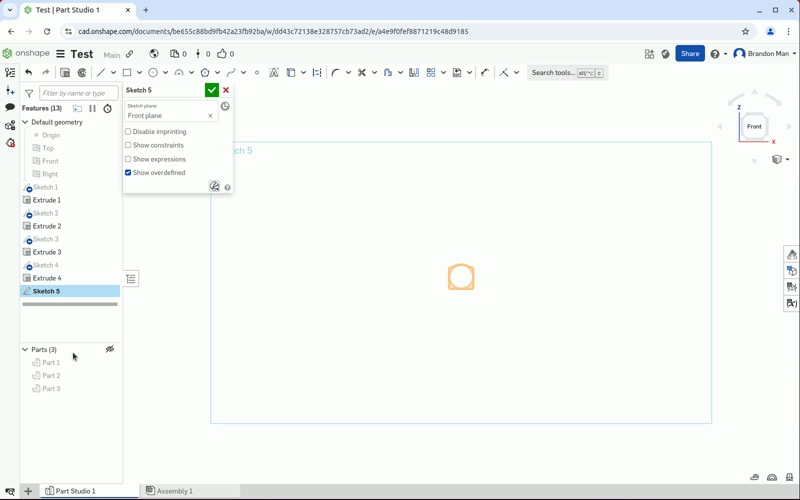
key(a)
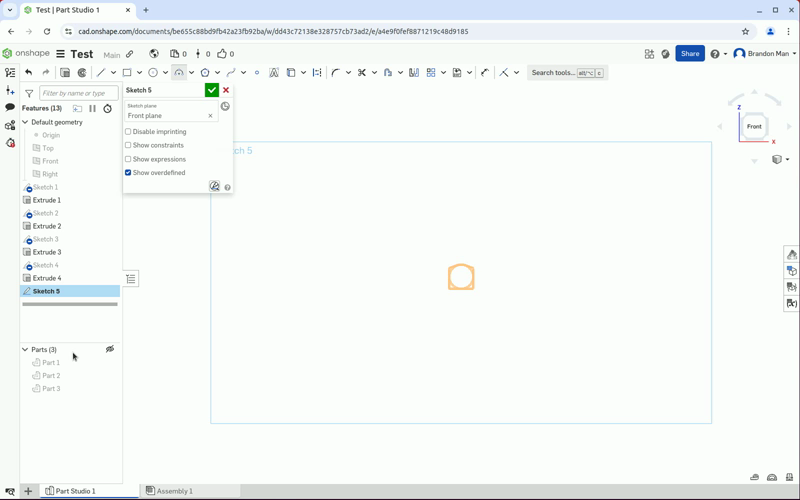
key_down(shift)
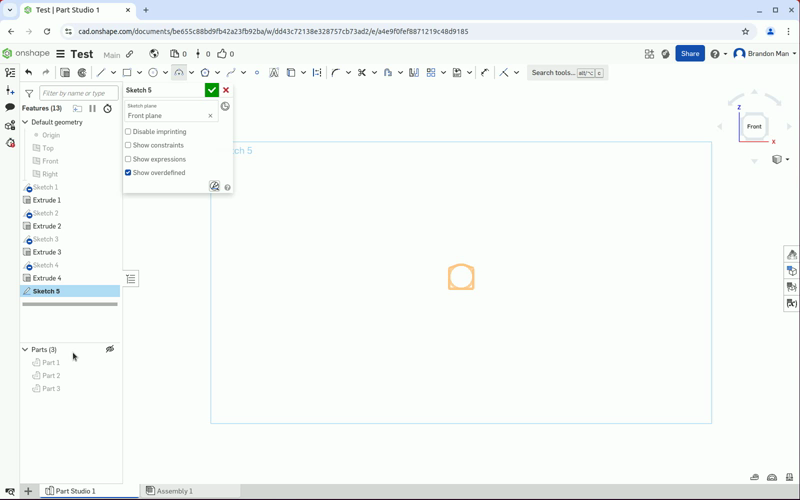
mouse_move(449, 300)
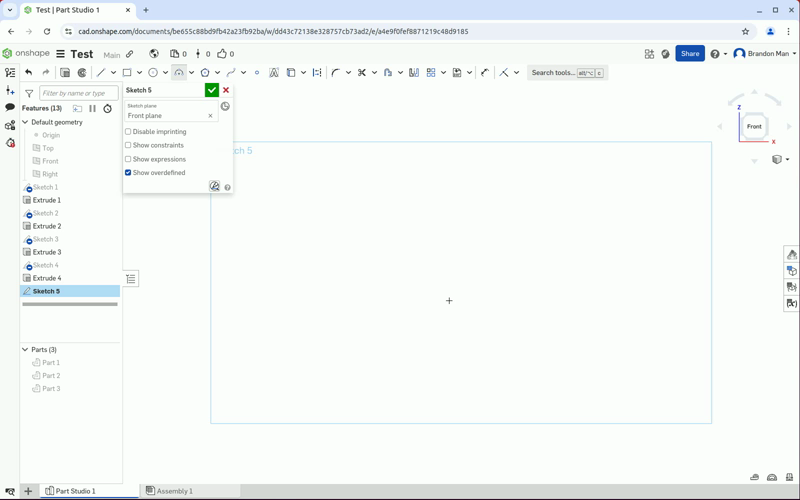
click(449, 300)
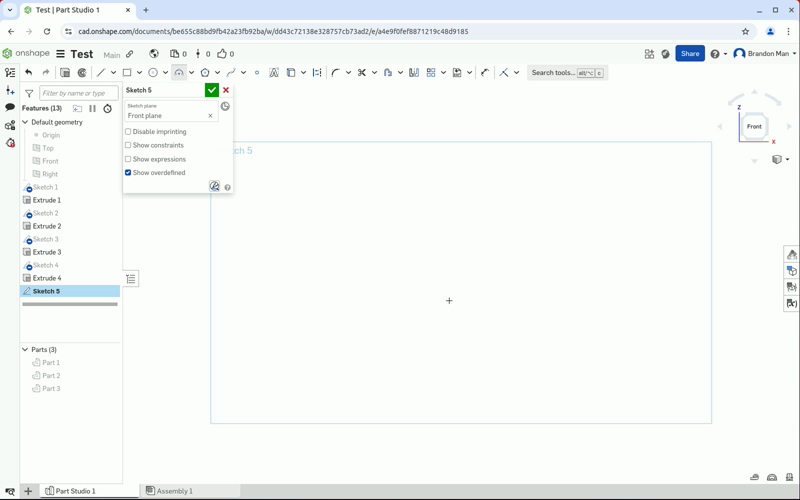
key_up(shift)
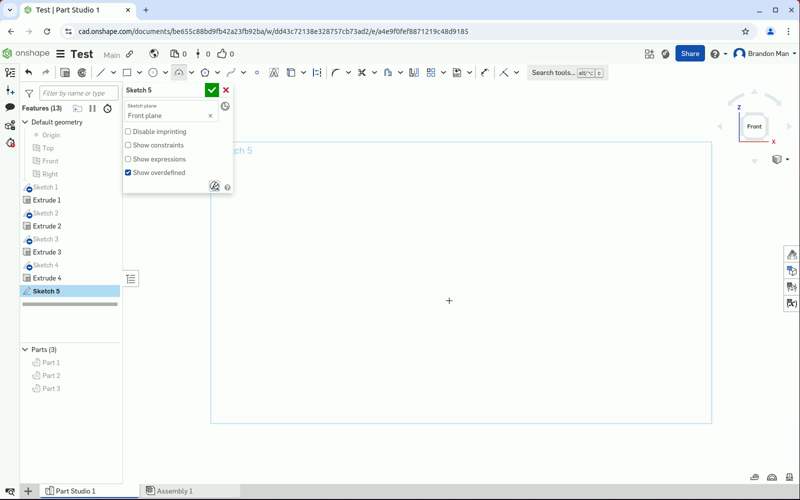
key_down(shift)
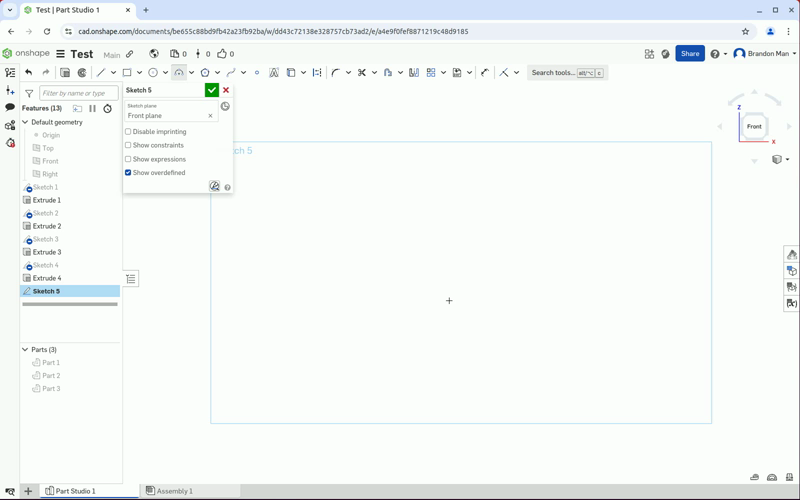
mouse_move(473, 300)
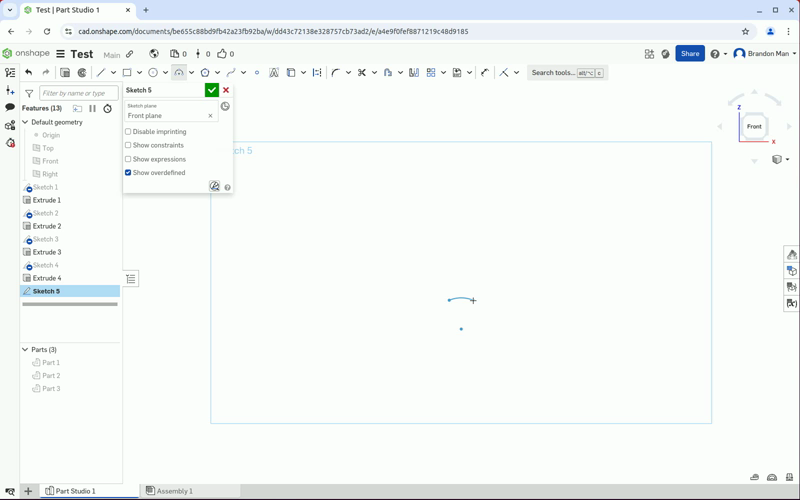
click(473, 300)
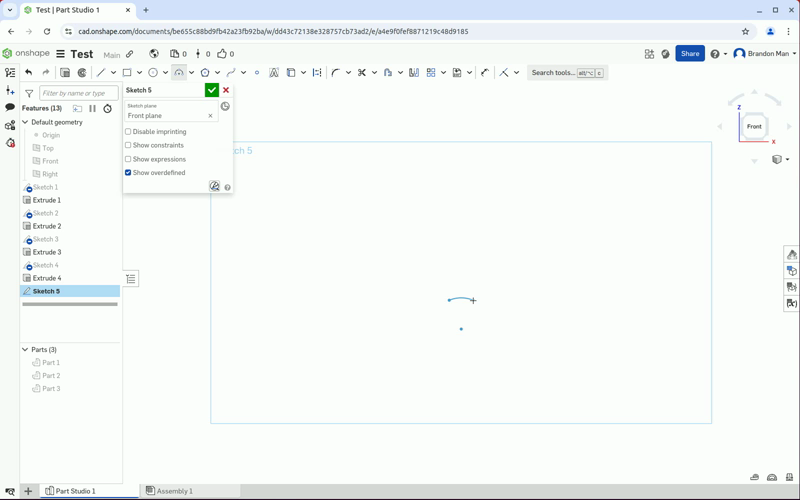
mouse_move(461, 312)
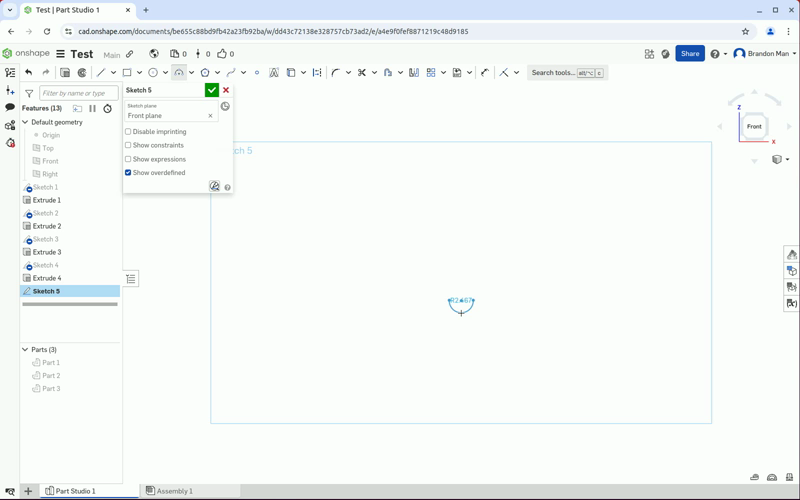
click(461, 312)
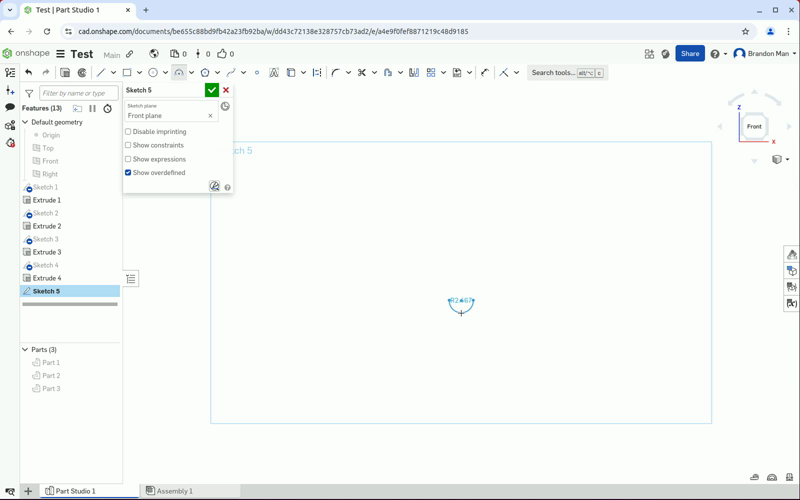
key_up(shift)
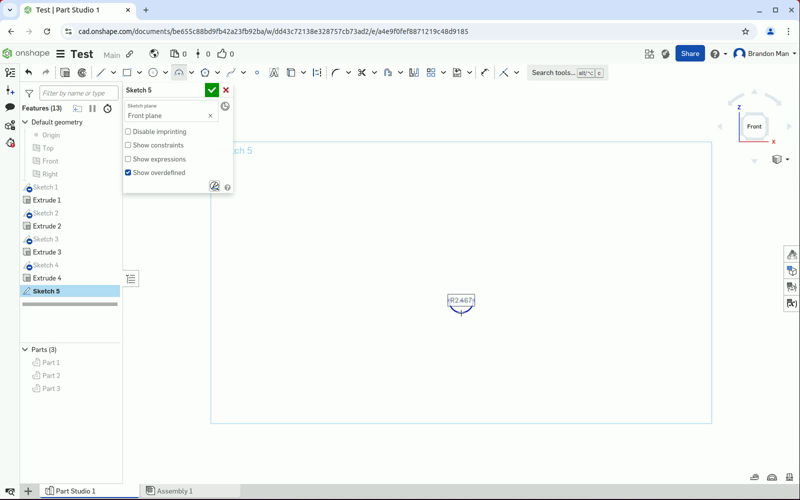
key(esc)
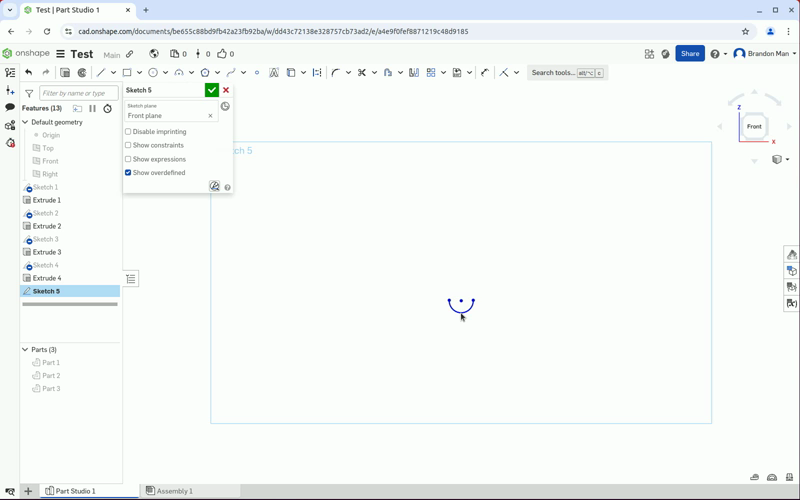
key(l)
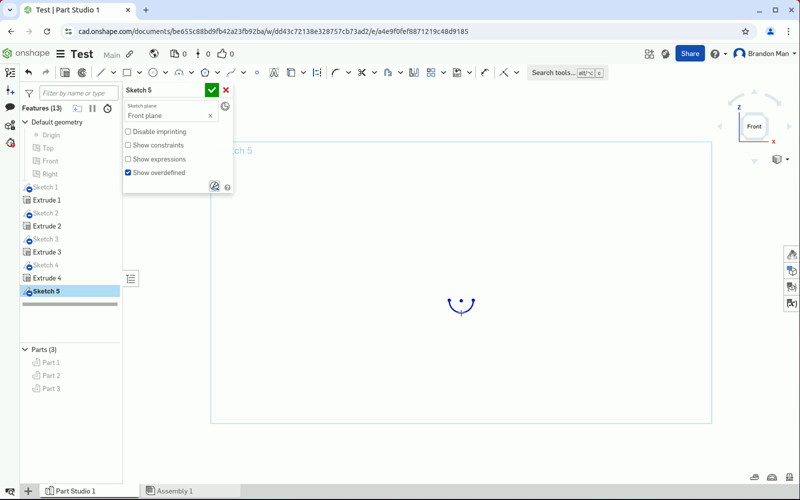
mouse_move(473, 300)
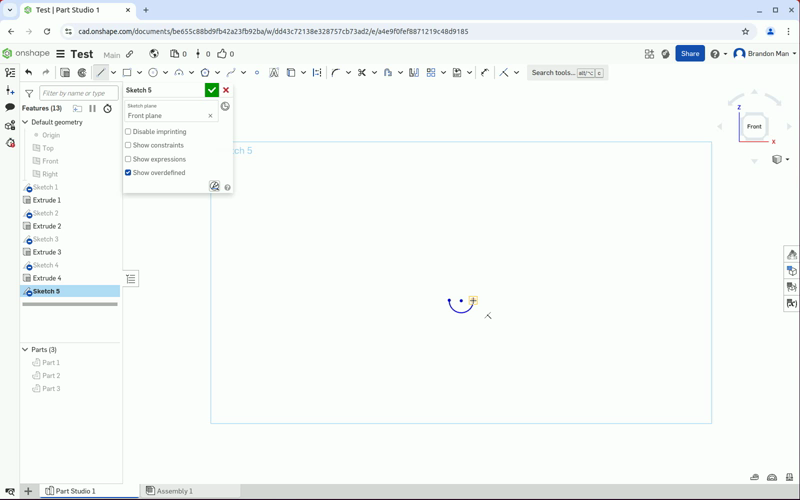
click(473, 300)
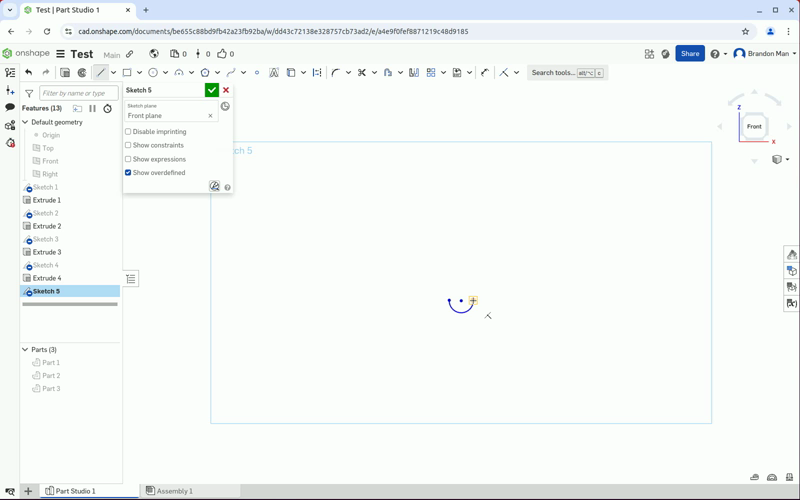
key_down(shift)
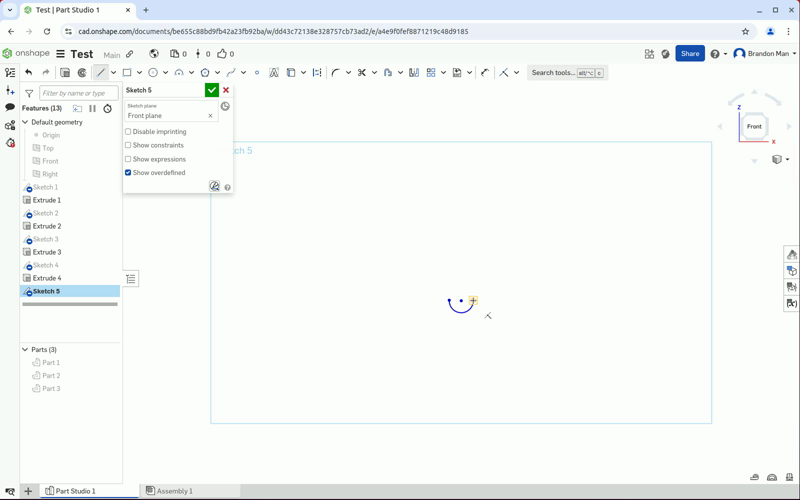
mouse_move(503, 300)
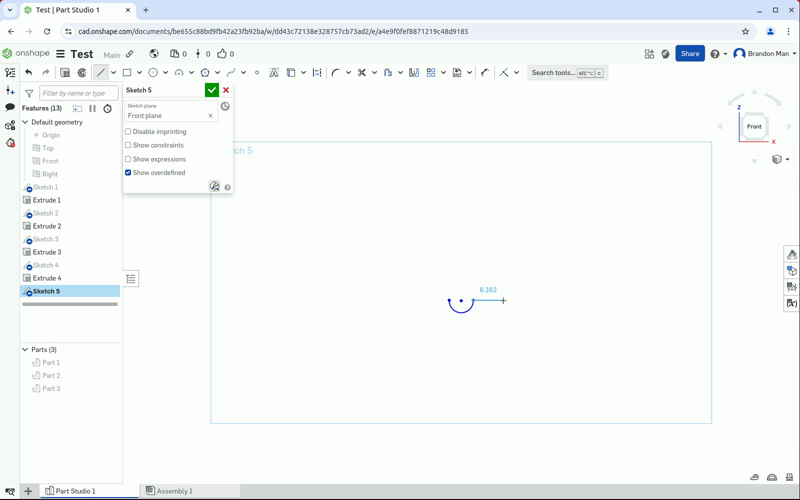
mouse_move(473, 288)
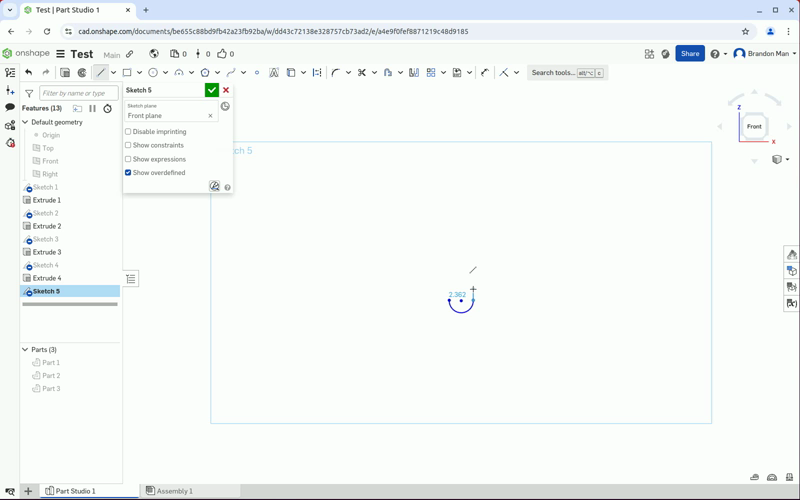
click(473, 288)
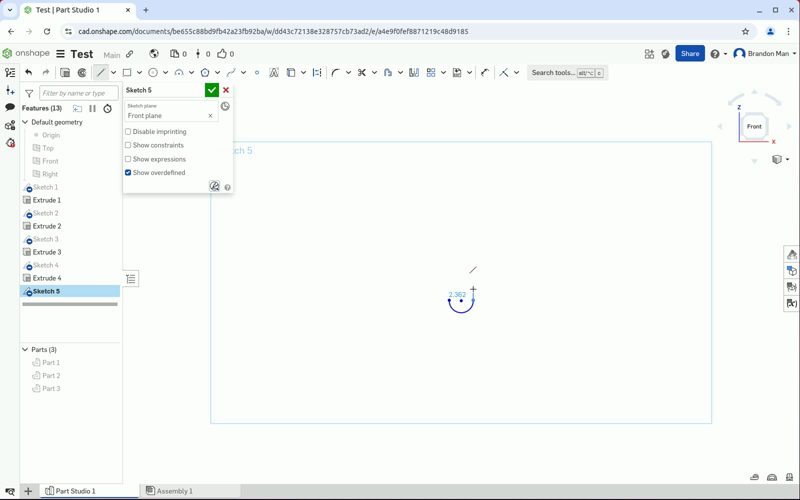
key_up(shift)
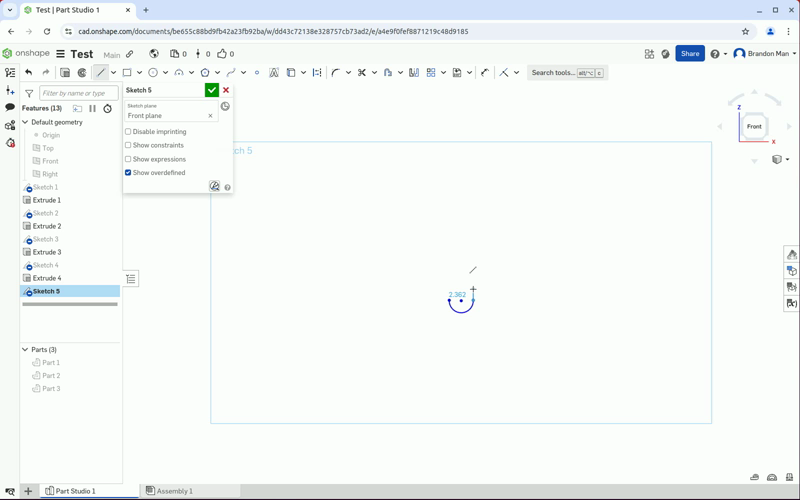
key_down(shift)
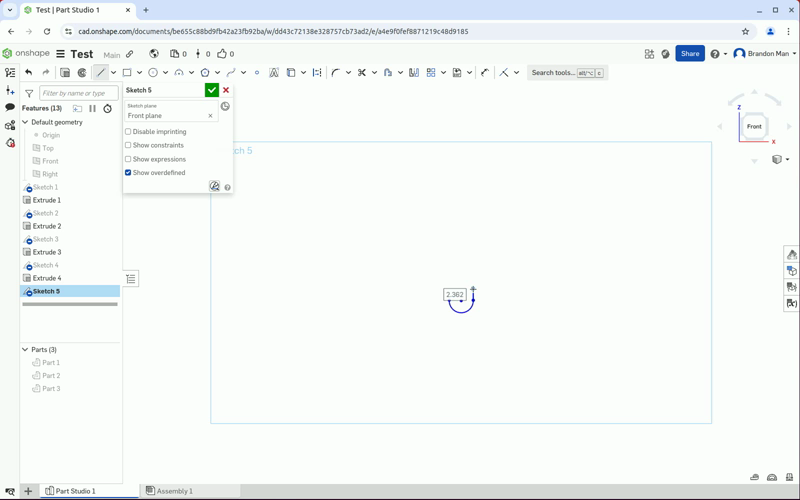
mouse_move(503, 288)
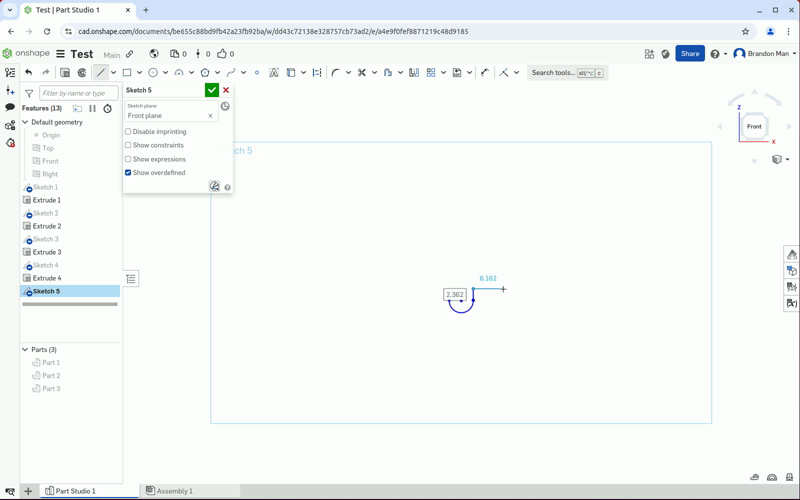
mouse_move(449, 288)
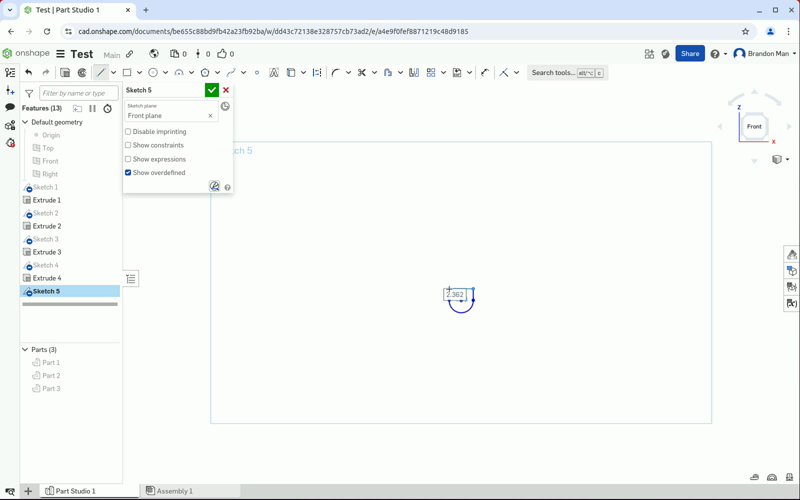
click(449, 288)
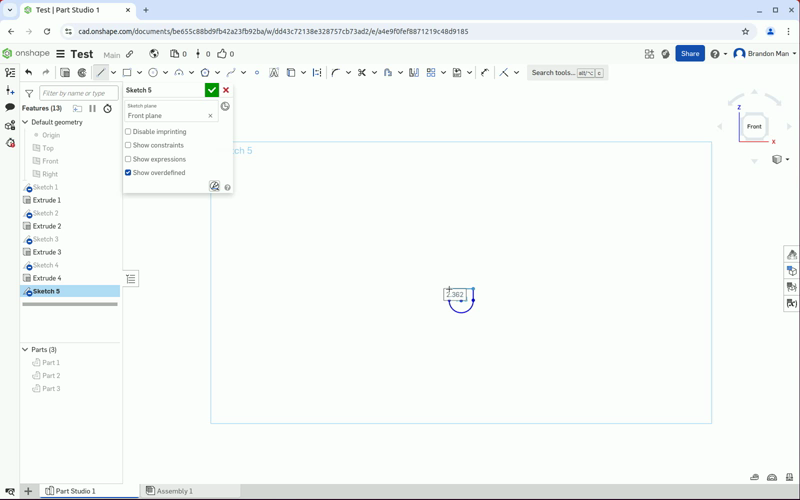
key_up(shift)
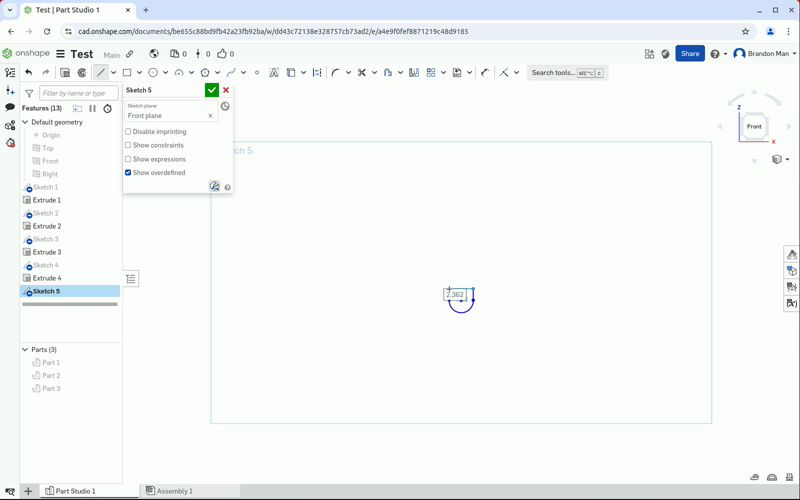
mouse_move(479, 288)
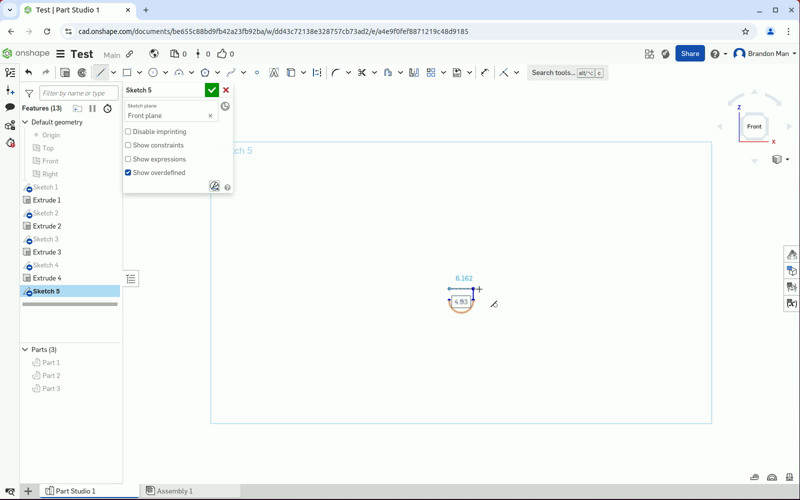
key_down(shift)
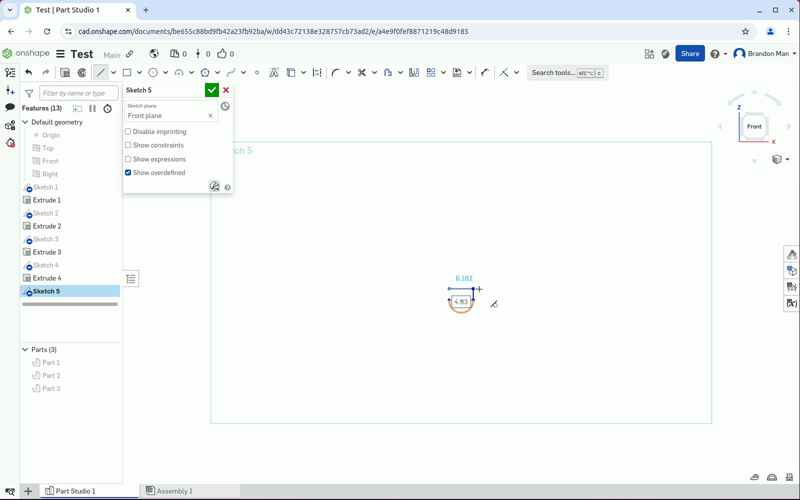
mouse_move(449, 300)
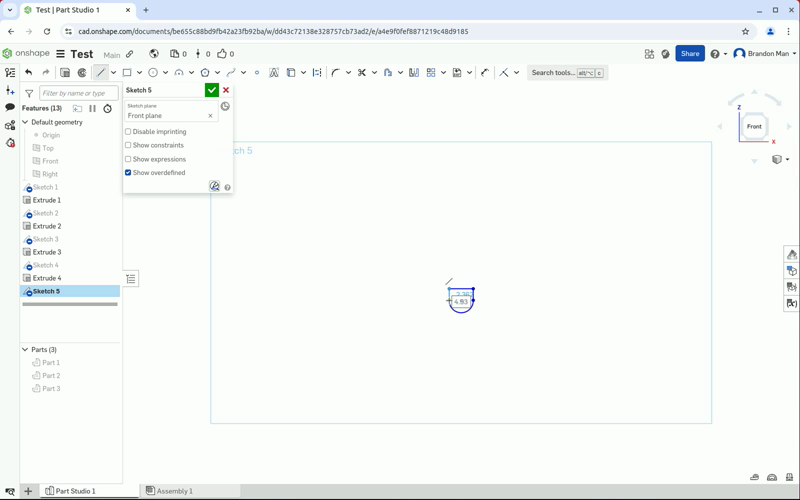
key_up(shift)
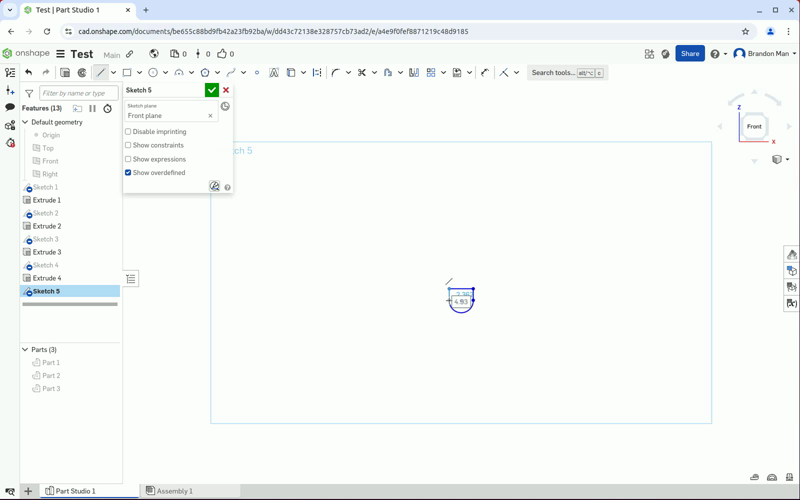
click(449, 300)
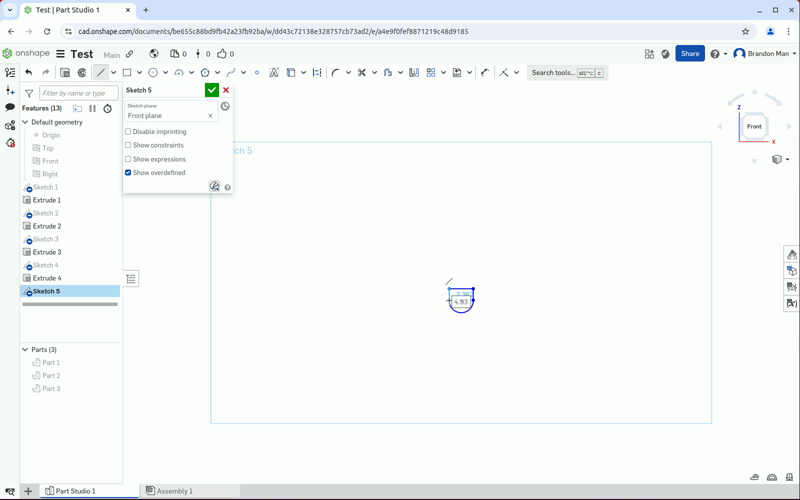
key(esc)
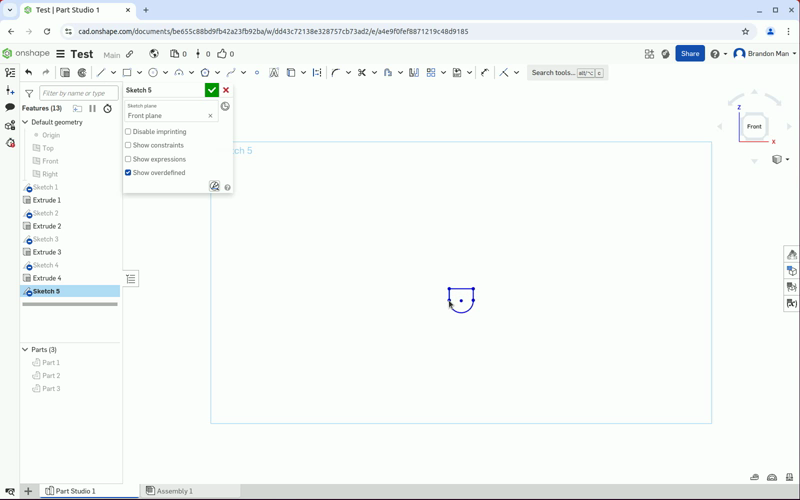
key(c)
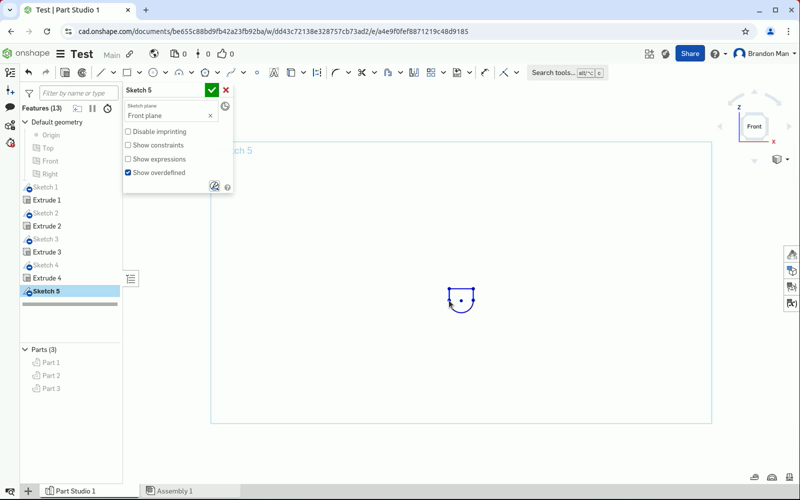
key_down(shift)
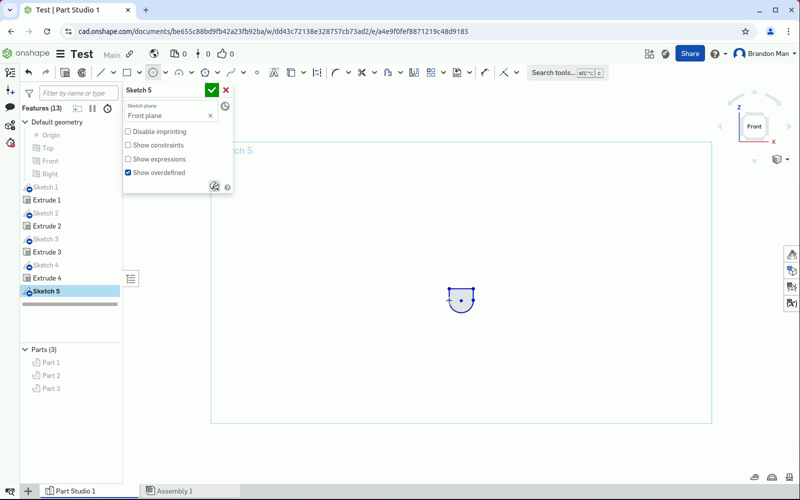
mouse_move(461, 300)
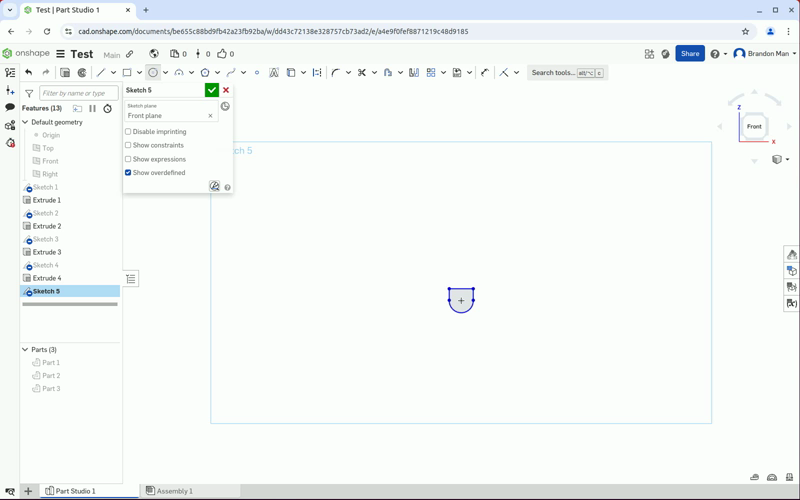
click(461, 300)
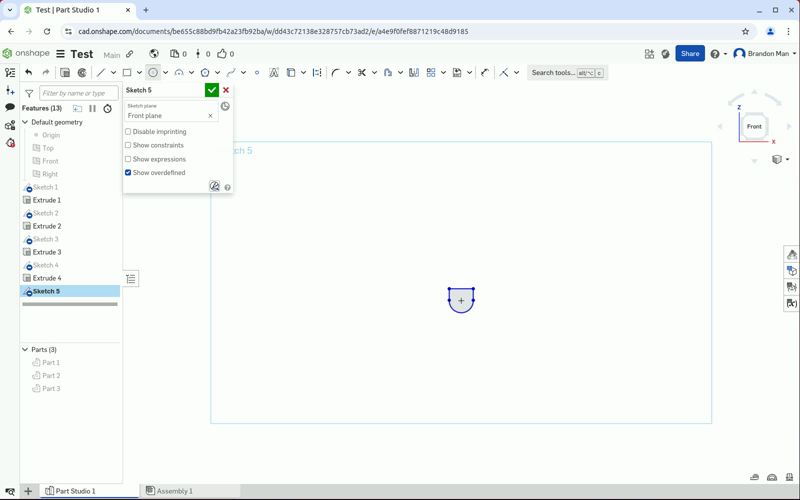
key_up(shift)
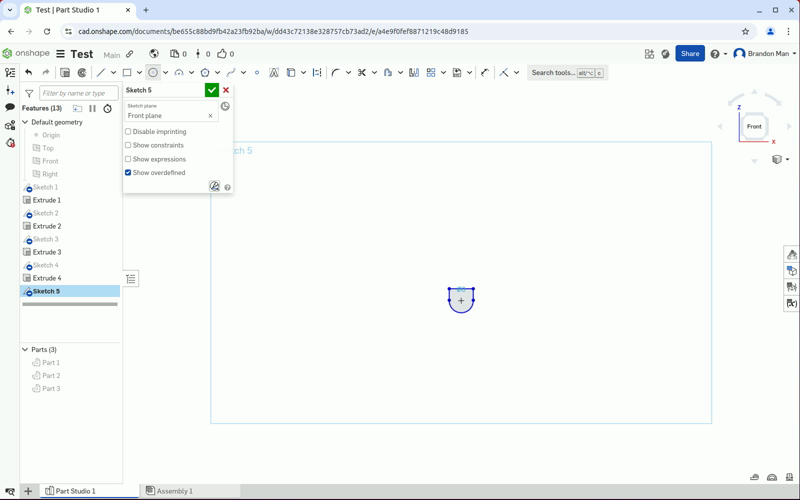
mouse_move(471, 300)
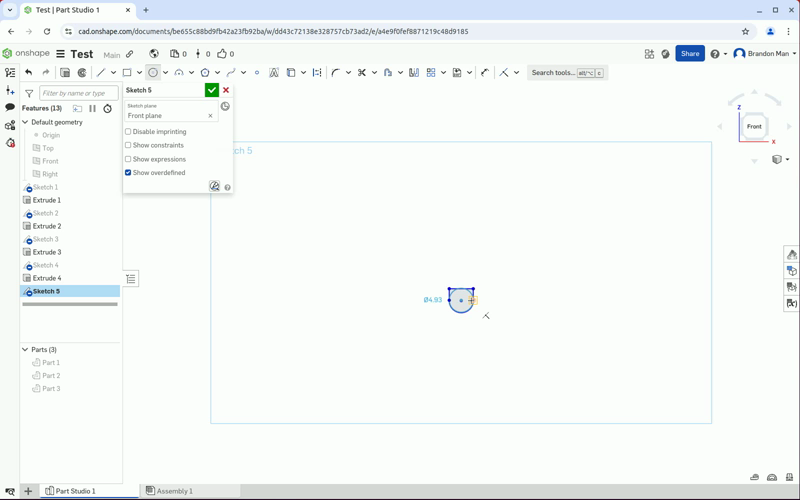
scroll(6)
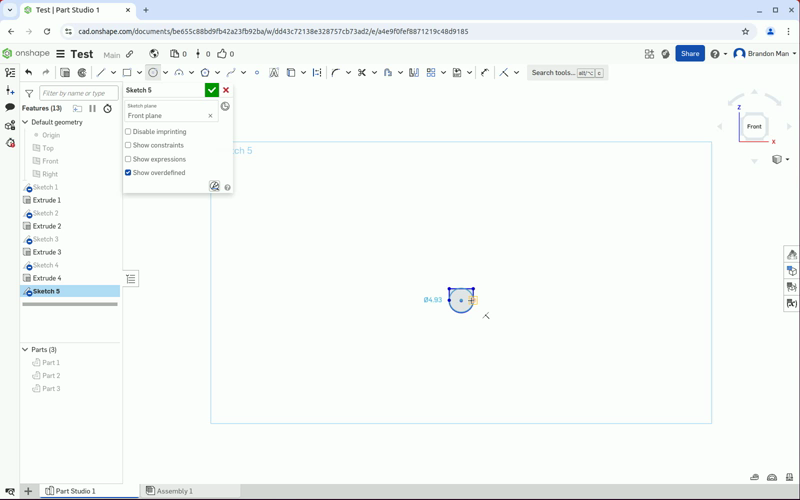
scroll(6)
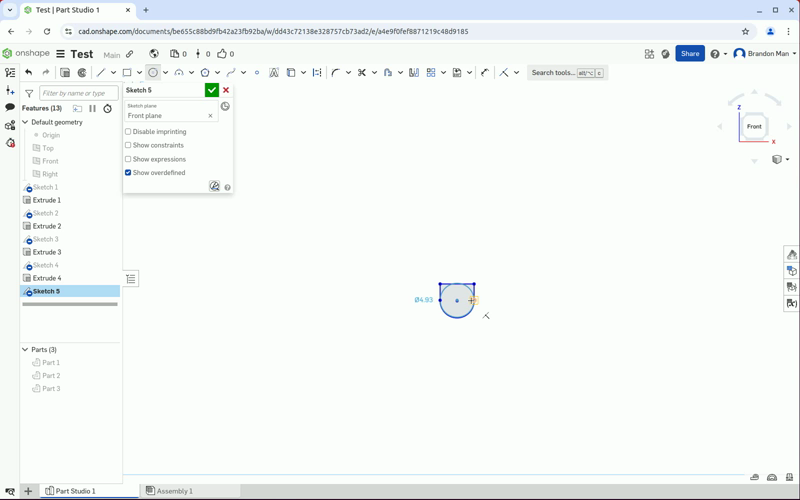
scroll(6)
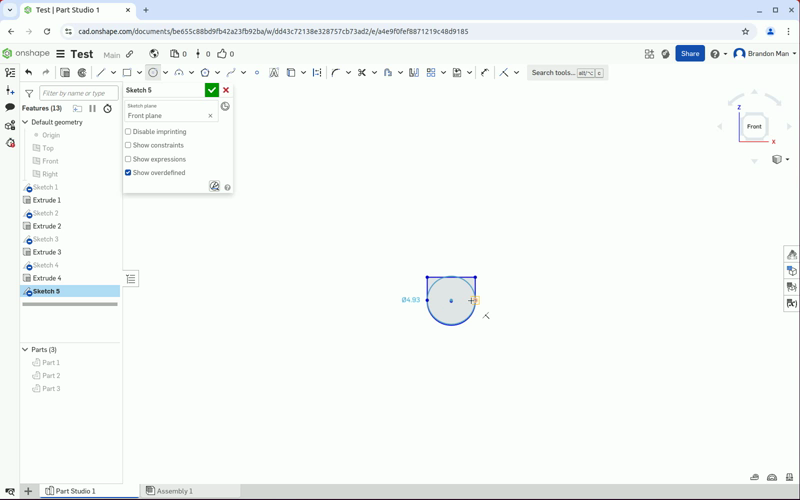
scroll(6)
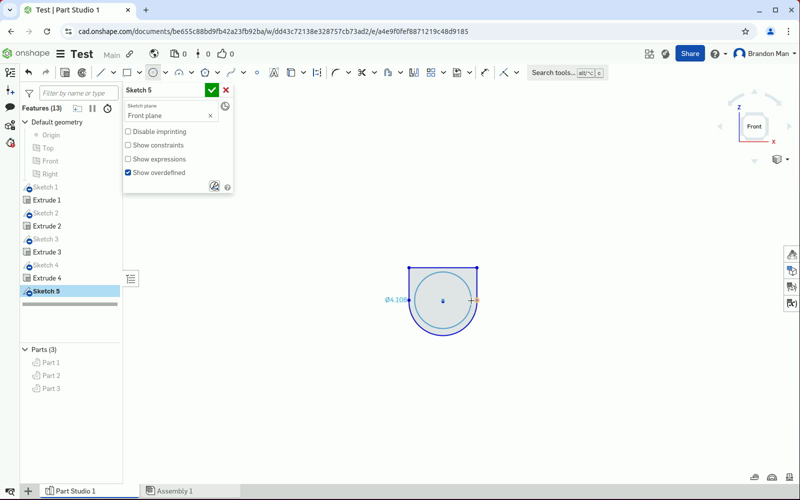
scroll(6)
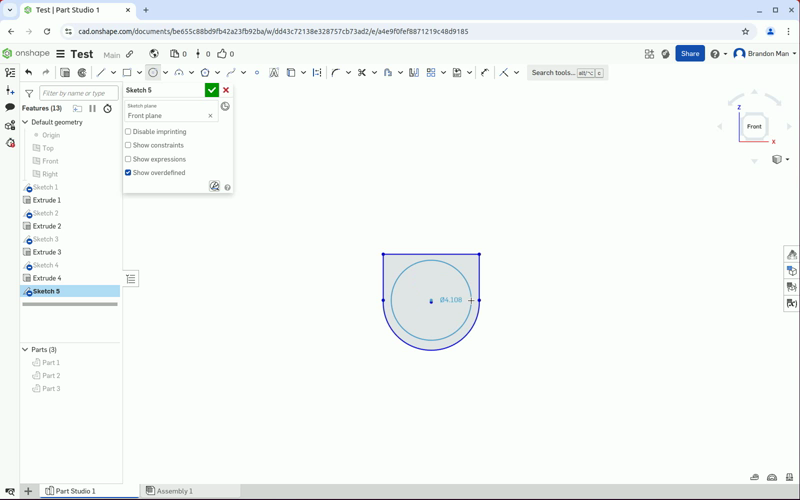
scroll(6)
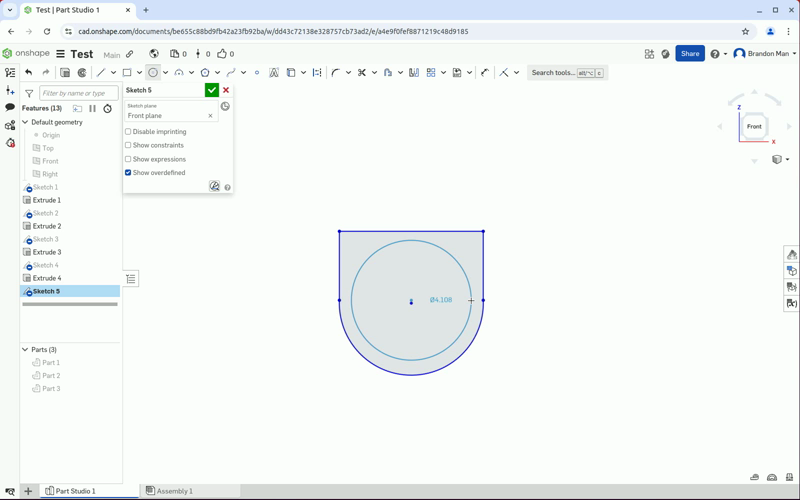
scroll(6)
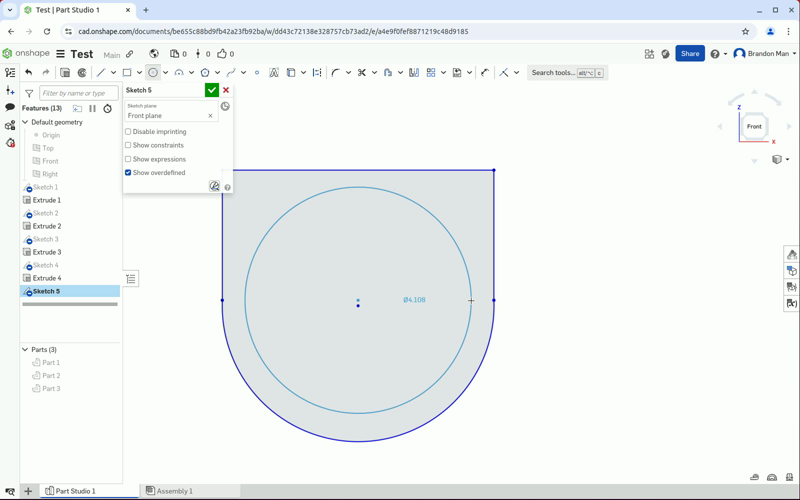
click(471, 300)
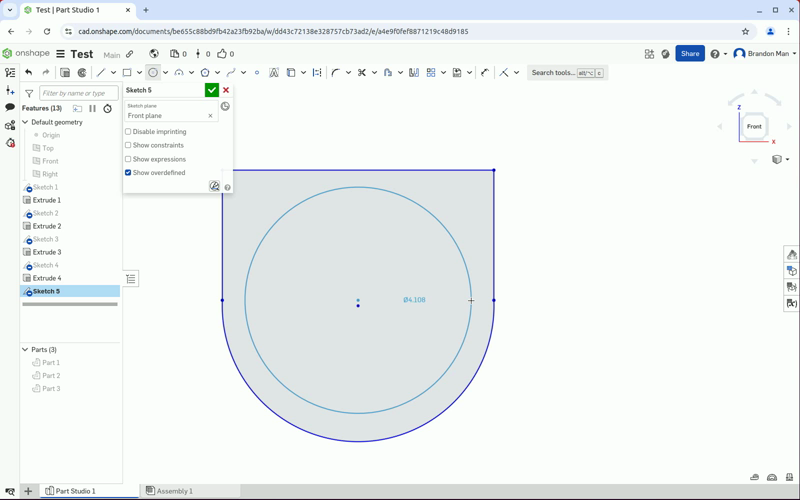
scroll(-6)
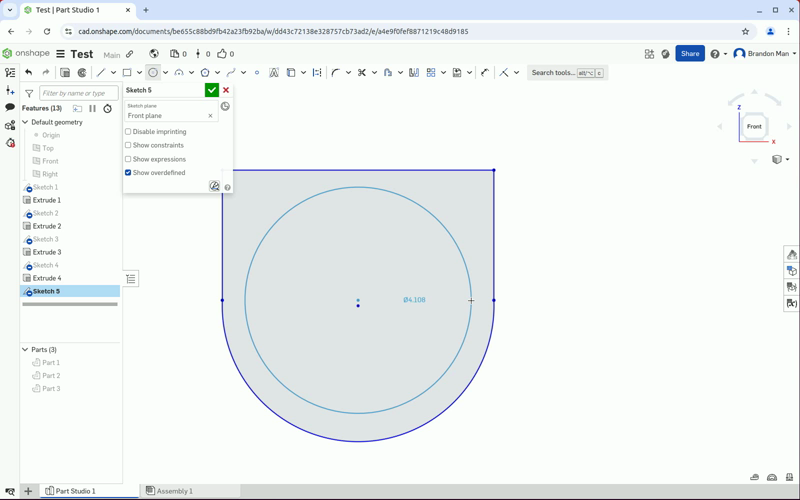
scroll(-6)
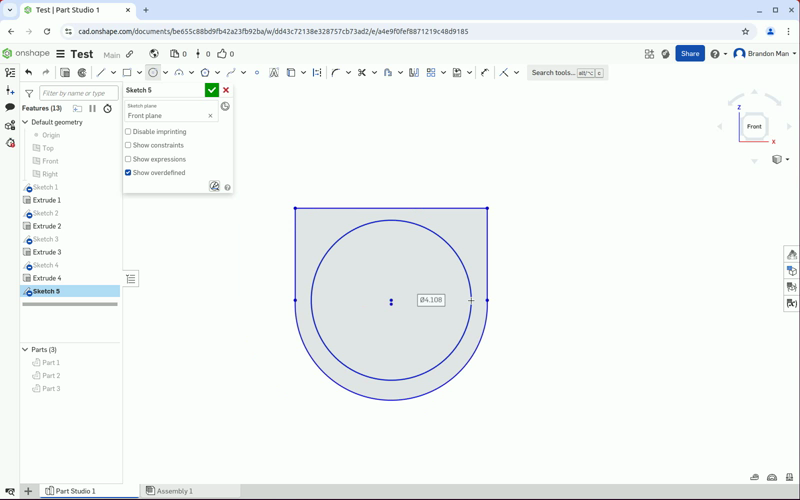
scroll(-6)
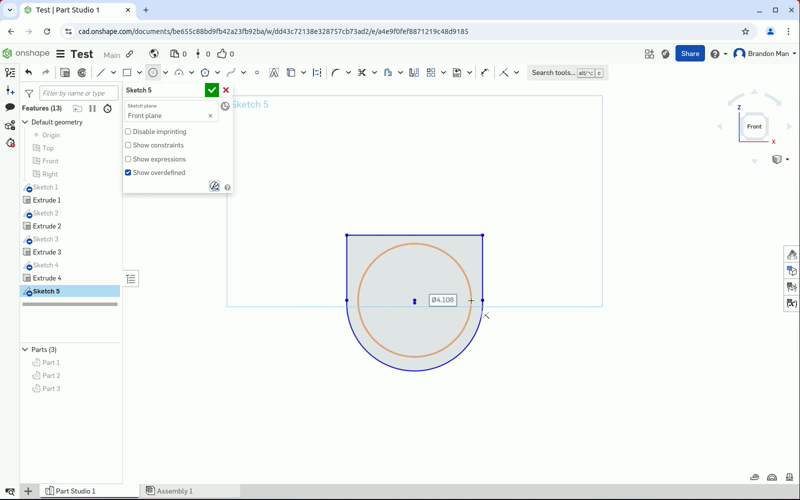
scroll(-6)
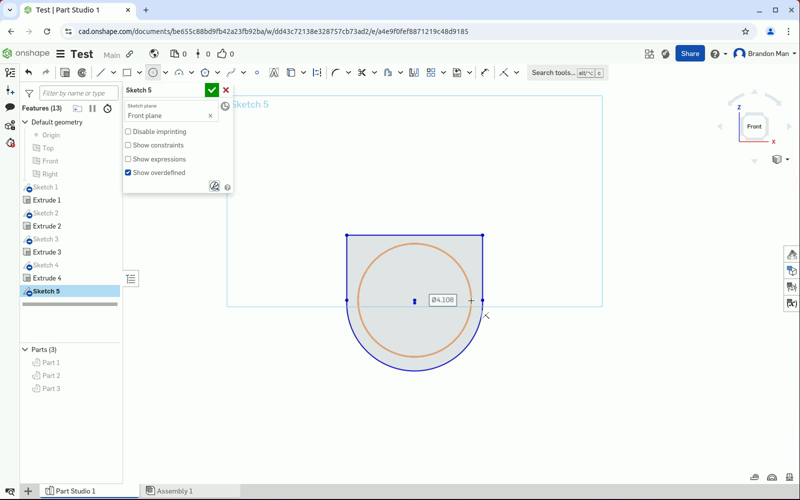
scroll(-6)
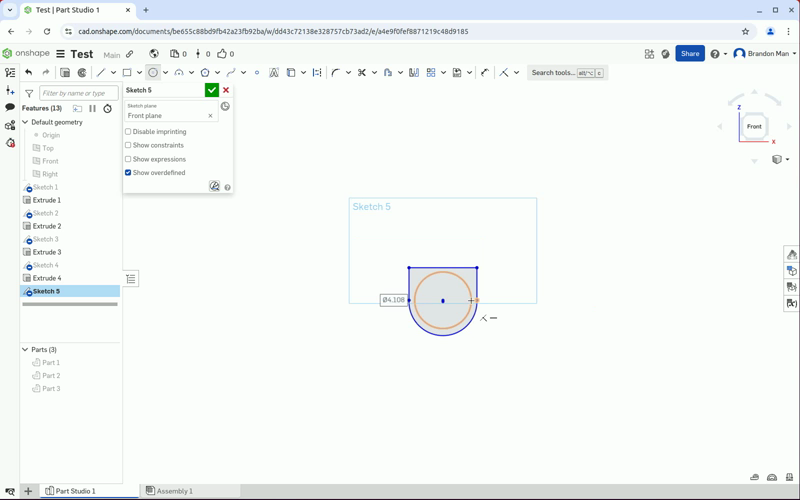
scroll(-6)
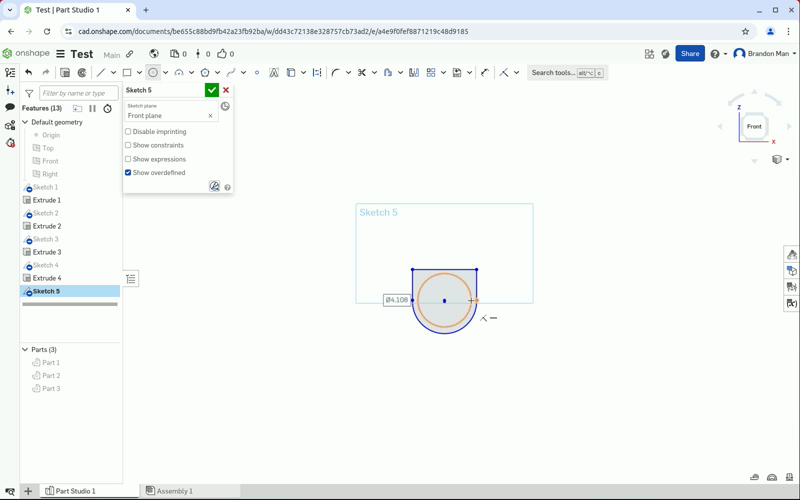
scroll(-6)
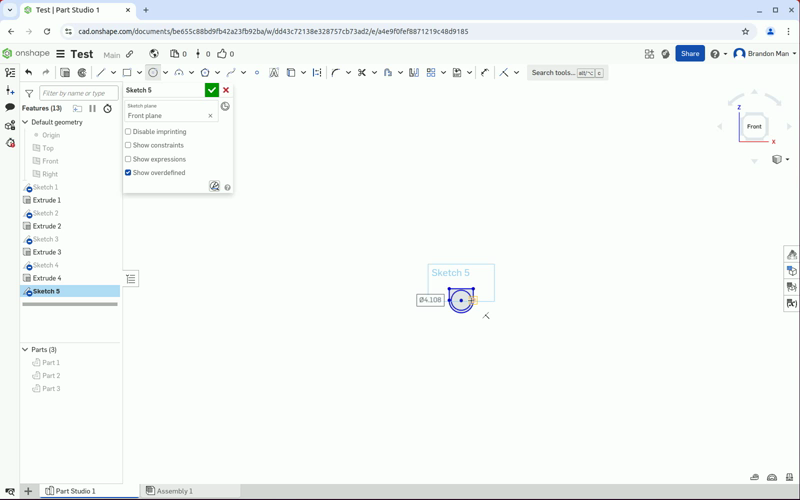
key(esc)
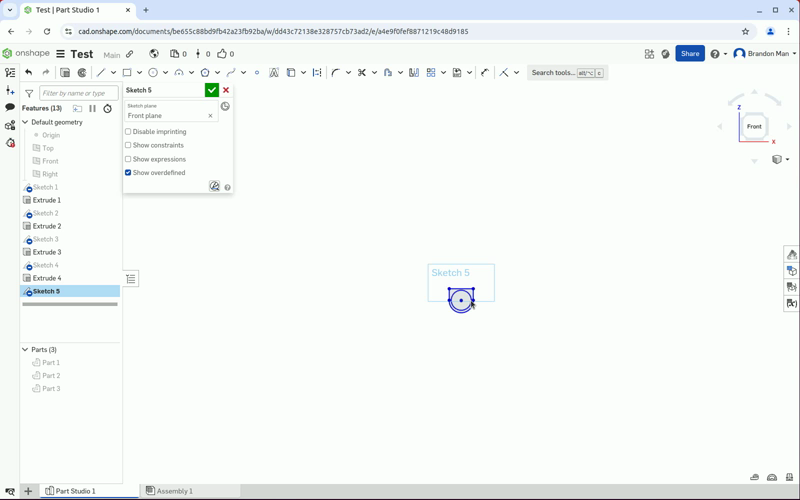
mouse_move(473, 301)
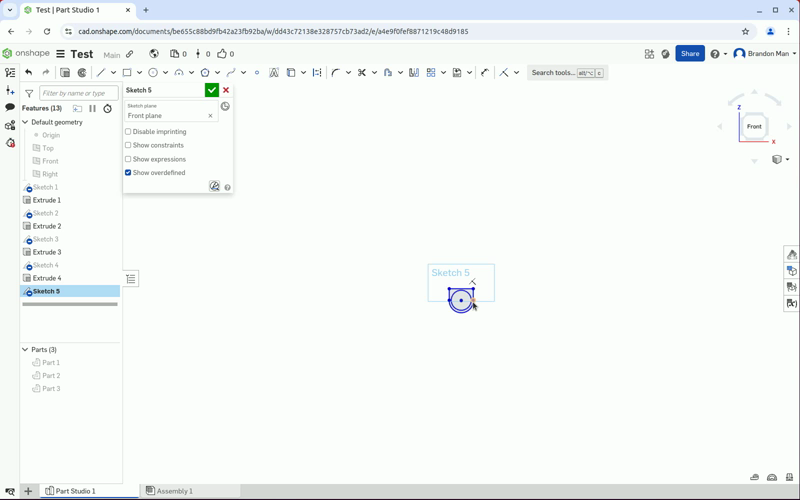
scroll(6)
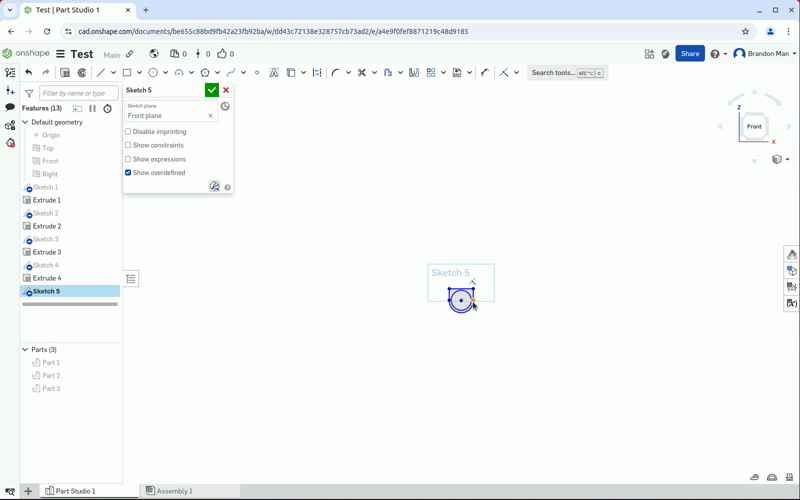
scroll(6)
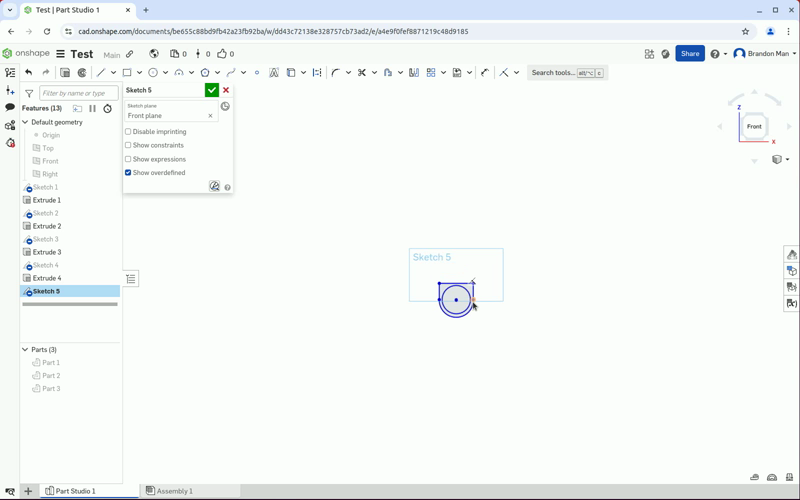
scroll(6)
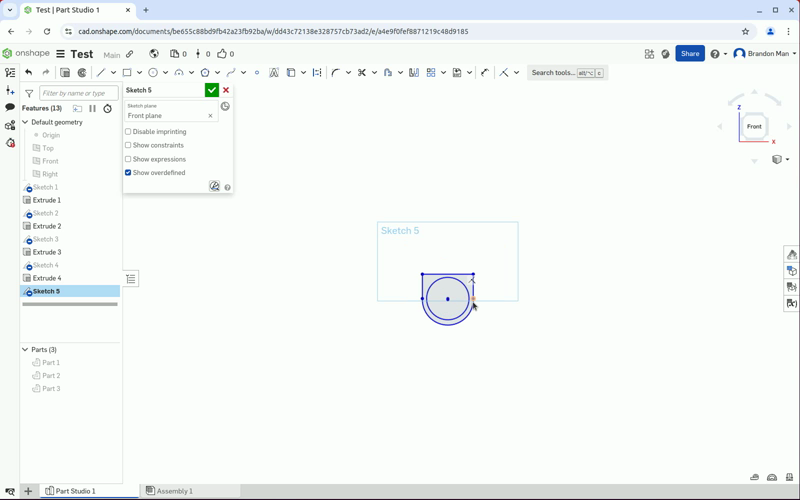
scroll(6)
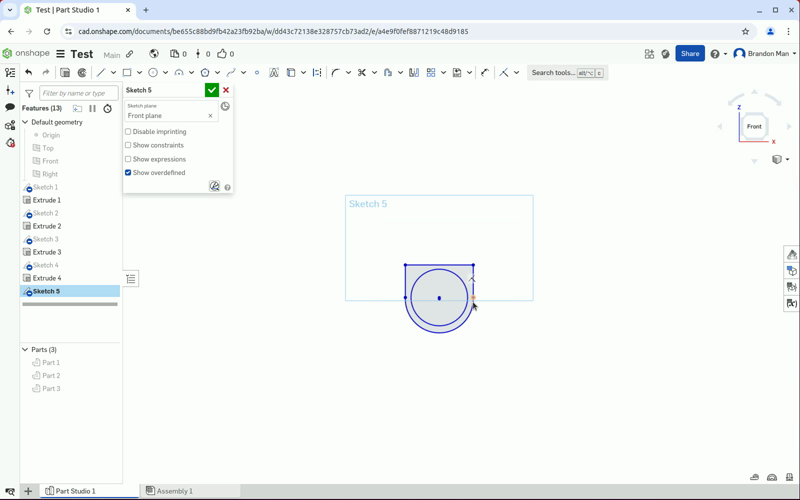
scroll(6)
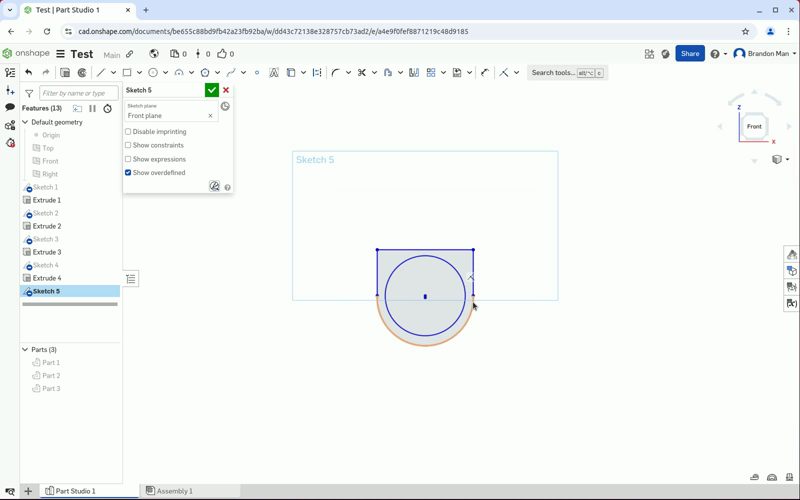
scroll(6)
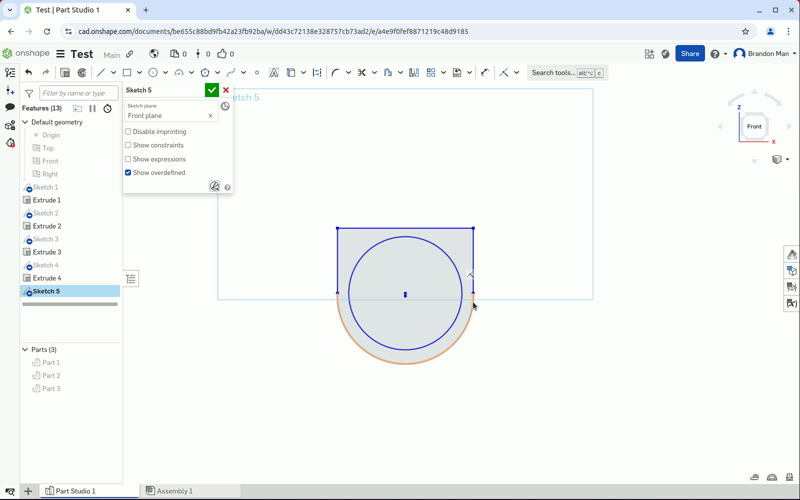
scroll(6)
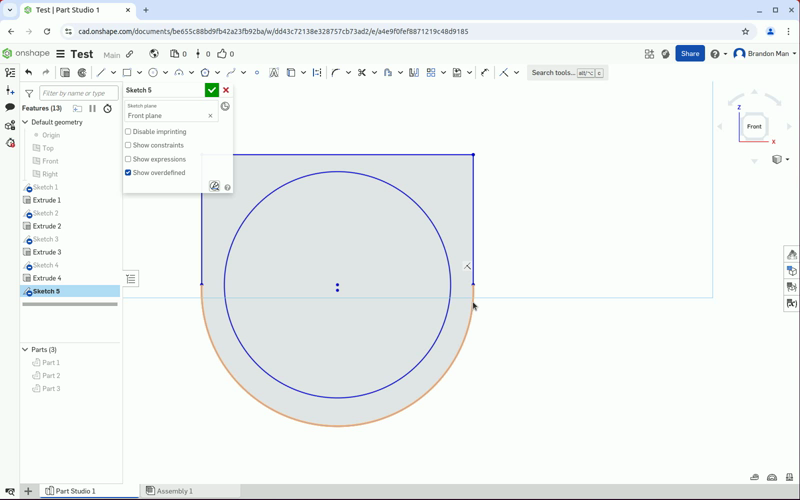
click(473, 301)
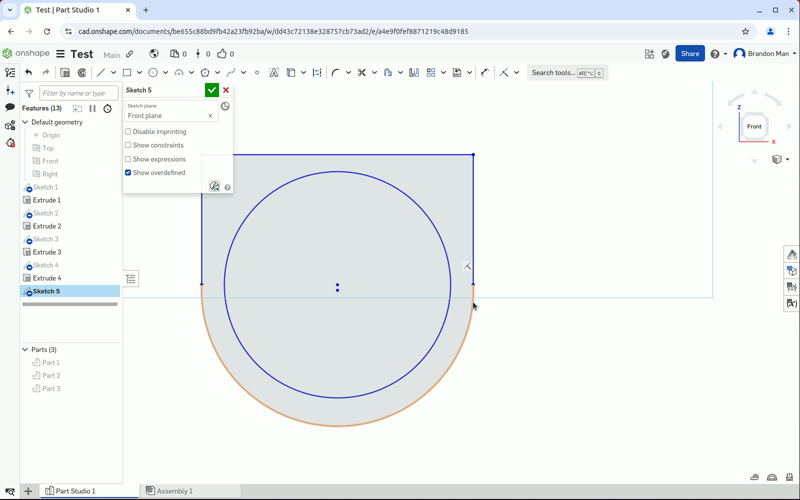
scroll(-6)
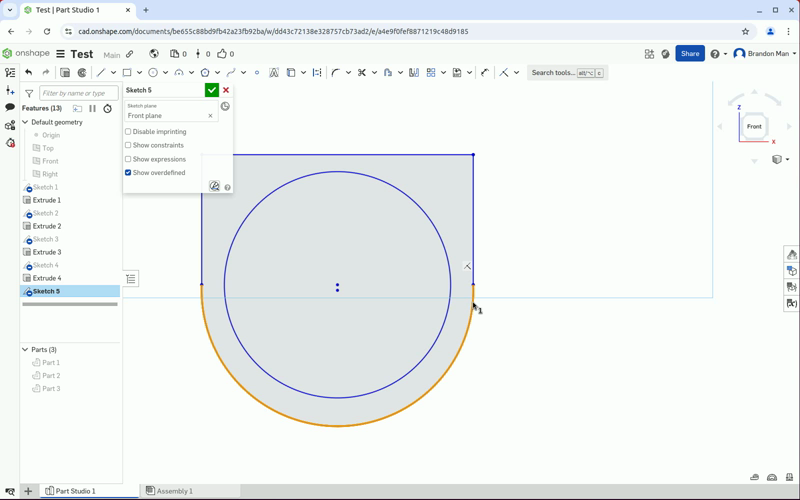
scroll(-6)
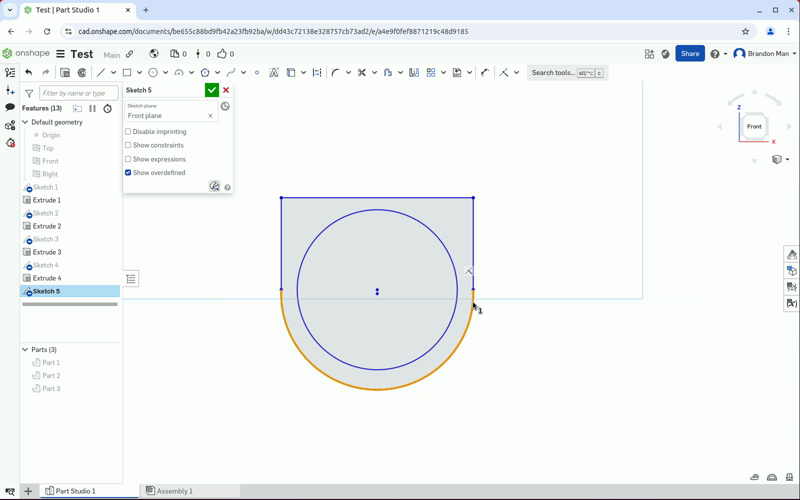
scroll(-6)
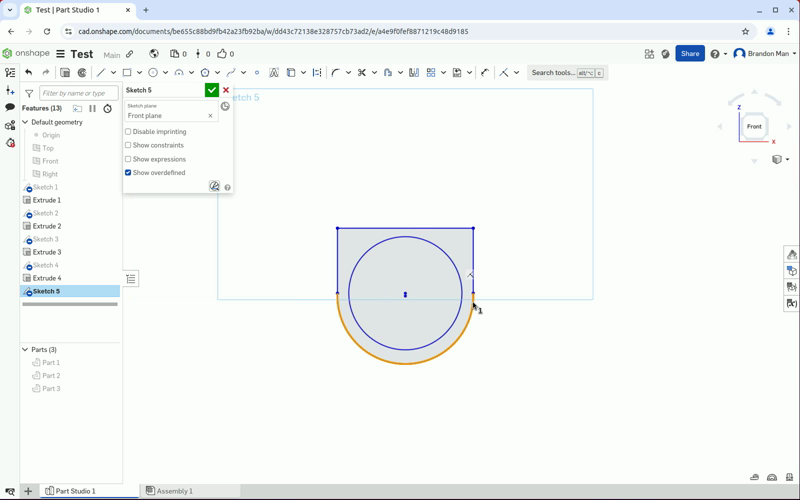
scroll(-6)
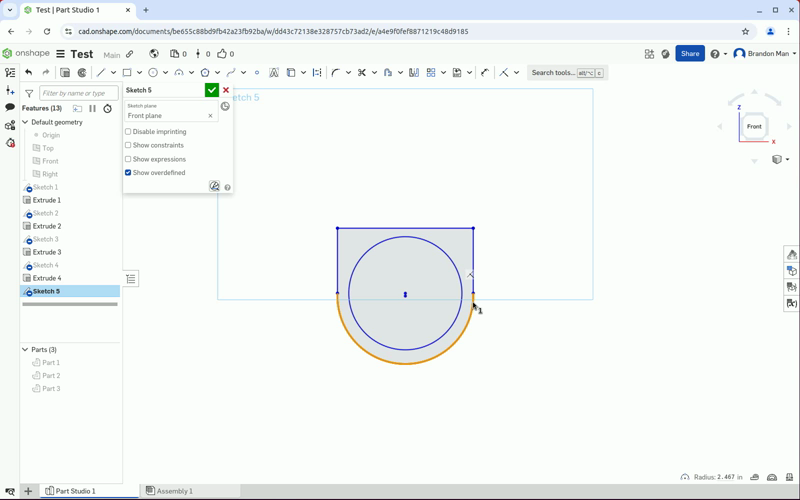
scroll(-6)
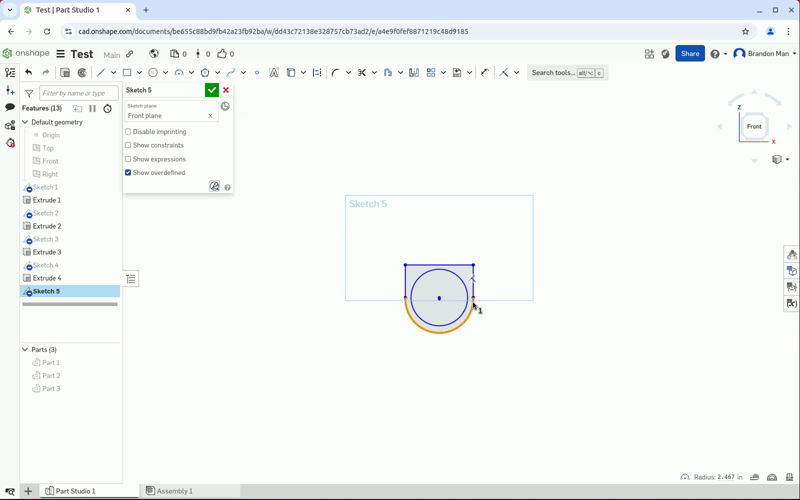
scroll(-6)
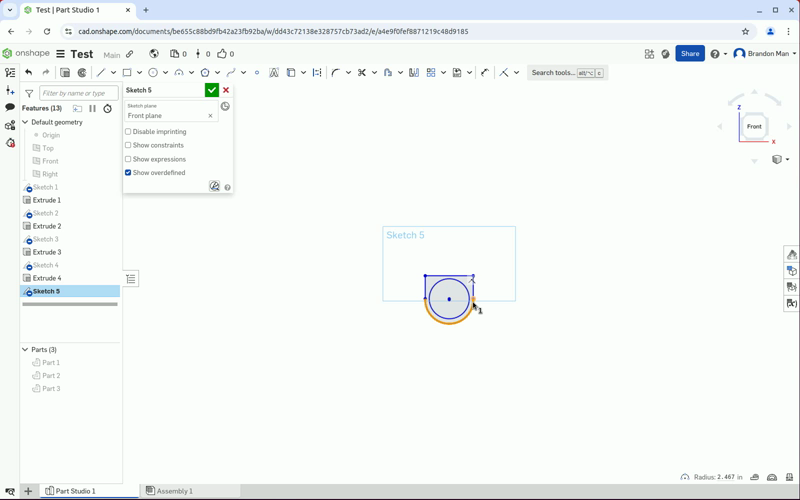
scroll(-6)
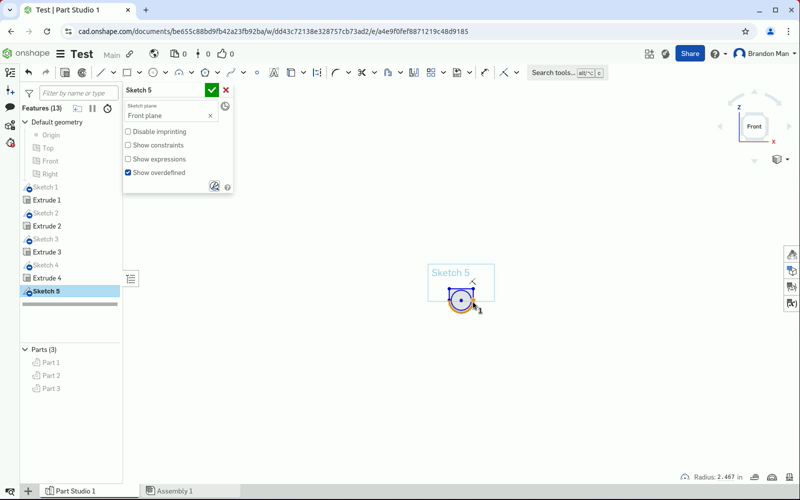
mouse_move(73, 352)
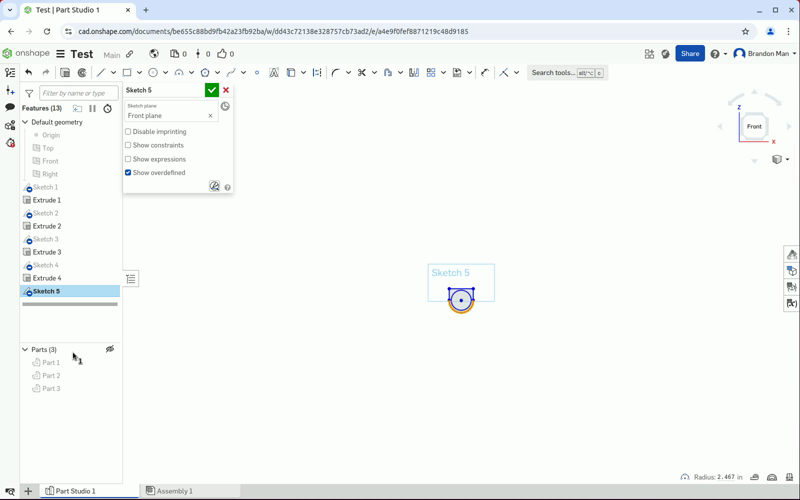
key(shift+y)
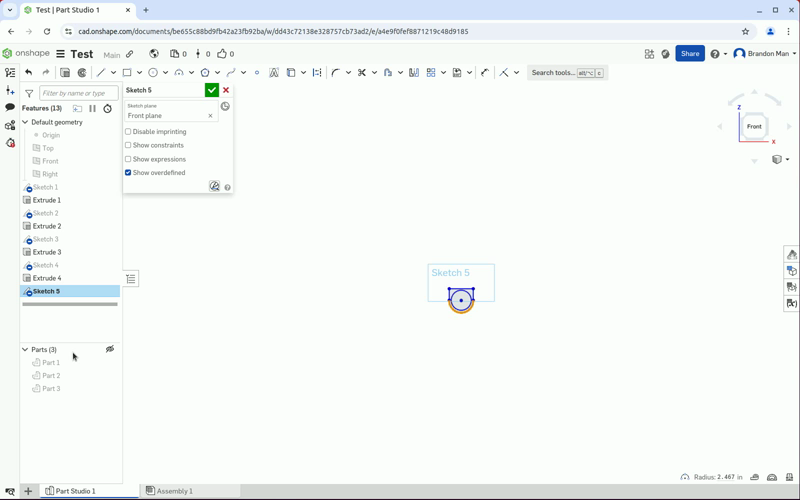
key(shift+e)
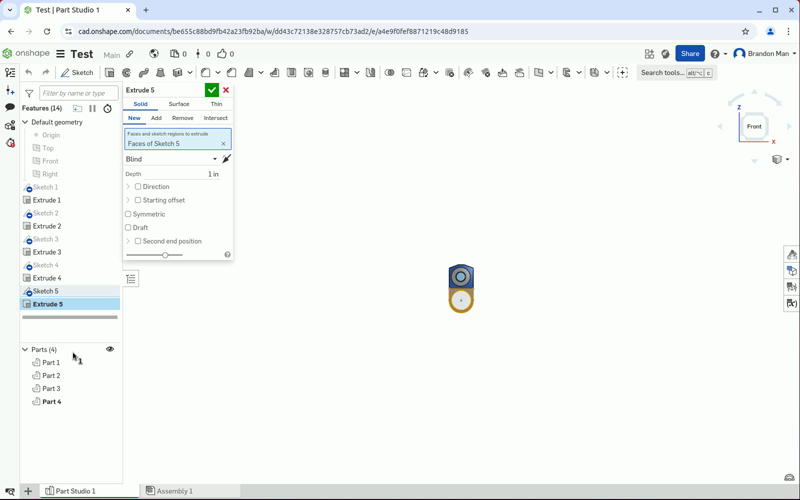
mouse_move(143, 106)
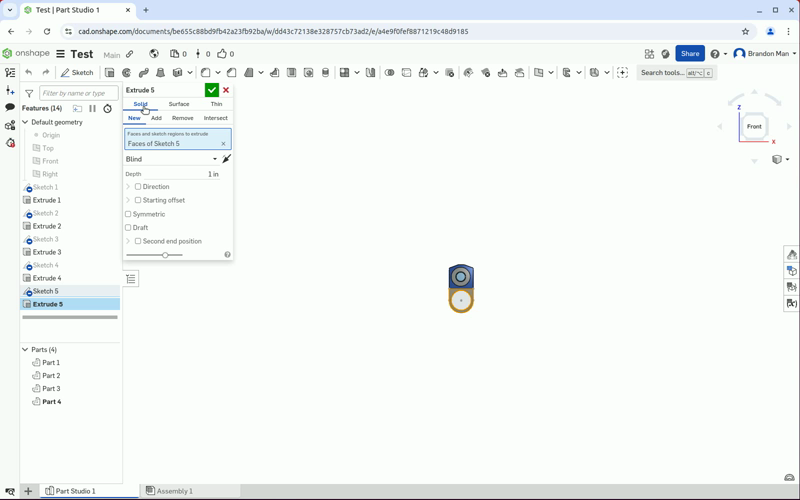
click(143, 106)
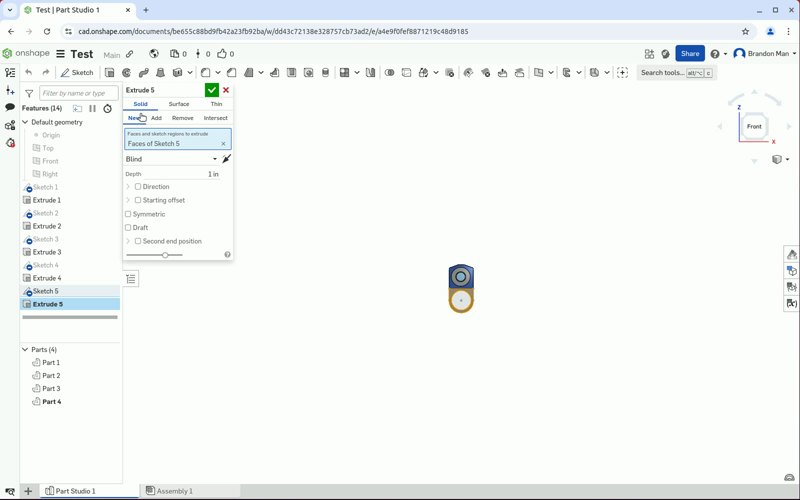
mouse_move(137, 120)
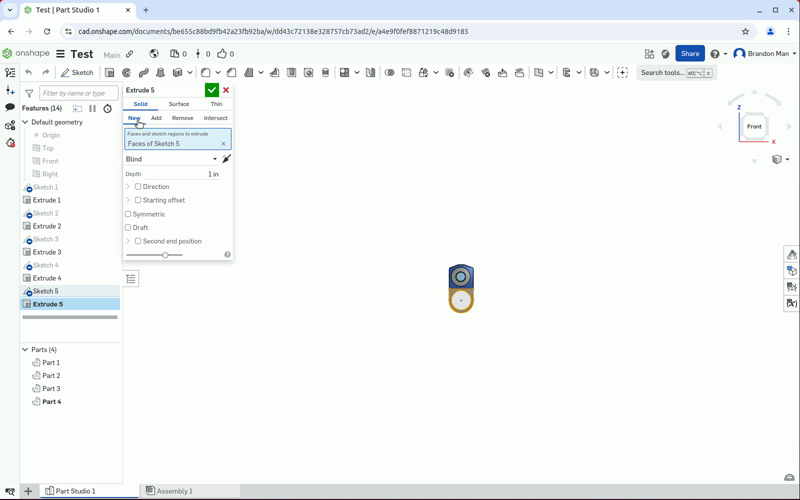
click(137, 120)
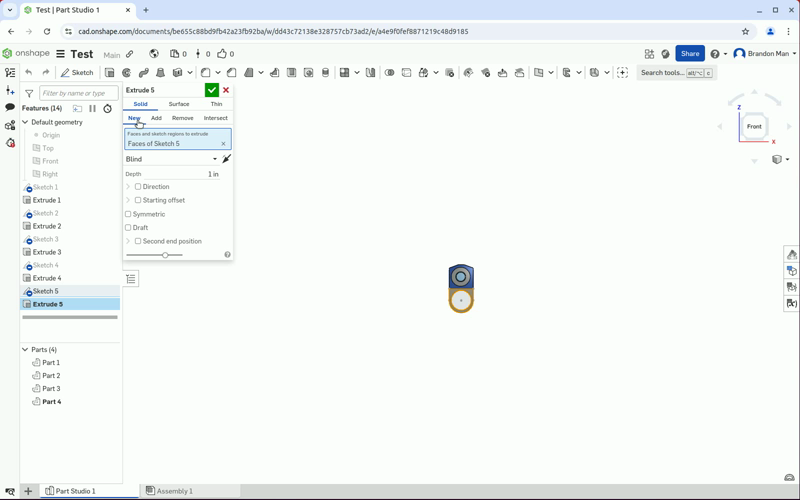
key(tab, 4)
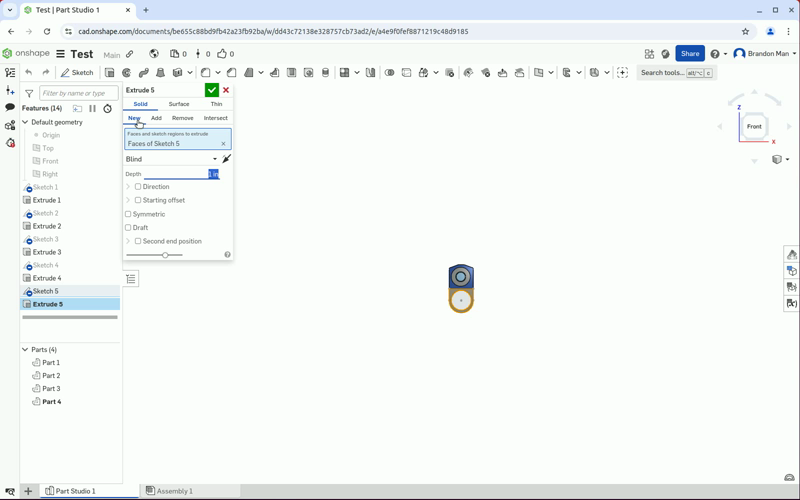
text(-3.611)
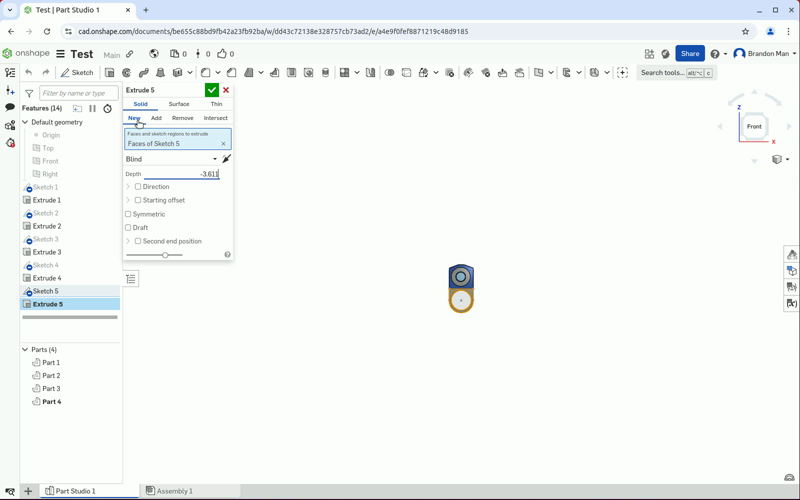
key(enter)
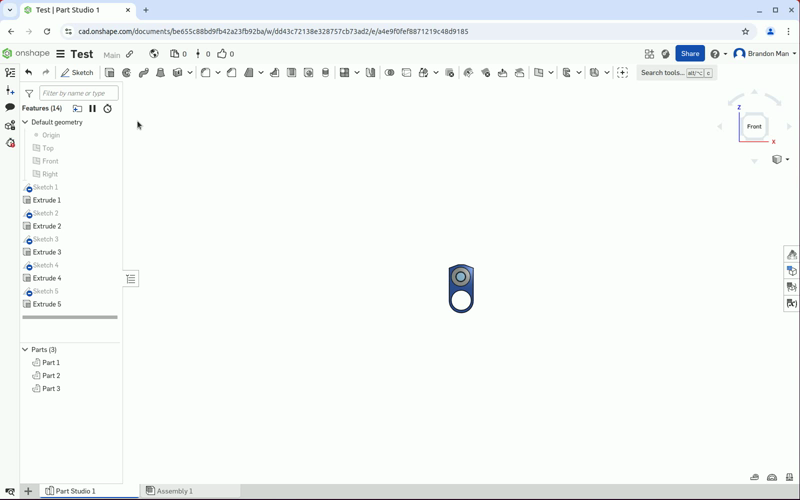
key(shift+h)
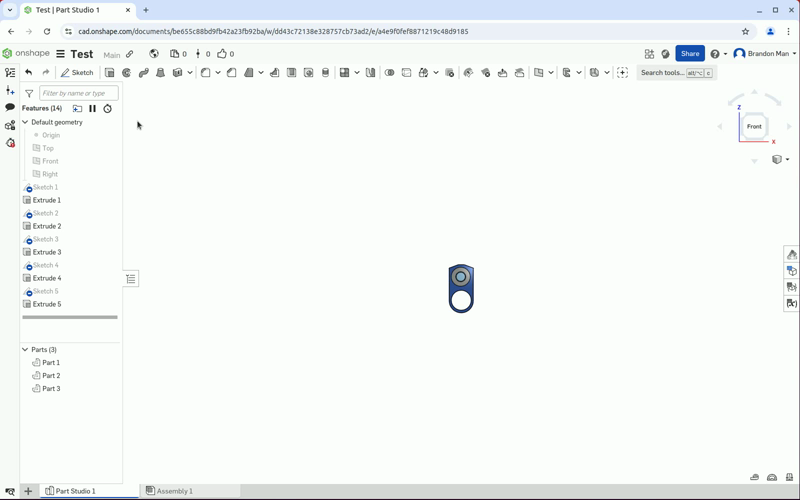
key(shift+h)
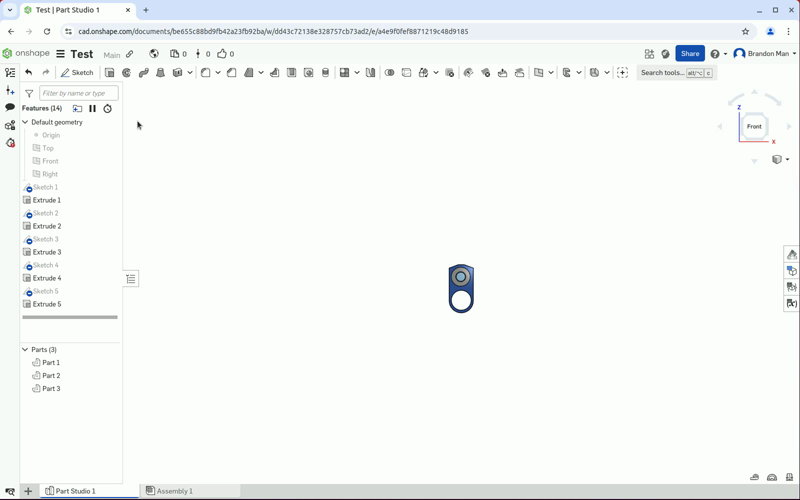
mouse_move(73, 189)
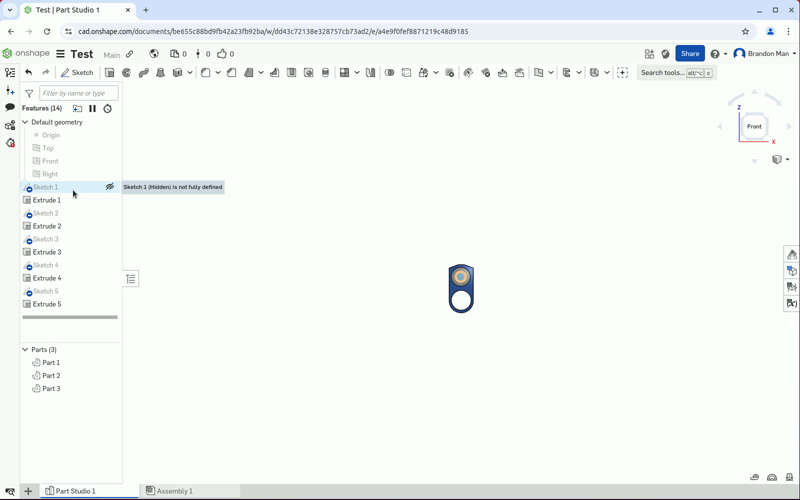
click(73, 189)
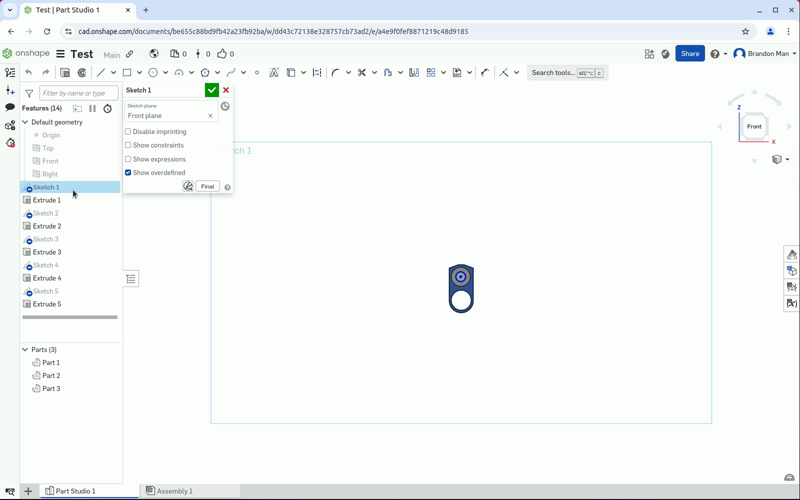
mouse_move(229, 92)
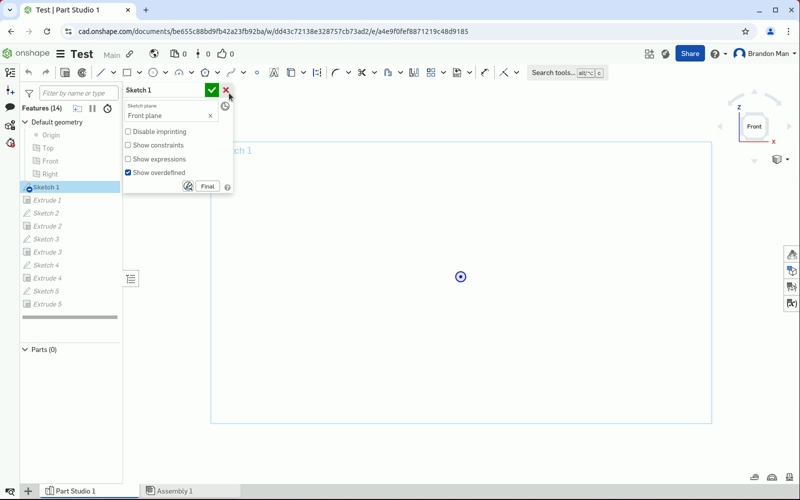
click(229, 92)
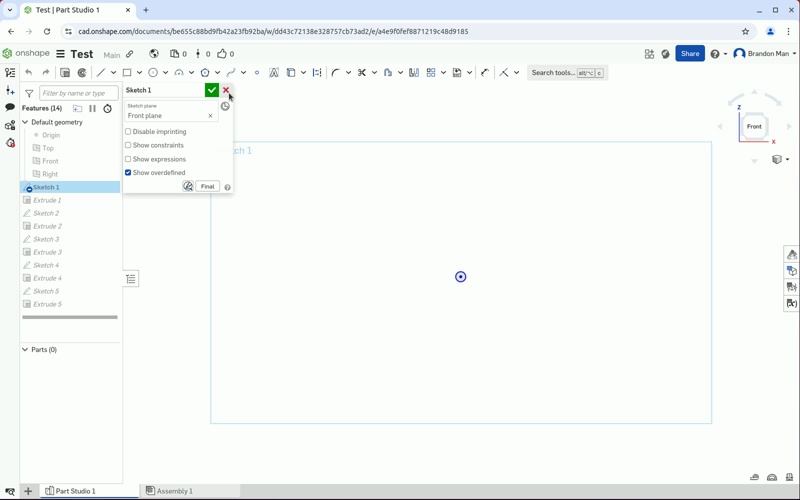
key(shift+s)
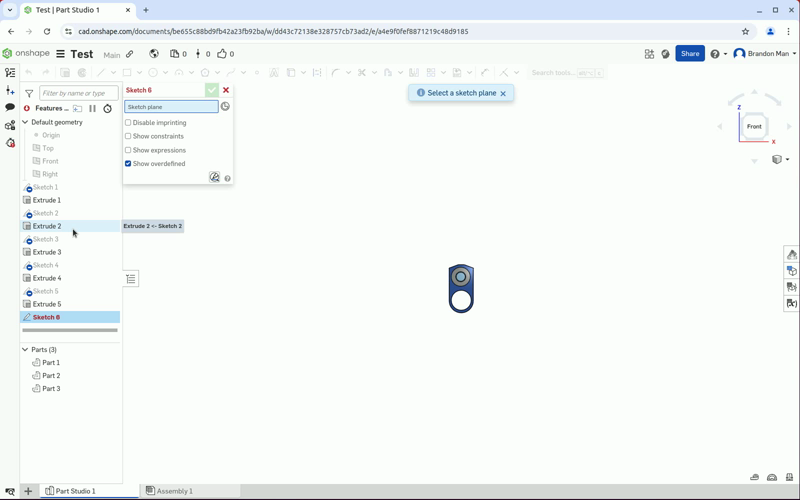
scroll(3)
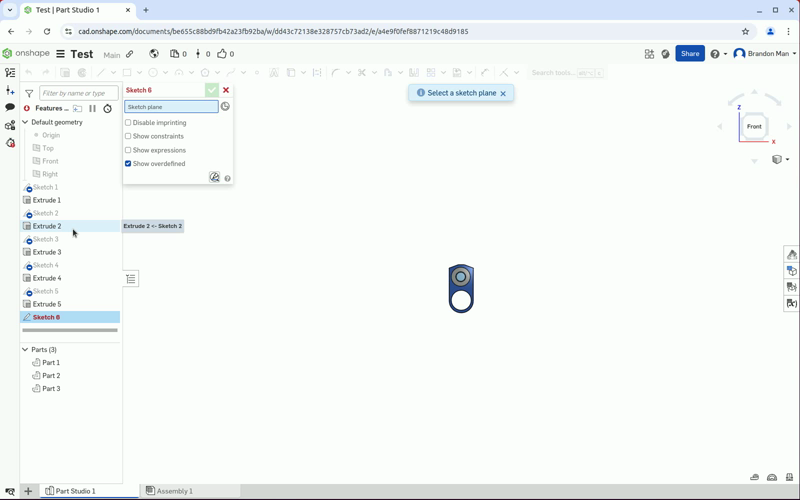
mouse_move(73, 163)
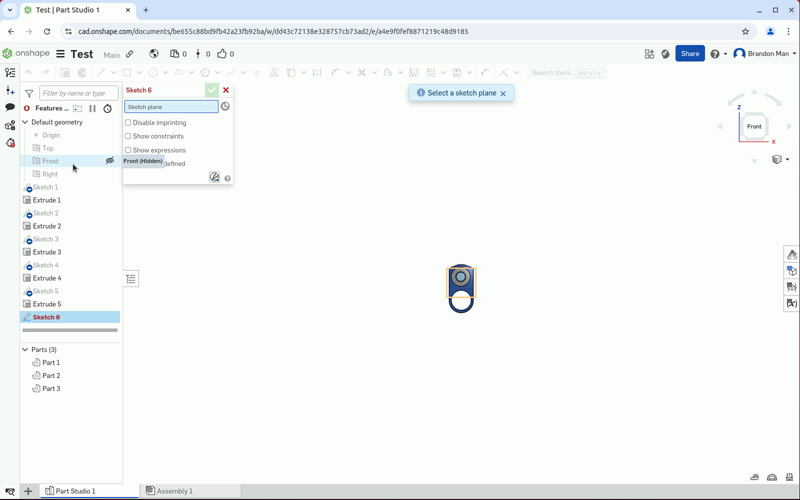
click(73, 163)
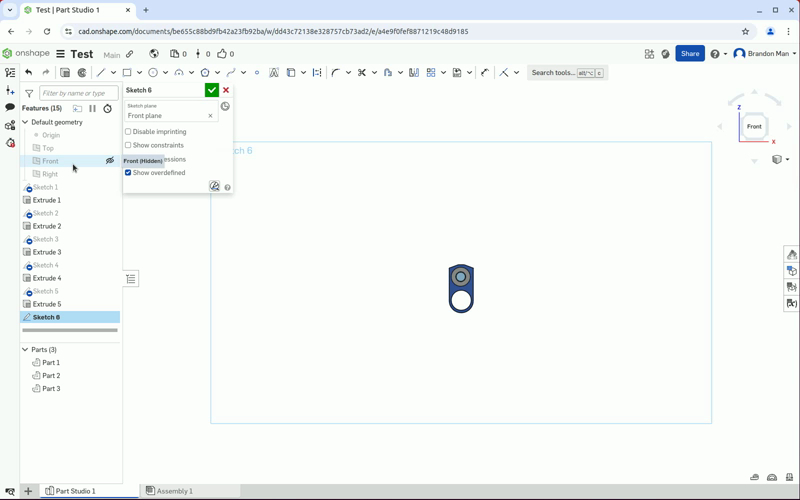
mouse_move(73, 352)
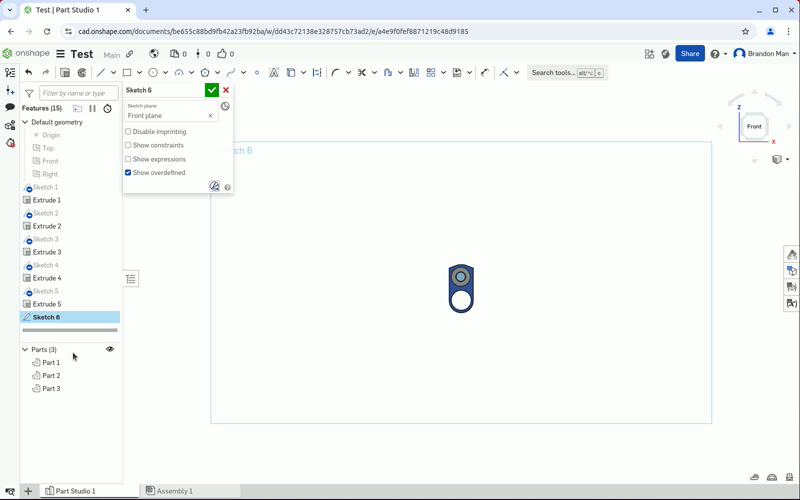
key(y)
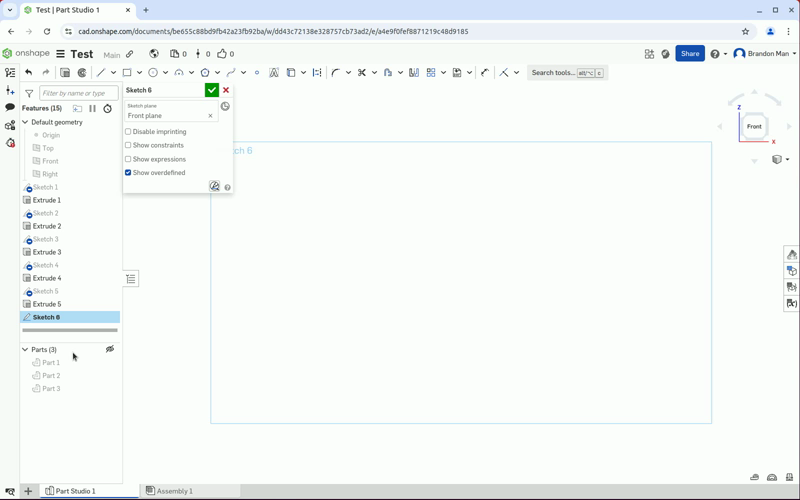
key(c)
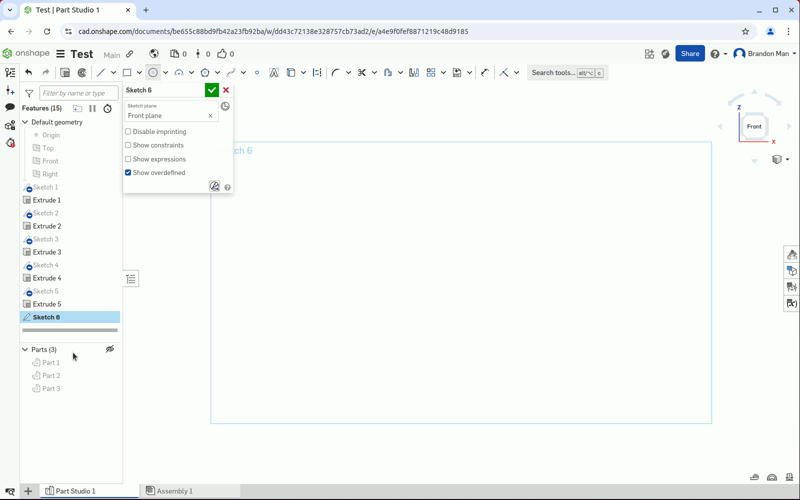
key_down(shift)
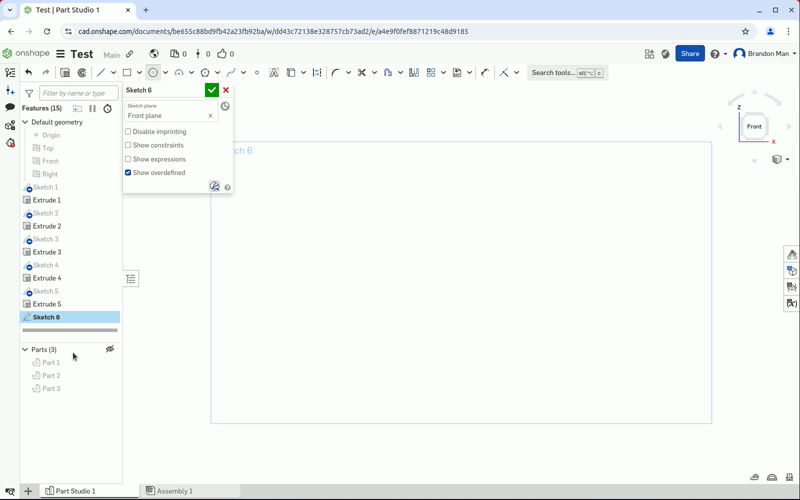
mouse_move(461, 300)
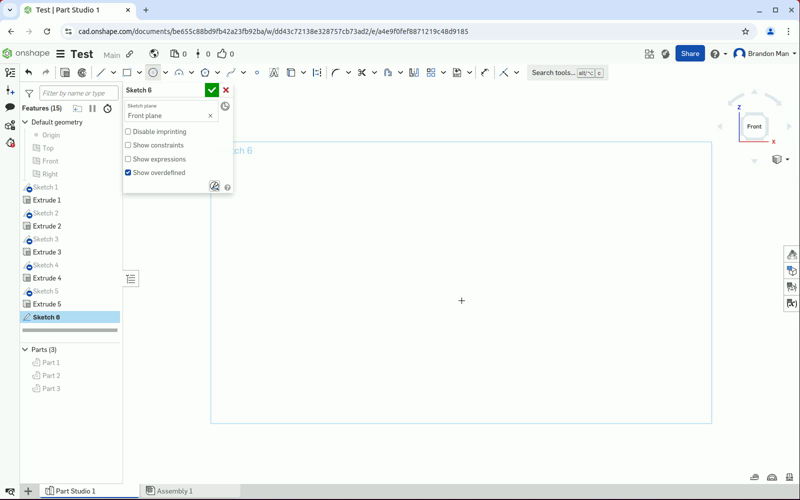
click(461, 300)
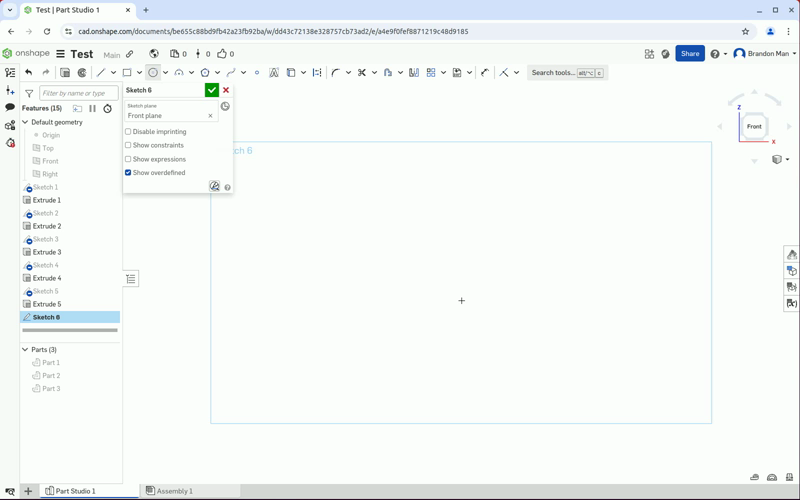
key_up(shift)
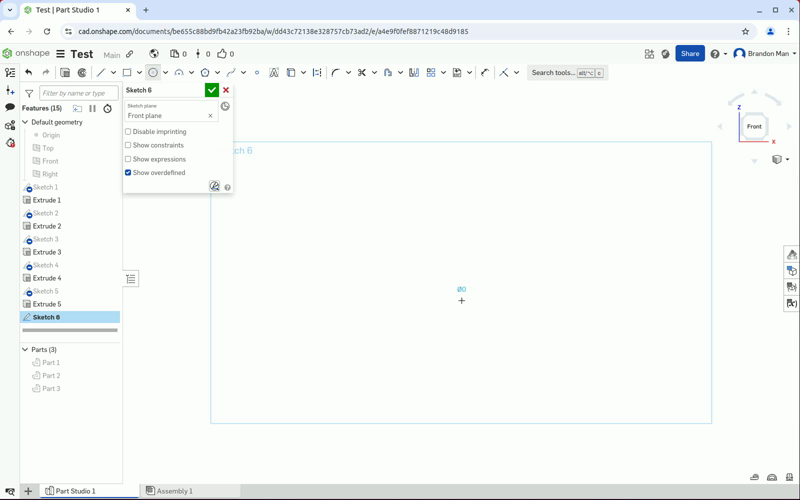
mouse_move(472, 300)
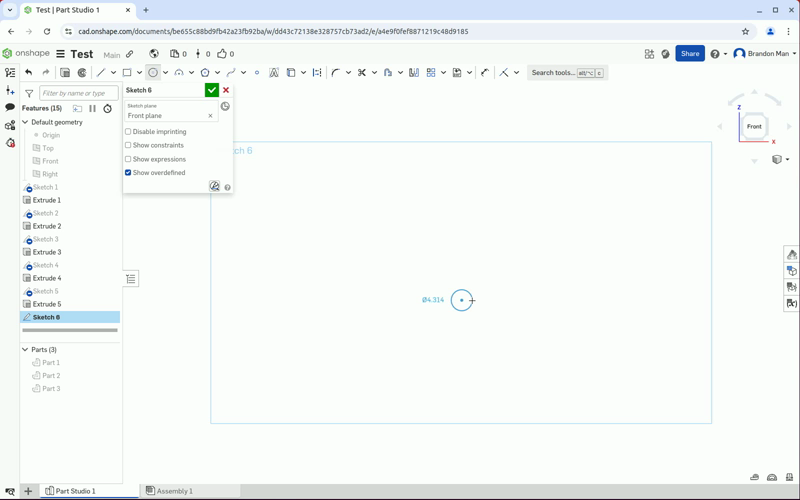
click(472, 300)
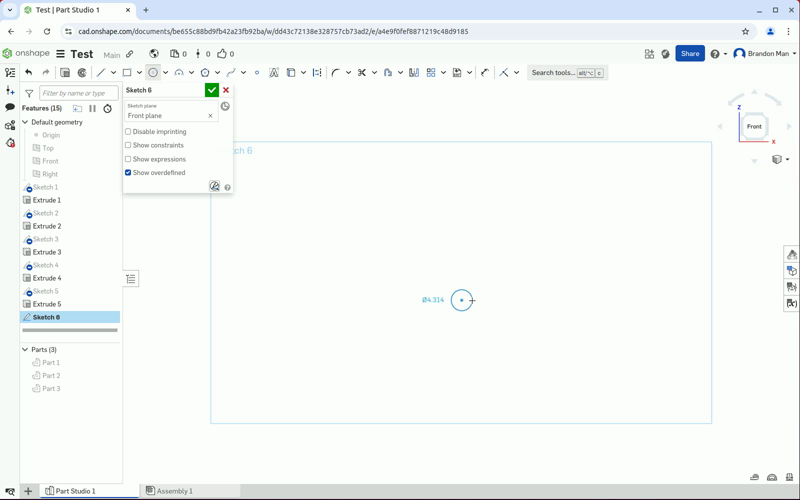
key(esc)
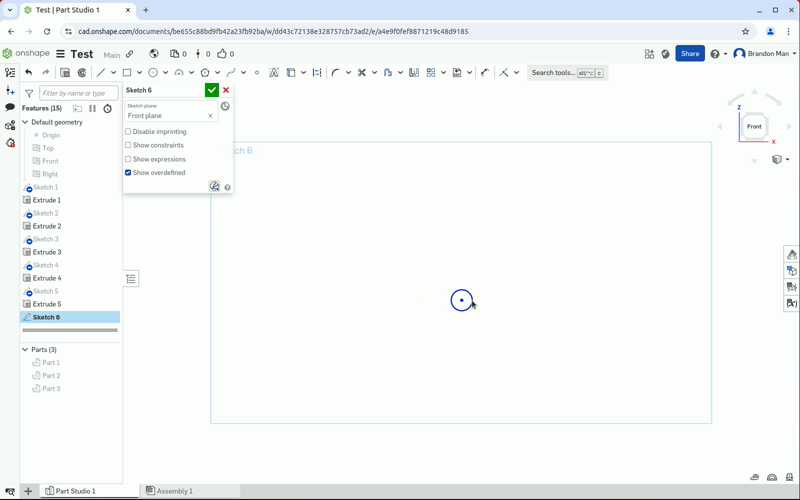
mouse_move(466, 295)
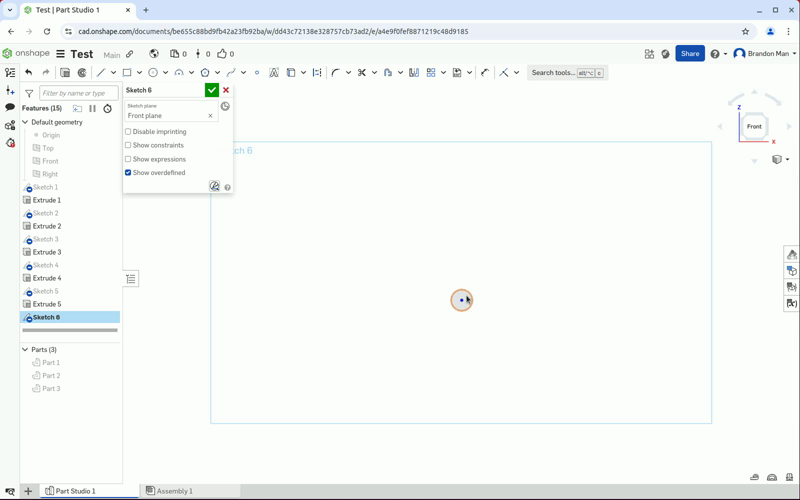
scroll(6)
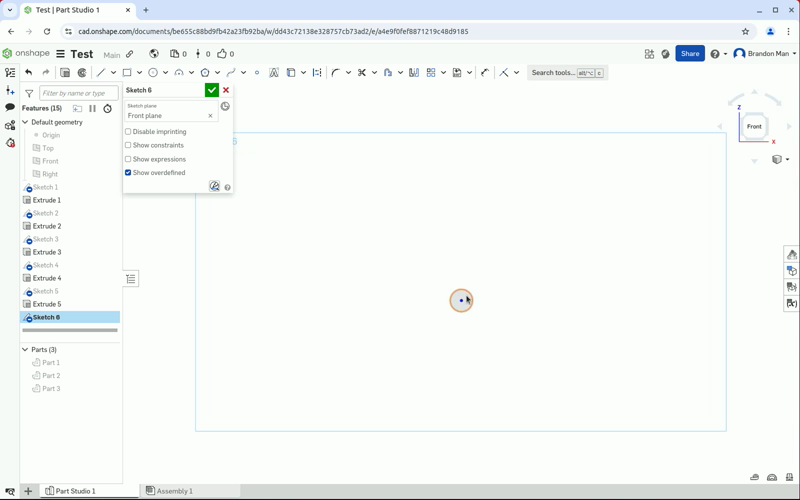
scroll(6)
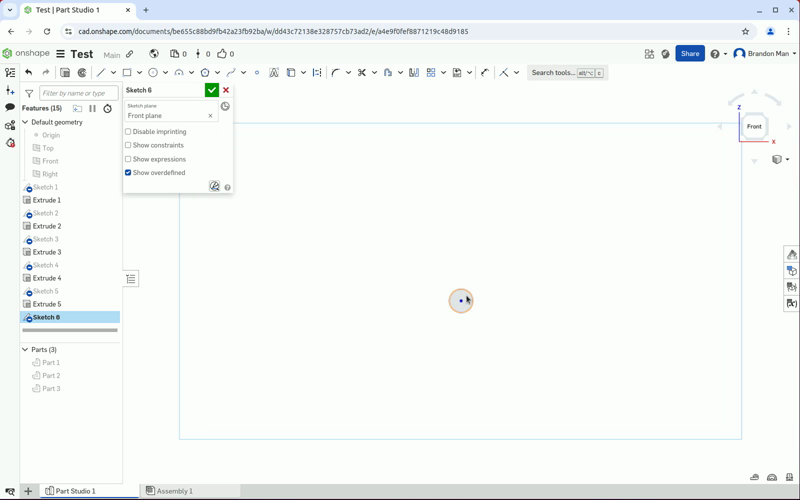
scroll(6)
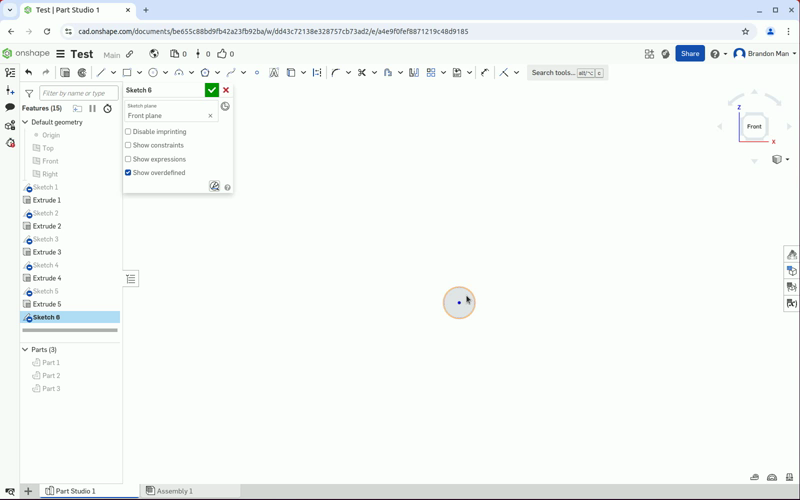
scroll(6)
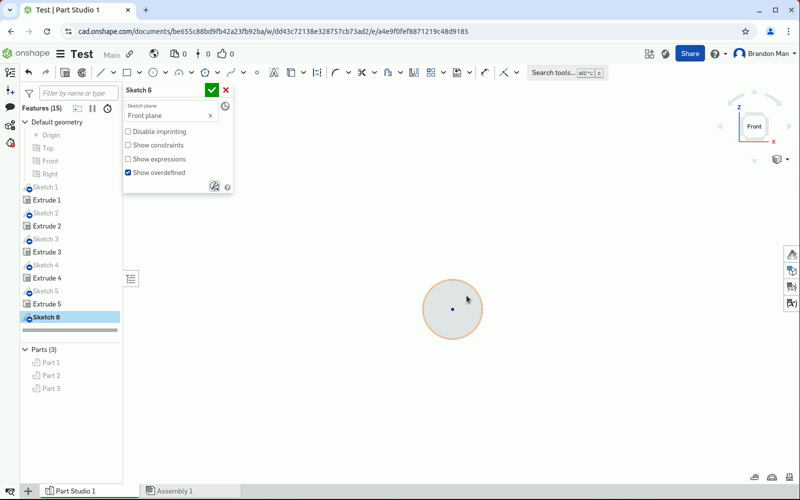
scroll(6)
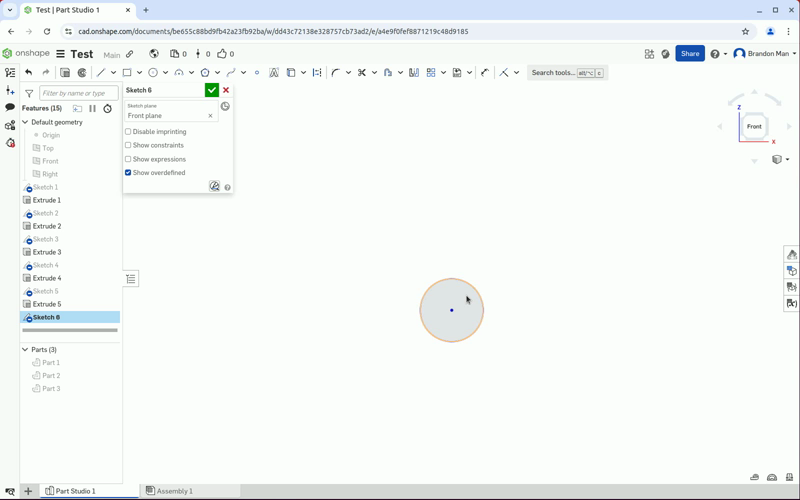
scroll(6)
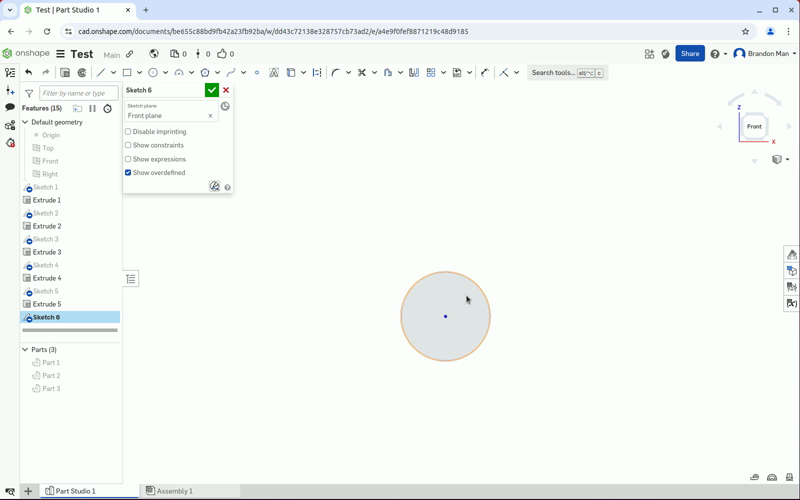
scroll(6)
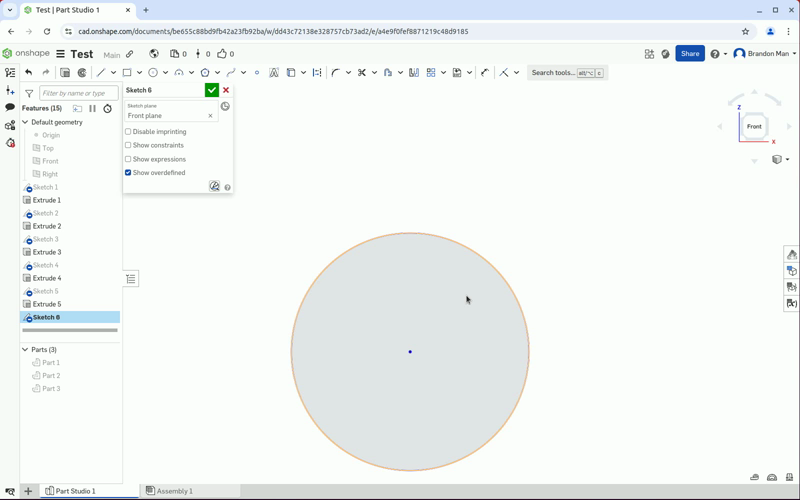
click(466, 295)
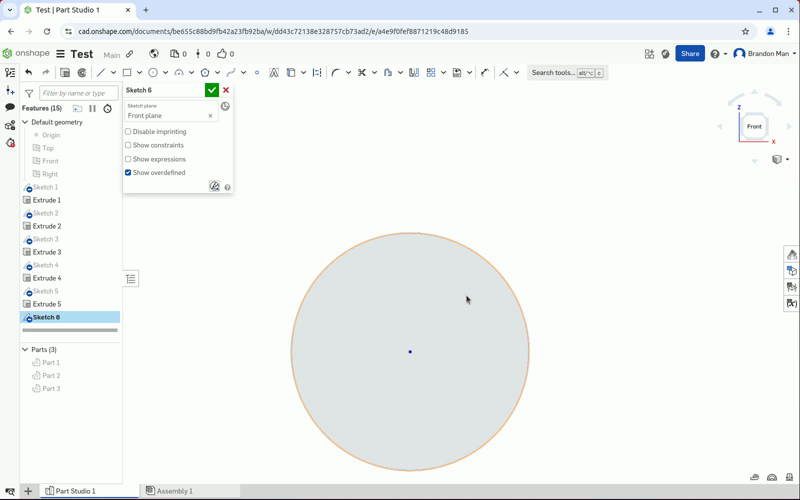
scroll(-6)
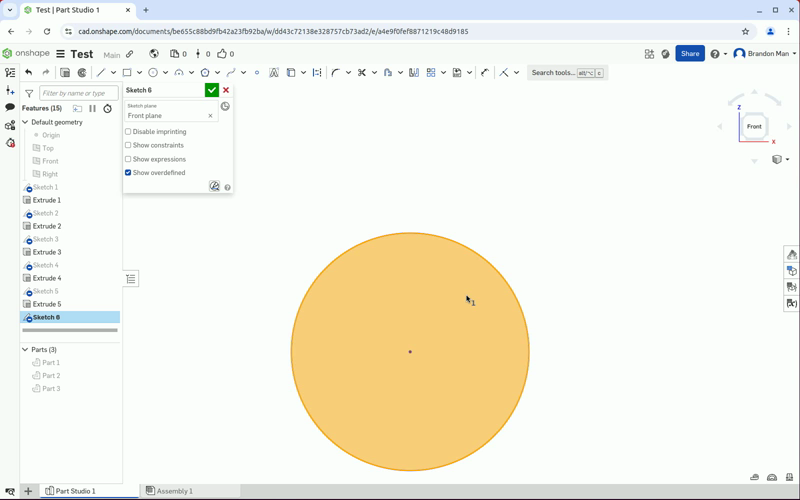
scroll(-6)
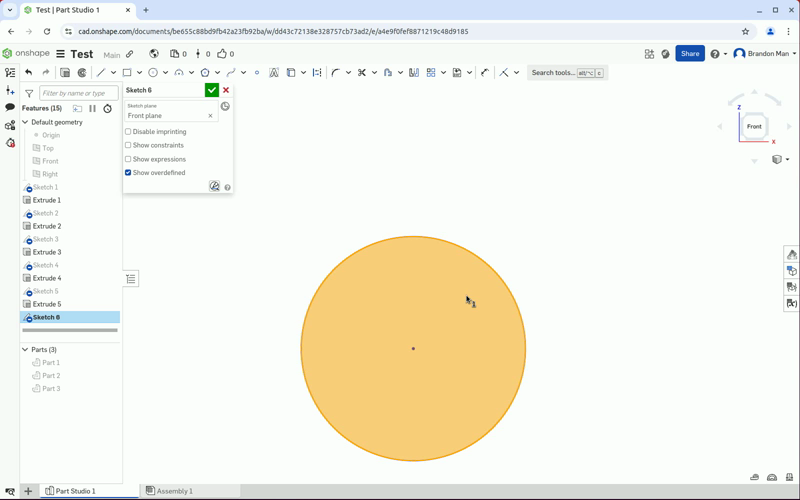
scroll(-6)
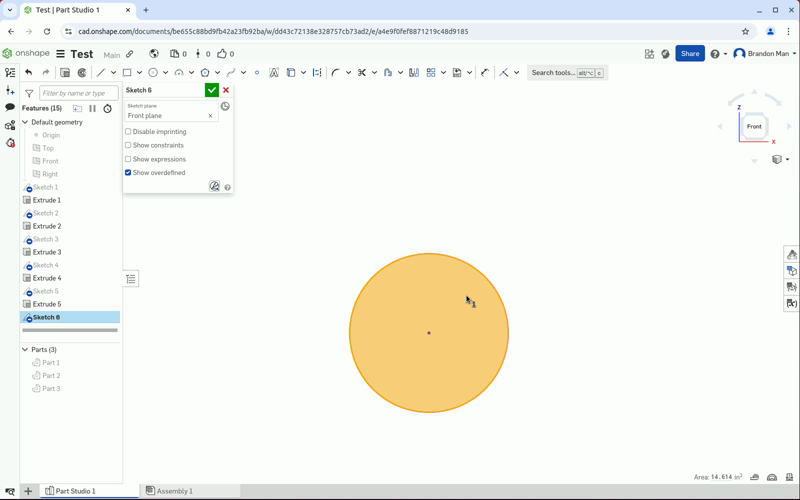
scroll(-6)
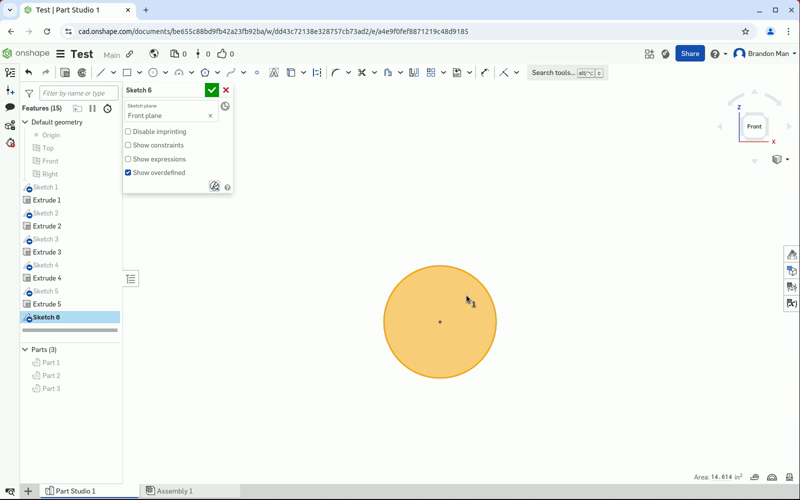
scroll(-6)
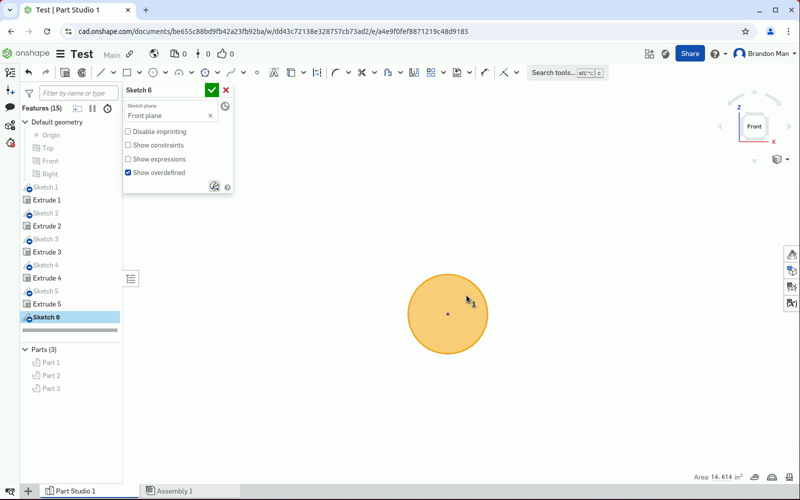
scroll(-6)
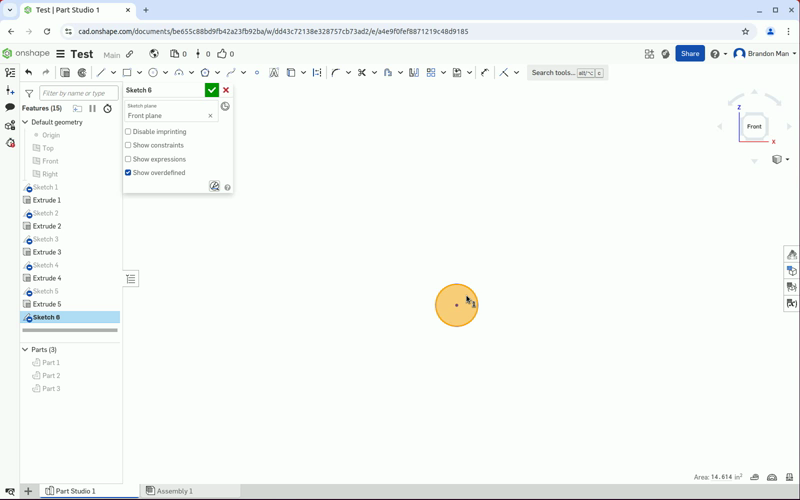
scroll(-6)
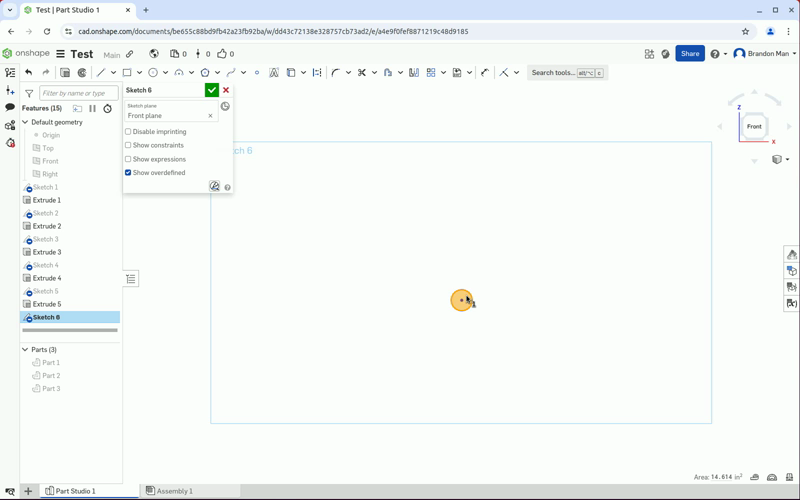
mouse_move(73, 352)
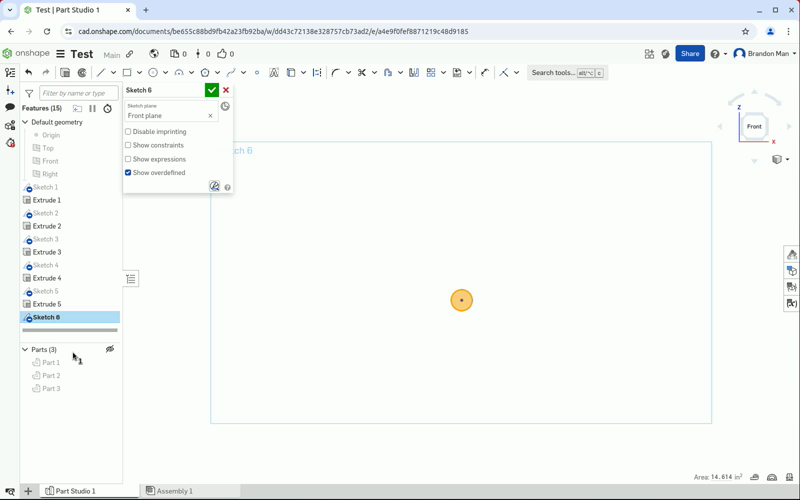
key(shift+y)
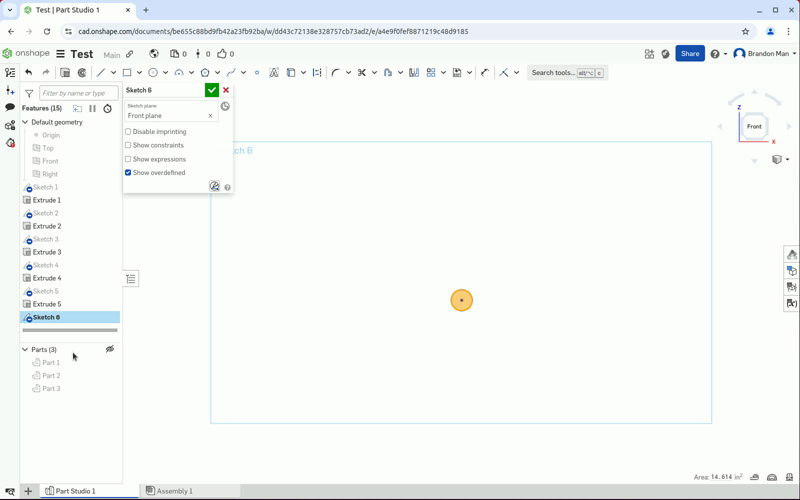
key(shift+e)
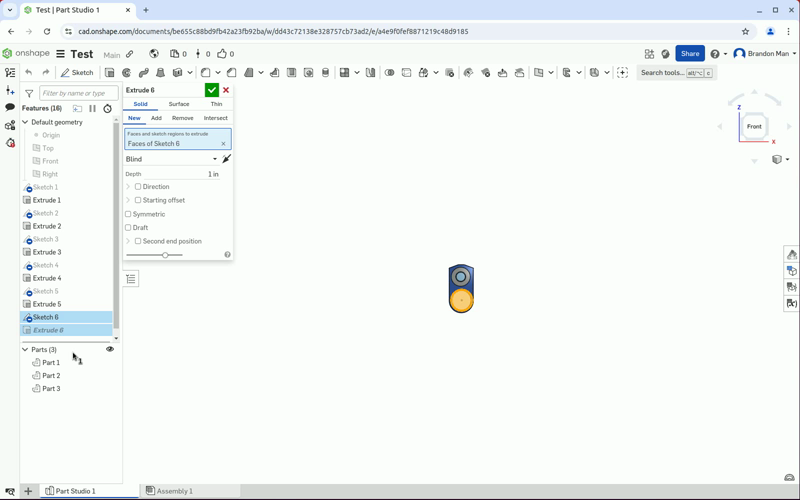
mouse_move(143, 106)
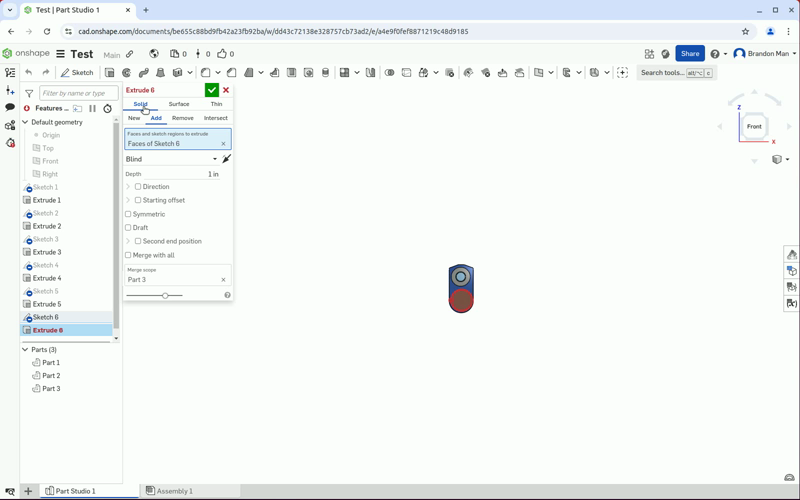
click(143, 106)
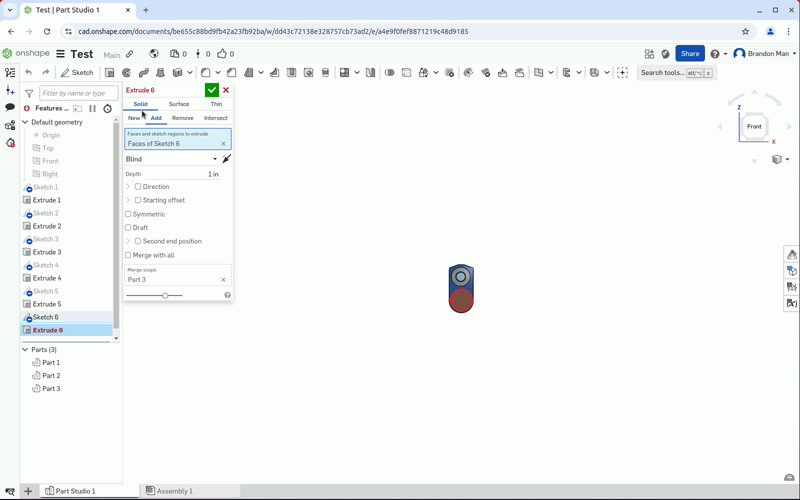
mouse_move(137, 120)
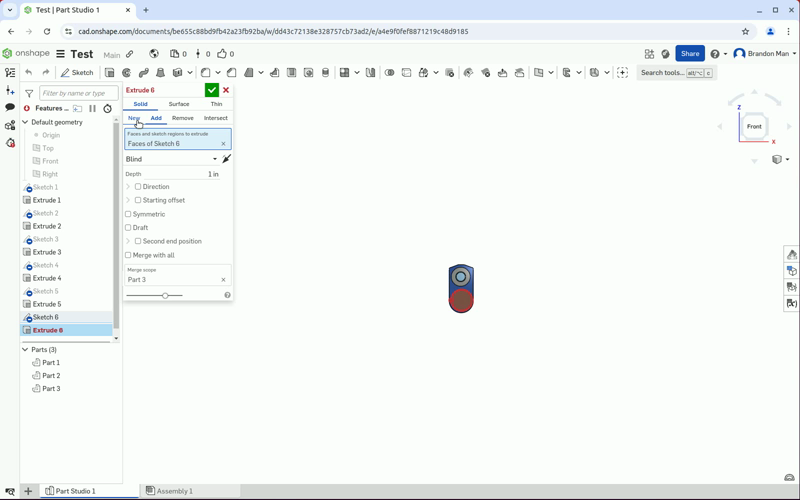
click(137, 120)
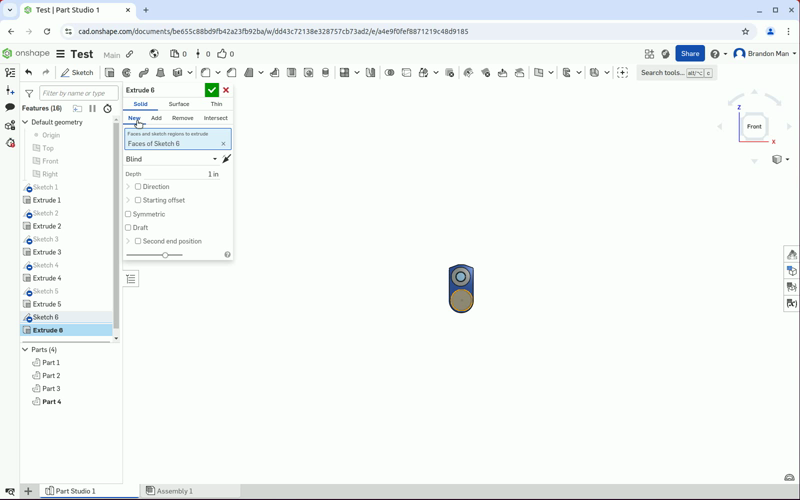
key(tab, 4)
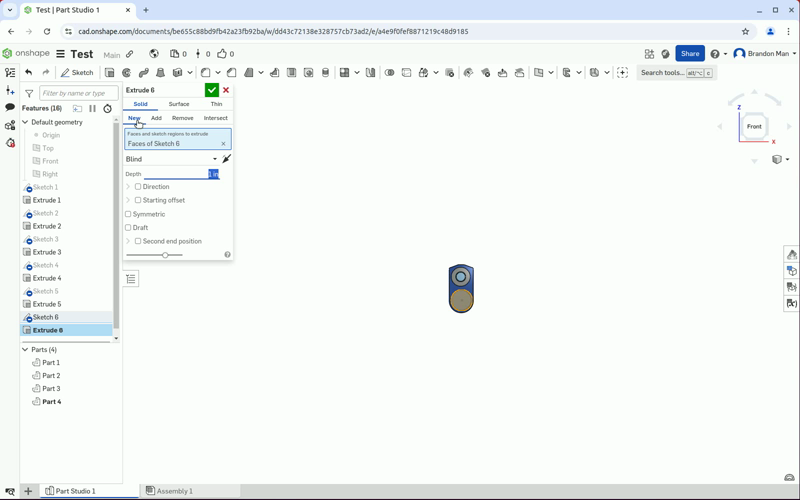
text(-3.611)
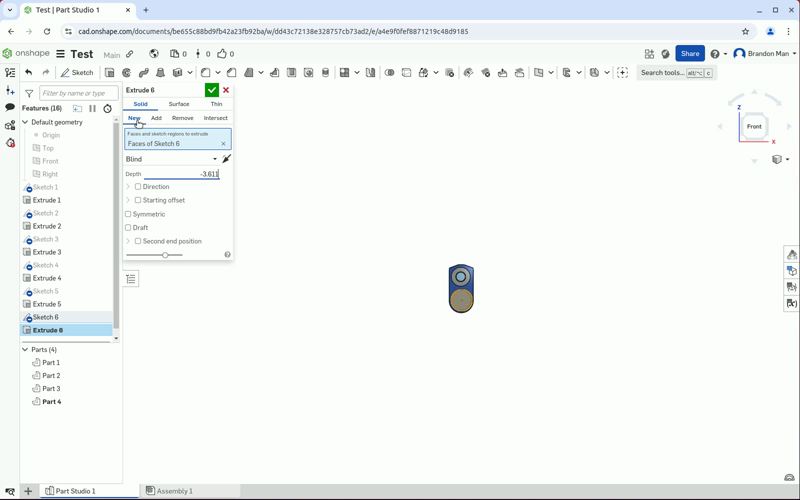
key(enter)
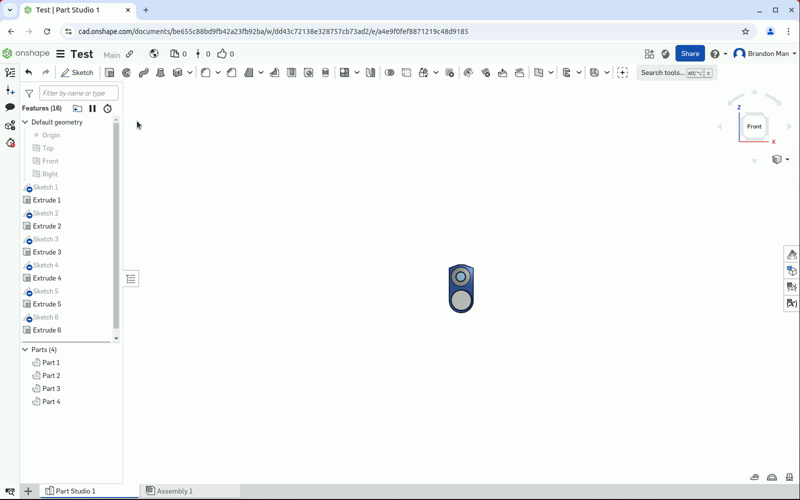
key(shift+h)
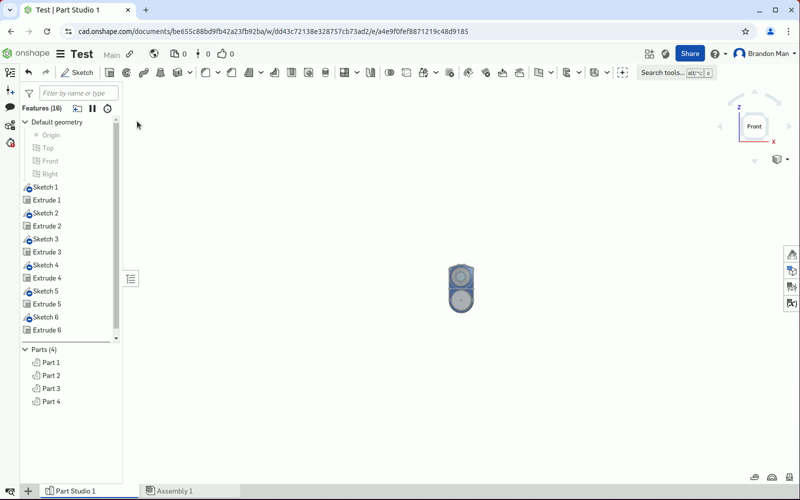
key(shift+h)
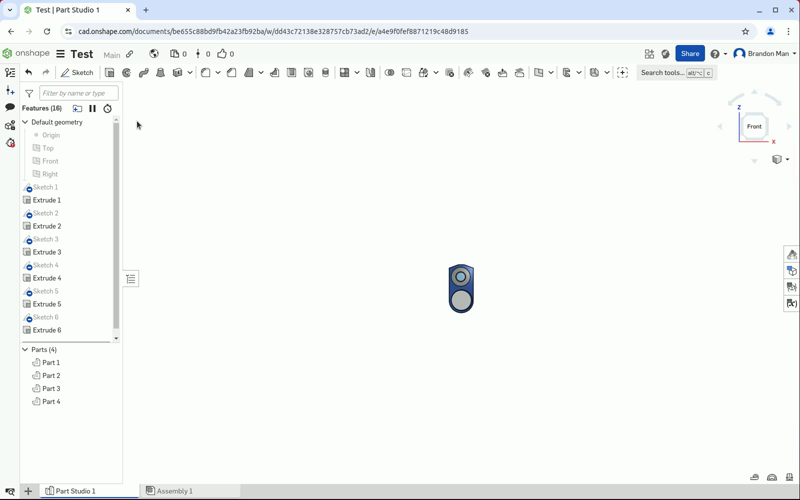
mouse_move(69, 189)
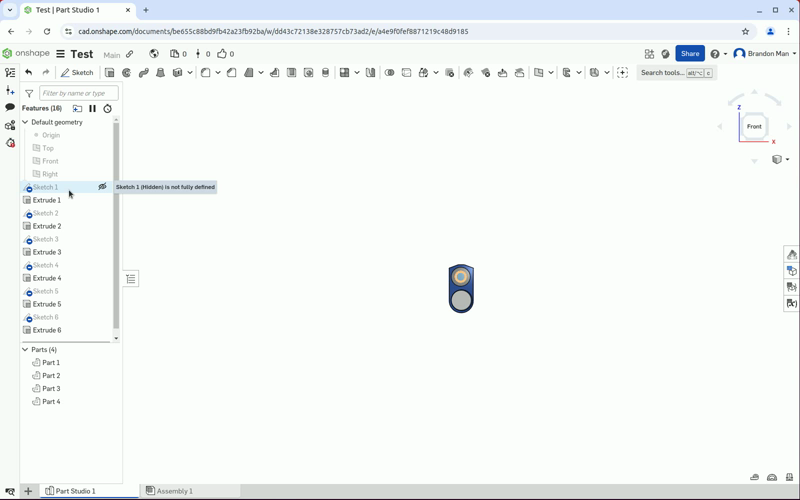
click(69, 189)
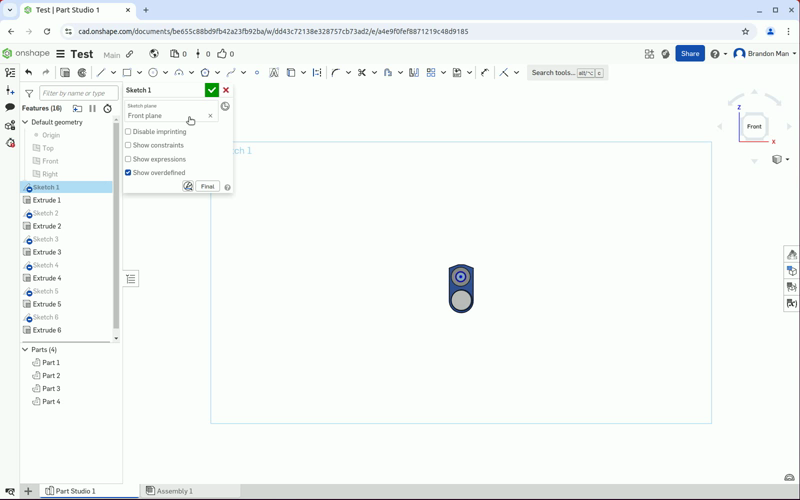
mouse_move(229, 92)
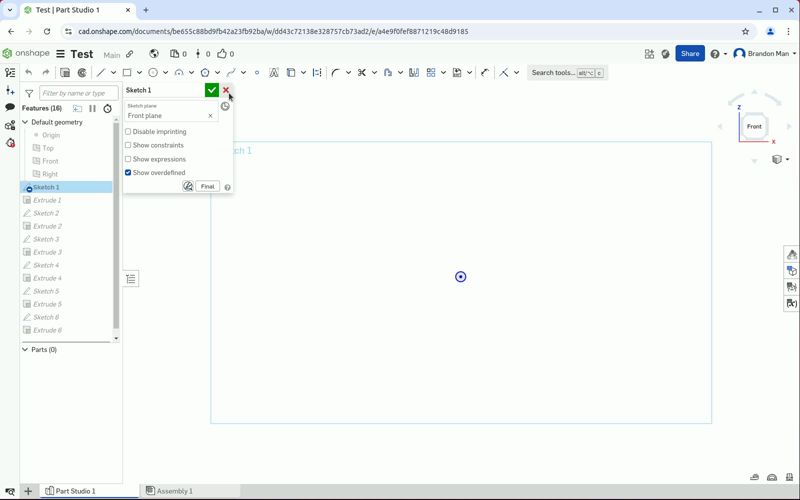
click(229, 92)
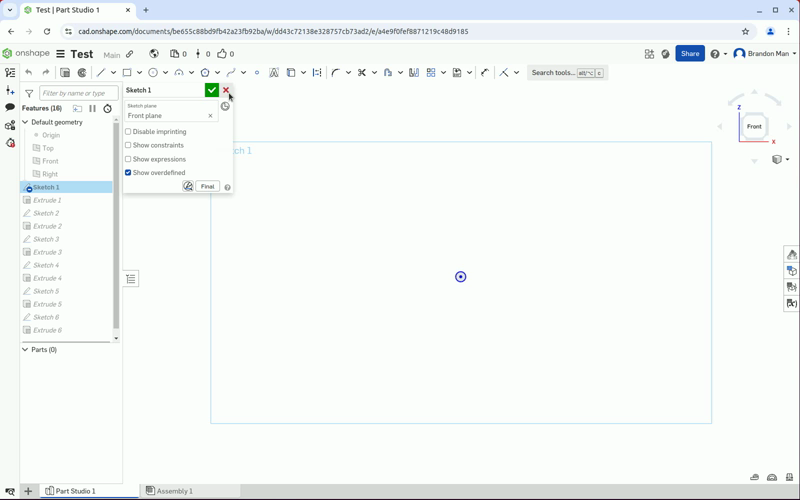
key(shift+s)
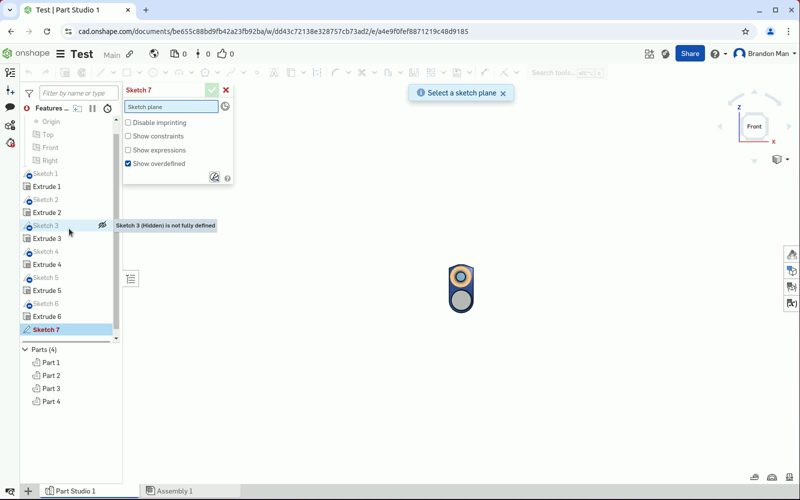
scroll(3)
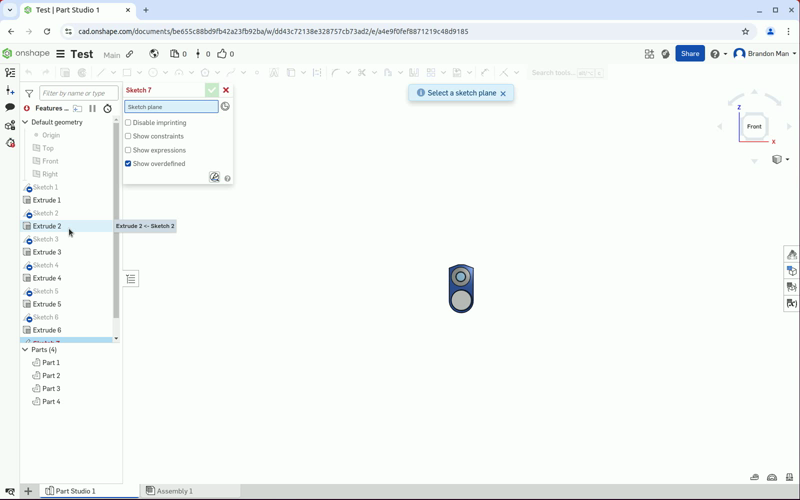
mouse_move(69, 163)
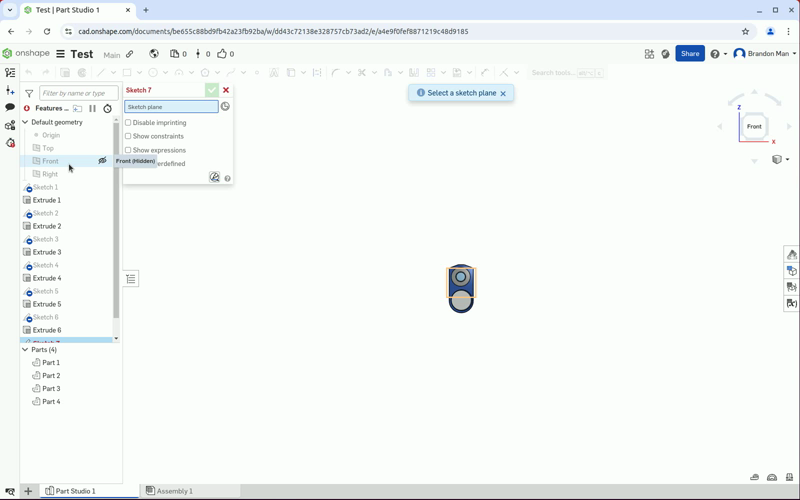
click(69, 163)
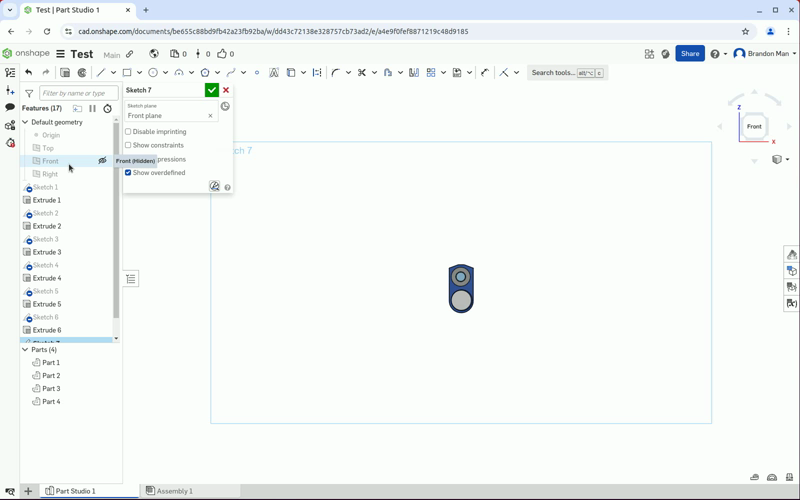
mouse_move(73, 352)
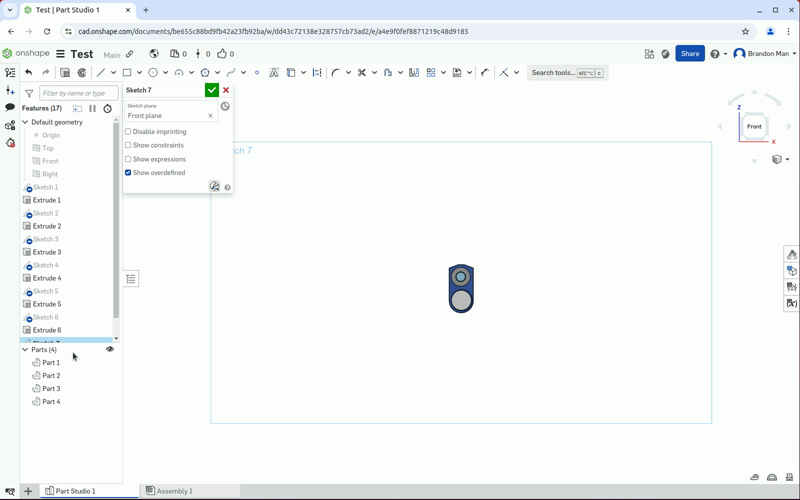
key(y)
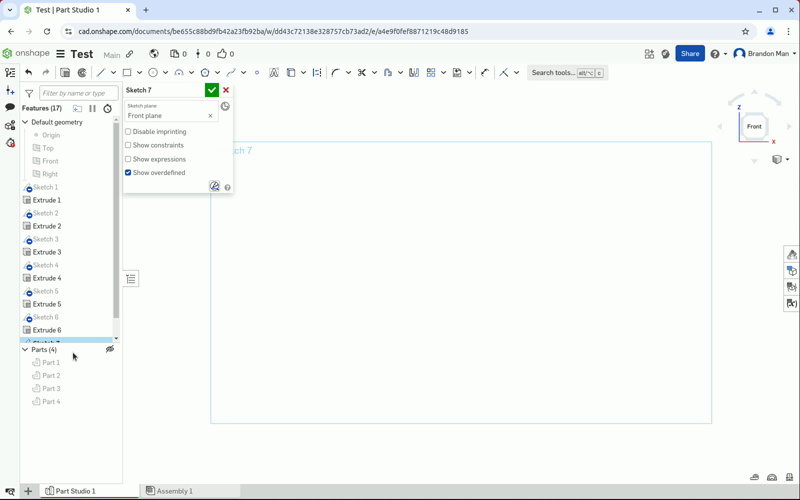
key(c)
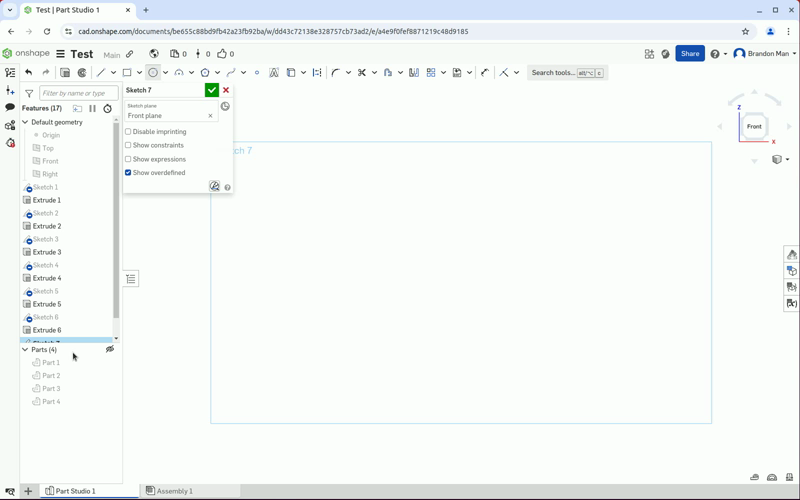
key_down(shift)
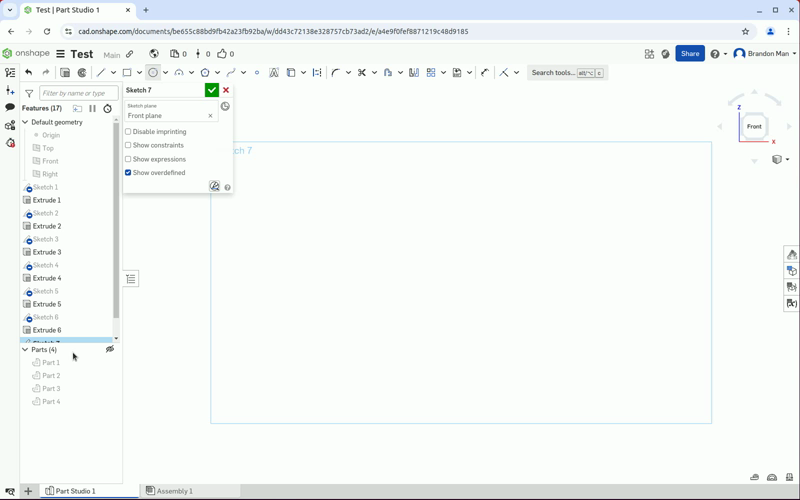
mouse_move(461, 300)
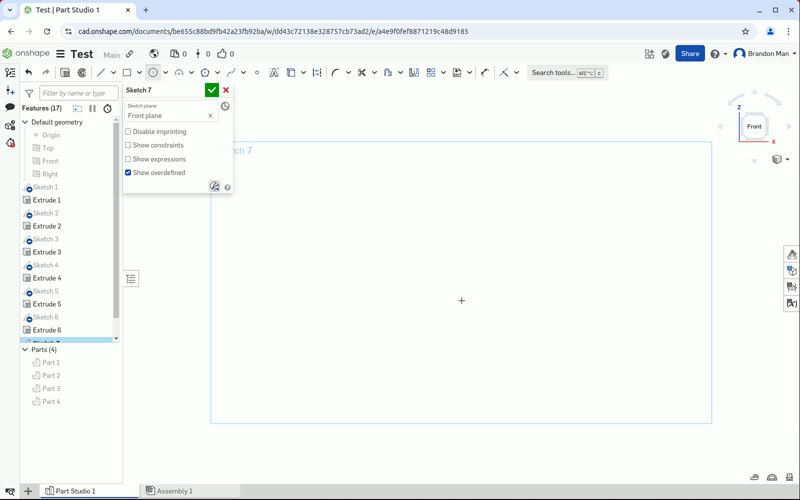
click(461, 300)
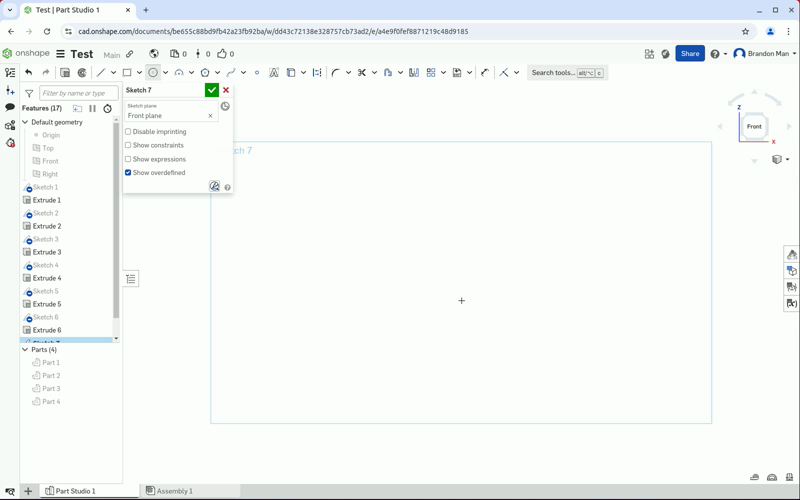
key_up(shift)
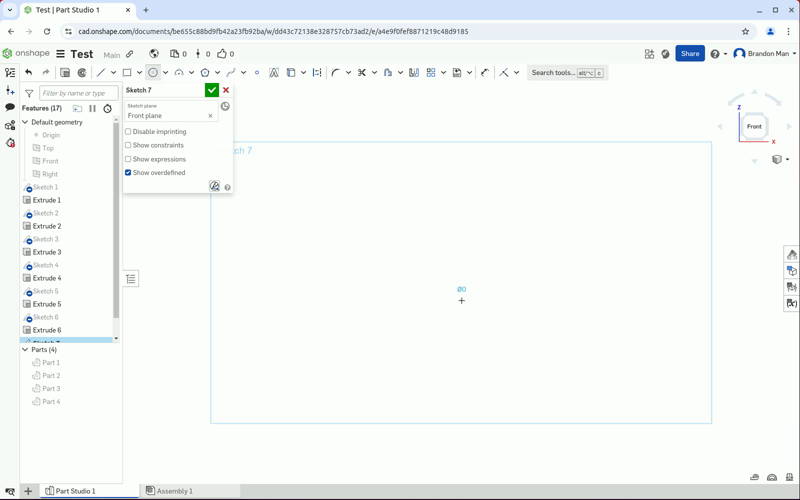
mouse_move(472, 300)
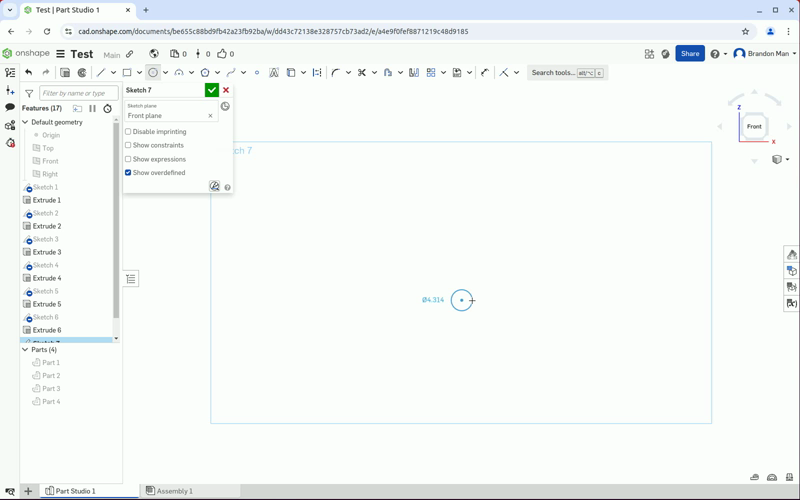
click(472, 300)
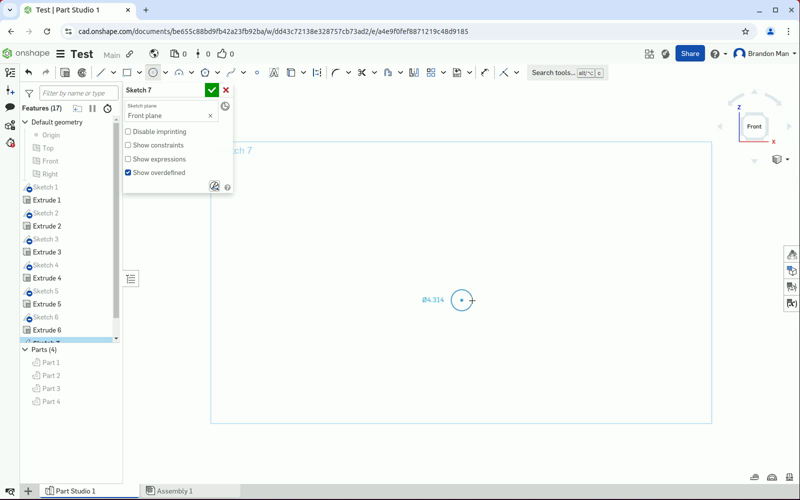
key(esc)
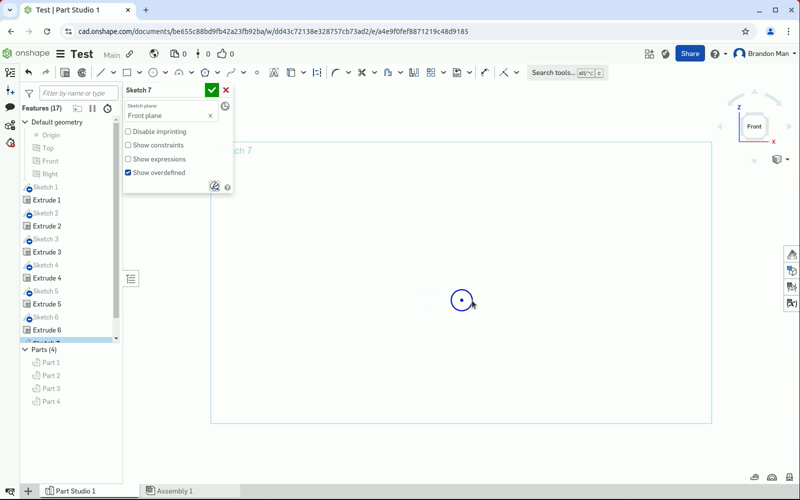
mouse_move(460, 291)
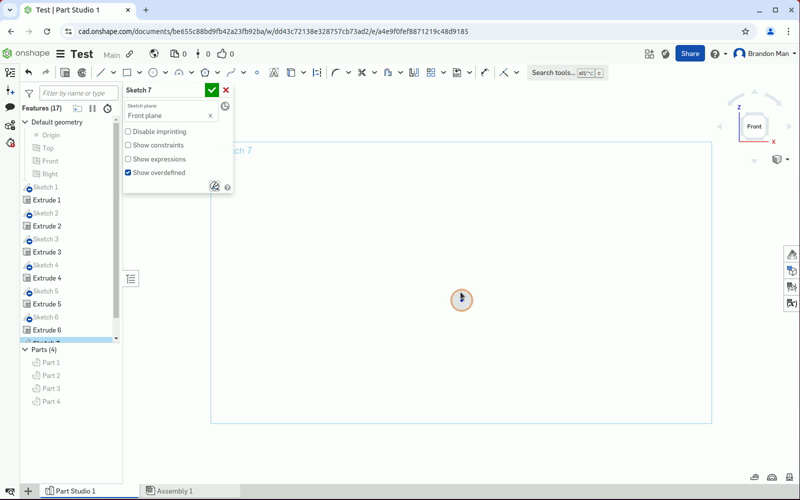
scroll(6)
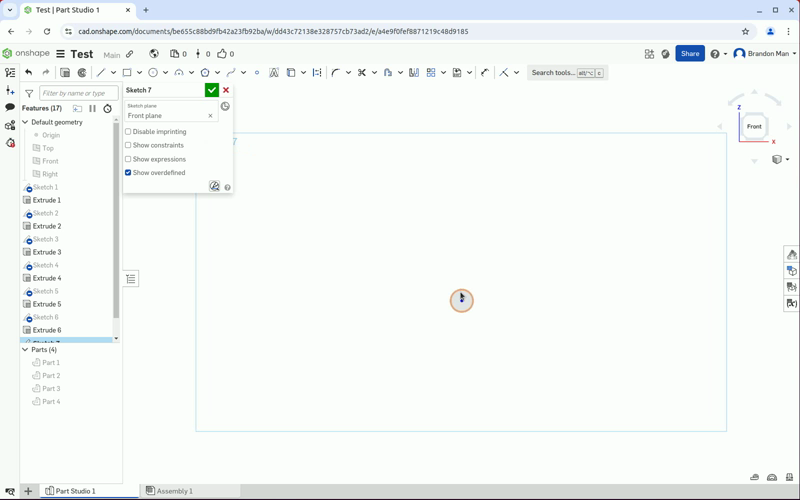
scroll(6)
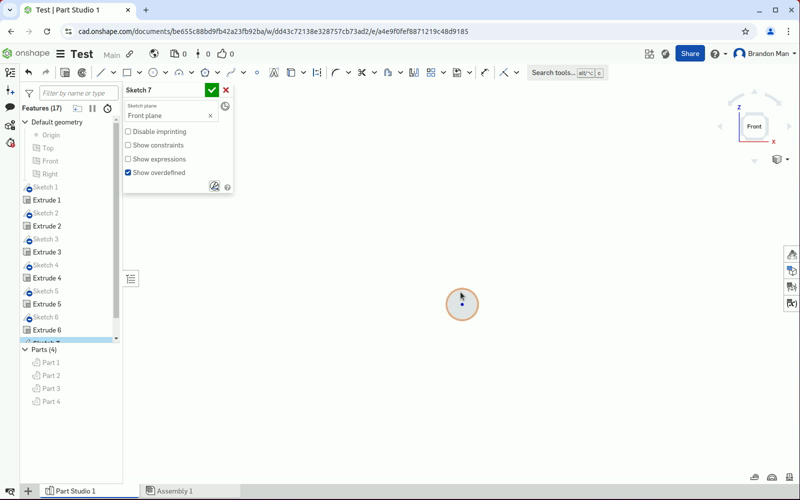
scroll(6)
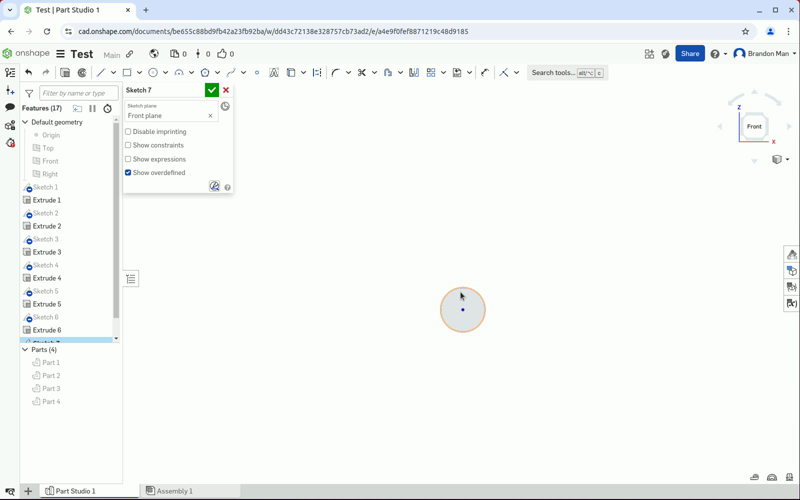
scroll(6)
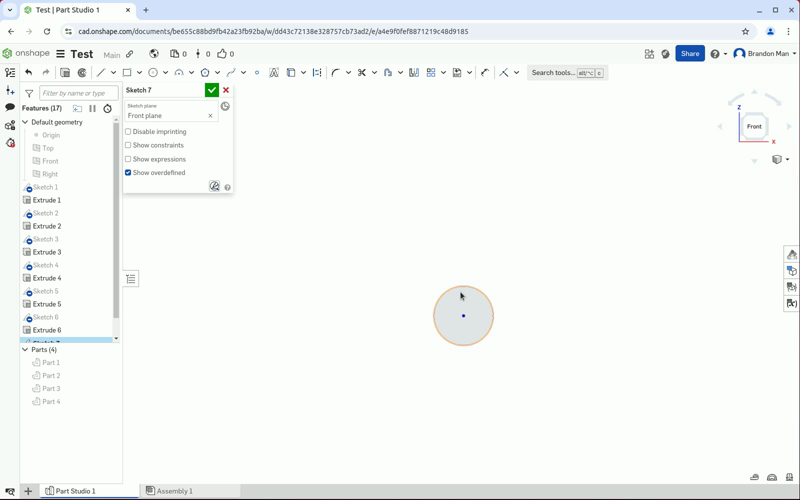
scroll(6)
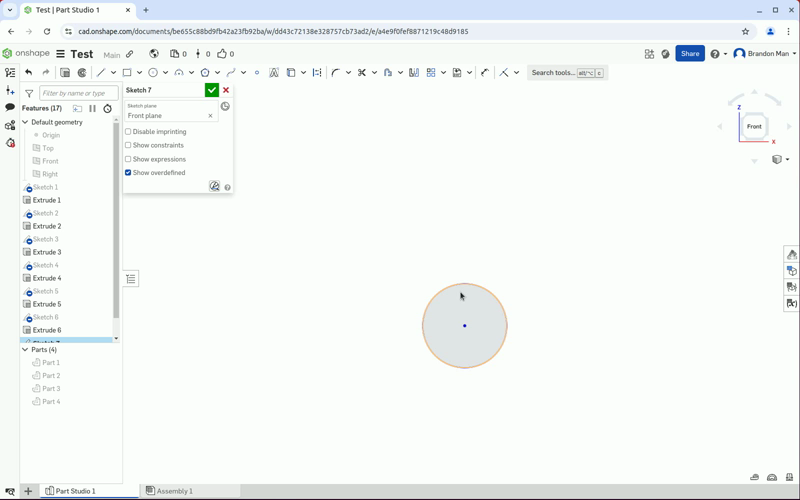
scroll(6)
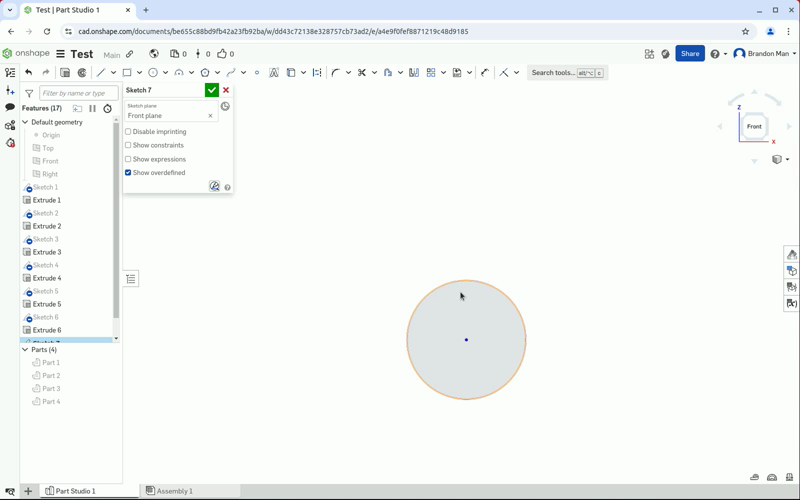
scroll(6)
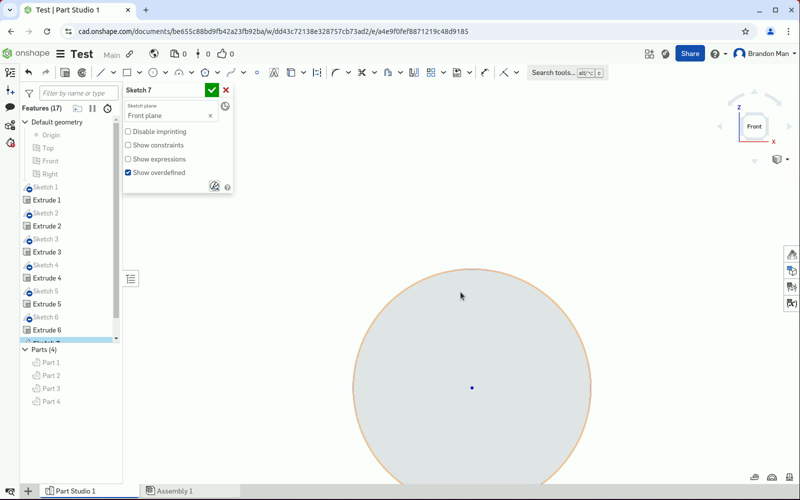
click(460, 291)
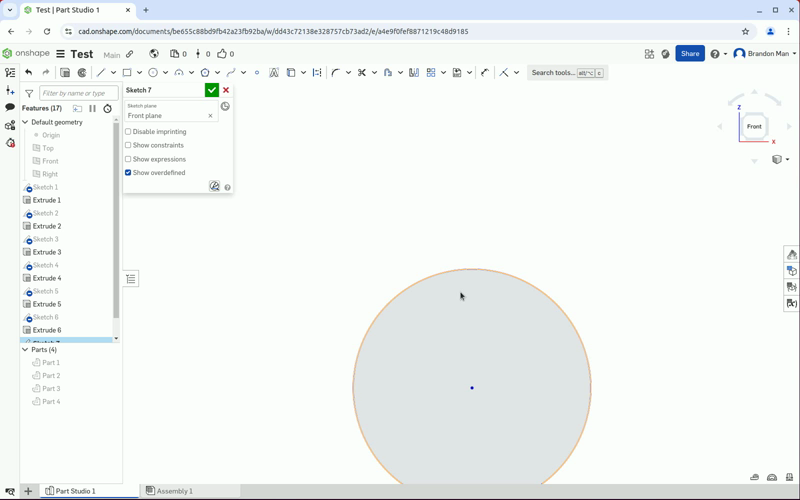
scroll(-6)
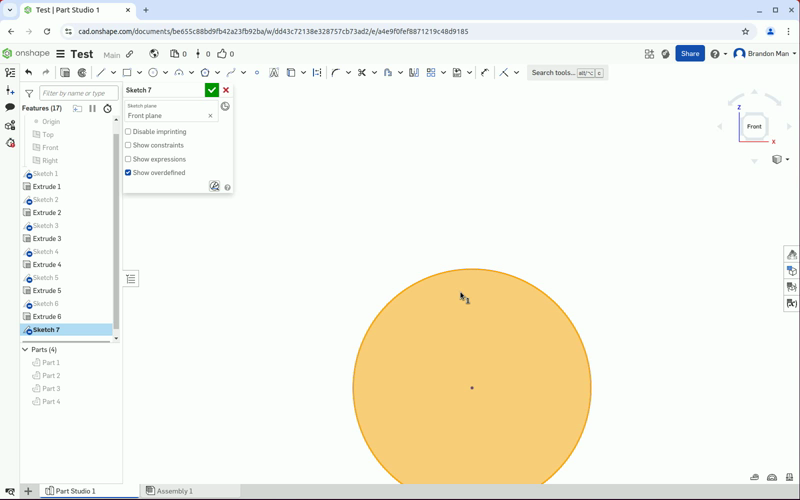
scroll(-6)
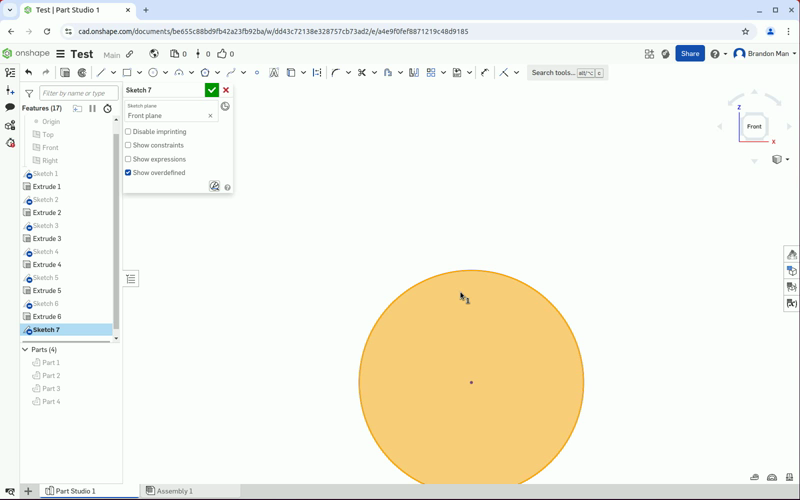
scroll(-6)
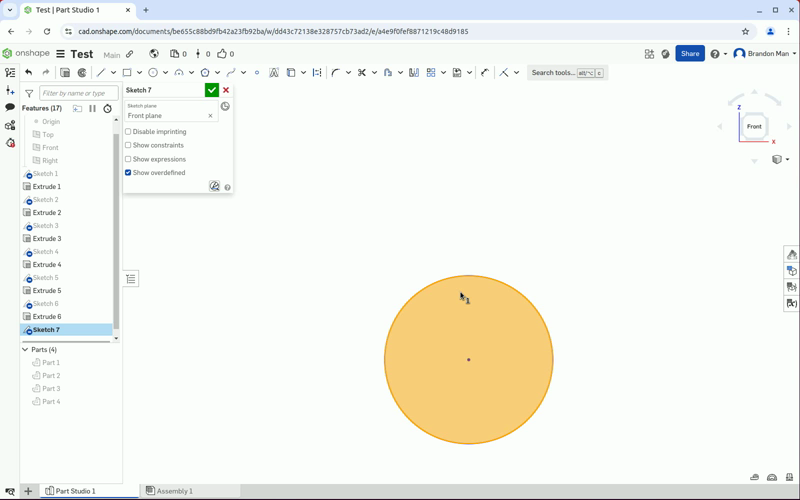
scroll(-6)
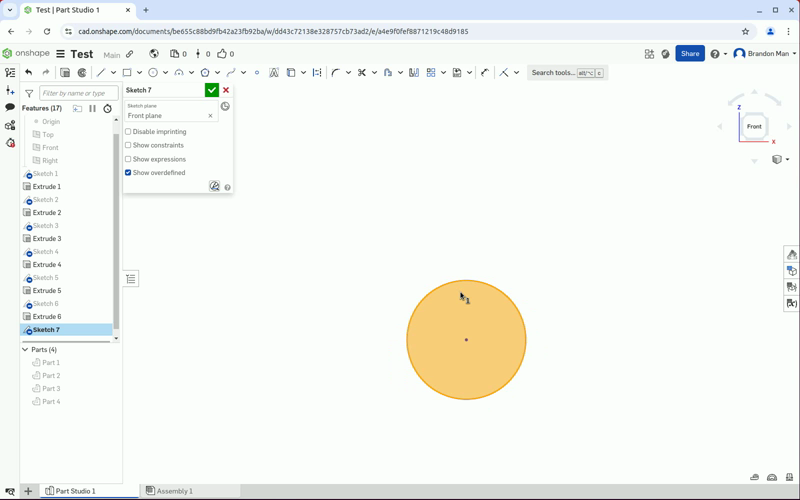
scroll(-6)
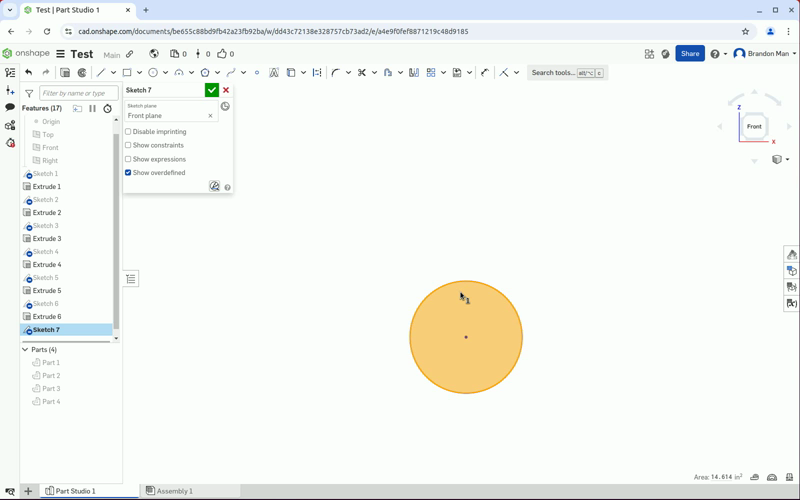
scroll(-6)
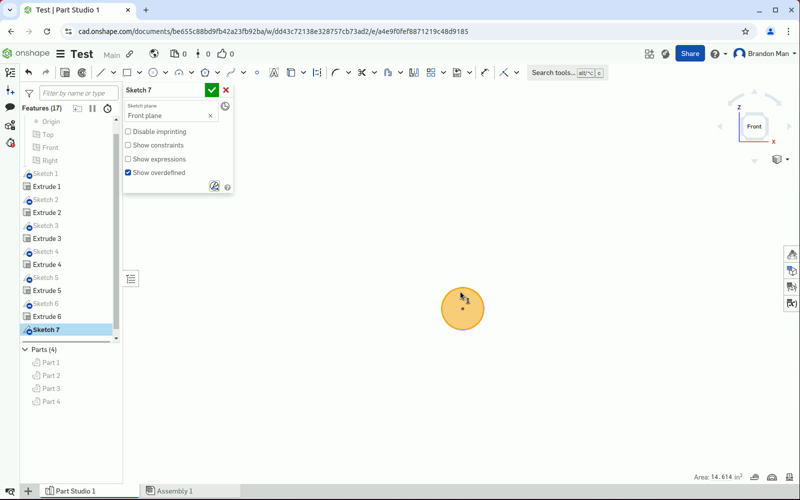
scroll(-6)
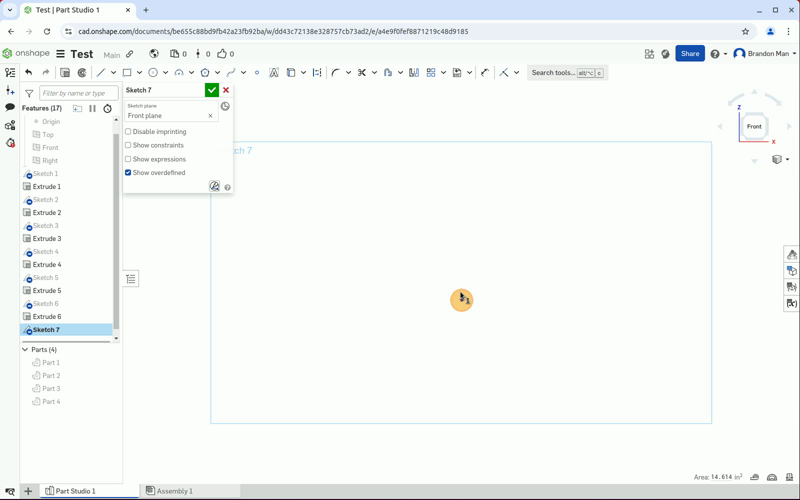
mouse_move(73, 352)
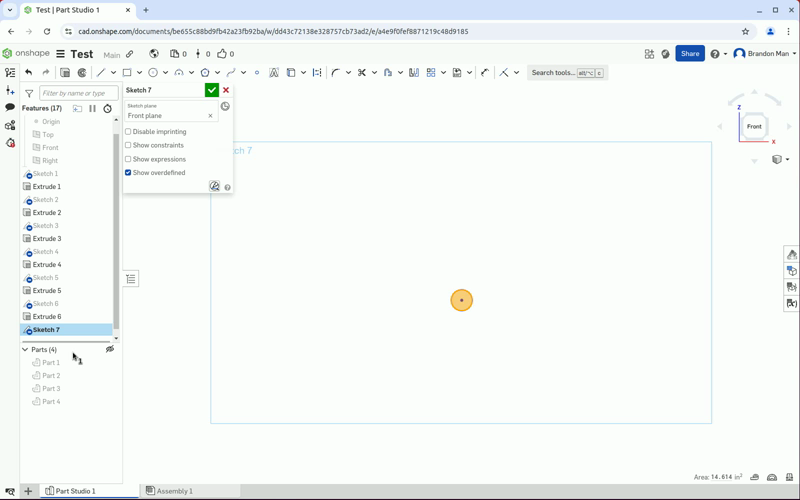
key(shift+y)
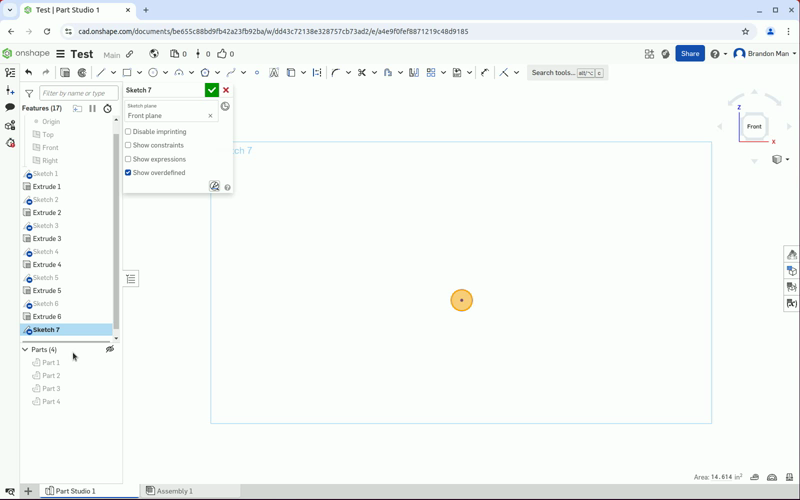
key(shift+e)
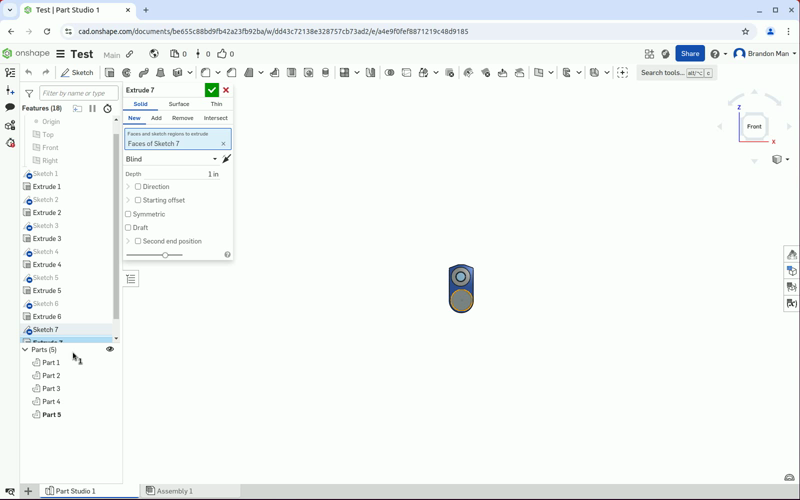
mouse_move(143, 106)
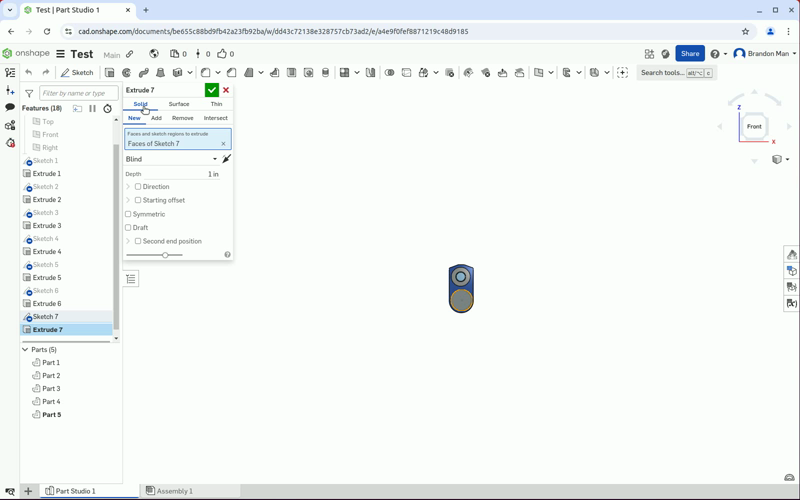
click(143, 106)
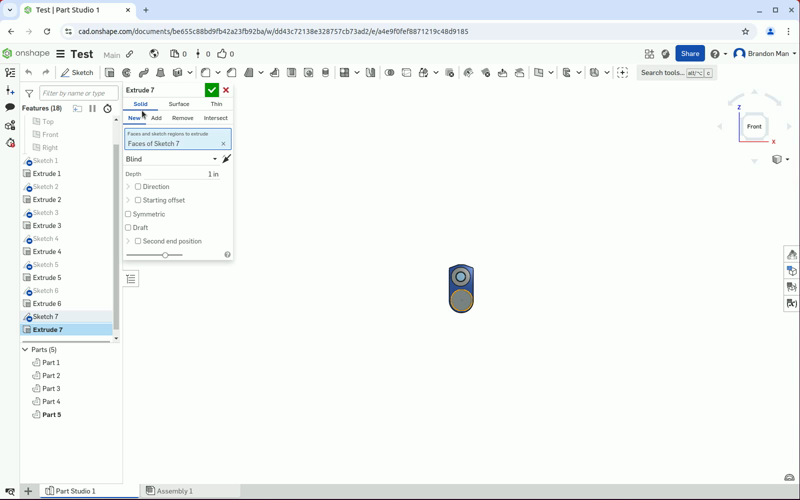
mouse_move(137, 120)
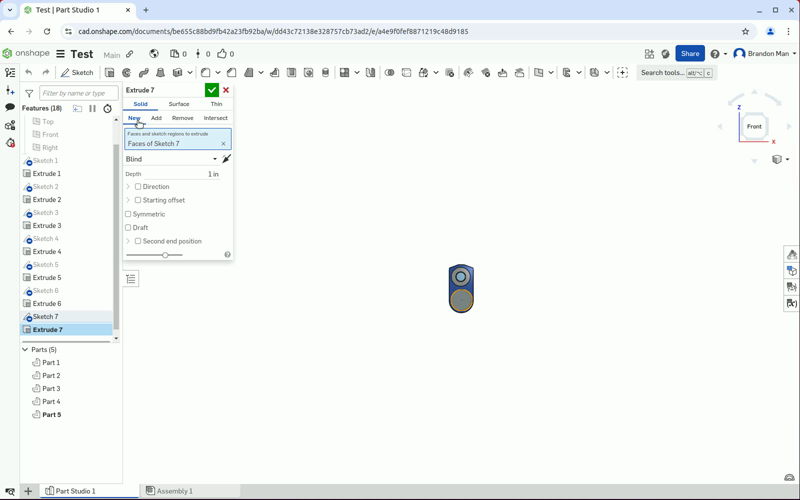
click(137, 120)
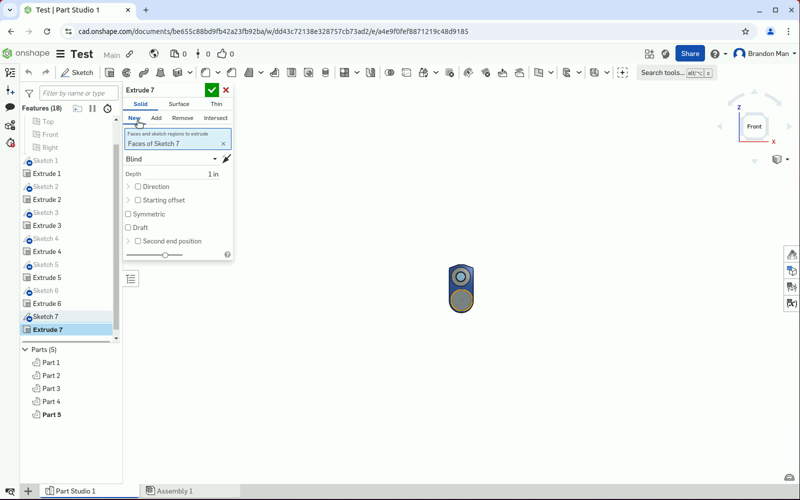
key(tab, 4)
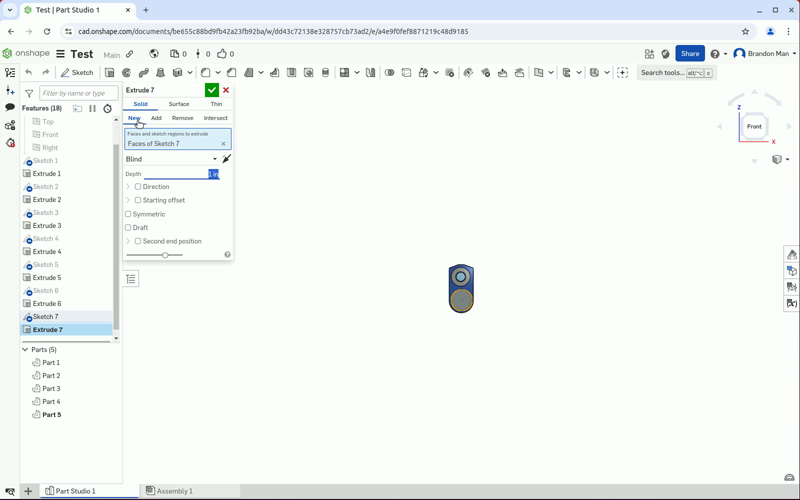
text(7.221)
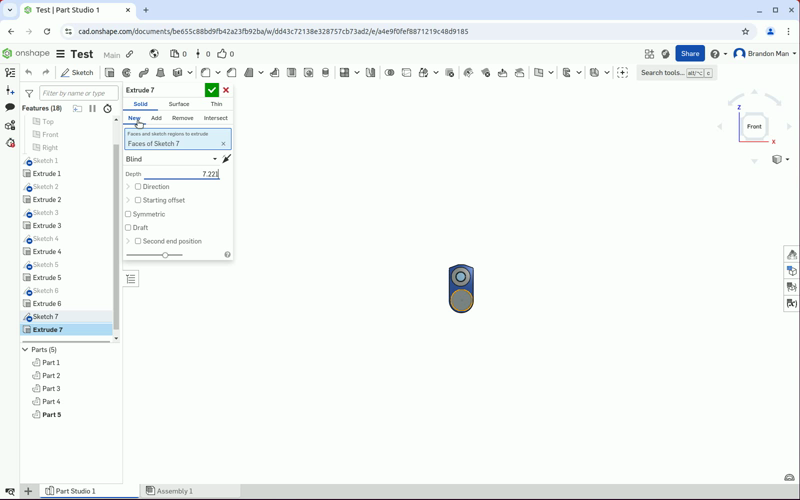
key(enter)
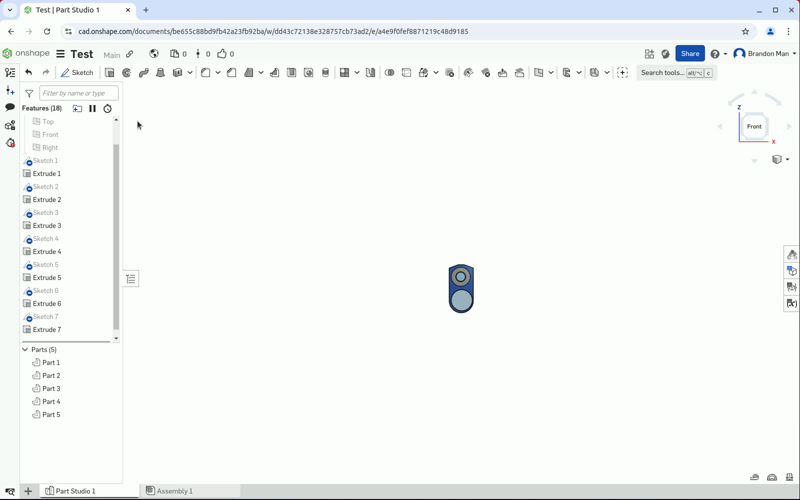
key(shift+h)
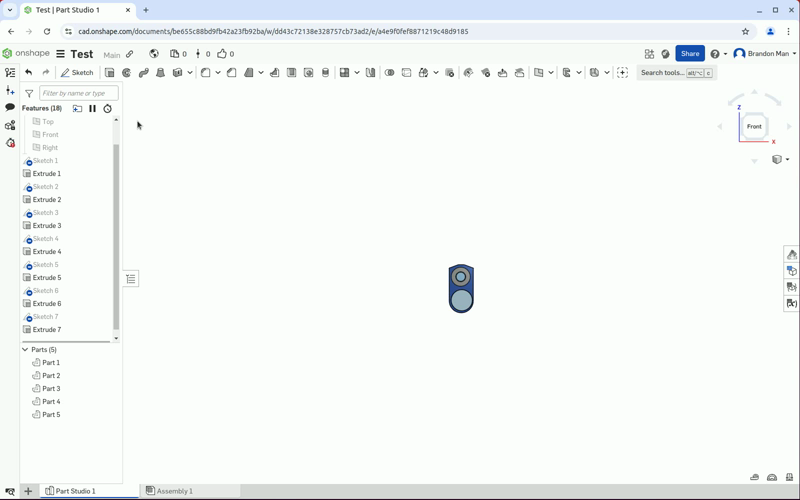
key(shift+h)
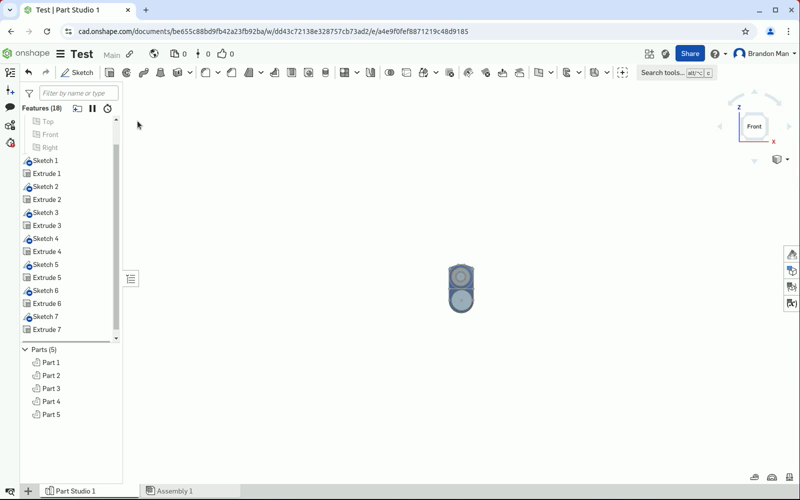
key(shift+7)
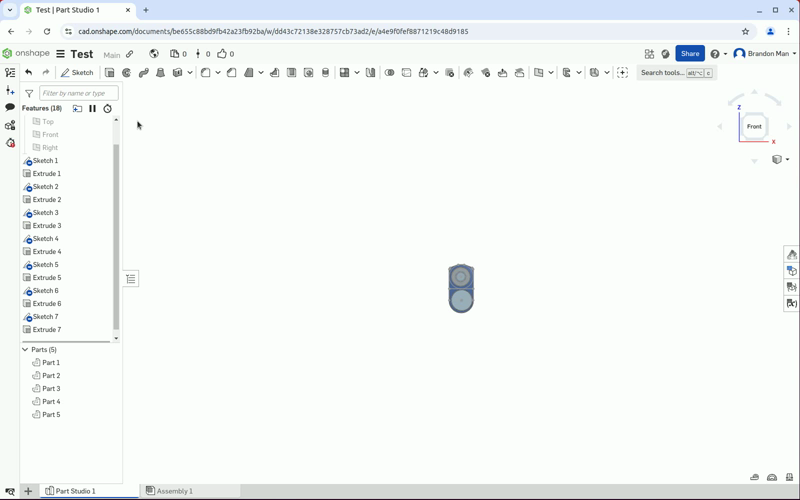
key(left, 2)
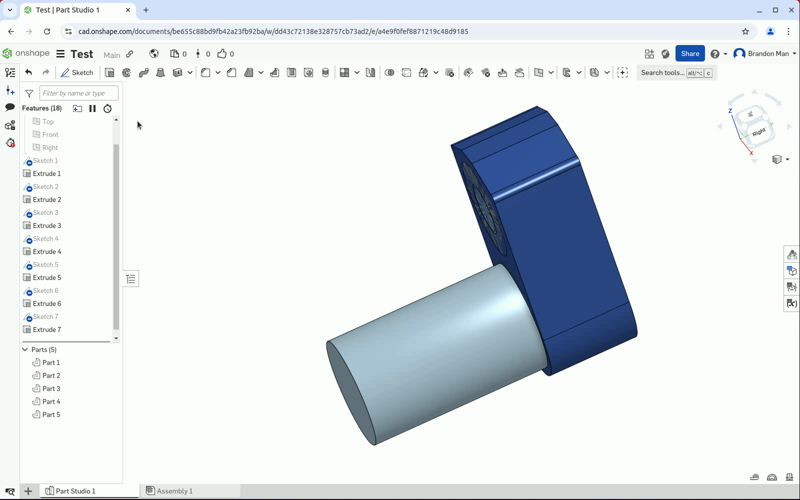
key(down, 2)
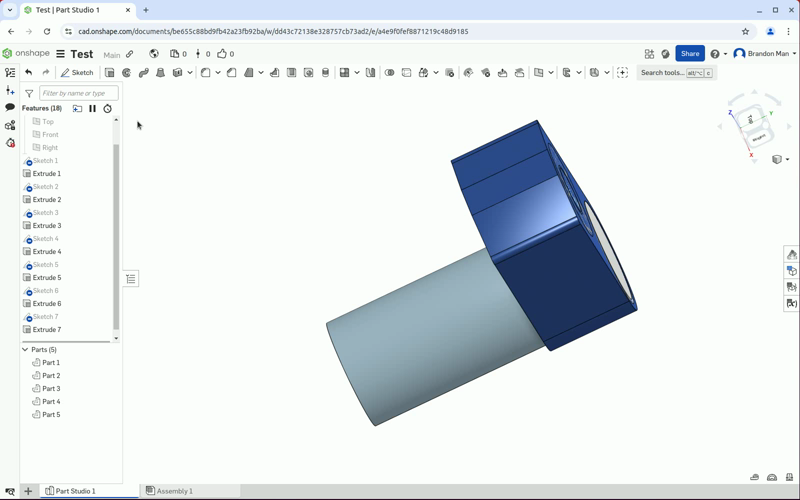
key(up, 2)
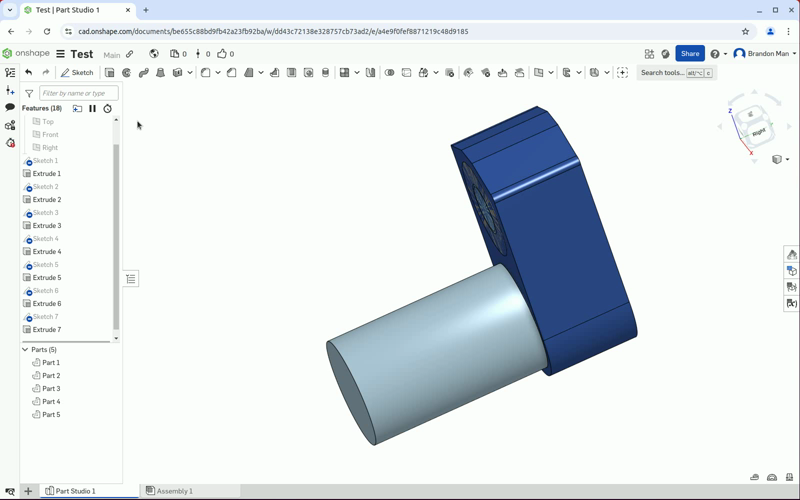
key(right, 2)
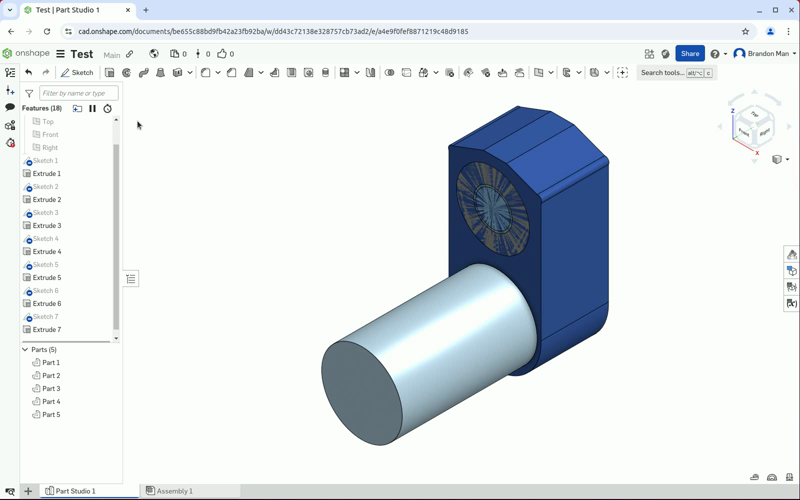
mouse_move(69, 163)
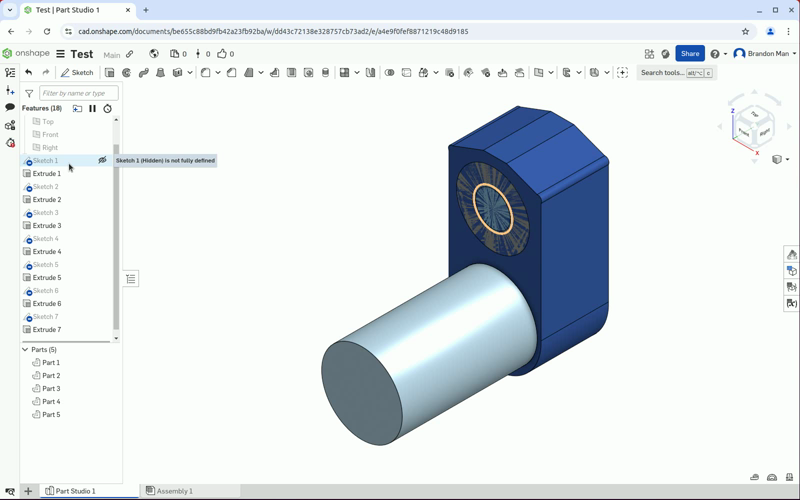
click(69, 163)